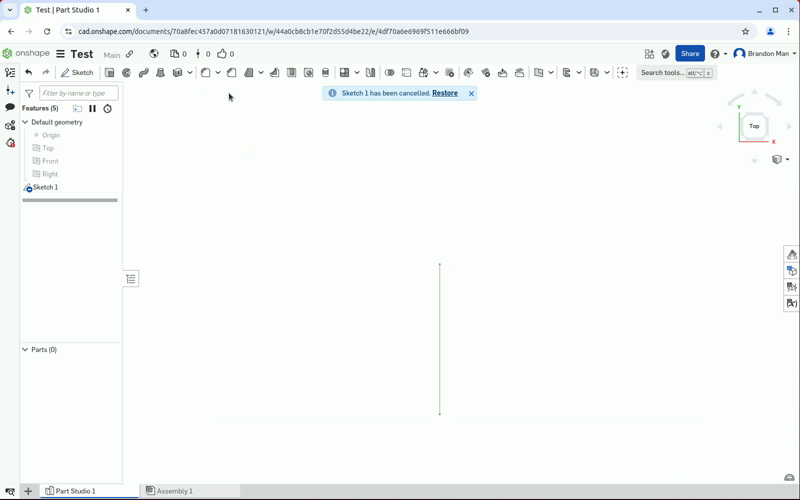
key(shift+h)
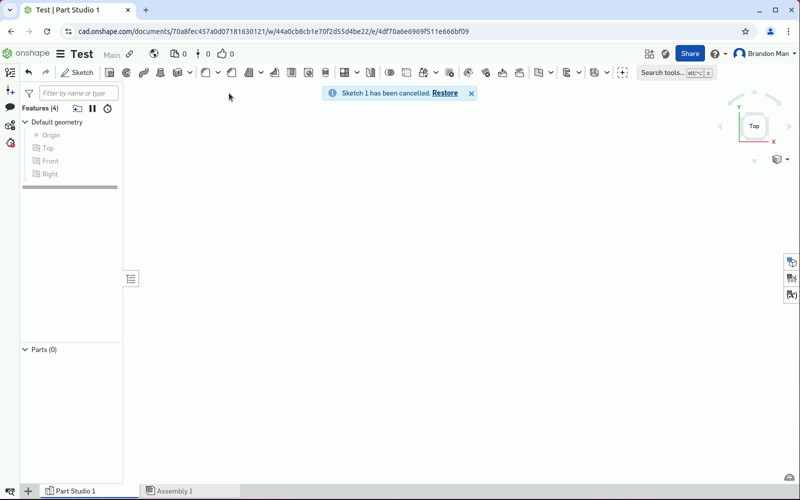
mouse_move(73, 352)
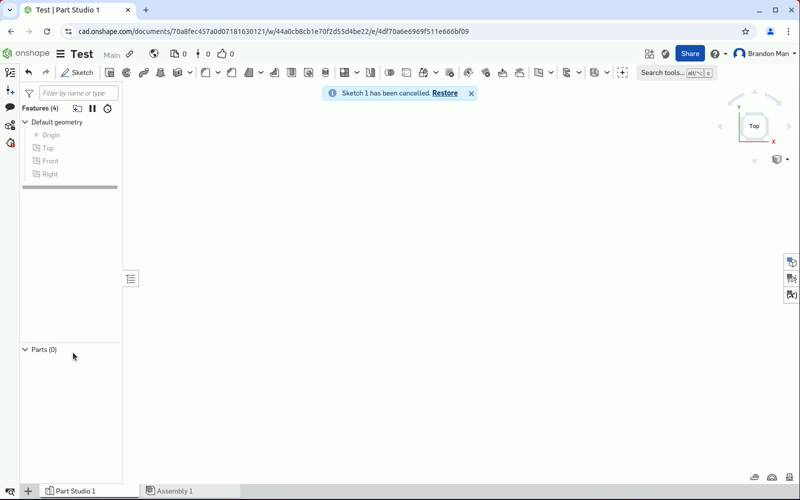
key(y)
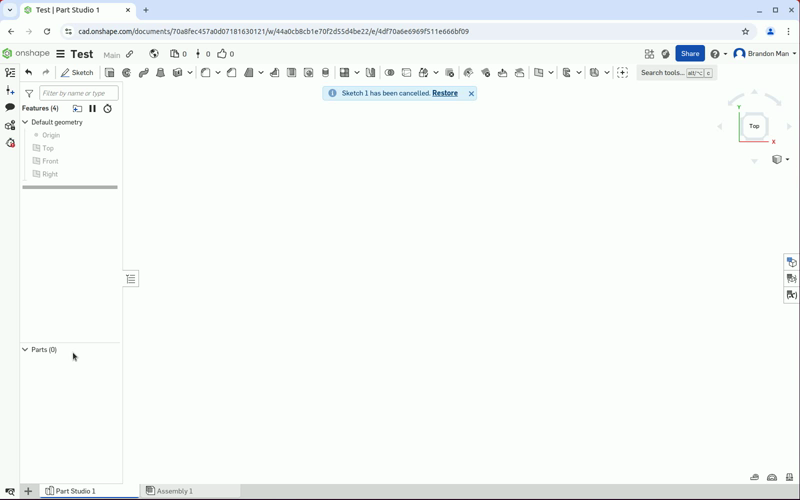
key(shift+p)
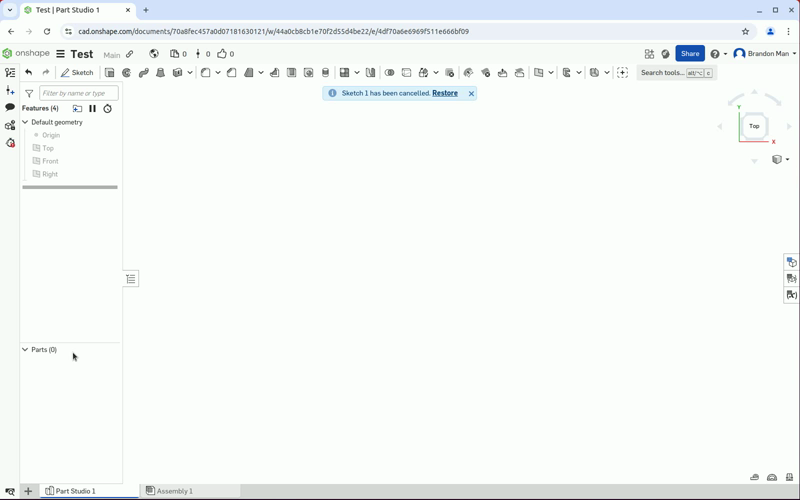
key(space)
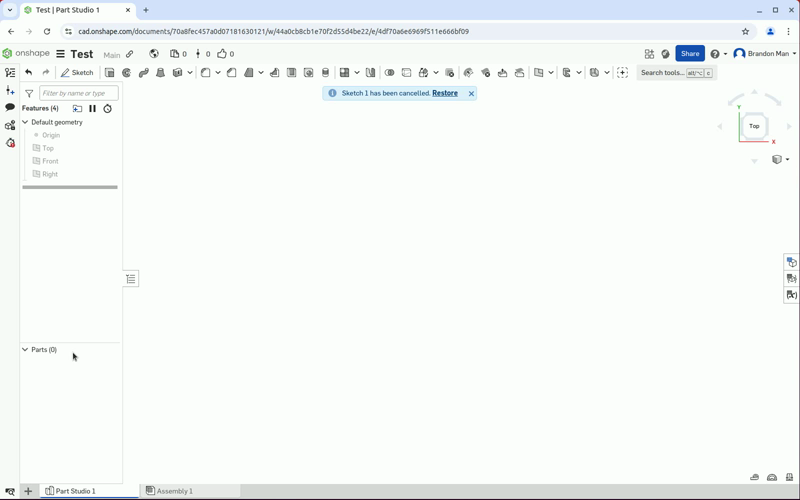
key_down(shift)
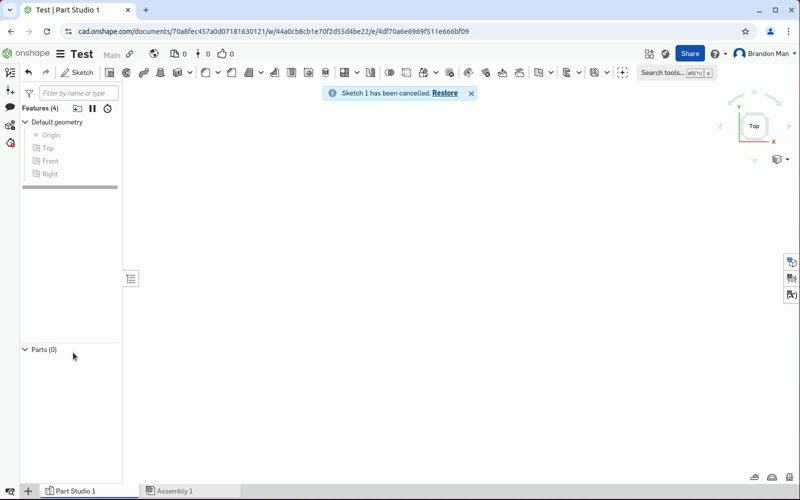
key(up)
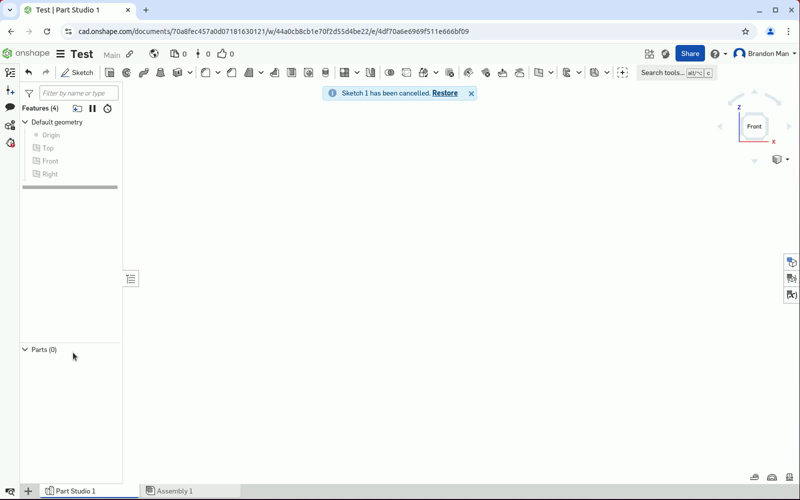
key_up(shift)
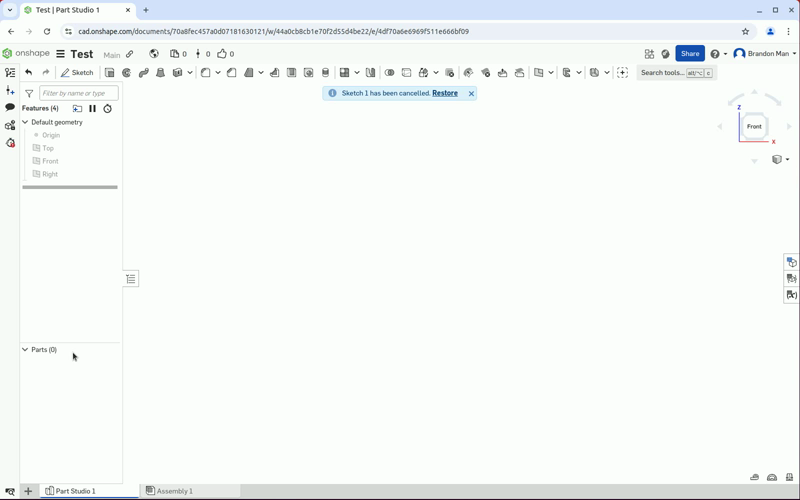
mouse_move(73, 352)
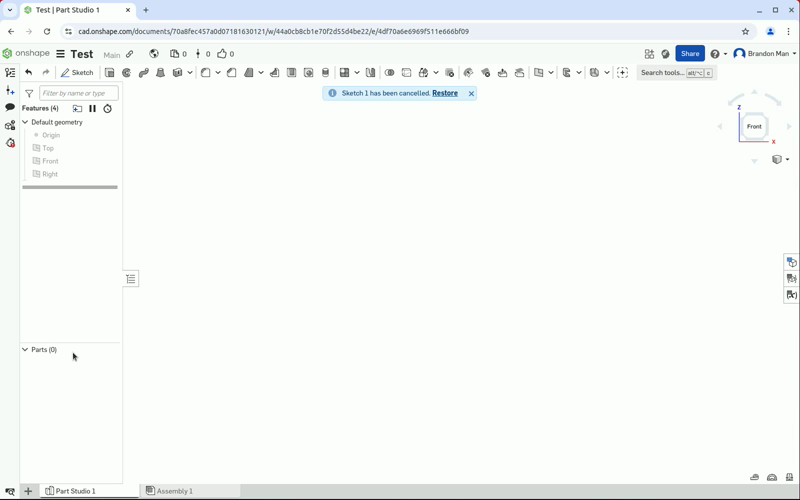
key(shift+y)
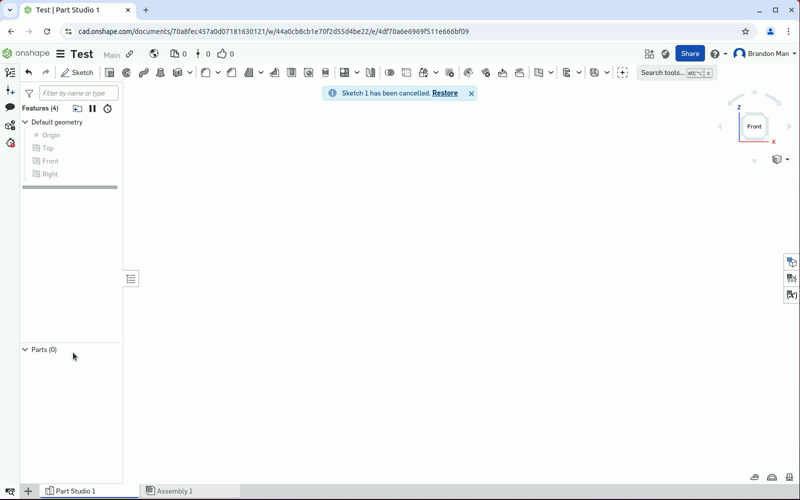
key(shift+s)
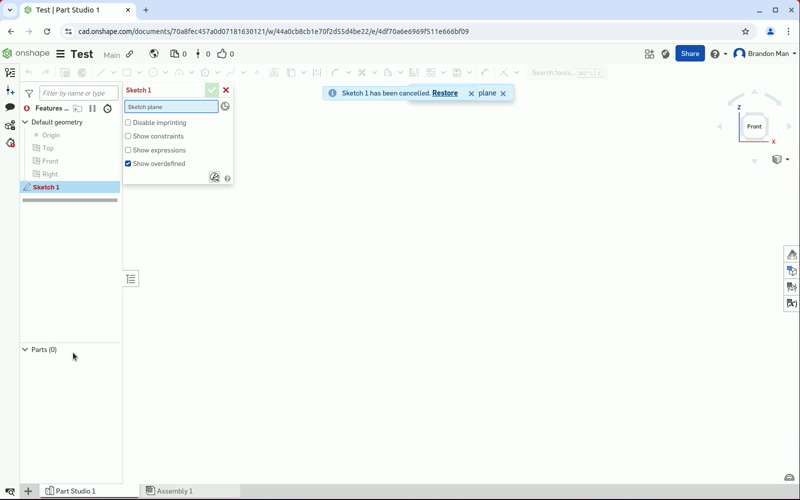
mouse_move(73, 163)
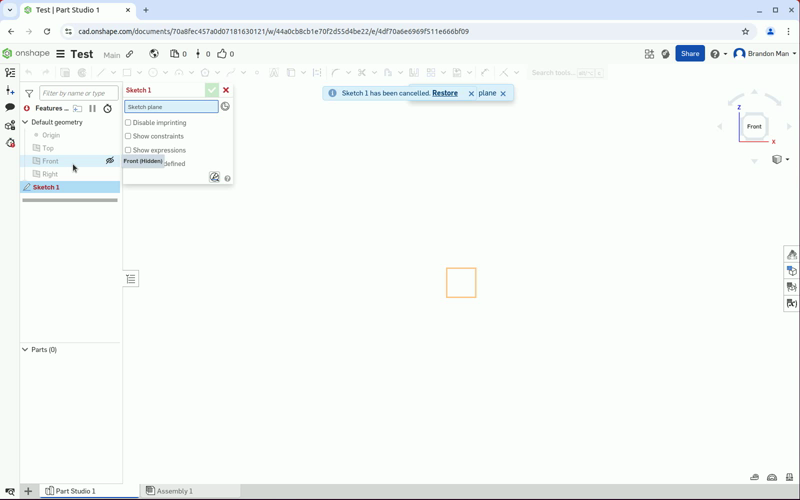
click(73, 163)
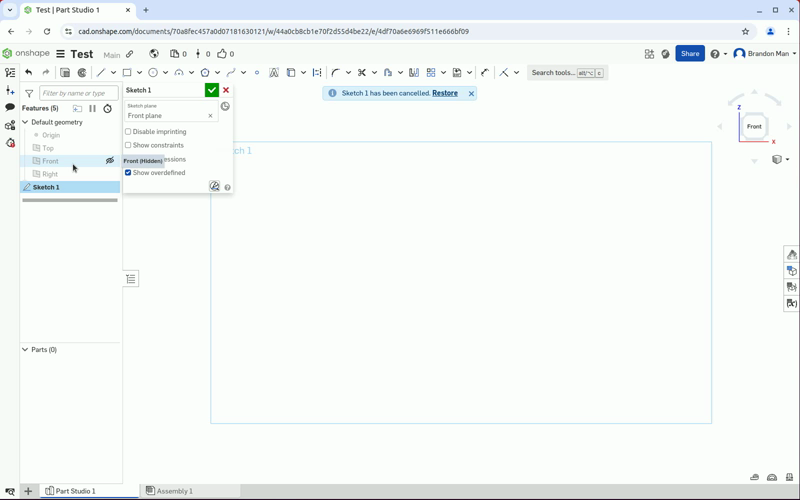
mouse_move(73, 352)
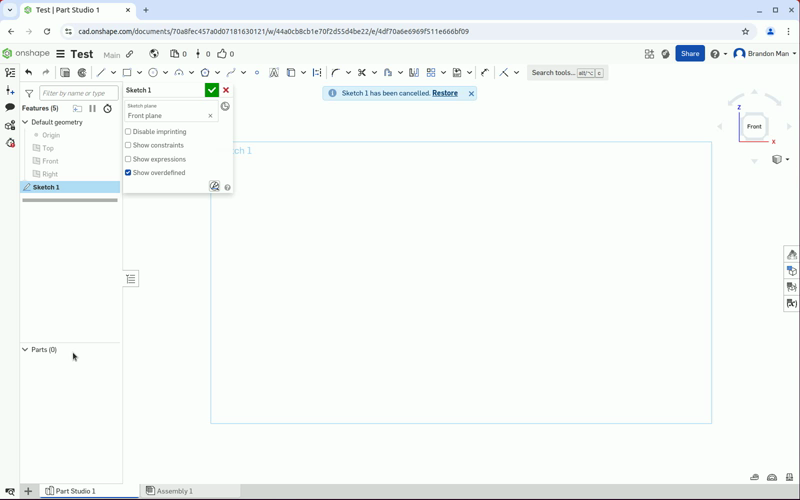
key(y)
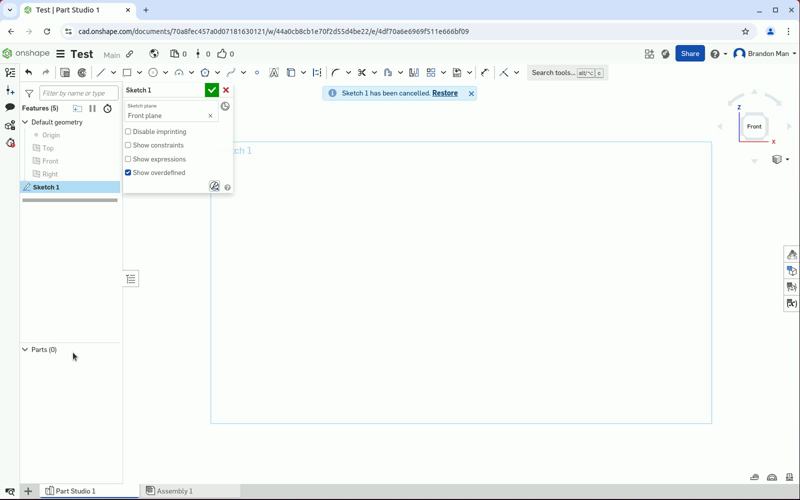
key(l)
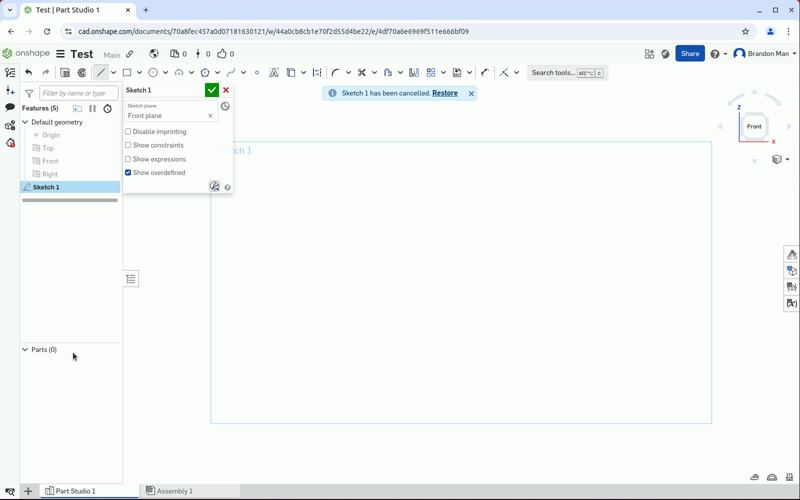
key_down(shift)
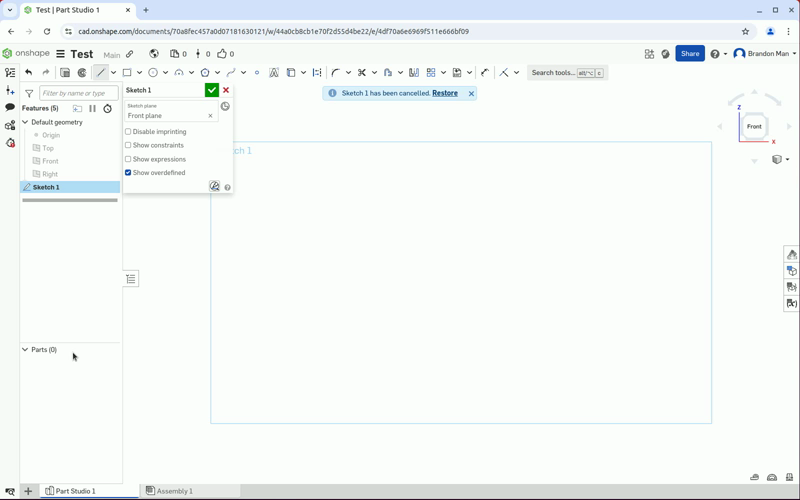
mouse_move(348, 271)
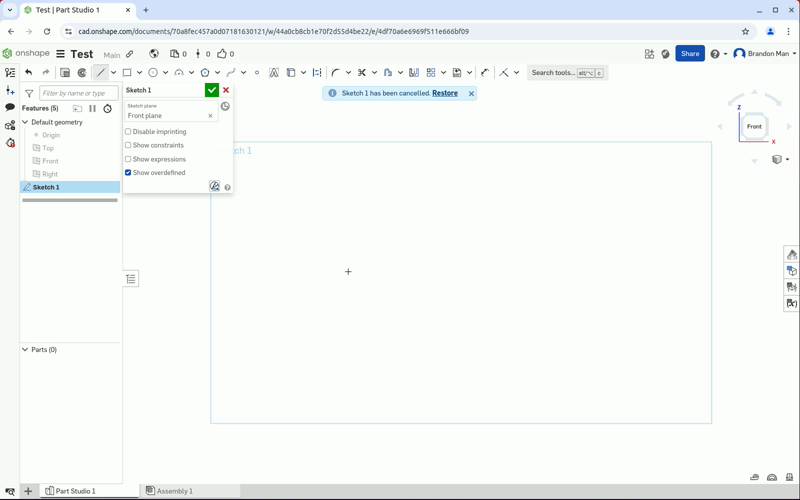
click(348, 271)
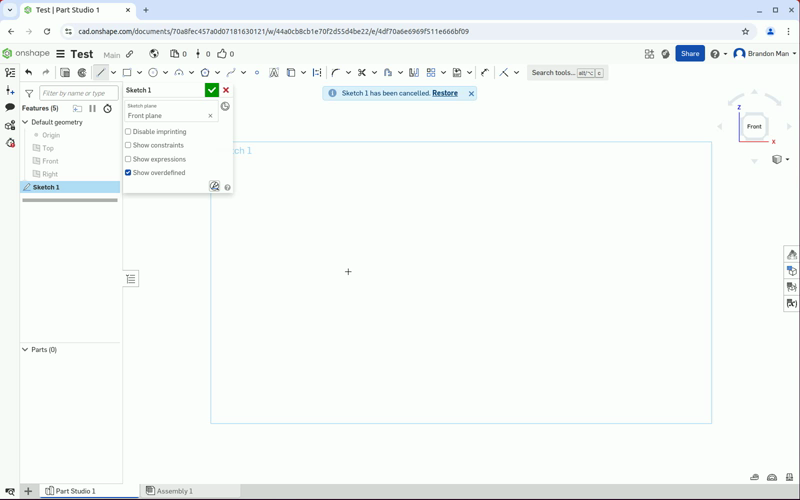
key_up(shift)
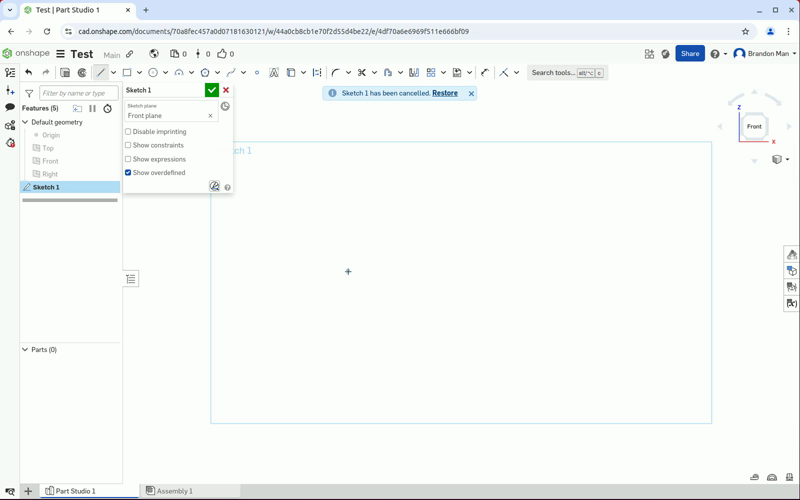
key_down(shift)
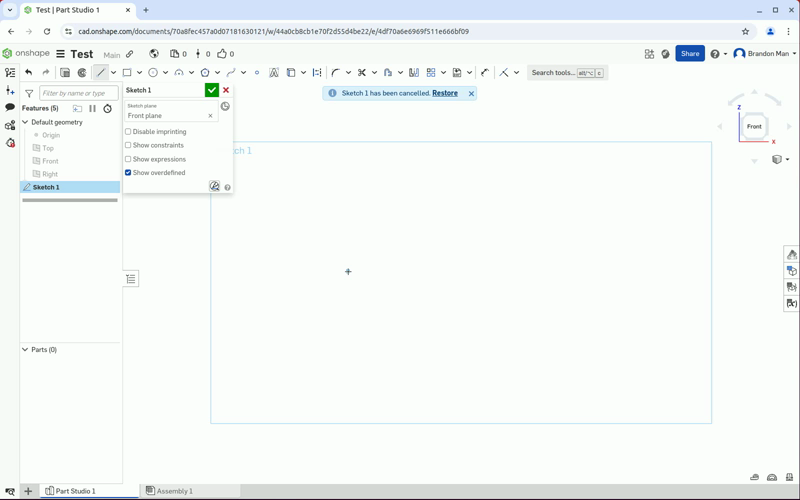
mouse_move(496, 271)
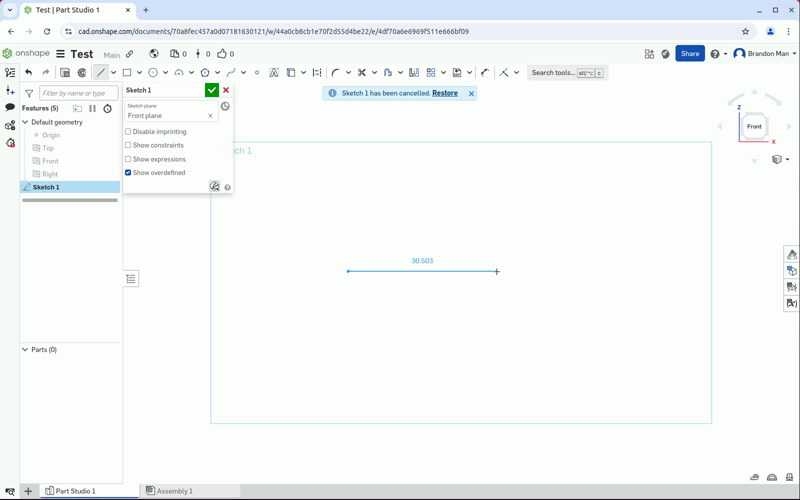
click(496, 271)
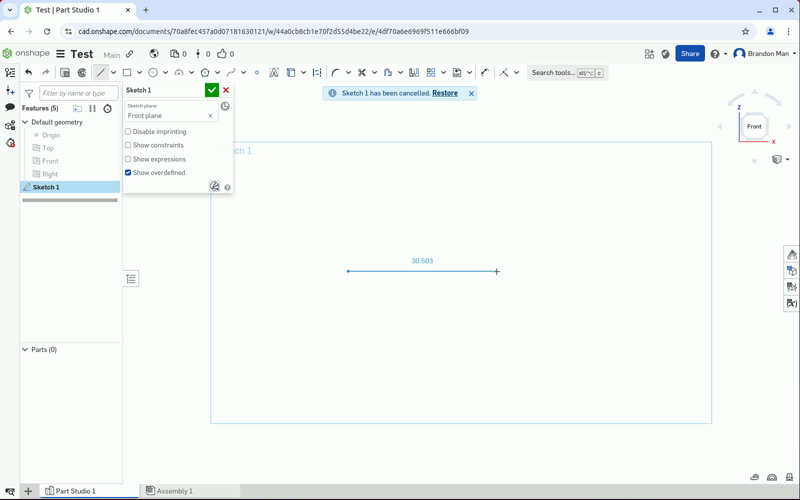
key_up(shift)
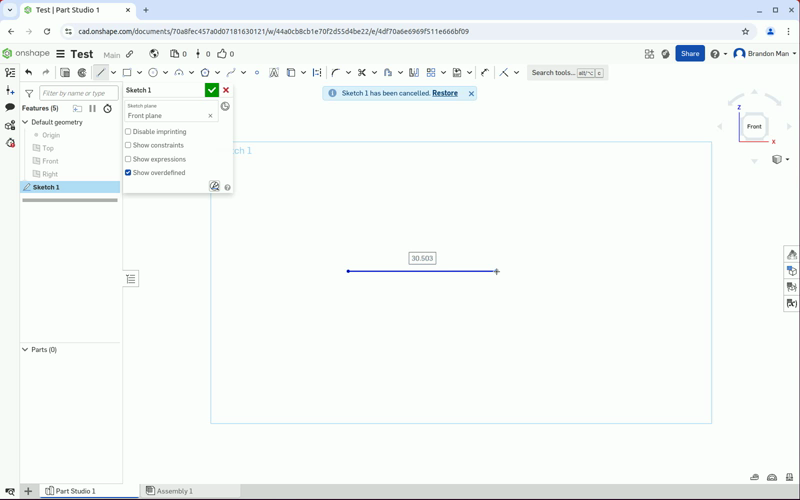
key_down(shift)
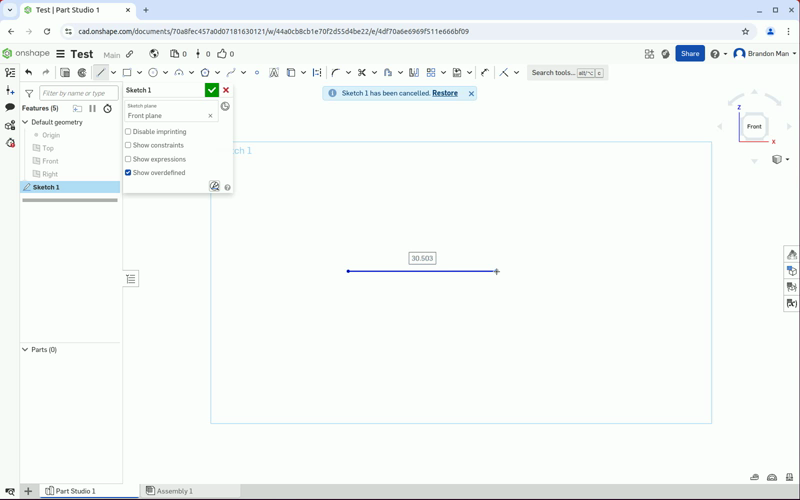
mouse_move(526, 271)
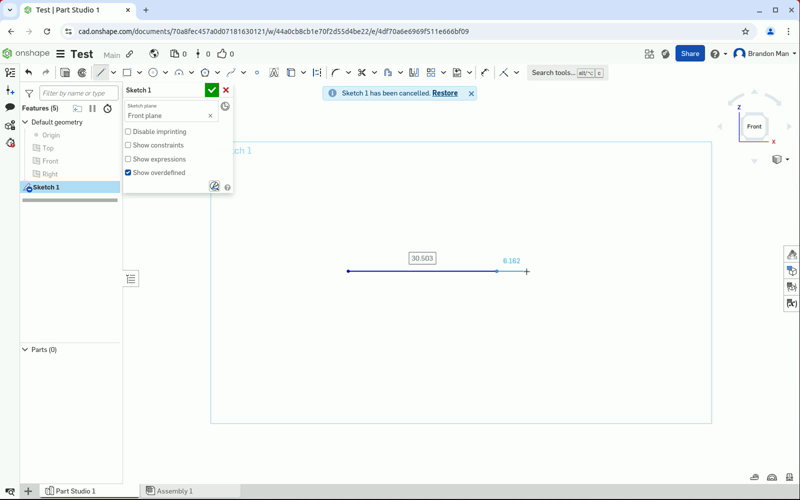
mouse_move(496, 228)
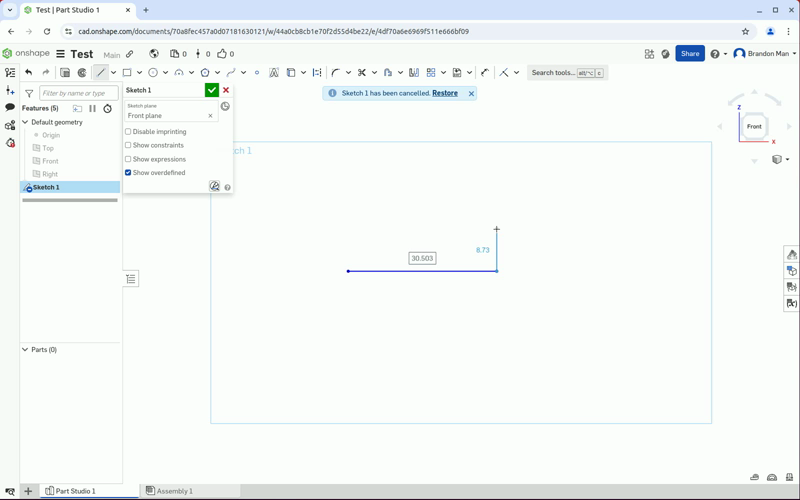
click(496, 228)
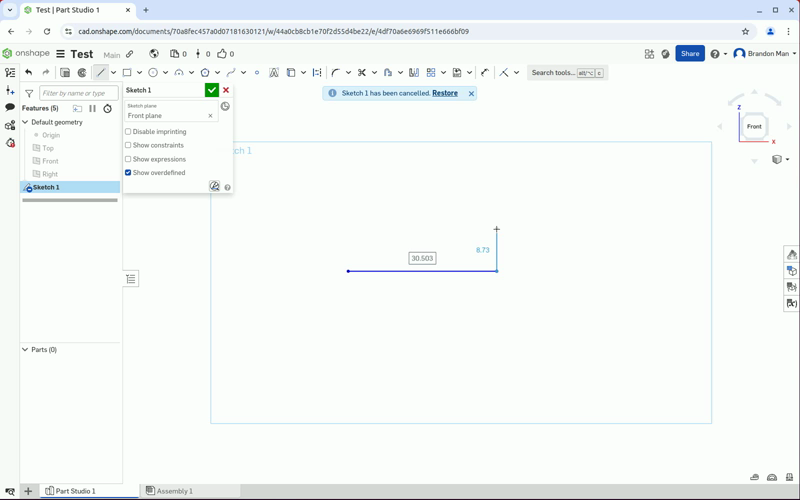
key_up(shift)
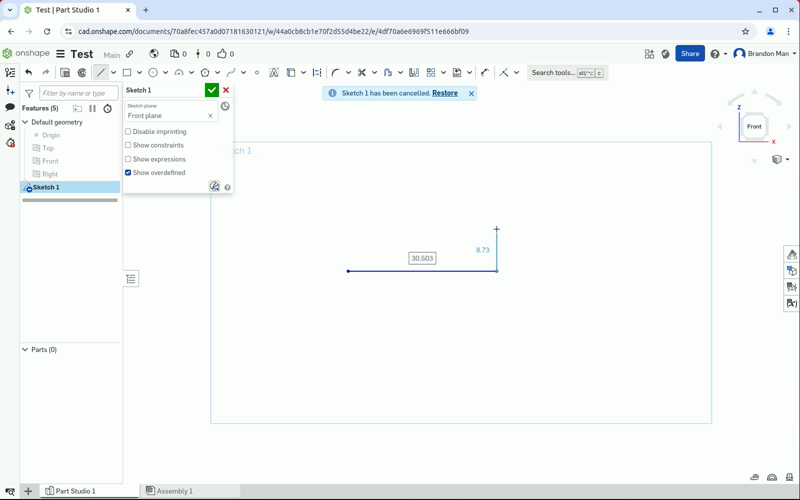
key_down(shift)
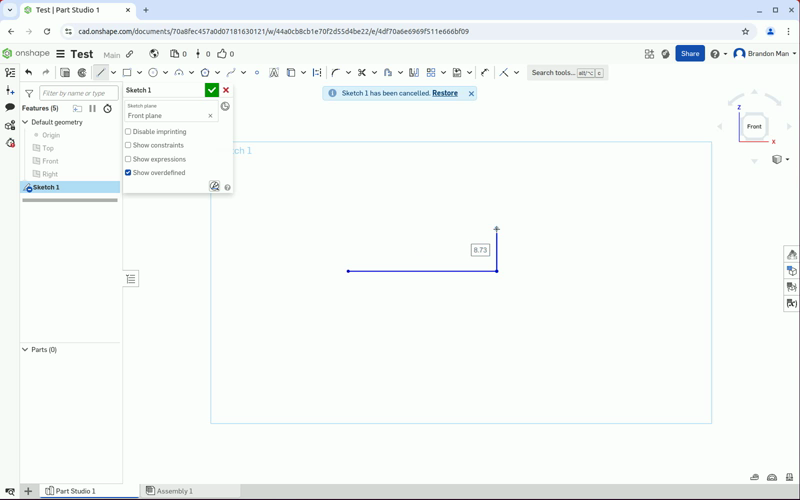
mouse_move(348, 228)
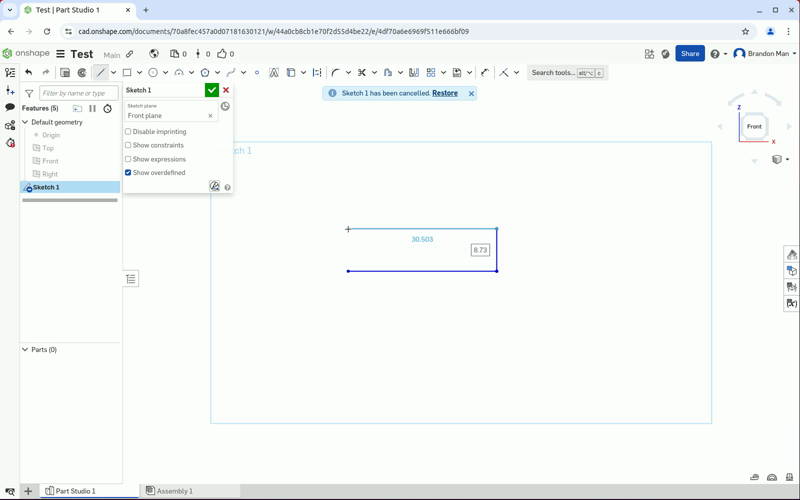
click(348, 228)
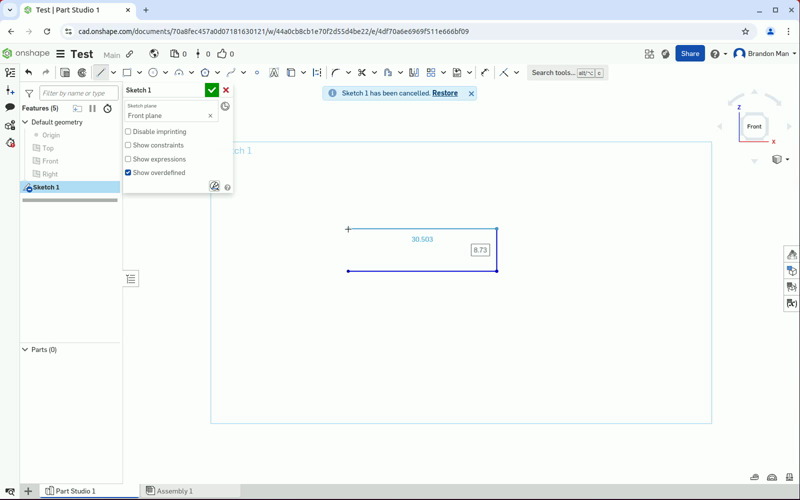
key_up(shift)
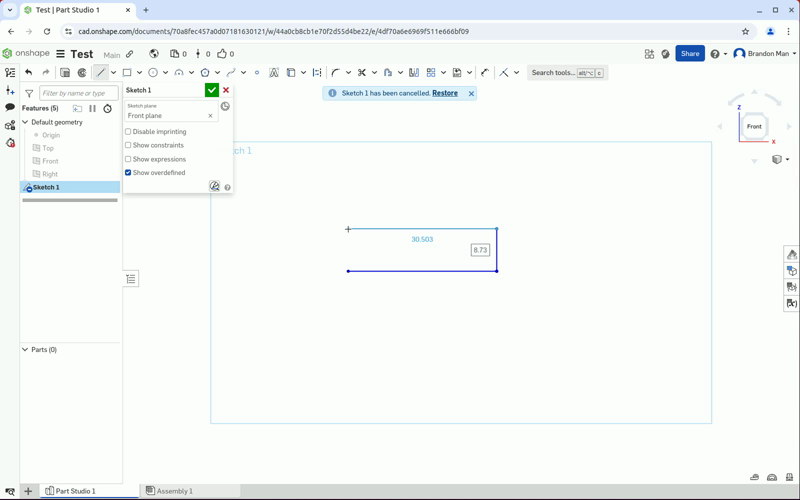
mouse_move(378, 228)
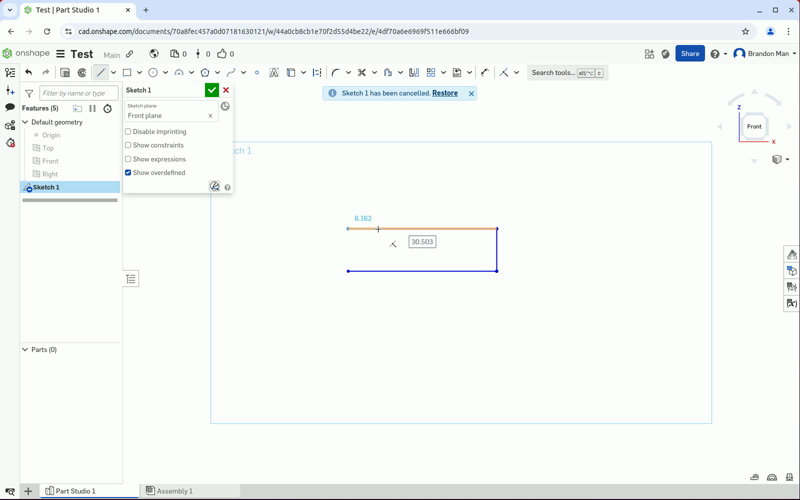
key_down(shift)
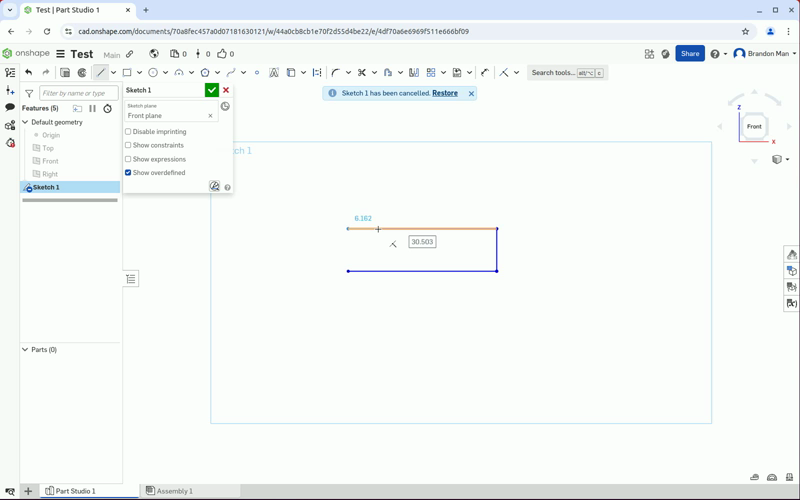
mouse_move(348, 271)
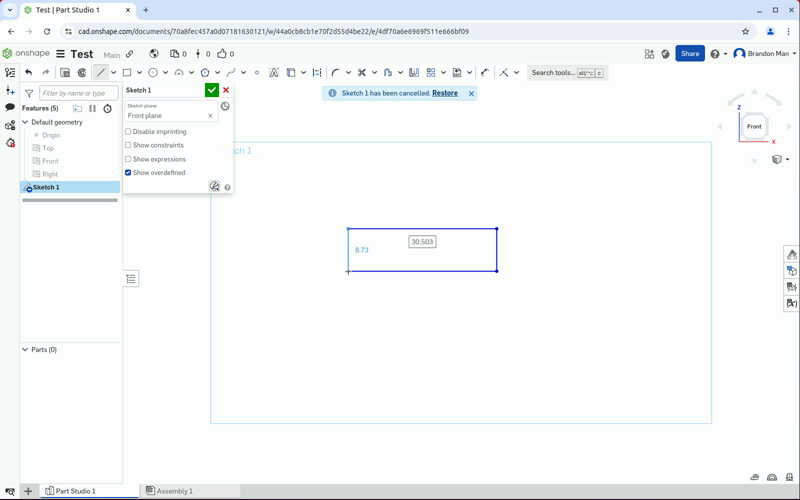
key_up(shift)
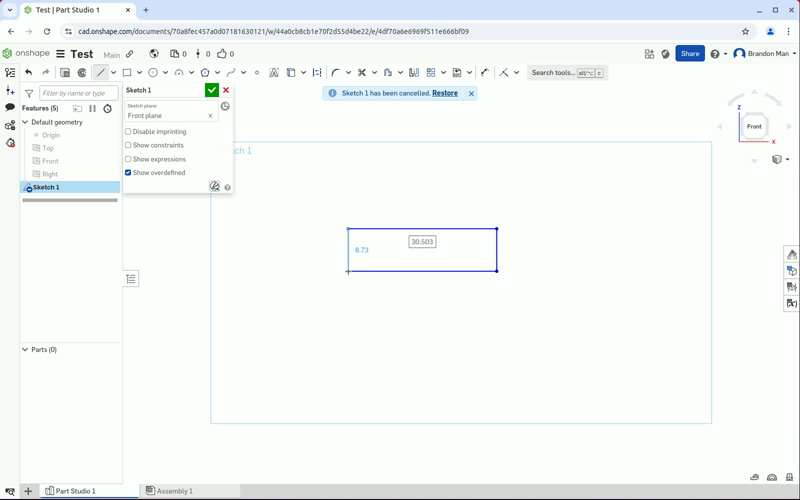
click(348, 271)
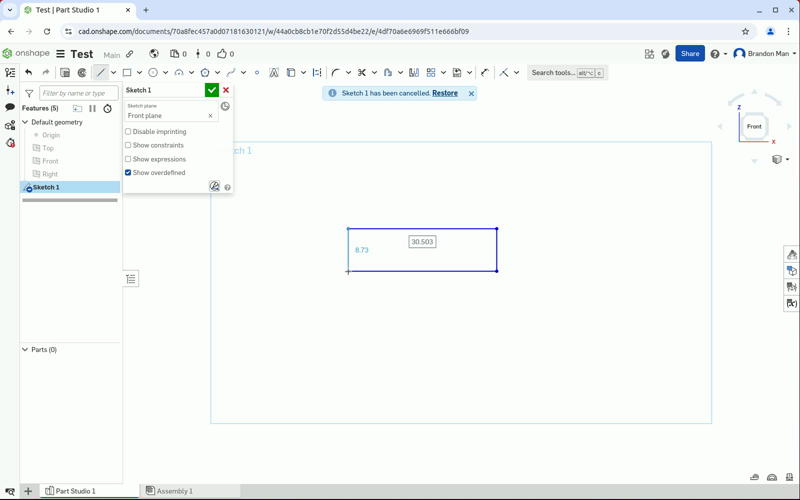
key(esc)
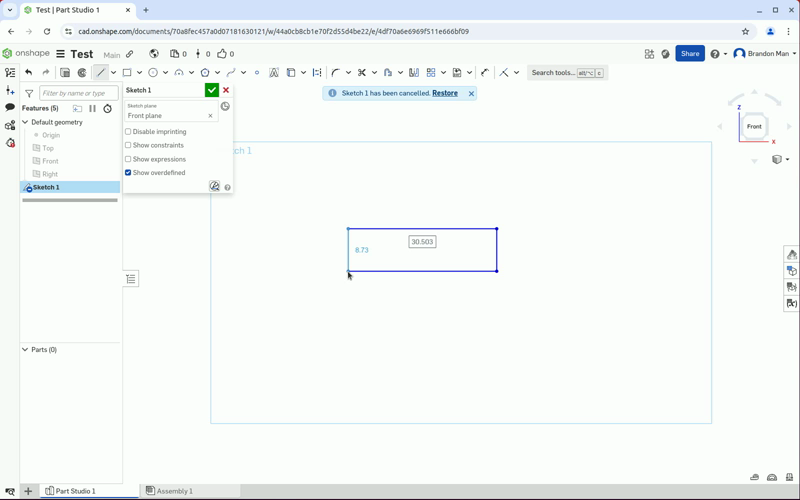
mouse_move(368, 260)
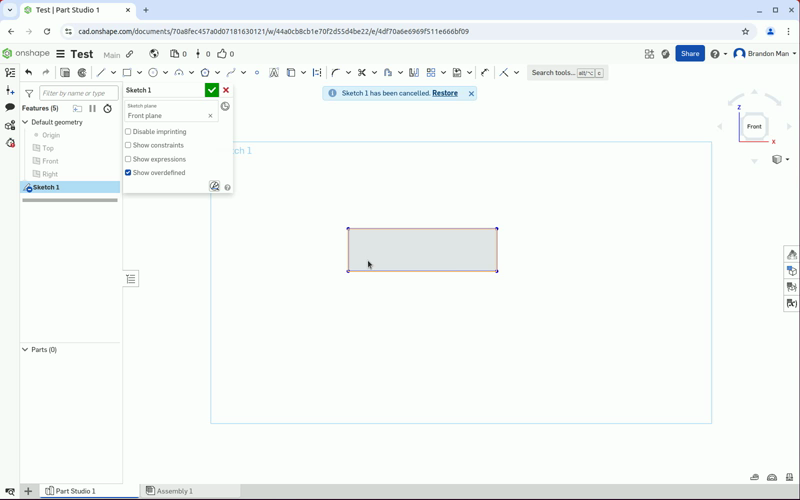
click(368, 260)
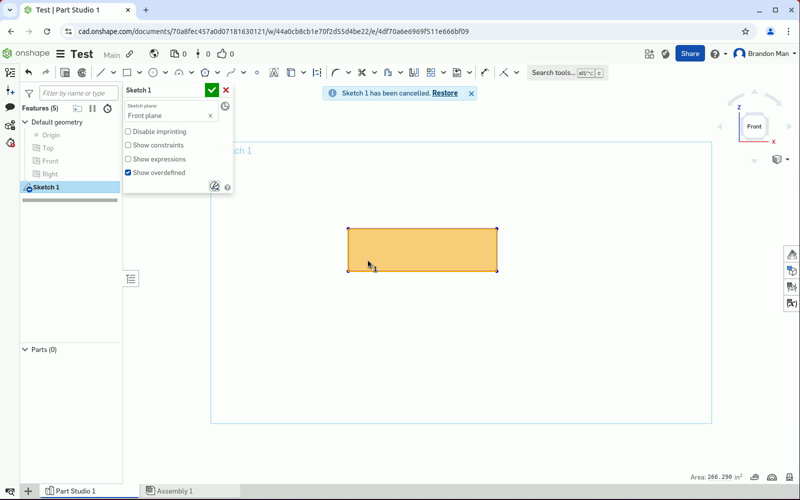
mouse_move(73, 352)
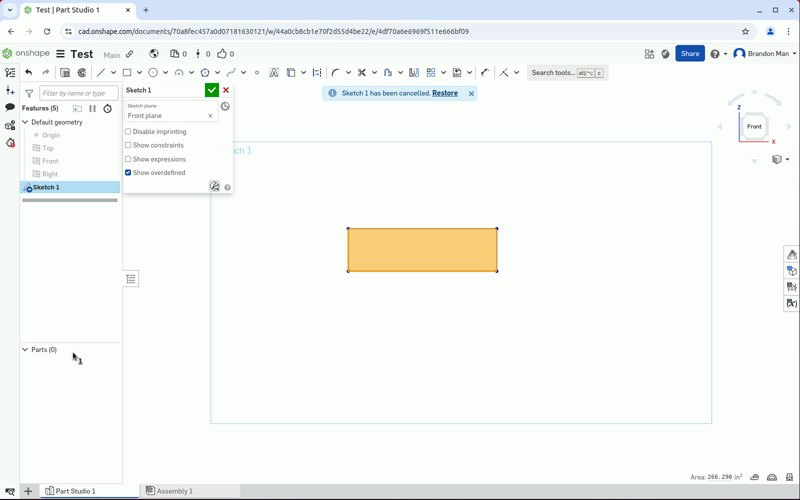
key(shift+y)
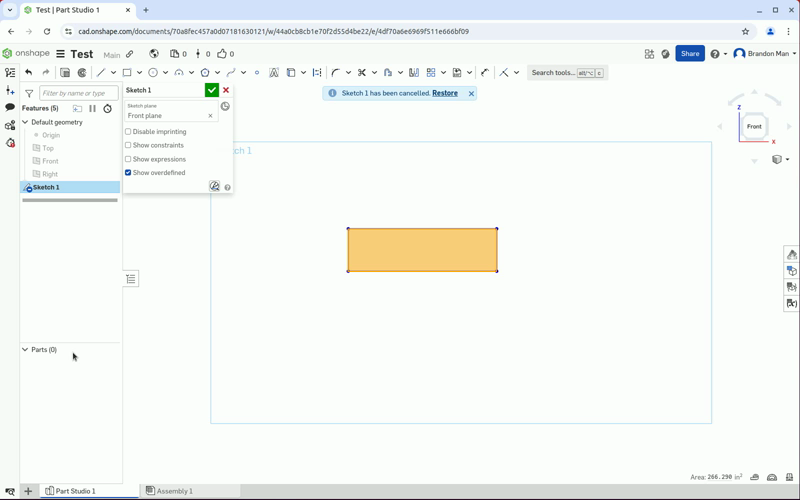
key(shift+e)
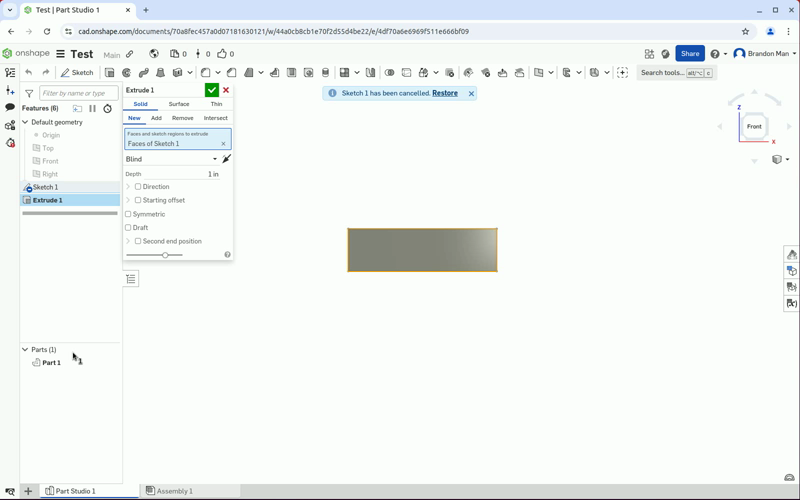
mouse_move(143, 106)
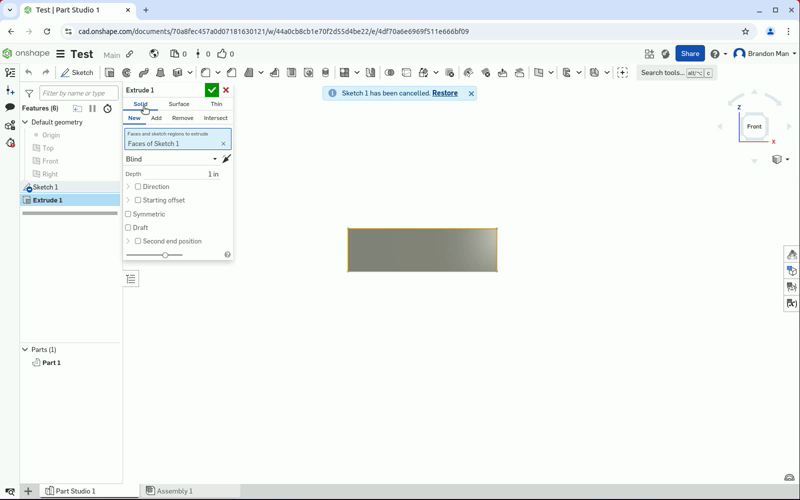
click(143, 106)
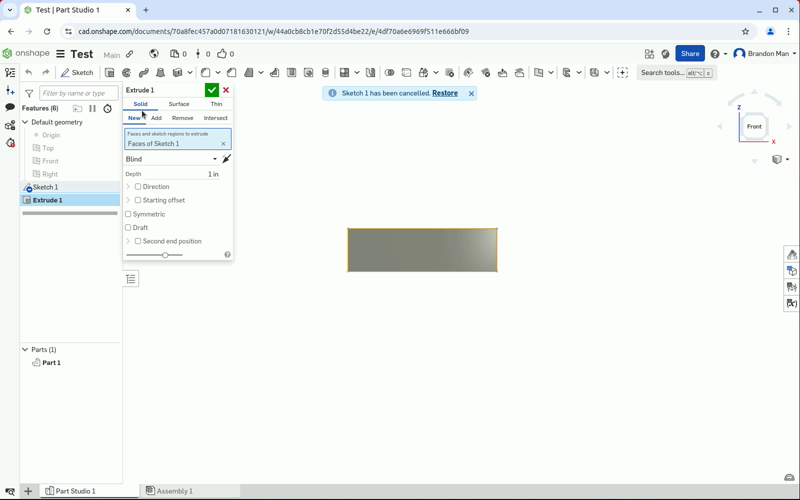
mouse_move(137, 120)
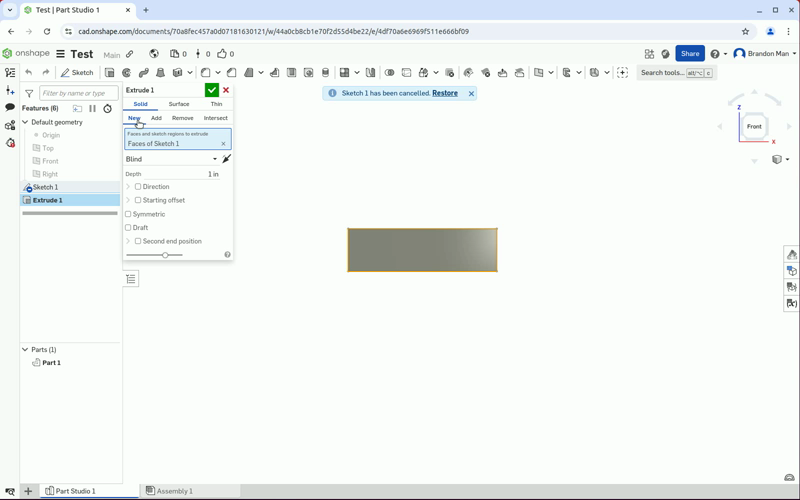
click(137, 120)
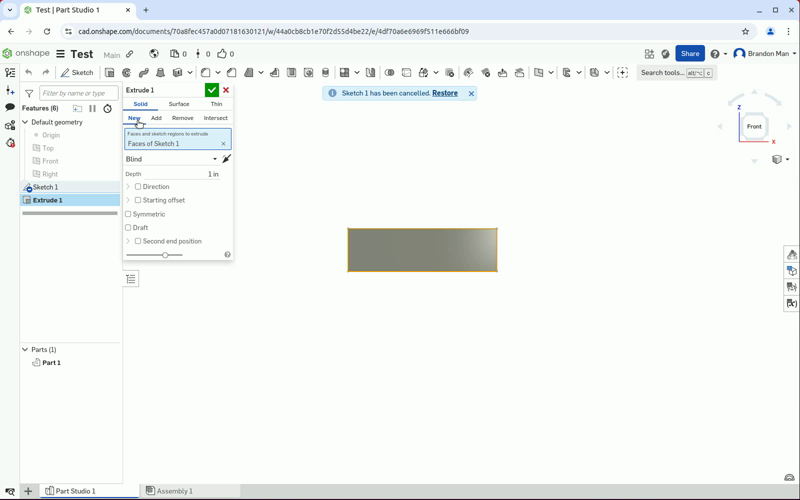
key(tab, 4)
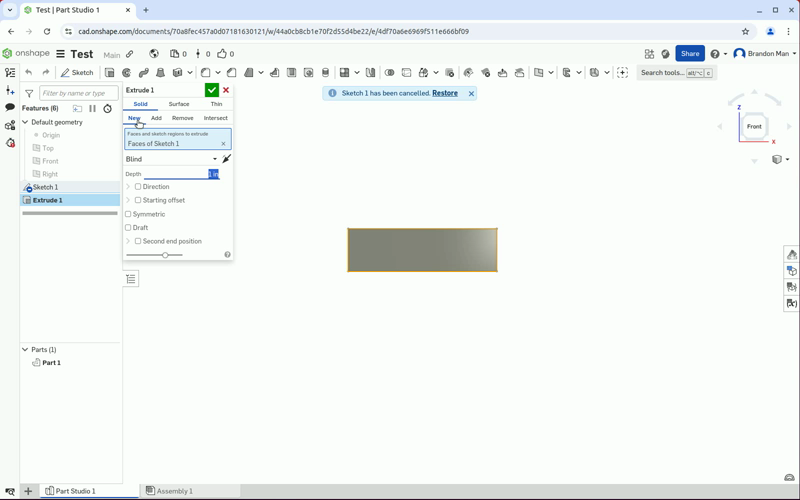
text(15.405)
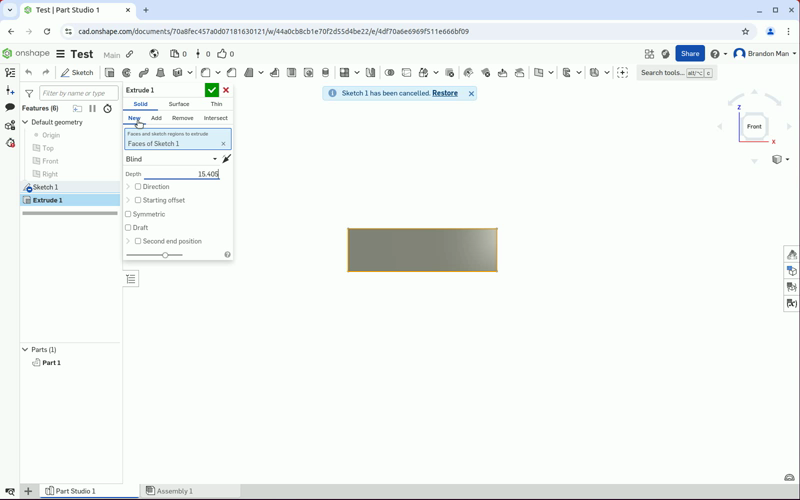
key(enter)
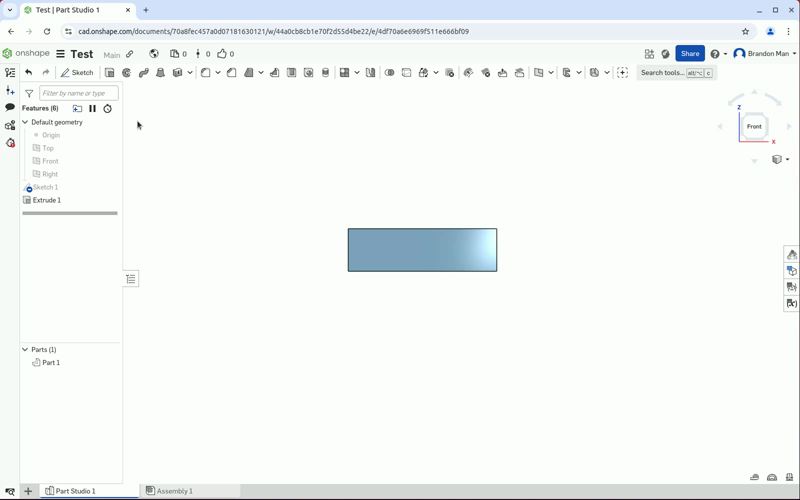
key(shift+h)
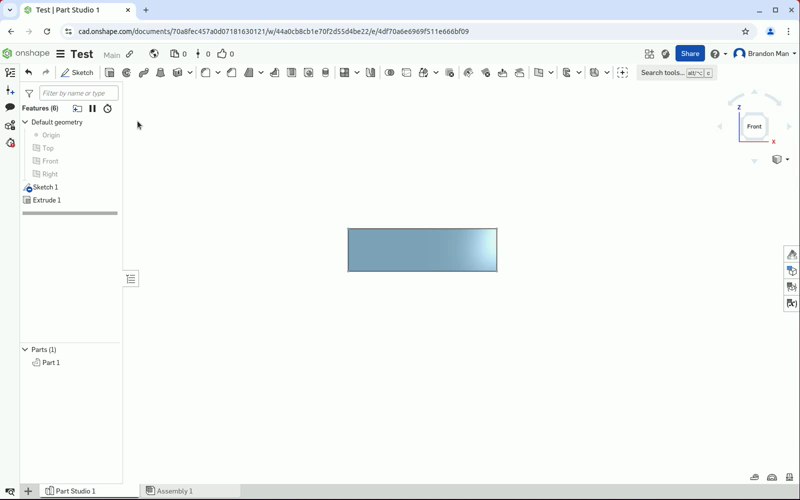
key(shift+h)
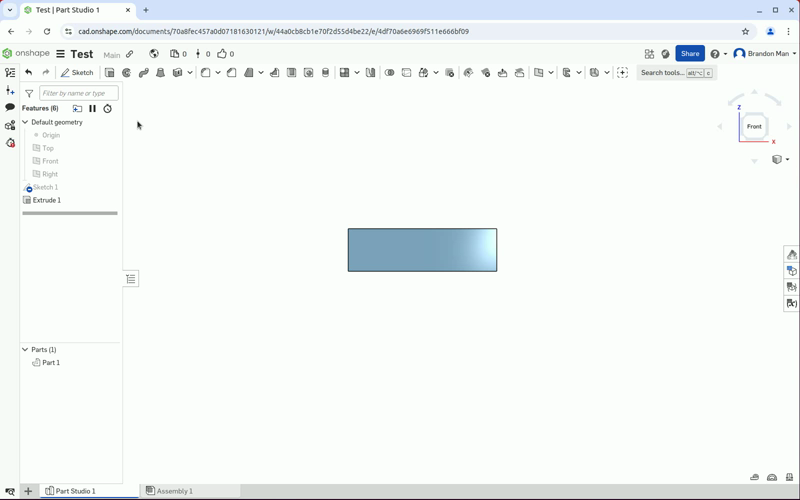
mouse_move(73, 189)
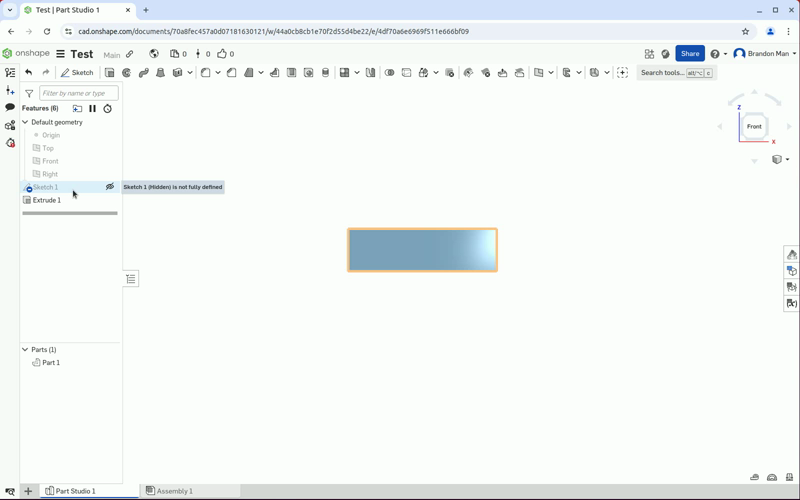
click(73, 189)
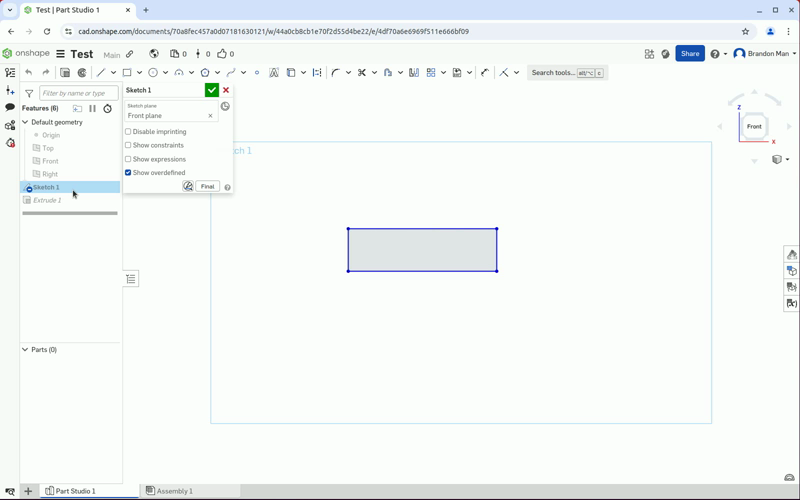
mouse_move(229, 92)
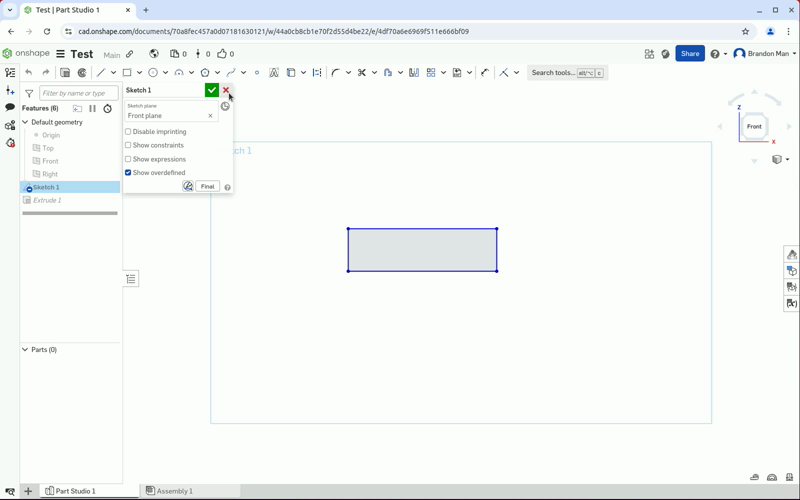
click(229, 92)
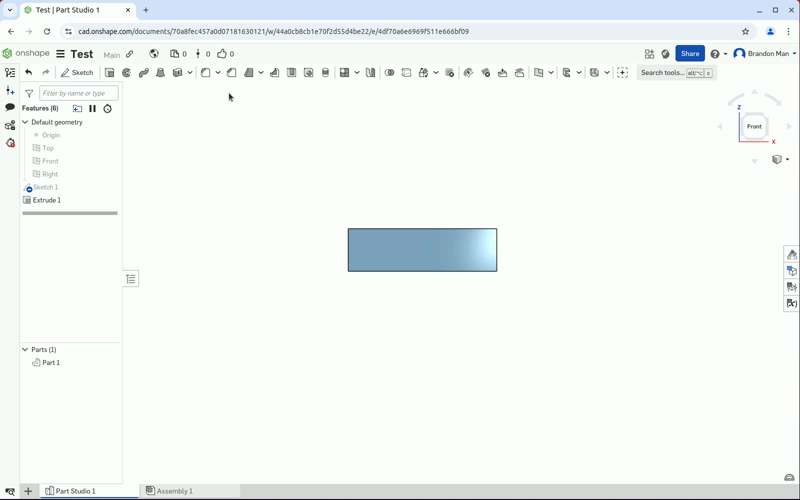
mouse_move(541, 75)
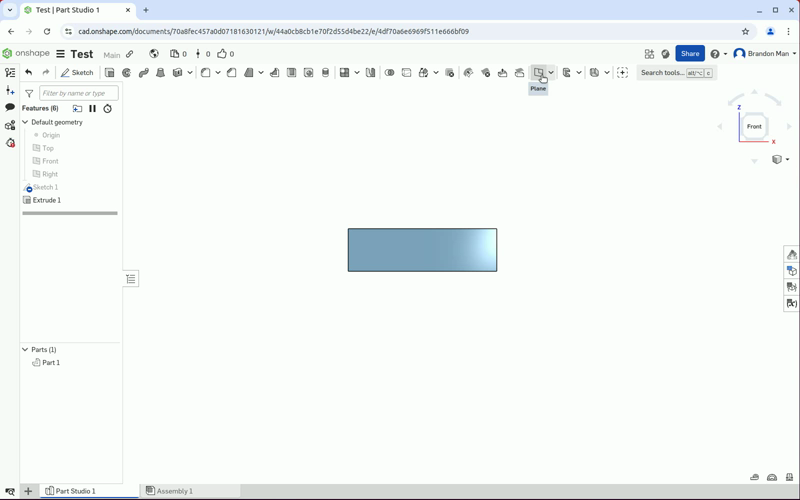
click(541, 75)
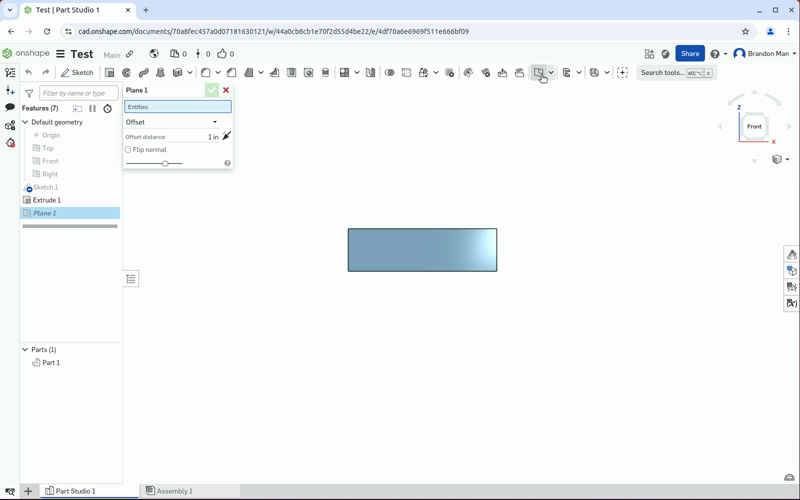
mouse_move(73, 163)
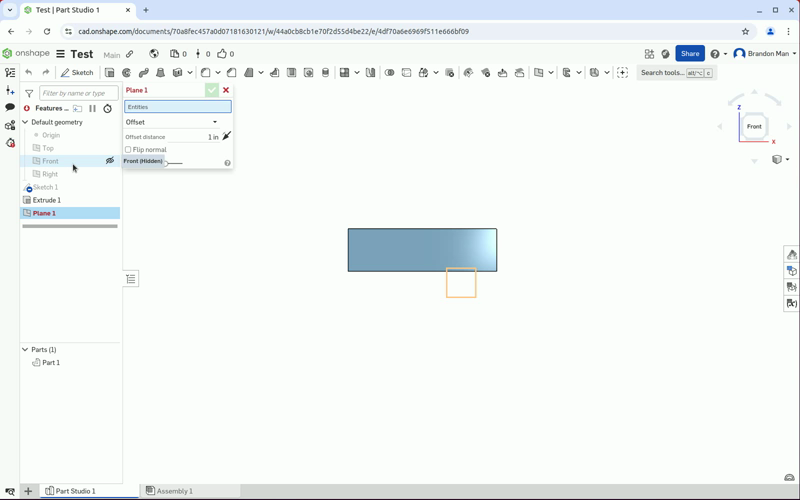
click(73, 163)
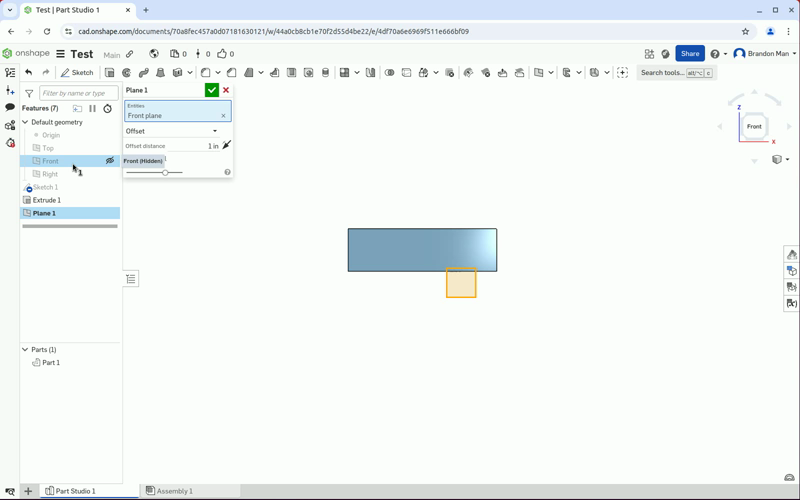
key(tab, 2)
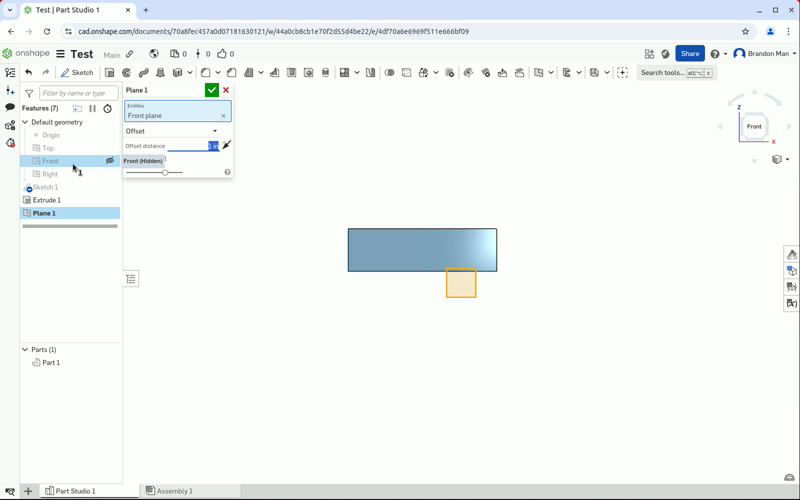
text(15.405)
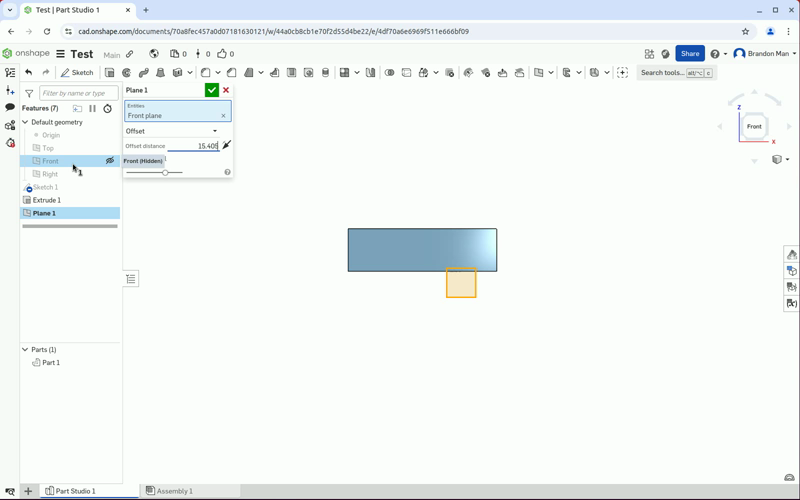
key(enter, 2)
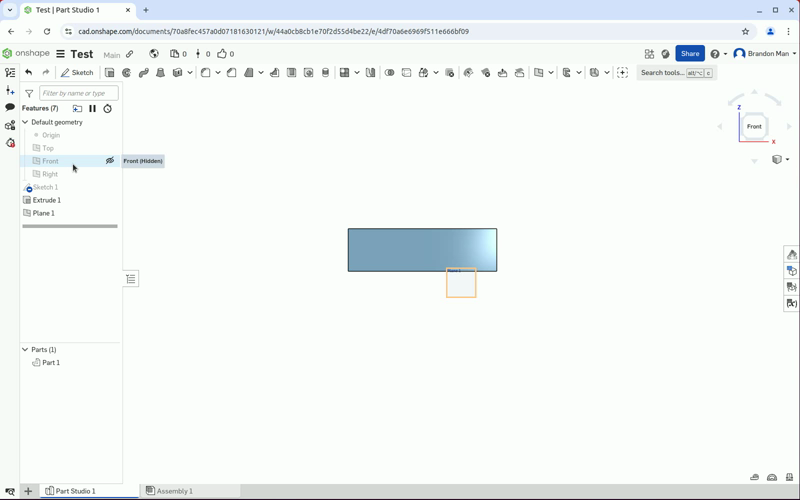
key(shift+s)
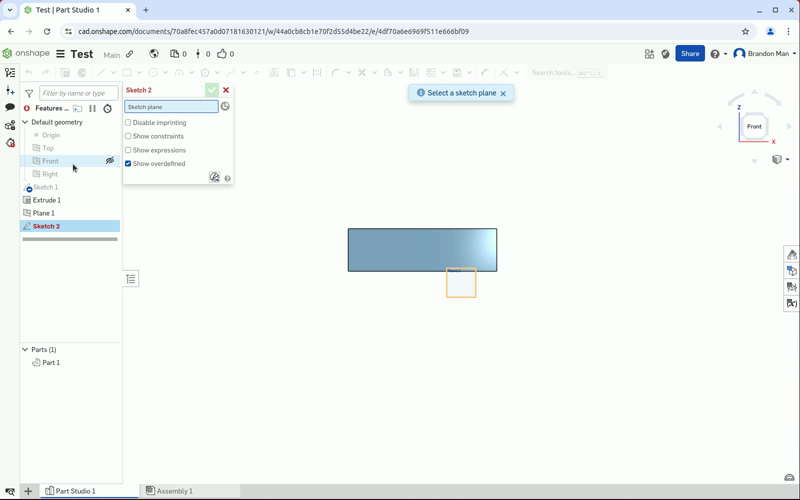
mouse_move(73, 215)
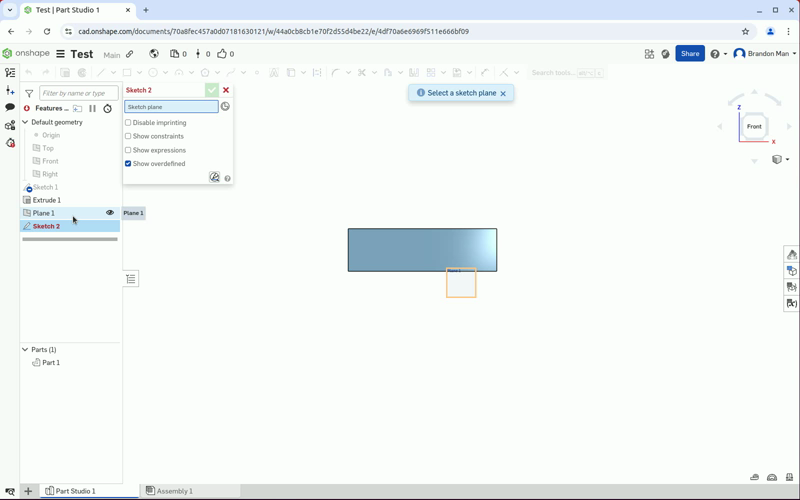
click(73, 215)
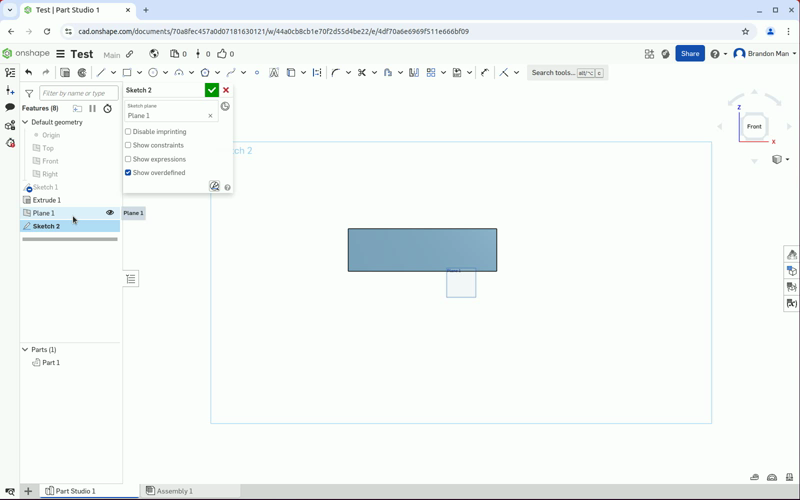
mouse_move(73, 352)
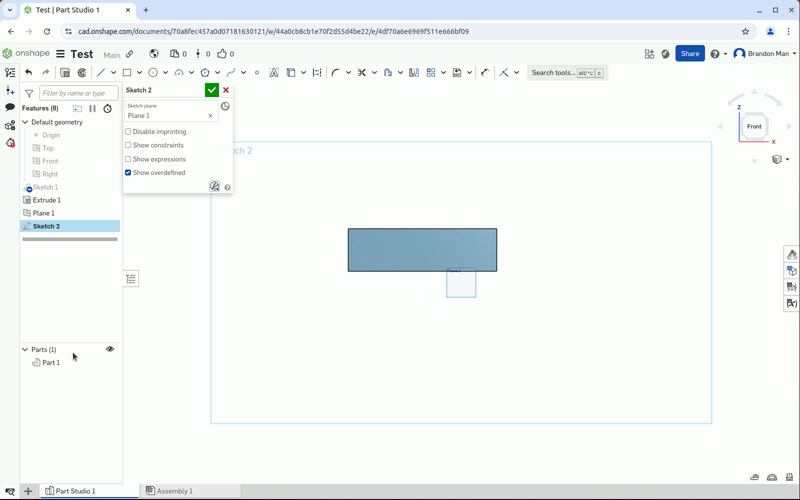
key(y)
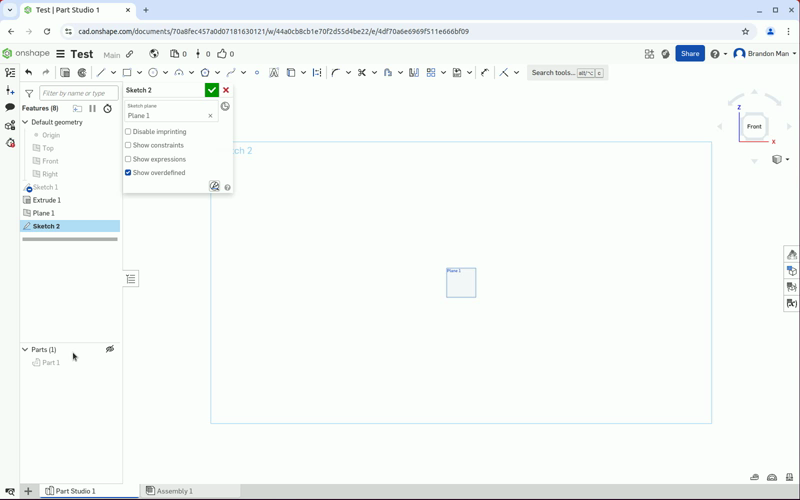
key(l)
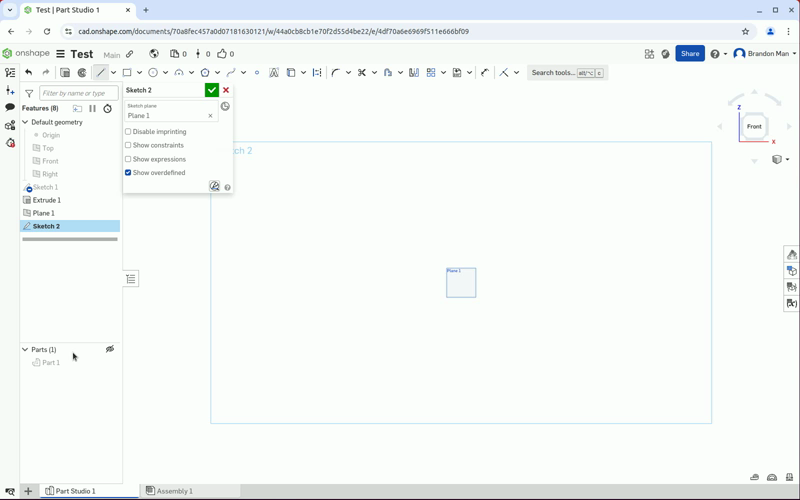
key_down(shift)
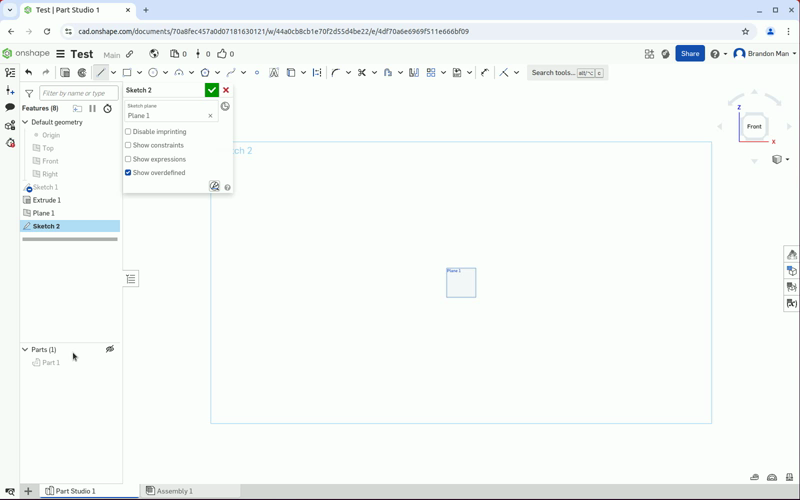
mouse_move(417, 267)
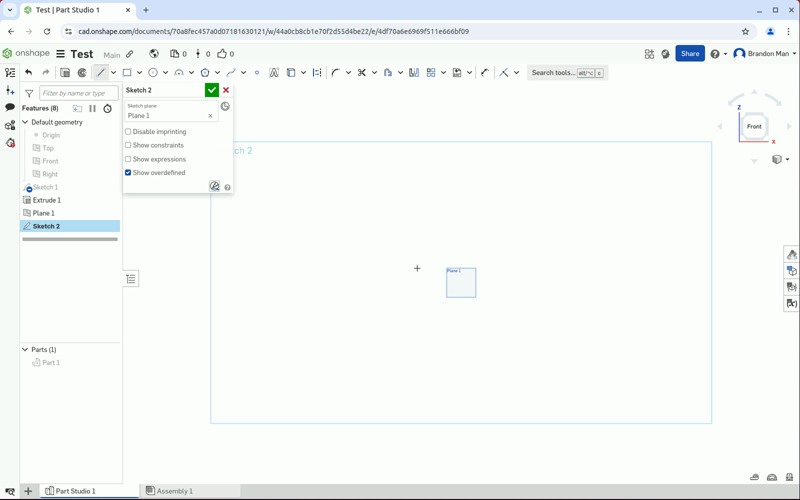
click(417, 267)
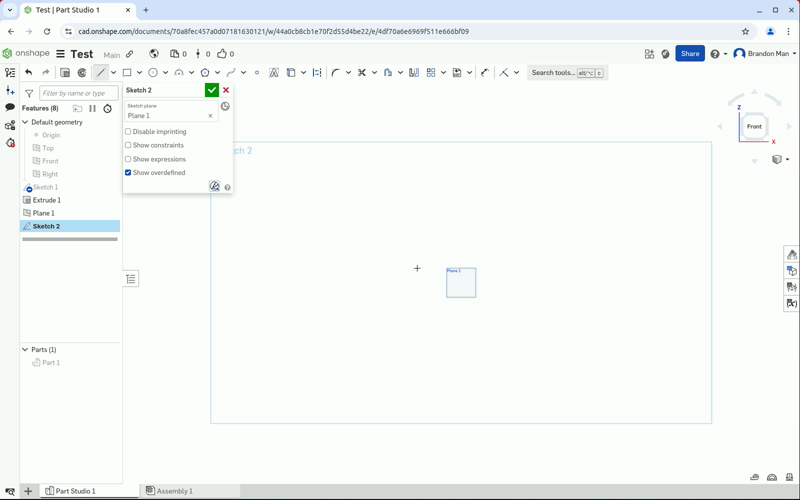
key_up(shift)
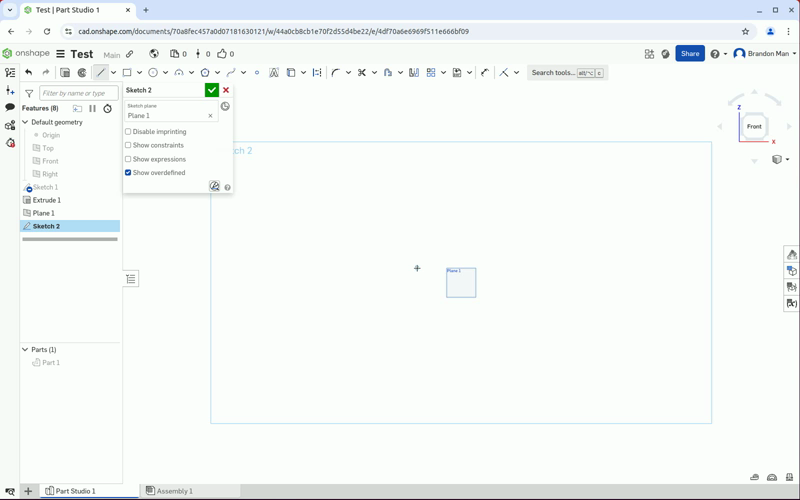
key_down(shift)
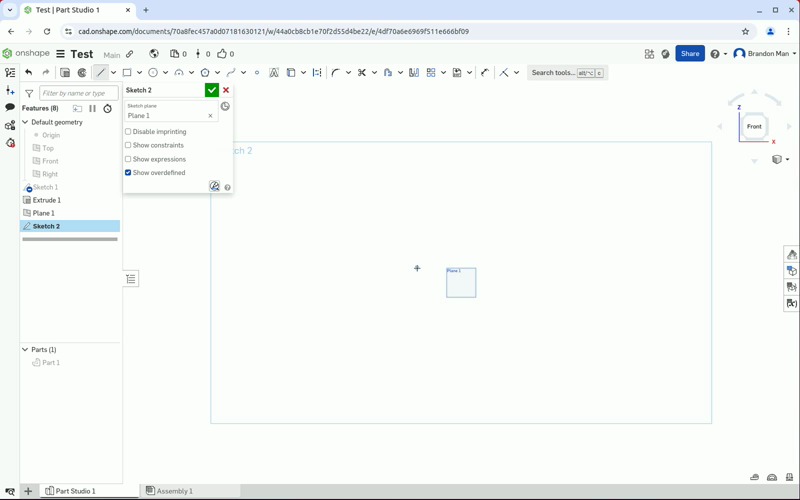
mouse_move(447, 267)
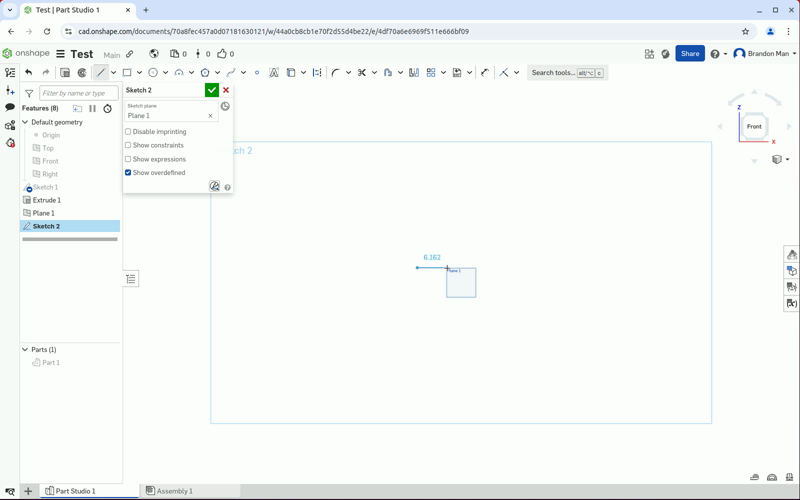
mouse_move(427, 267)
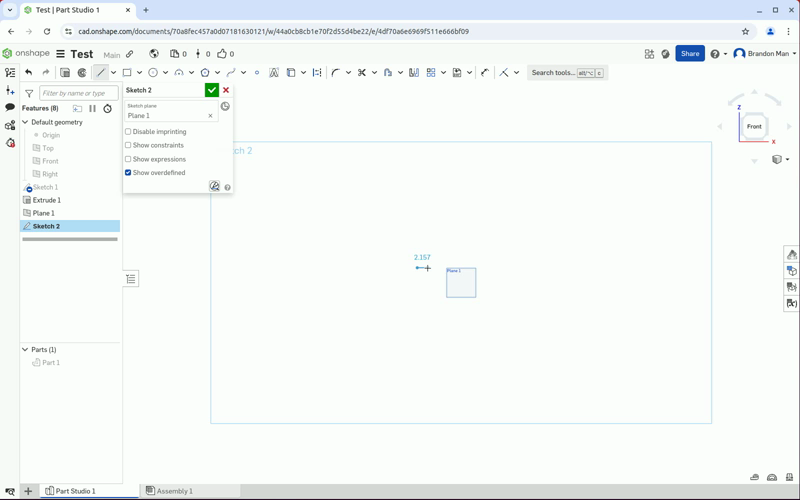
click(427, 267)
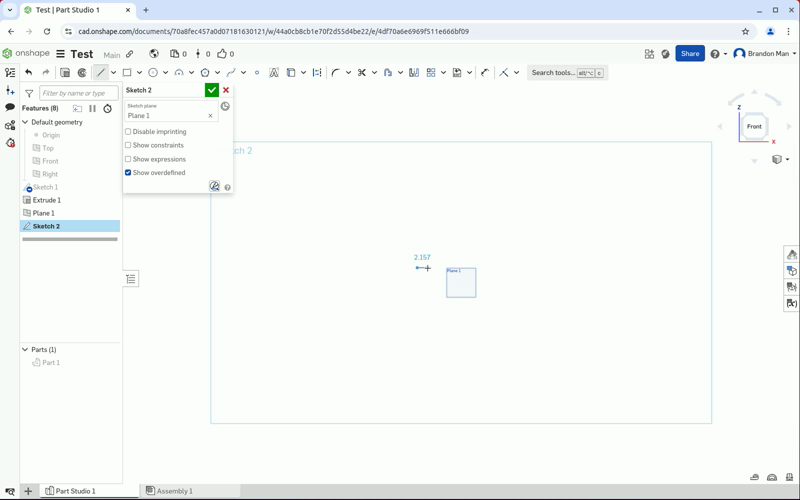
key_up(shift)
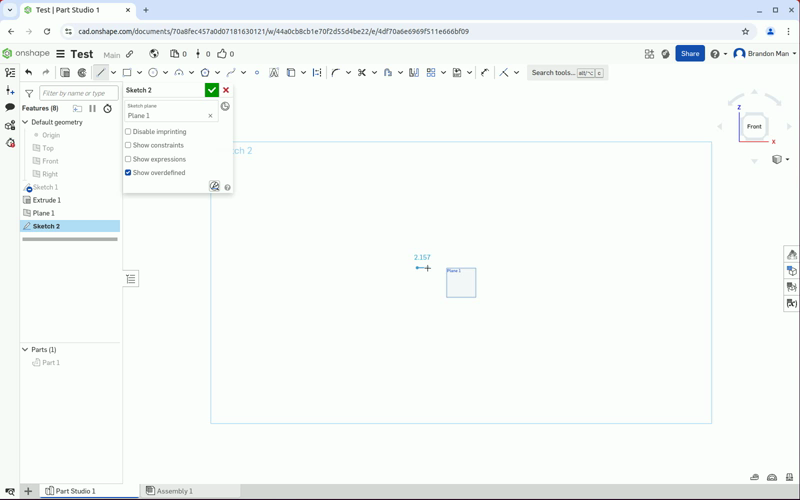
key_down(shift)
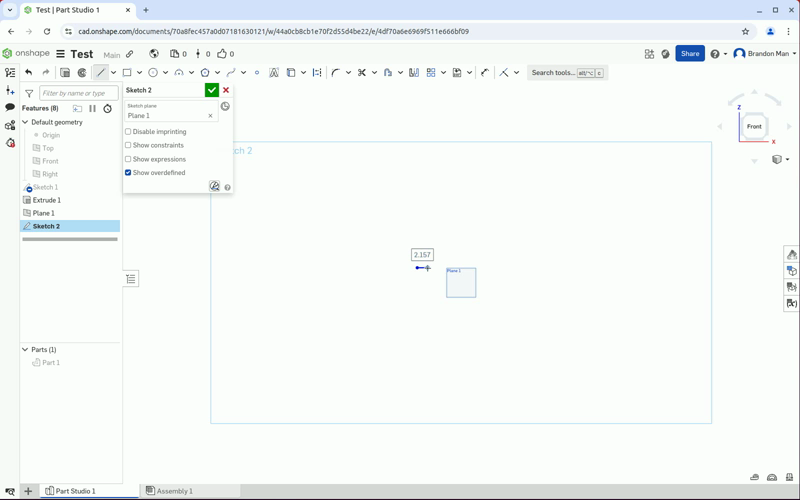
mouse_move(457, 267)
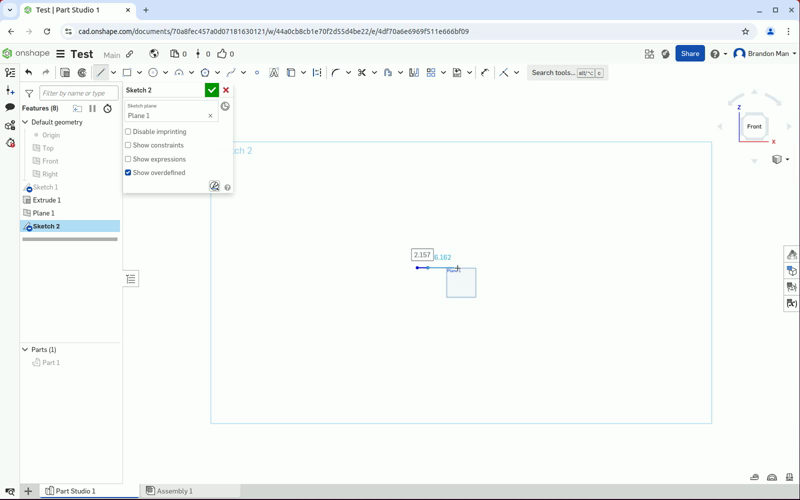
mouse_move(427, 262)
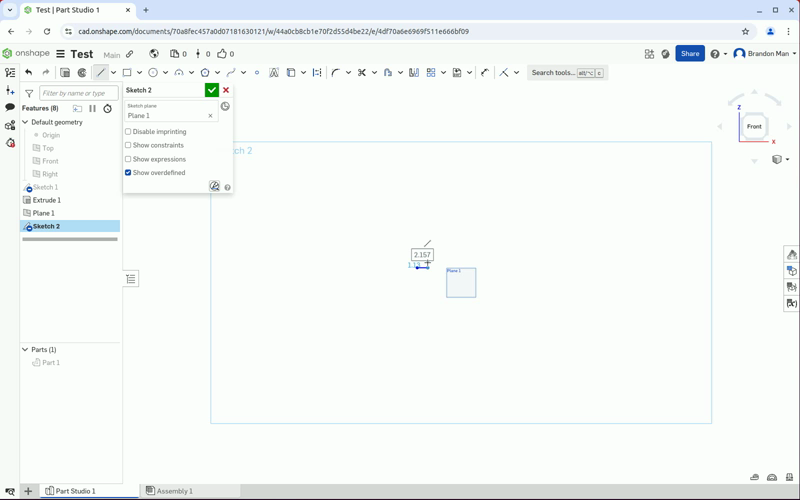
scroll(6)
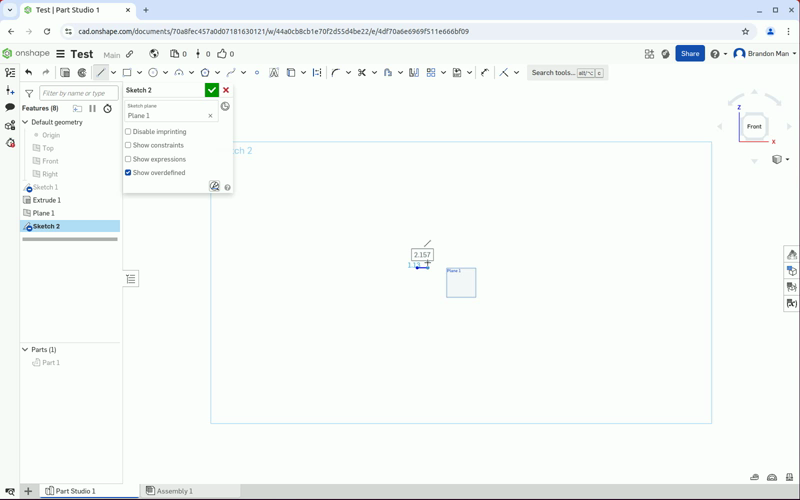
scroll(6)
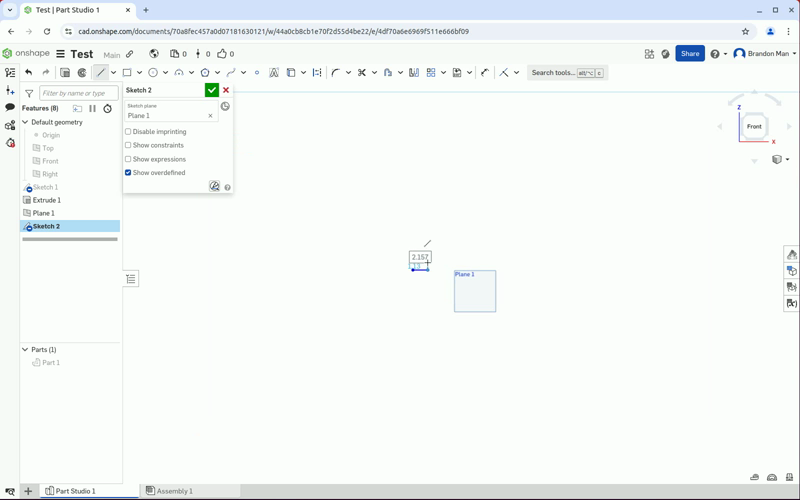
scroll(6)
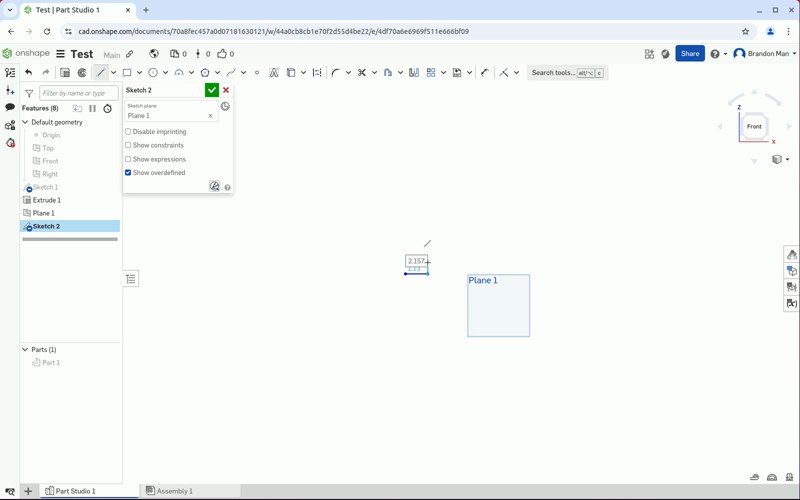
scroll(6)
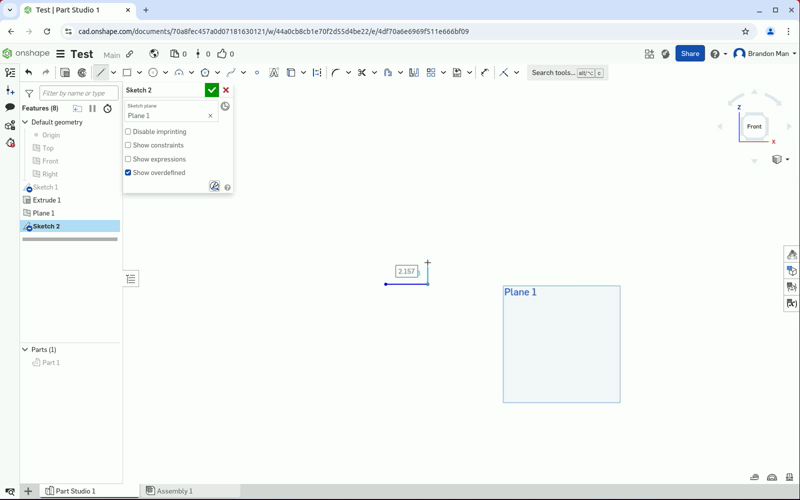
scroll(6)
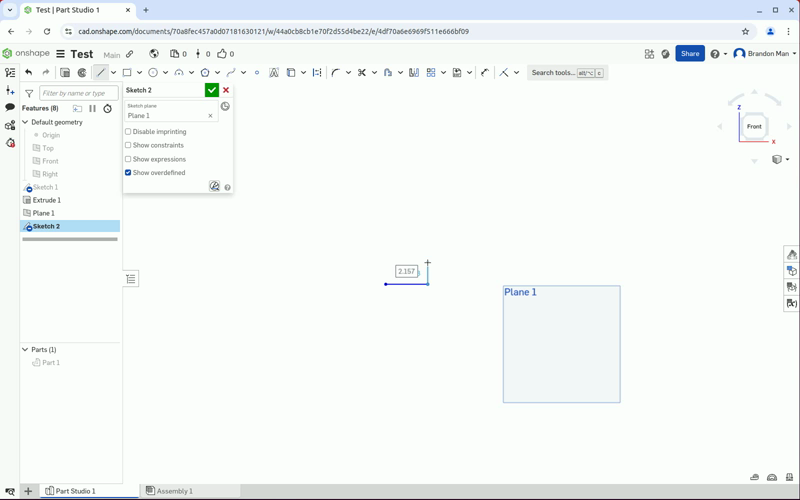
scroll(6)
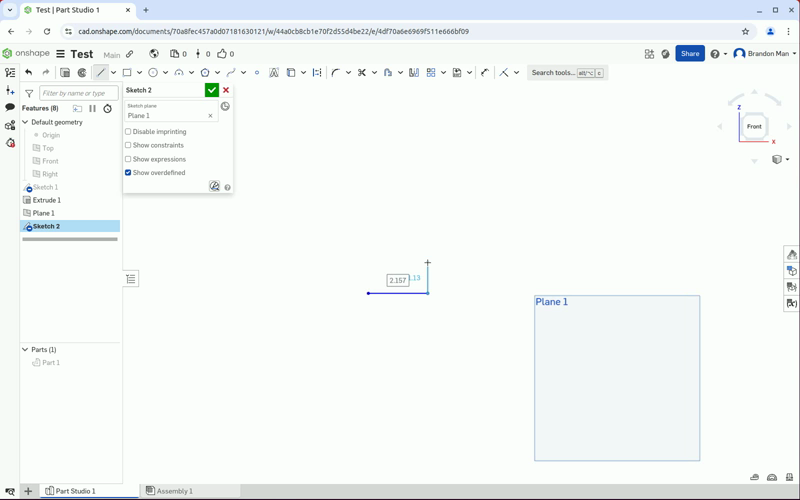
scroll(6)
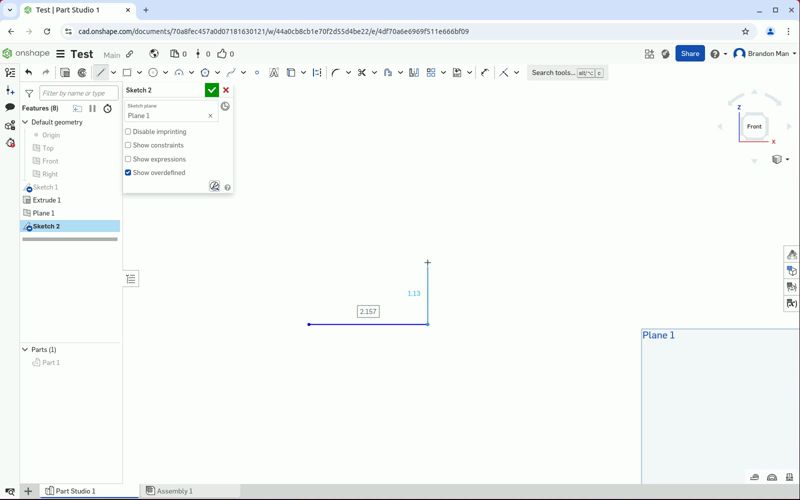
click(427, 262)
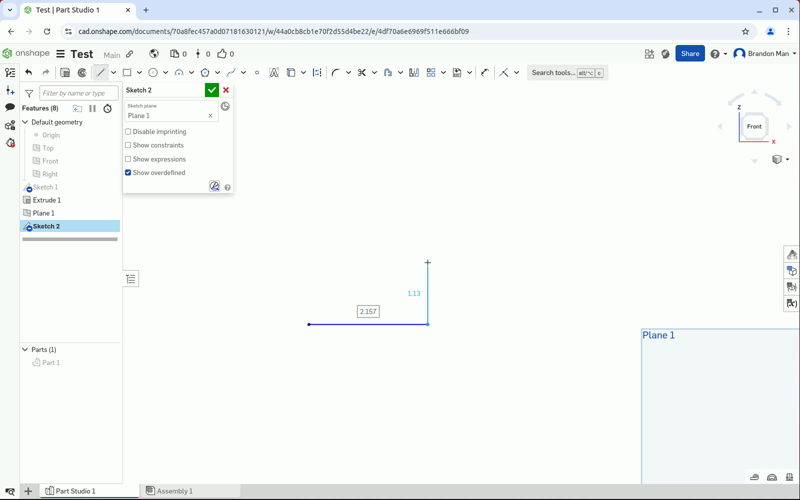
scroll(-6)
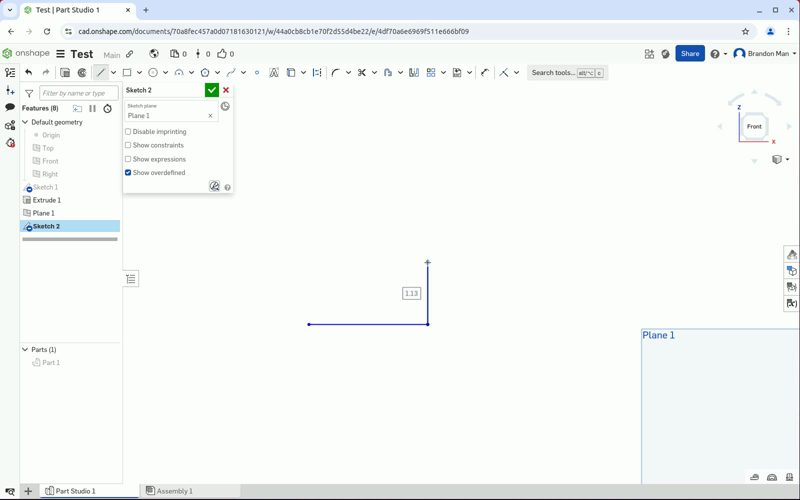
scroll(-6)
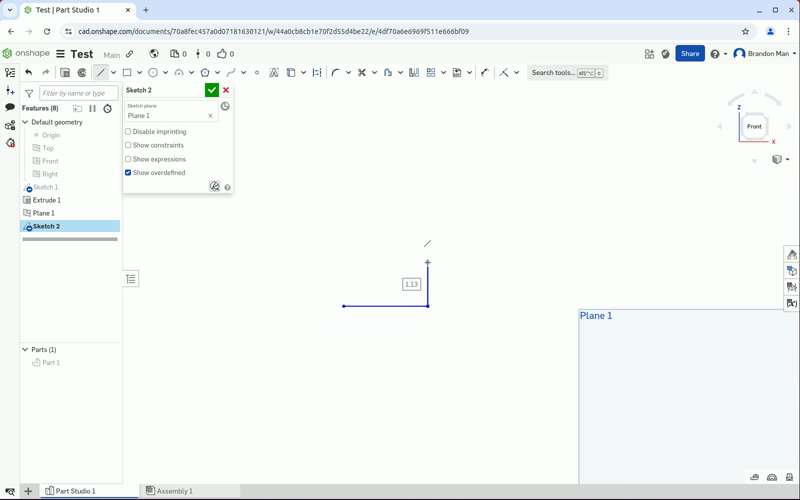
scroll(-6)
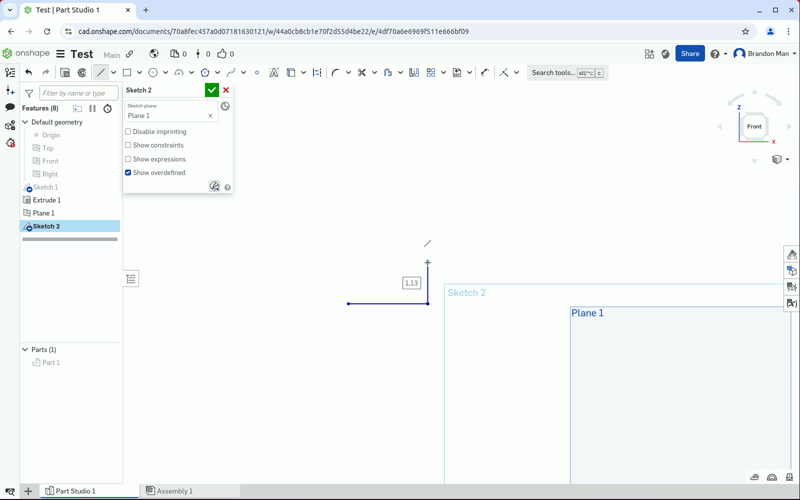
scroll(-6)
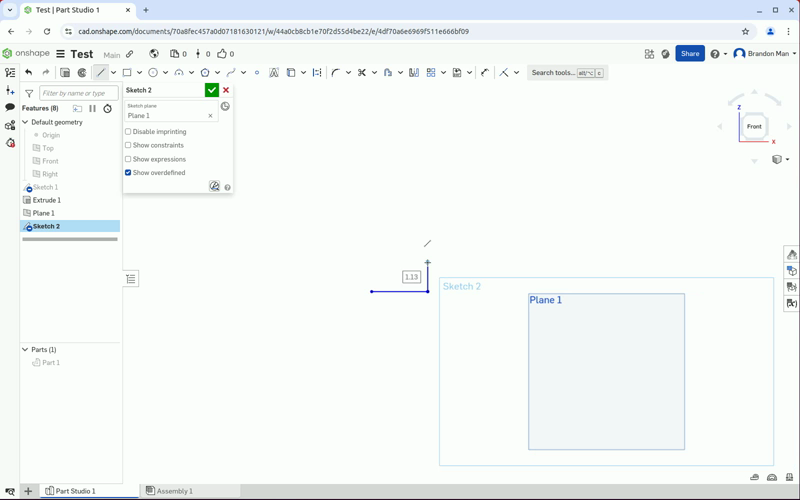
scroll(-6)
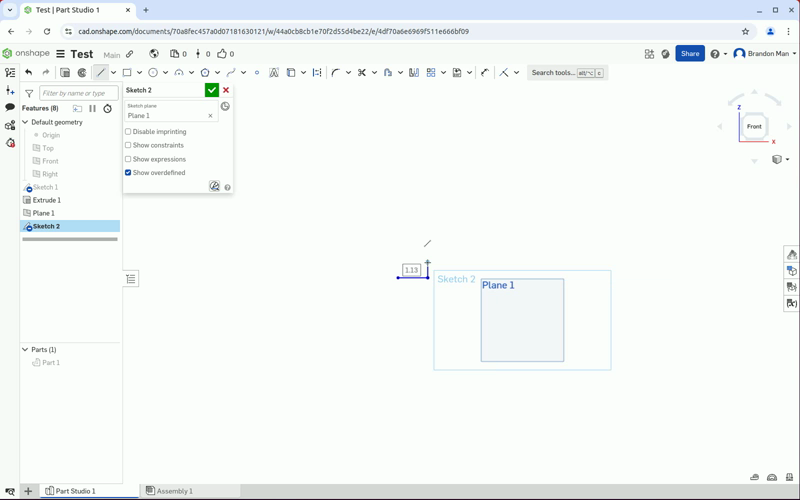
scroll(-6)
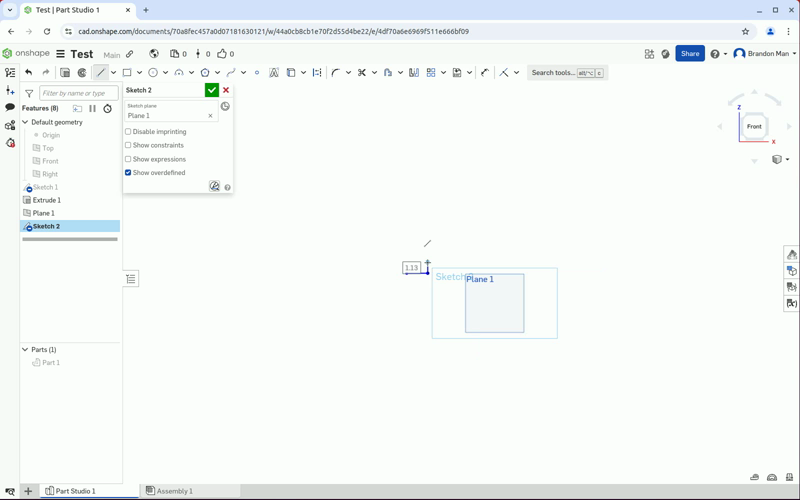
scroll(-6)
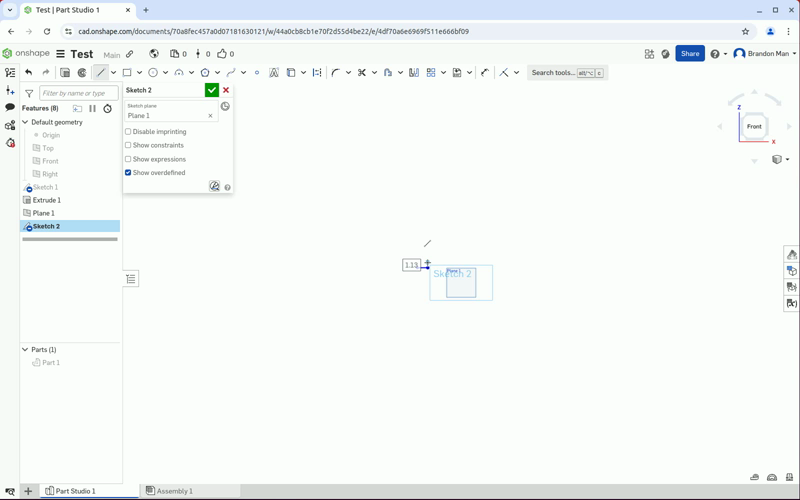
key_up(shift)
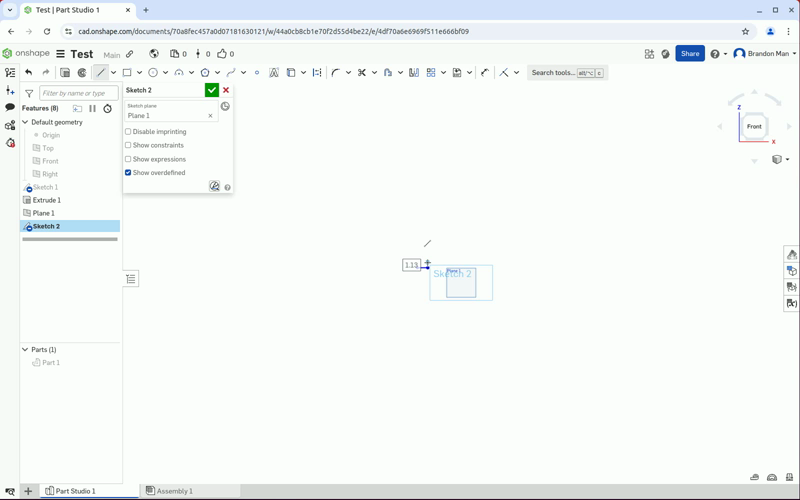
key_down(shift)
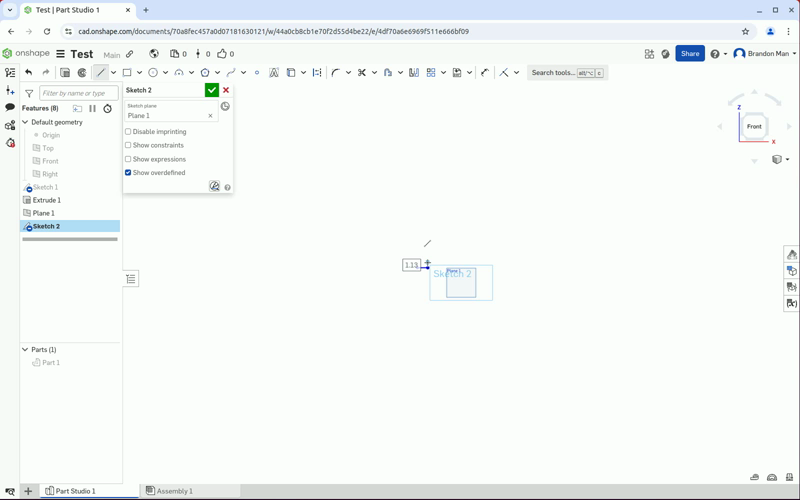
mouse_move(457, 262)
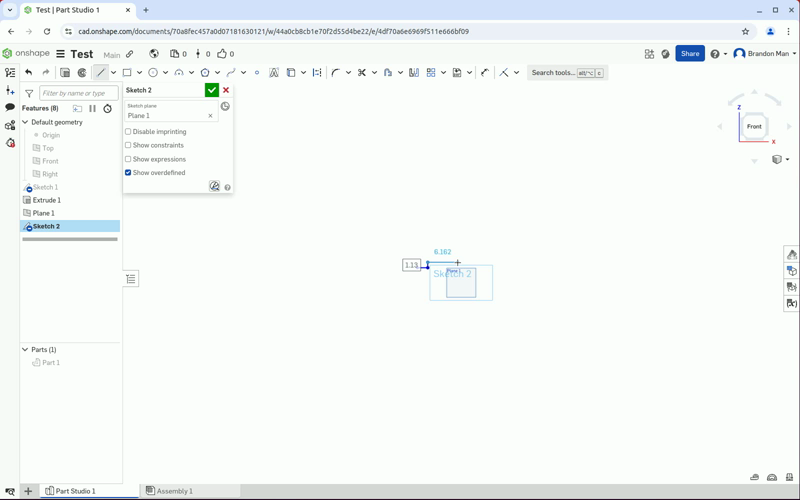
mouse_move(417, 262)
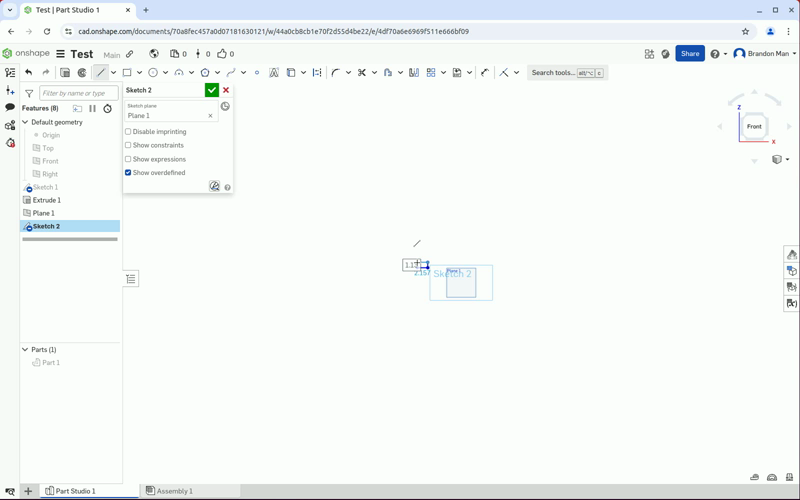
click(417, 262)
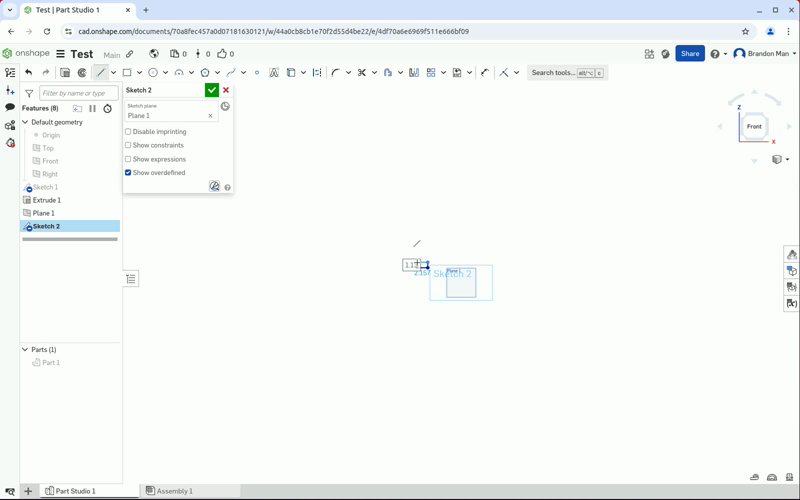
key_up(shift)
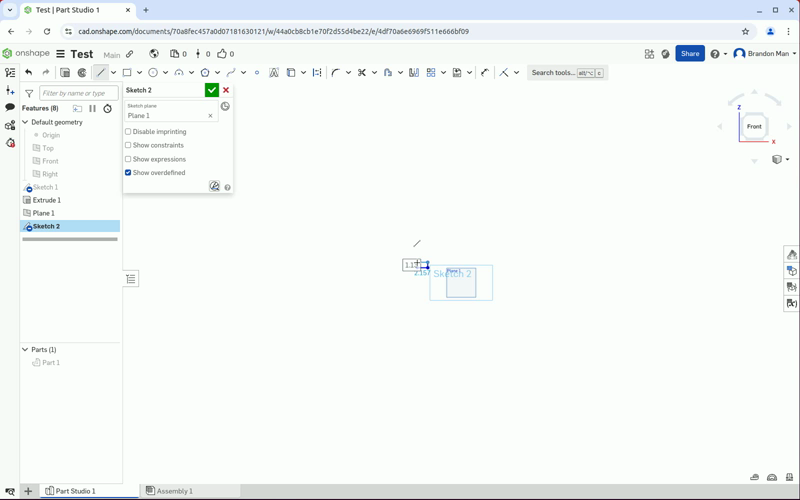
mouse_move(447, 262)
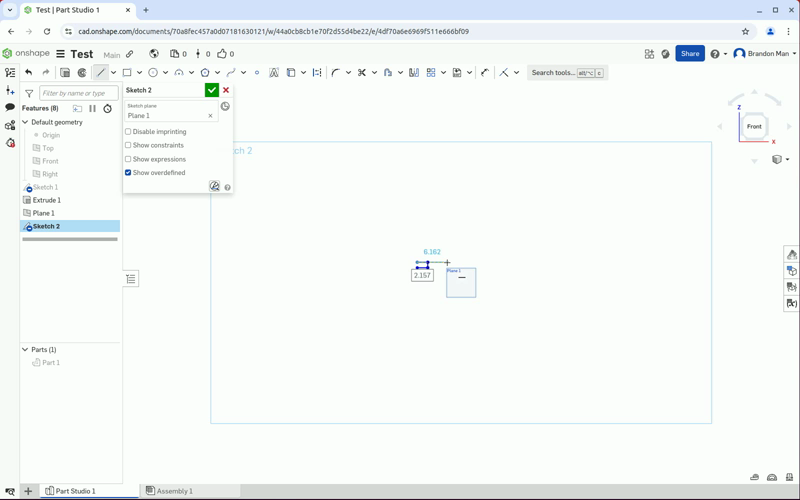
key_down(shift)
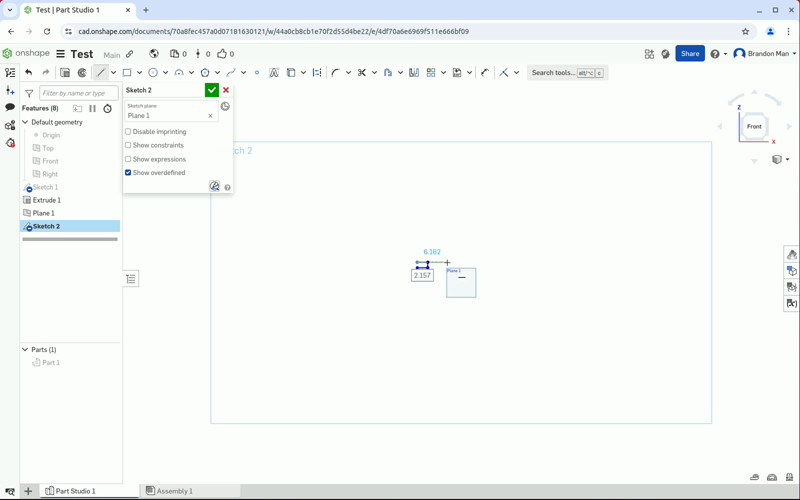
mouse_move(417, 267)
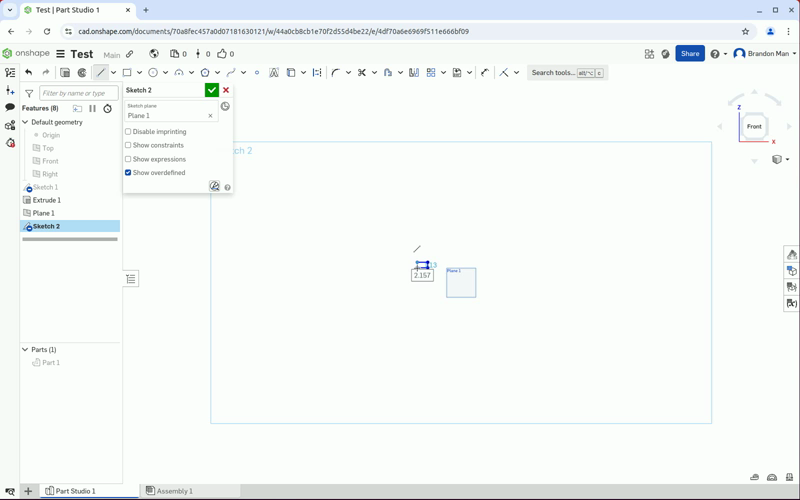
scroll(6)
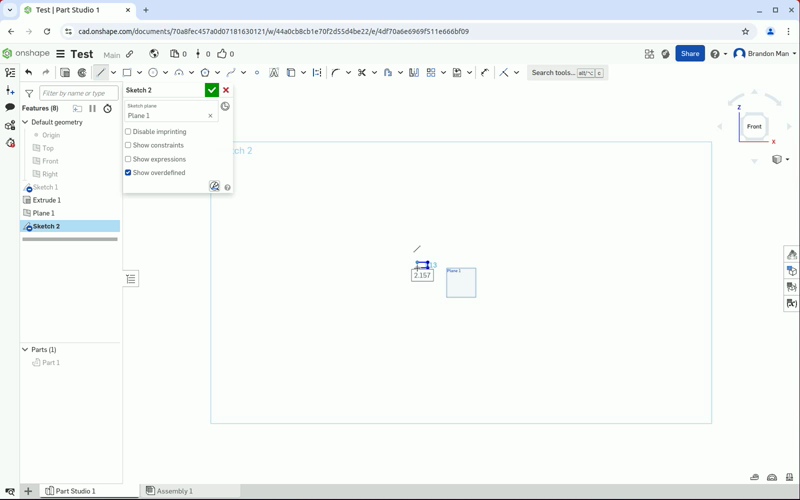
scroll(6)
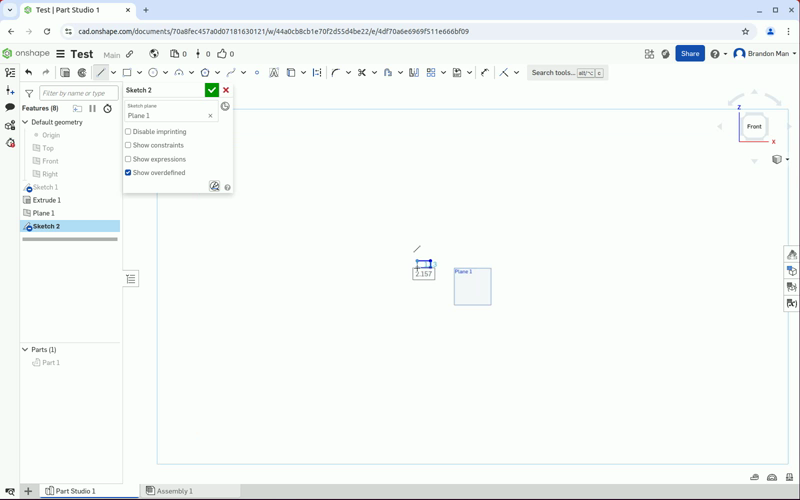
scroll(6)
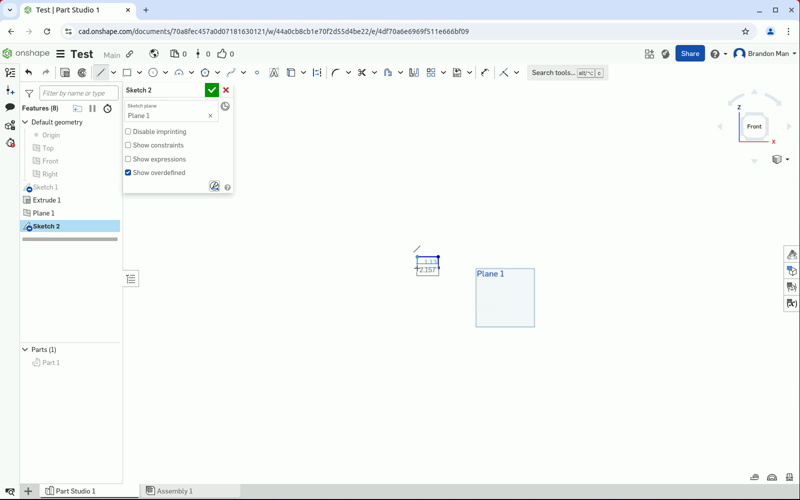
scroll(6)
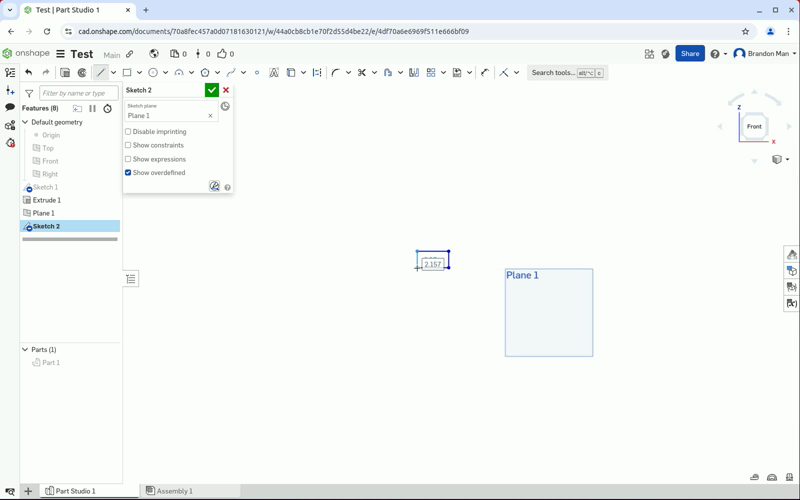
scroll(6)
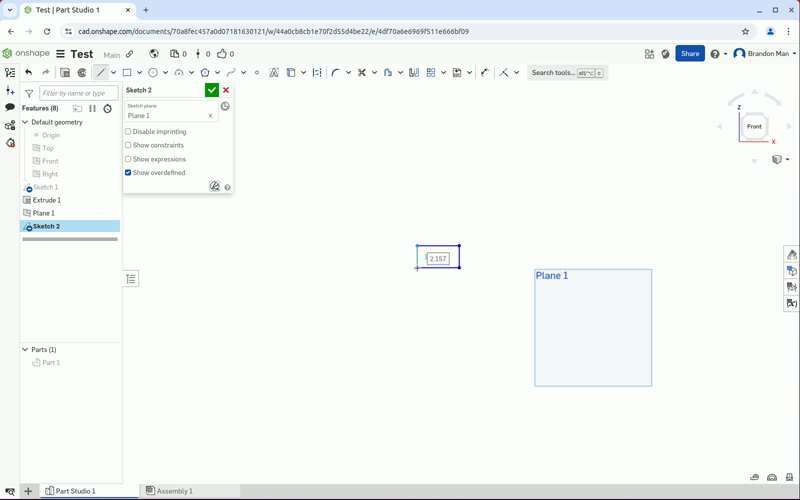
scroll(6)
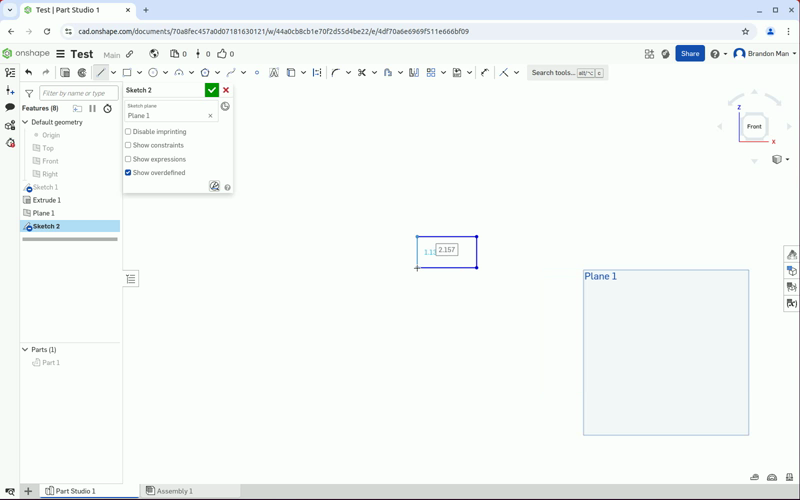
scroll(6)
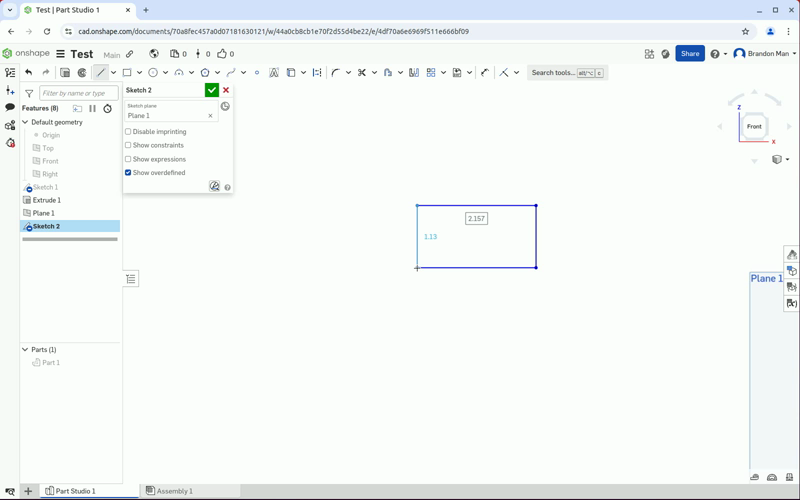
key_up(shift)
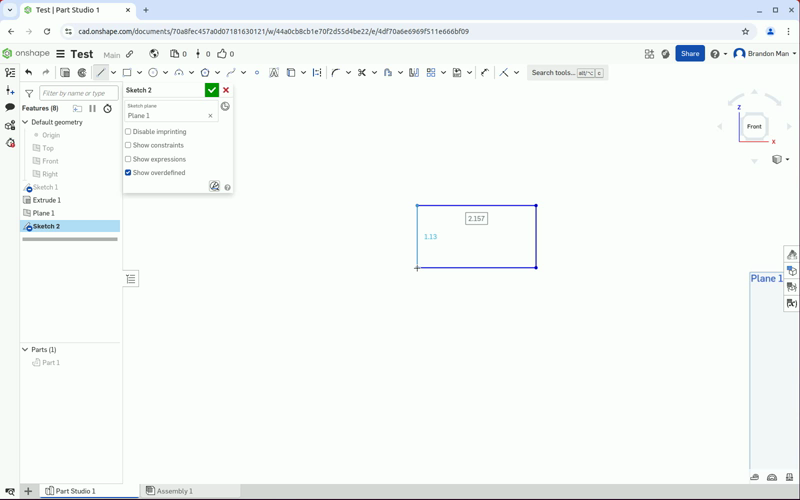
click(417, 267)
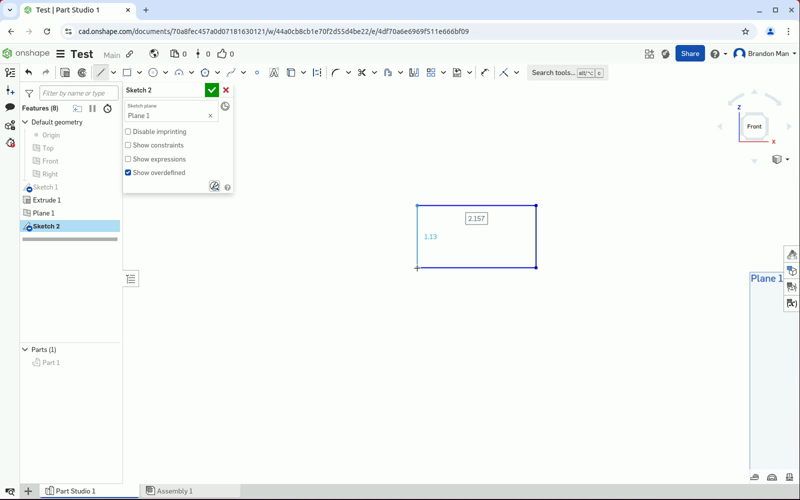
scroll(-6)
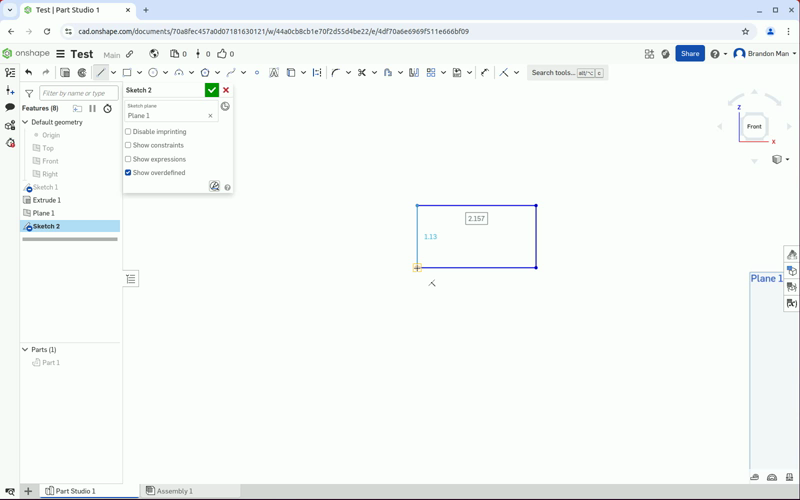
scroll(-6)
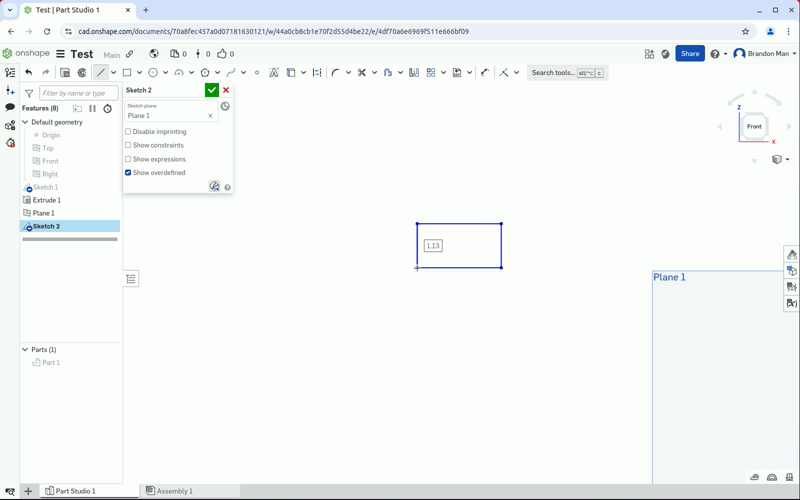
scroll(-6)
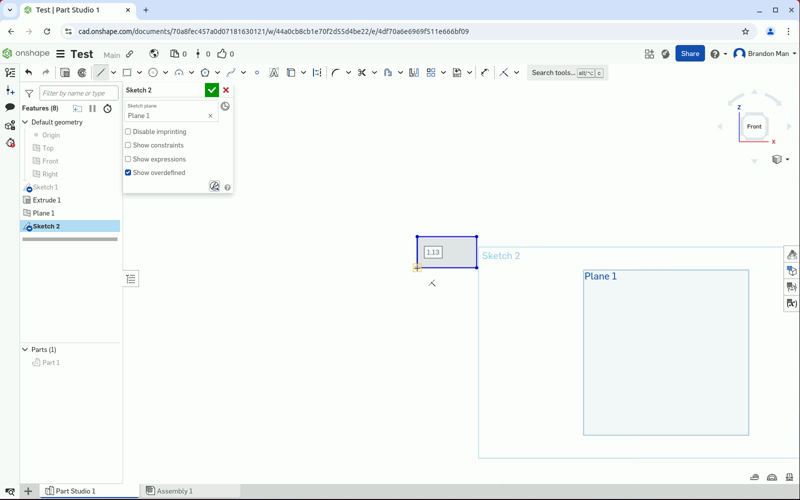
scroll(-6)
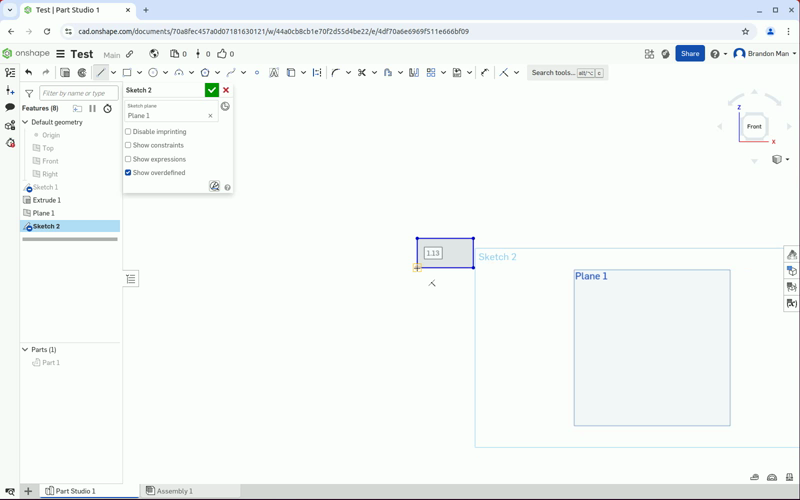
scroll(-6)
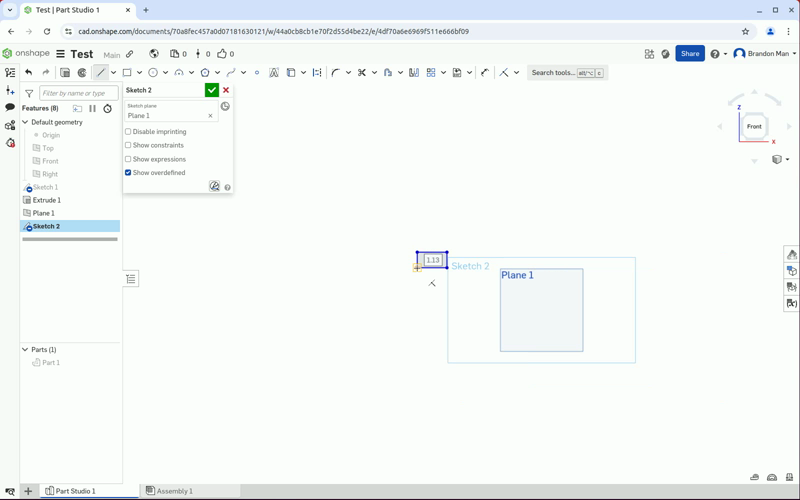
scroll(-6)
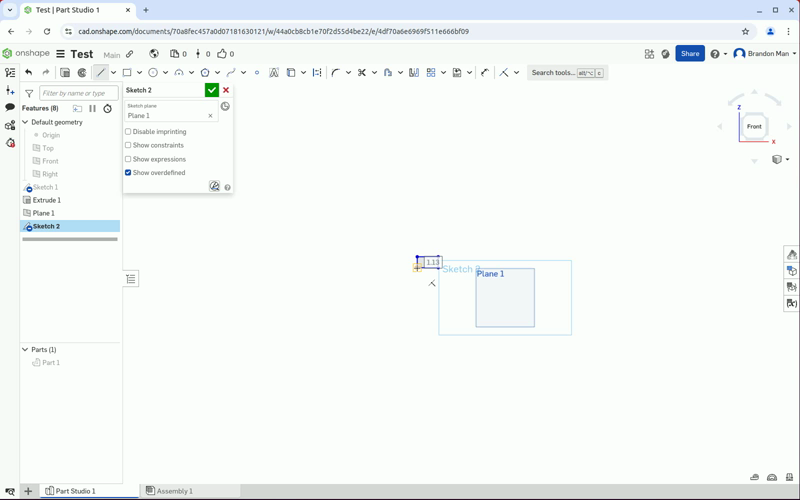
scroll(-6)
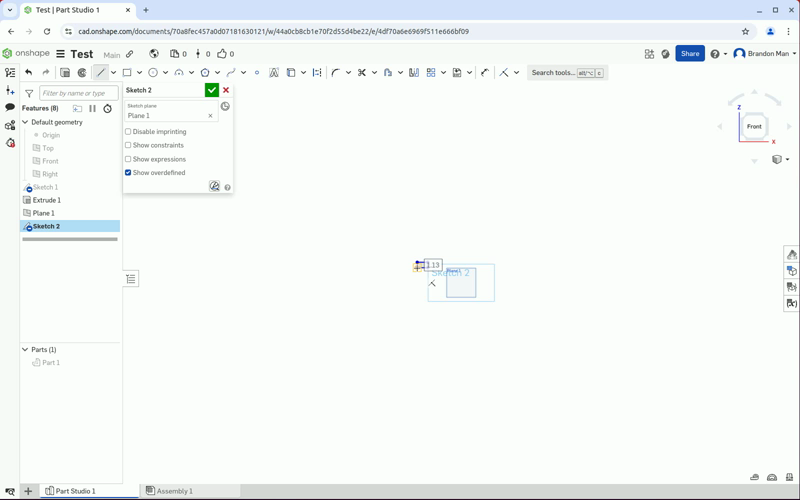
key(esc)
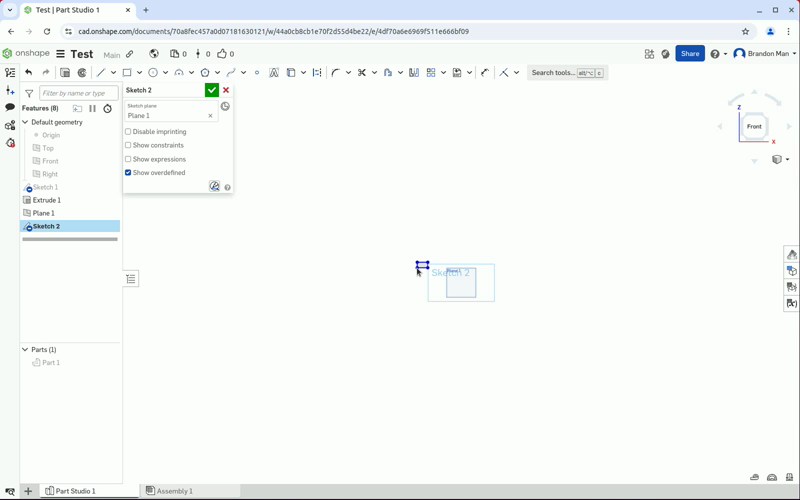
mouse_move(419, 266)
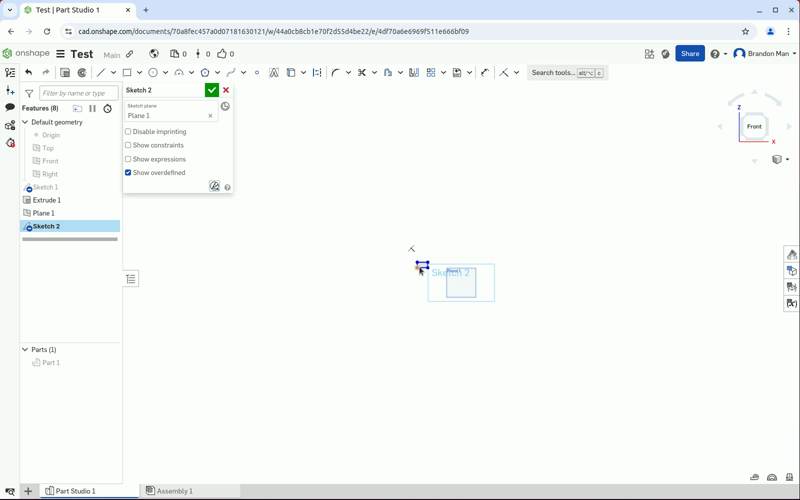
scroll(6)
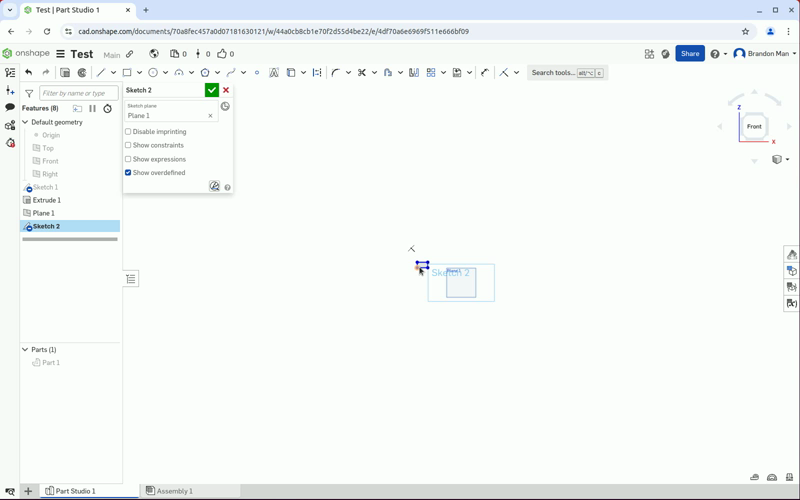
scroll(6)
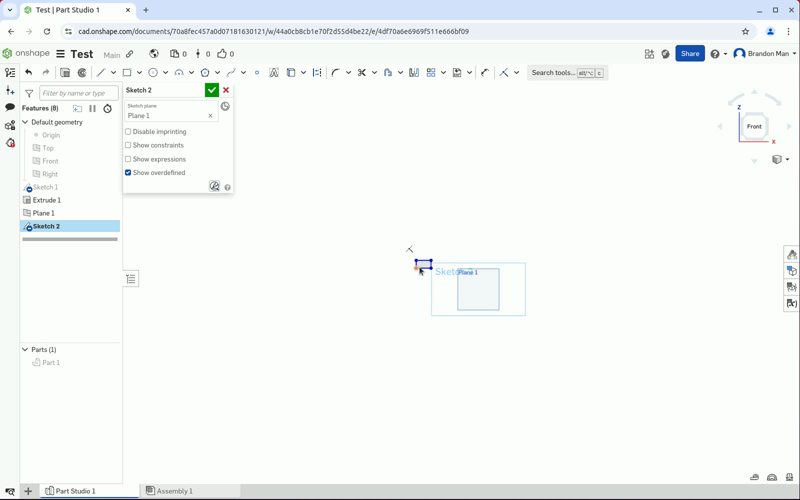
scroll(6)
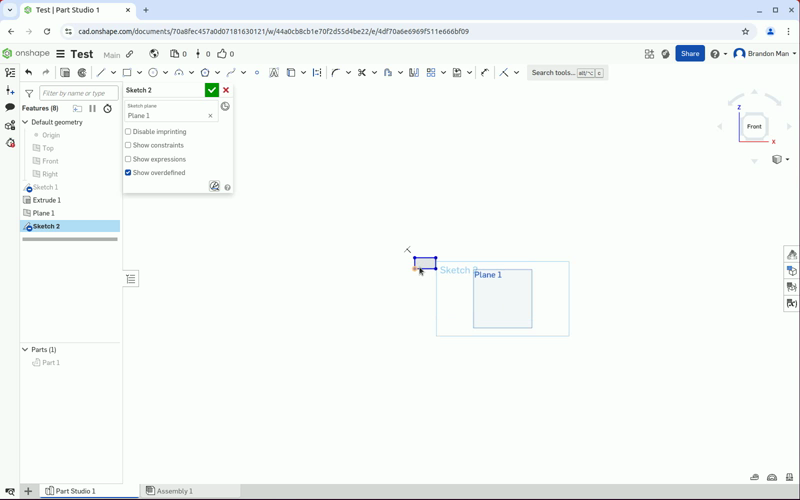
scroll(6)
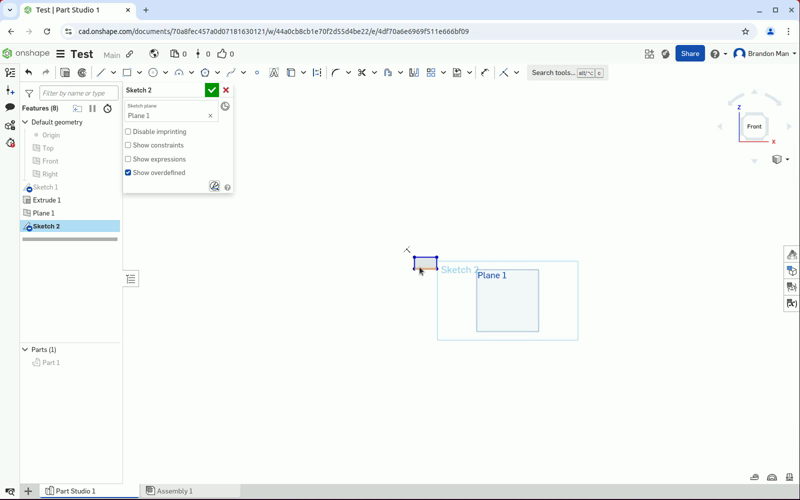
scroll(6)
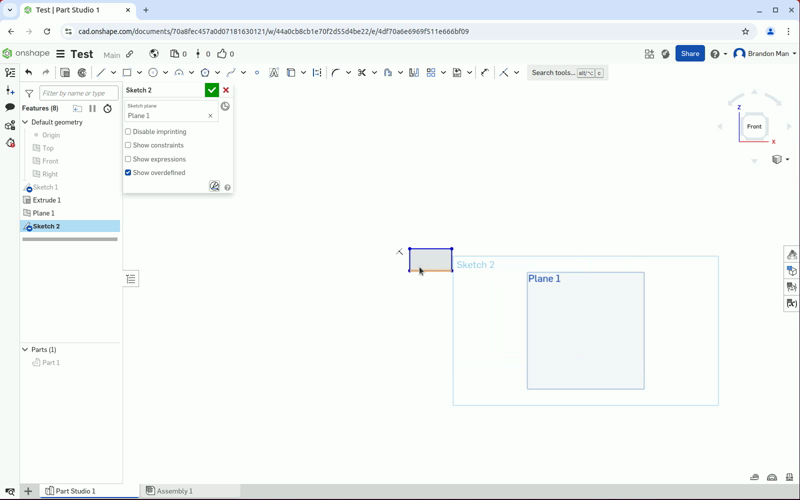
scroll(6)
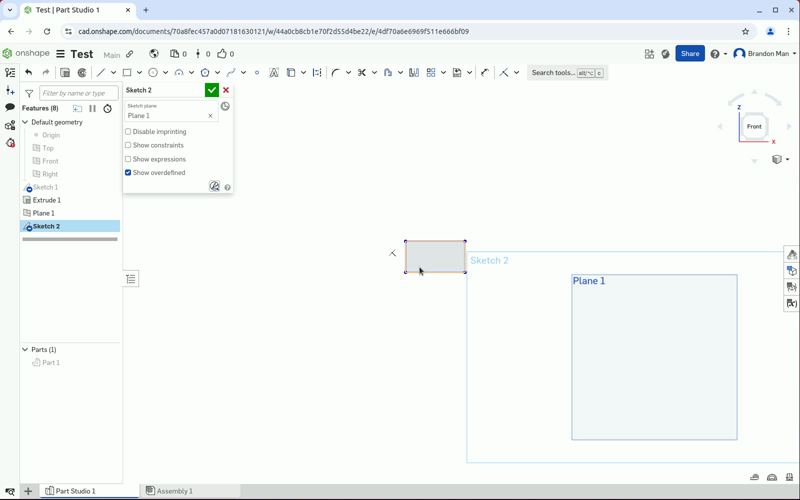
scroll(6)
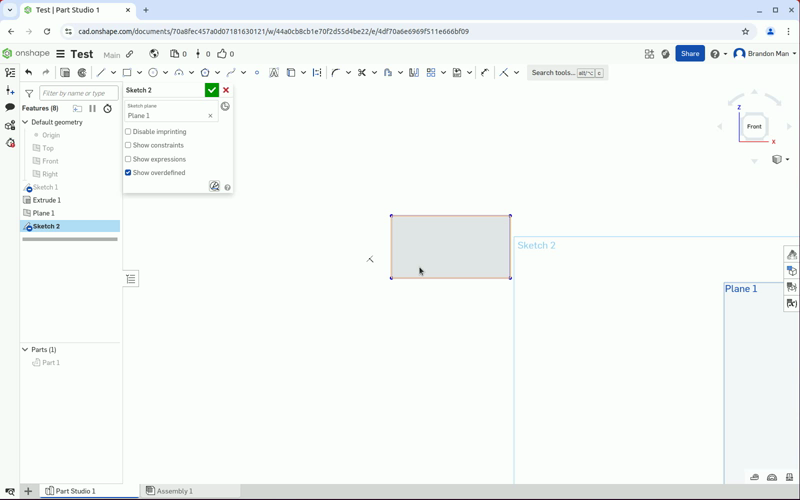
click(419, 266)
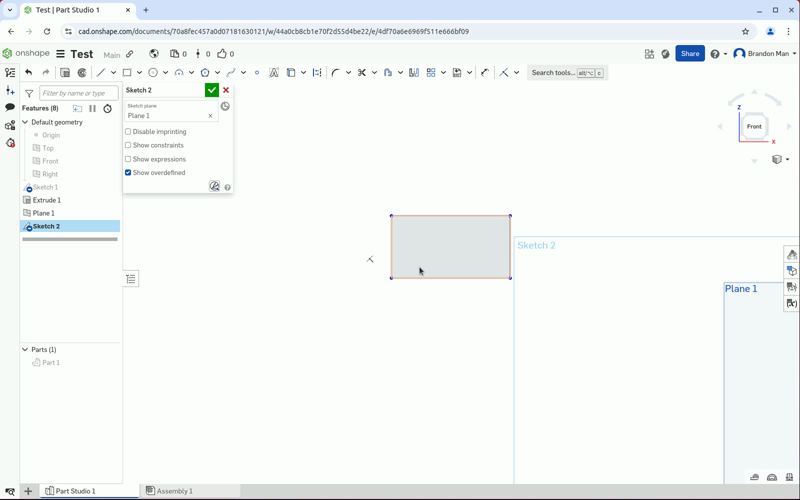
scroll(-6)
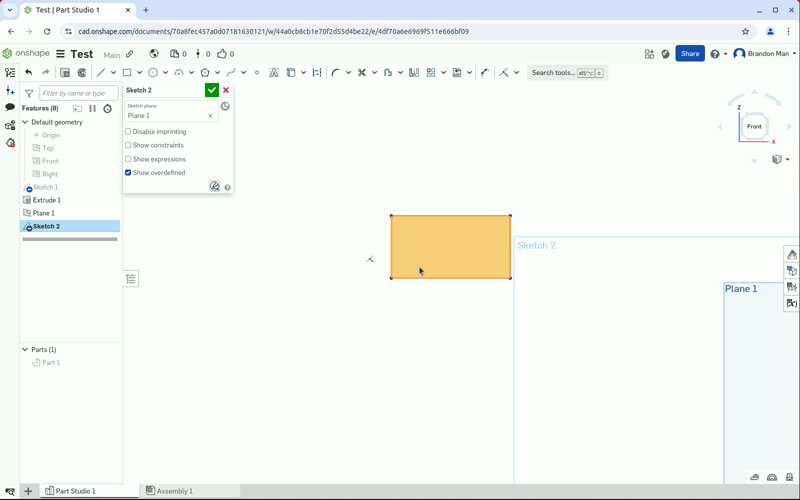
scroll(-6)
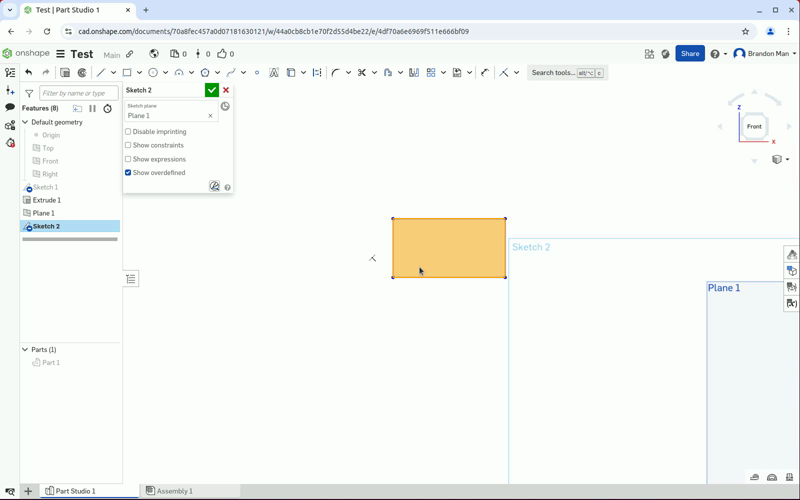
scroll(-6)
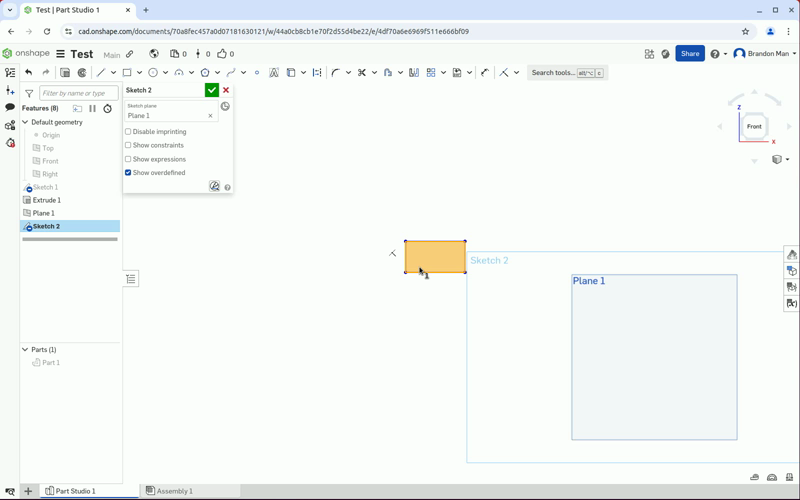
scroll(-6)
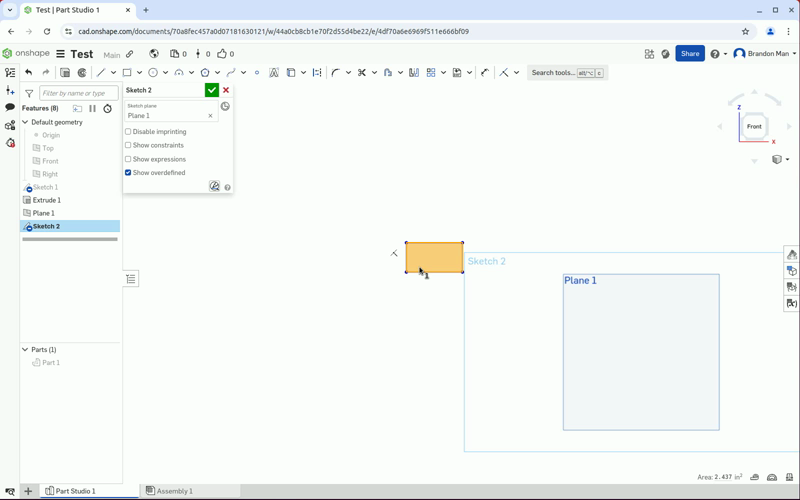
scroll(-6)
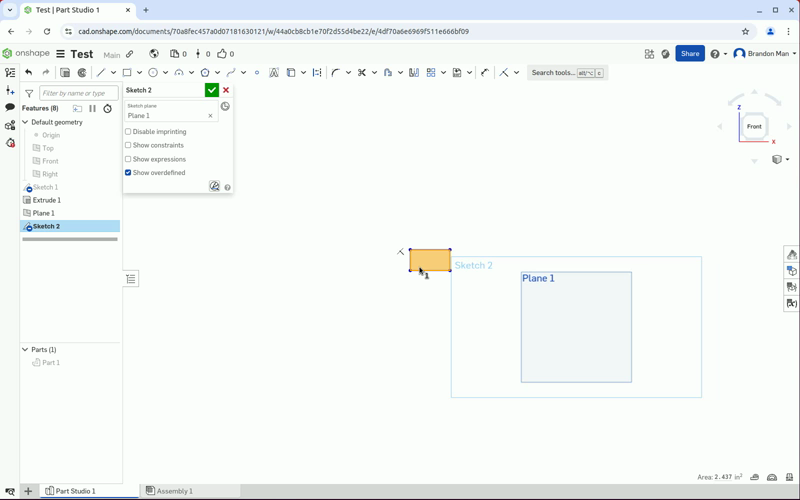
scroll(-6)
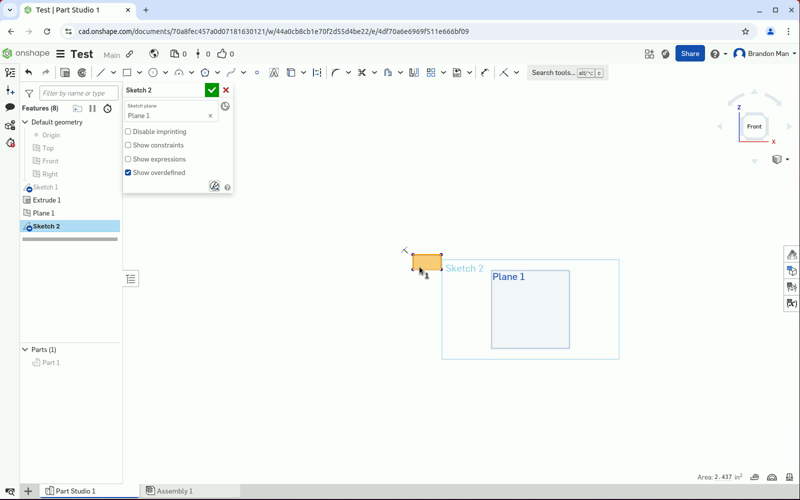
scroll(-6)
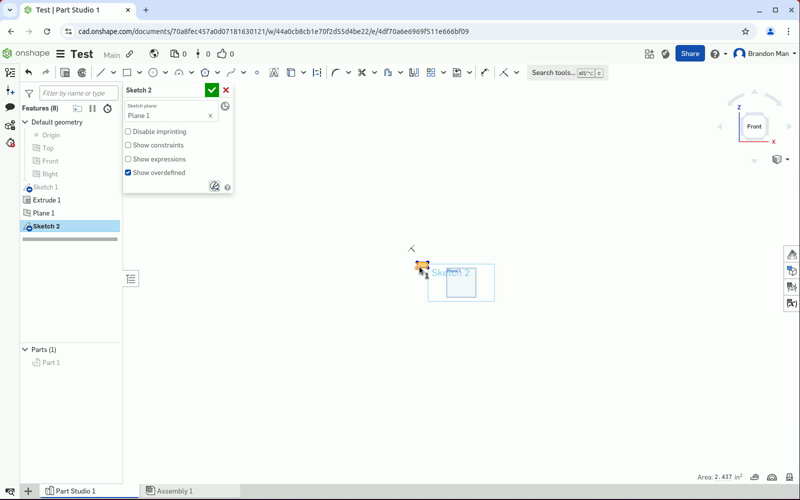
mouse_move(73, 352)
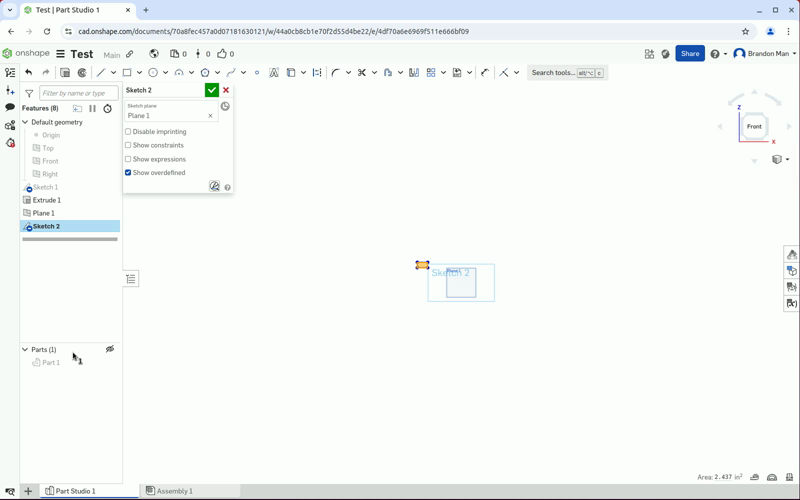
key(shift+y)
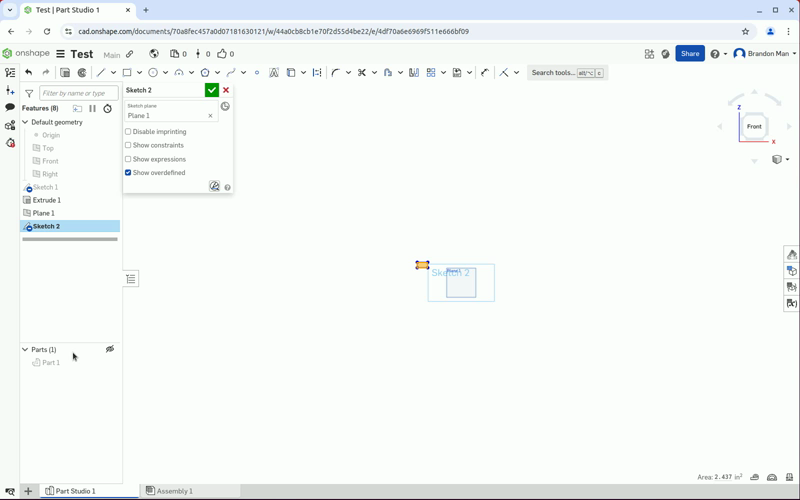
key(shift+e)
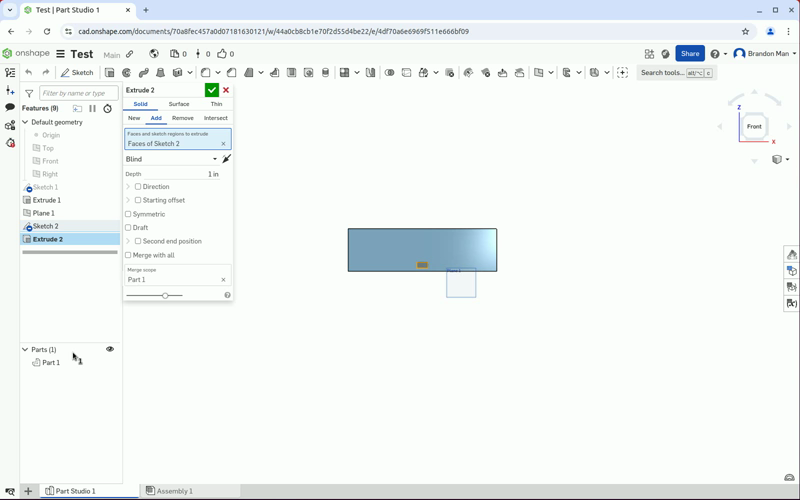
mouse_move(143, 106)
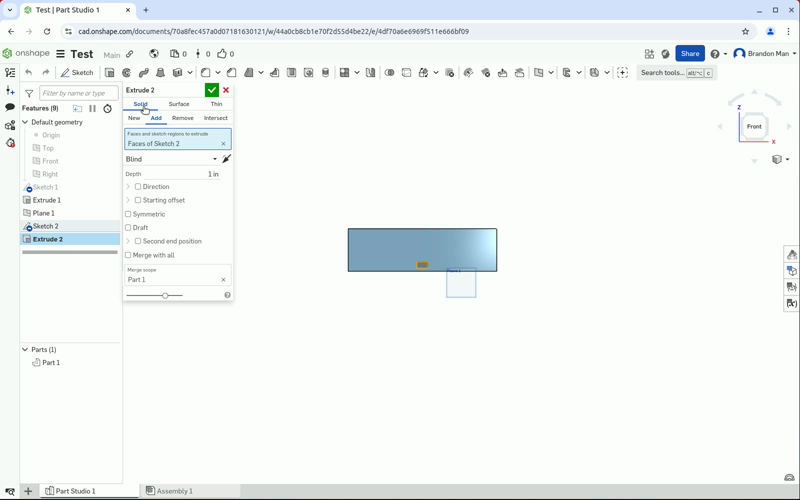
click(143, 106)
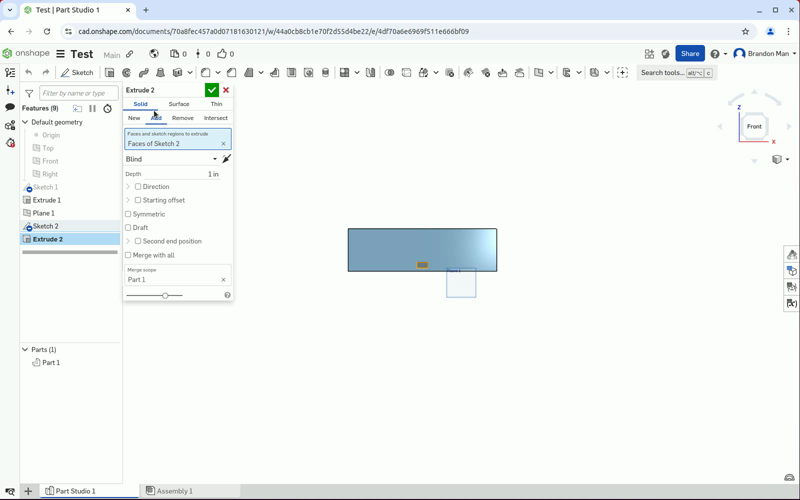
mouse_move(186, 120)
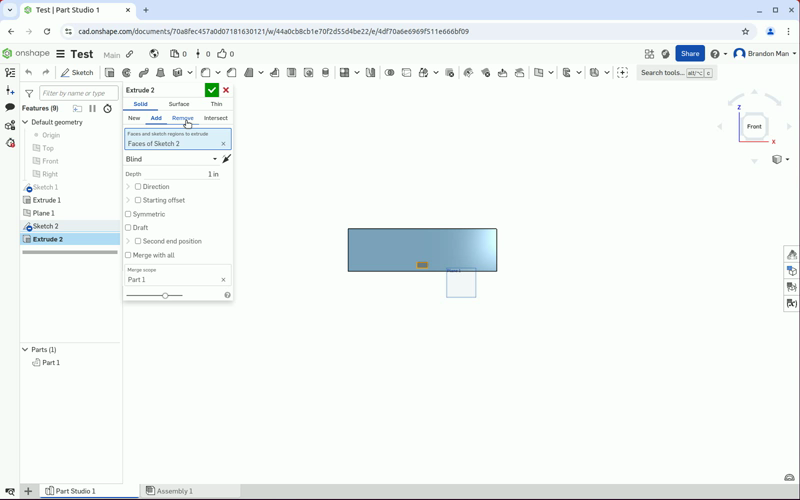
click(186, 120)
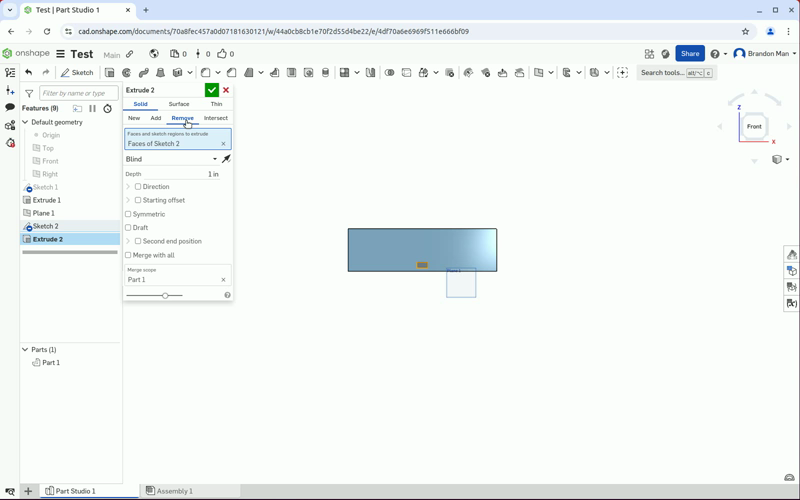
key(tab, 4)
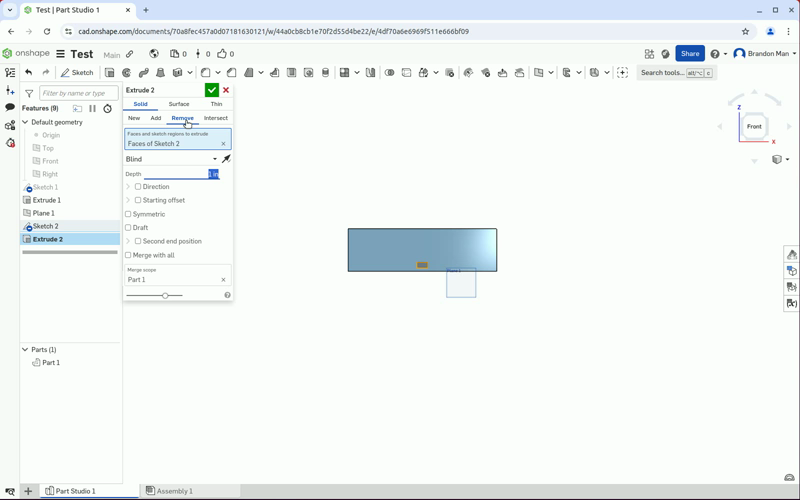
text(0.963)
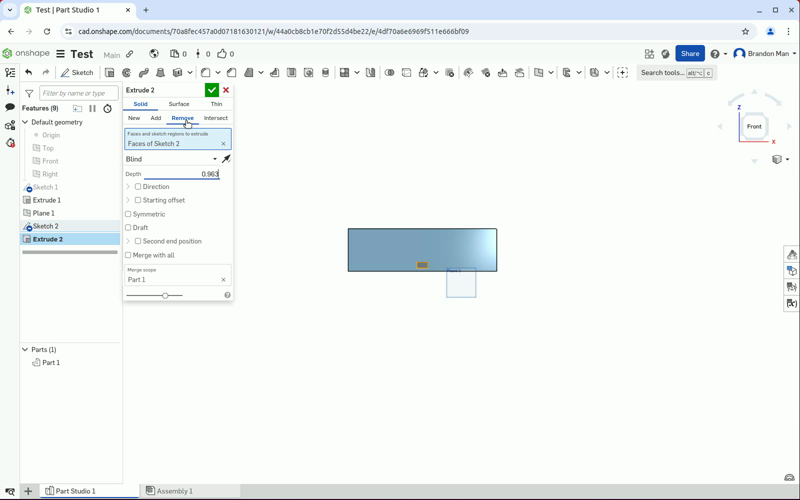
key(tab, 6)
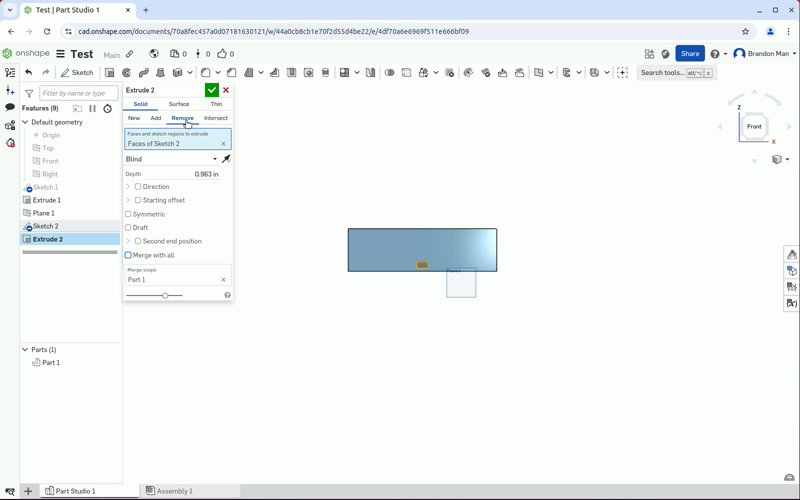
key(space)
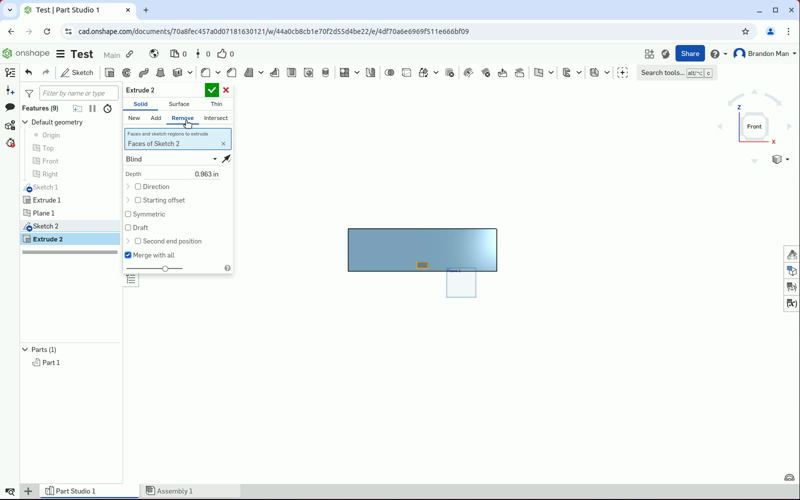
key(enter)
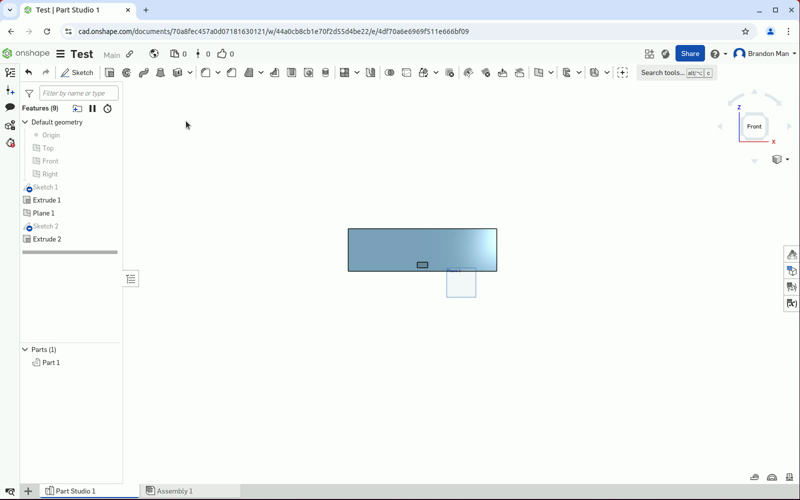
key(shift+h)
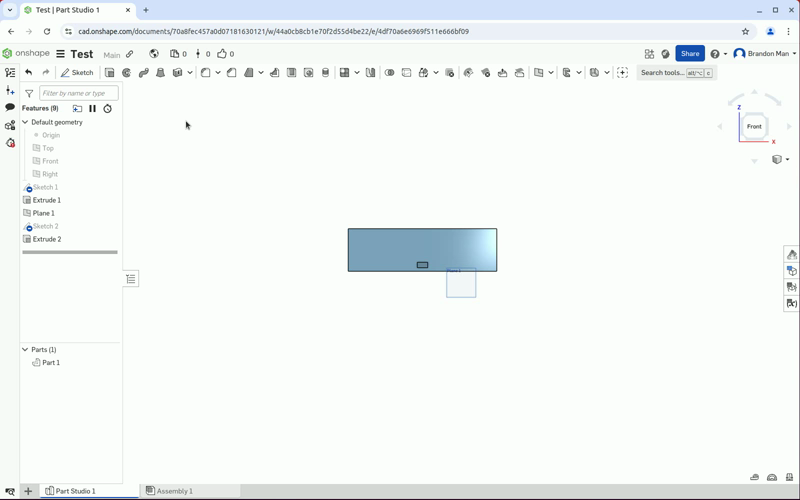
key(shift+h)
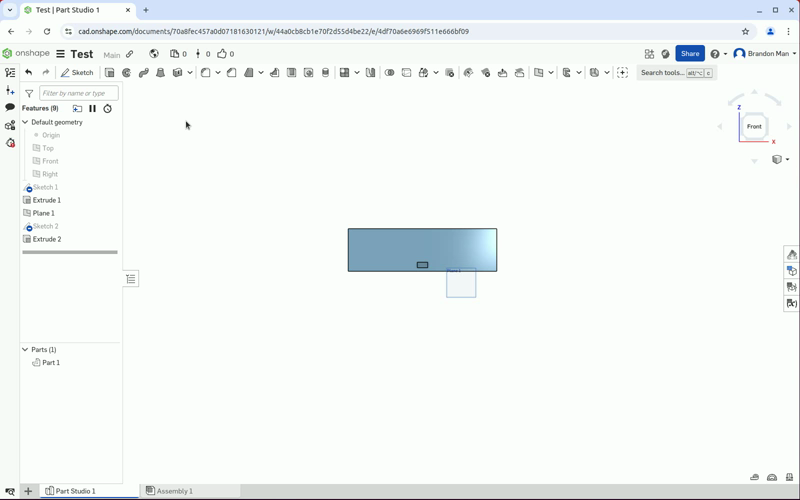
mouse_move(73, 189)
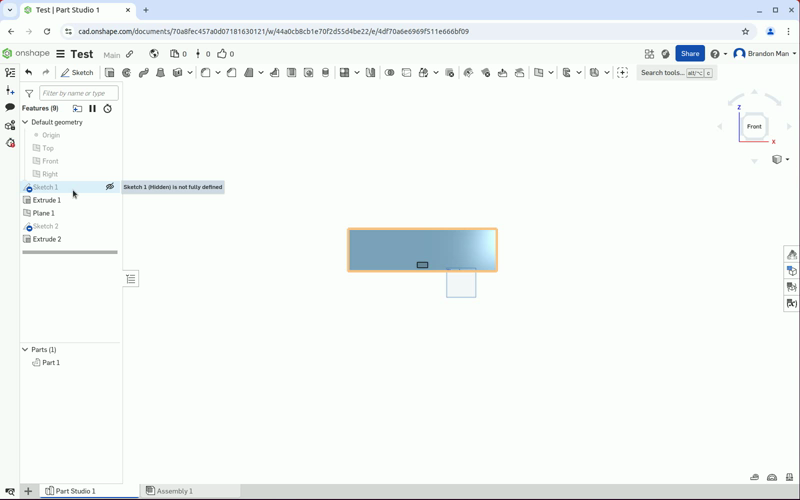
click(73, 189)
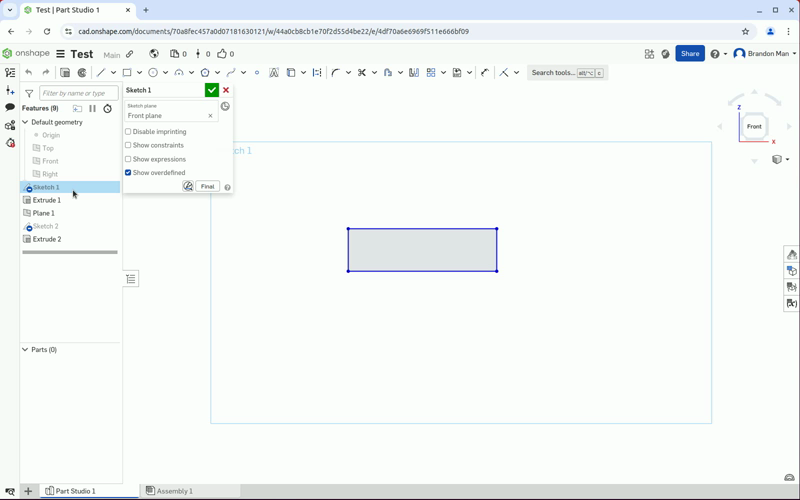
mouse_move(229, 92)
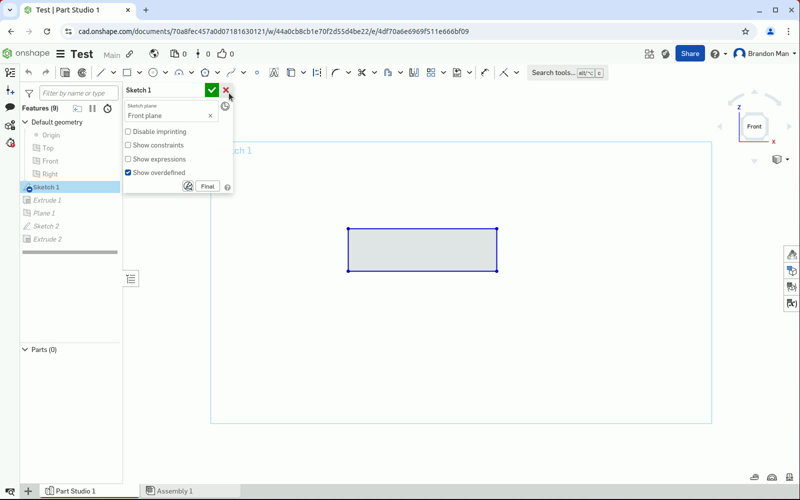
click(229, 92)
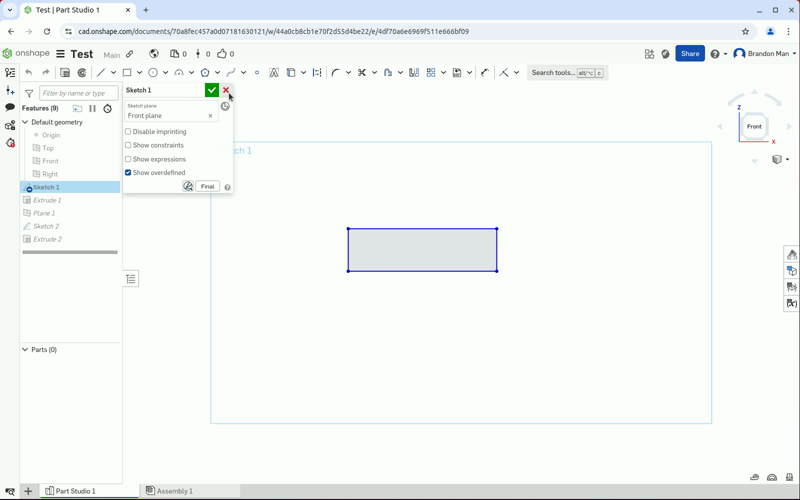
key(shift+s)
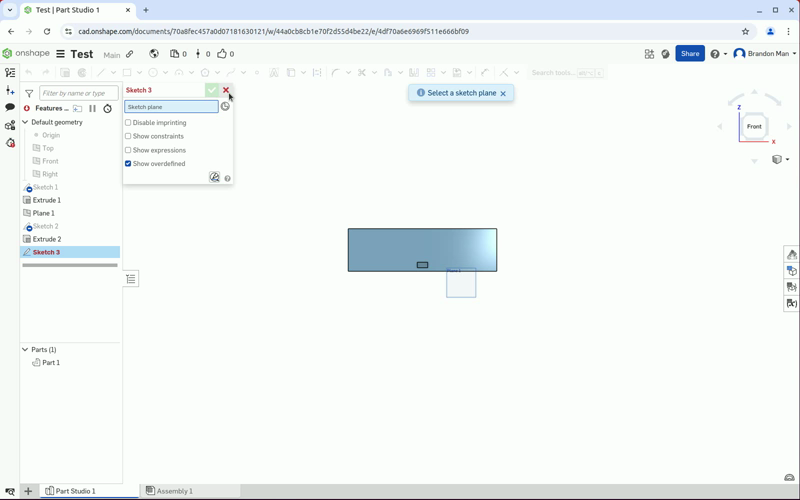
mouse_move(73, 215)
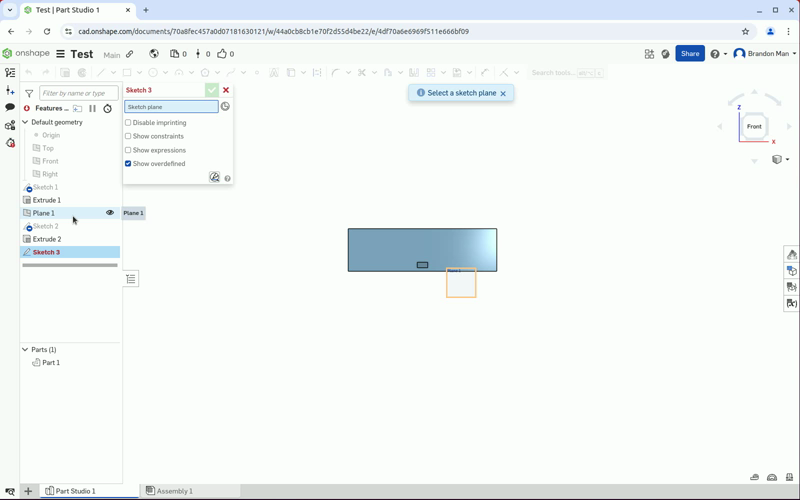
click(73, 215)
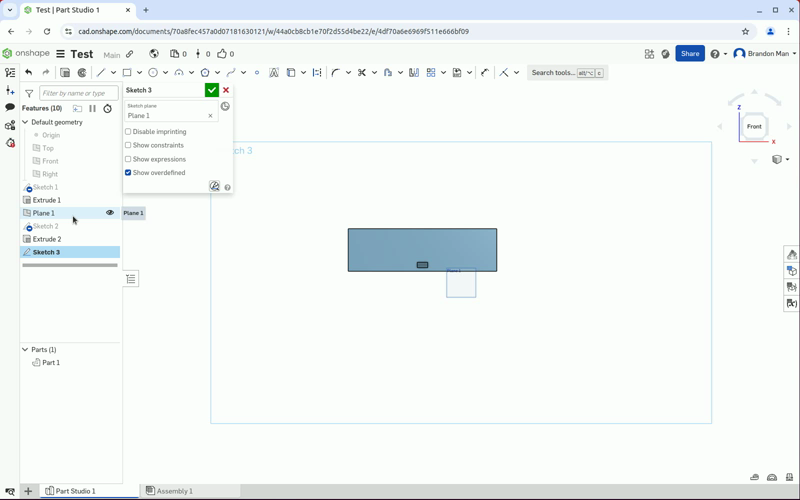
mouse_move(73, 352)
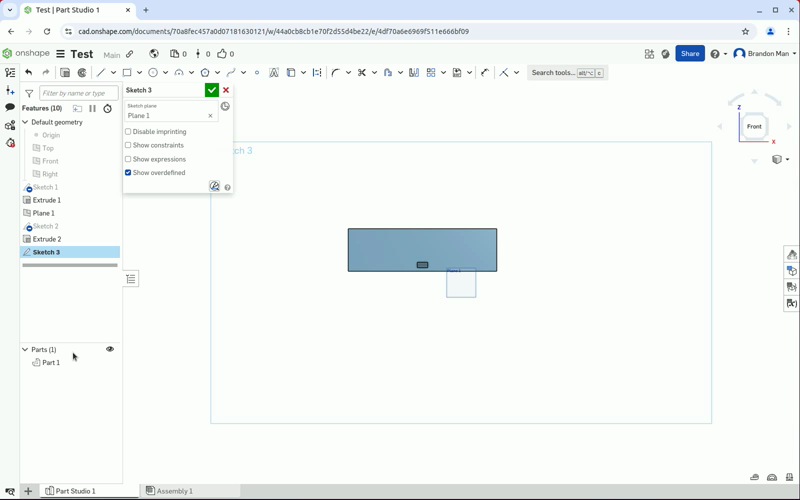
key(y)
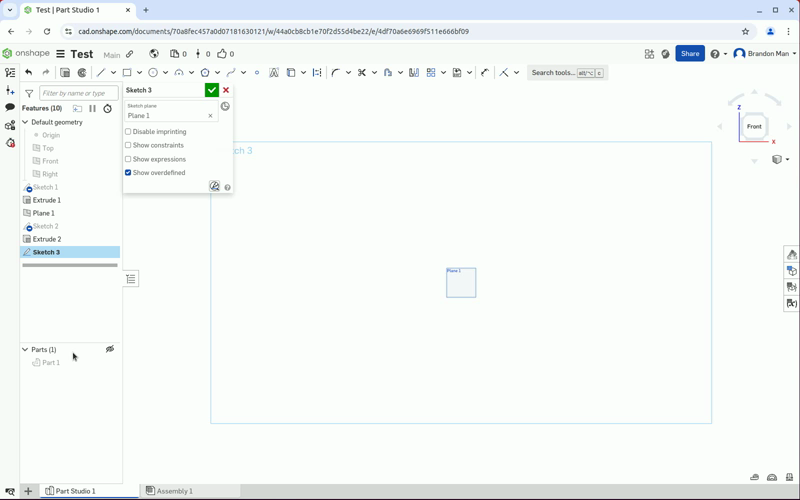
key(l)
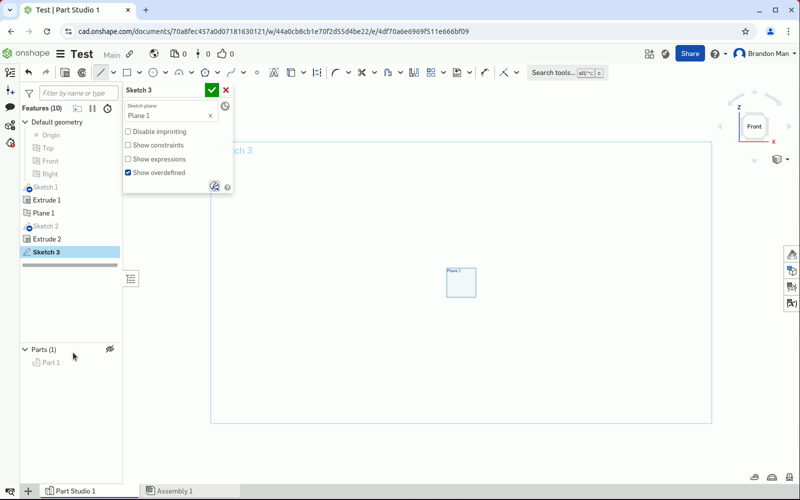
key_down(shift)
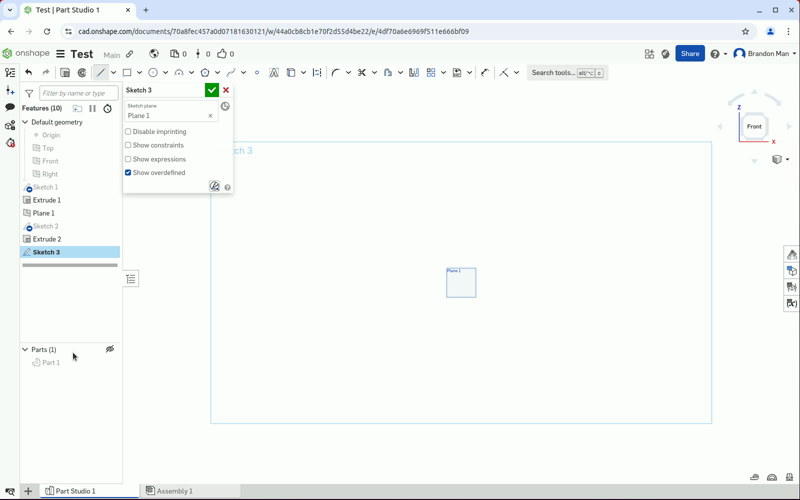
mouse_move(398, 267)
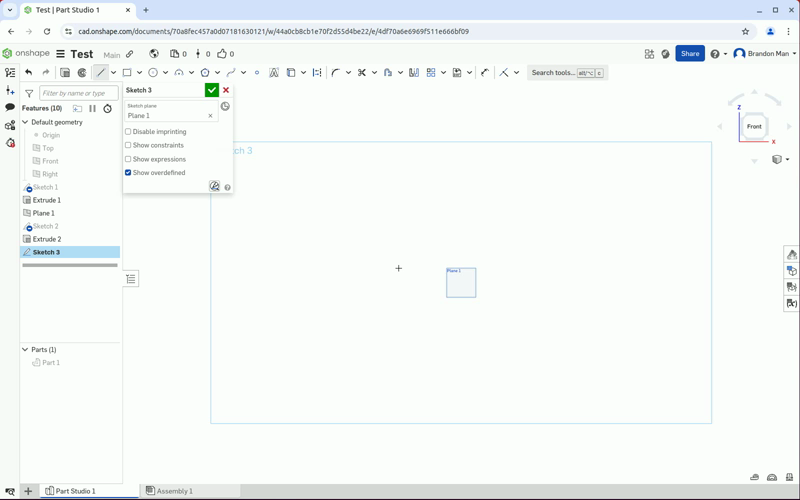
click(398, 267)
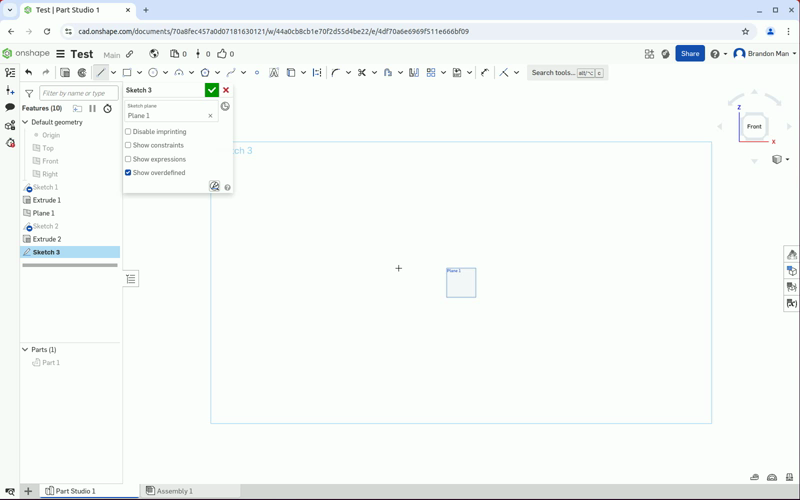
key_up(shift)
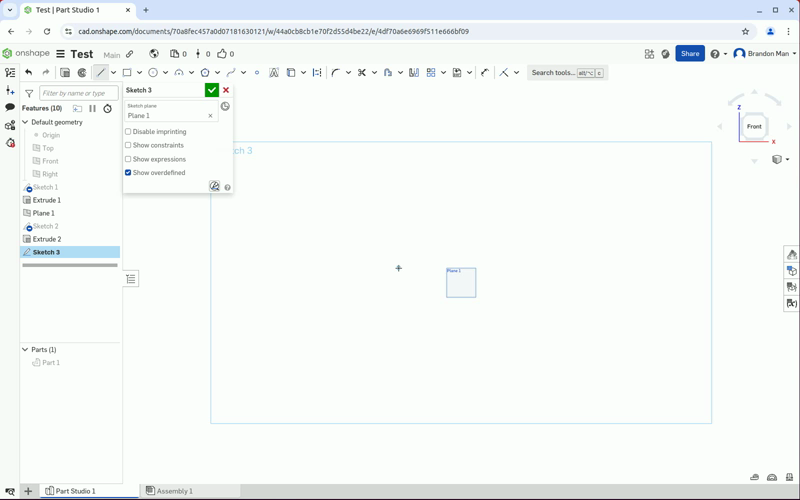
key_down(shift)
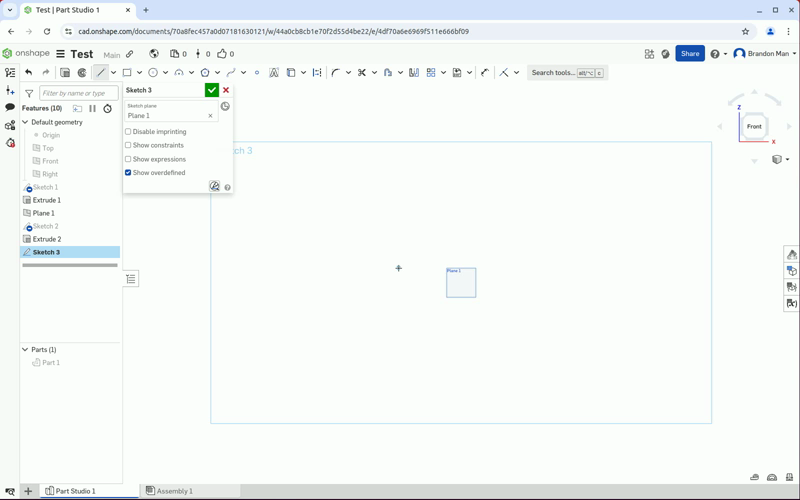
mouse_move(428, 267)
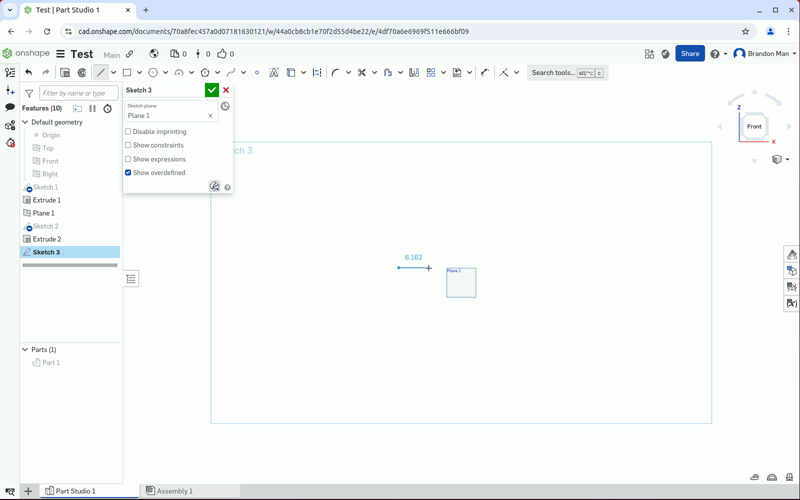
mouse_move(409, 267)
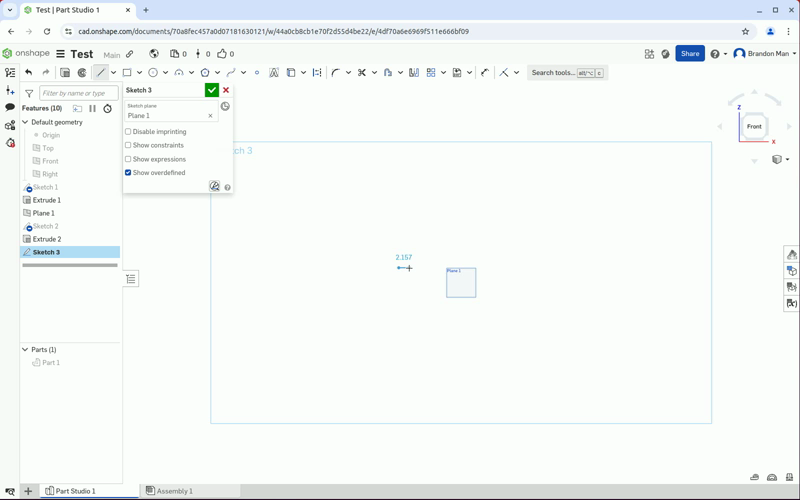
click(409, 267)
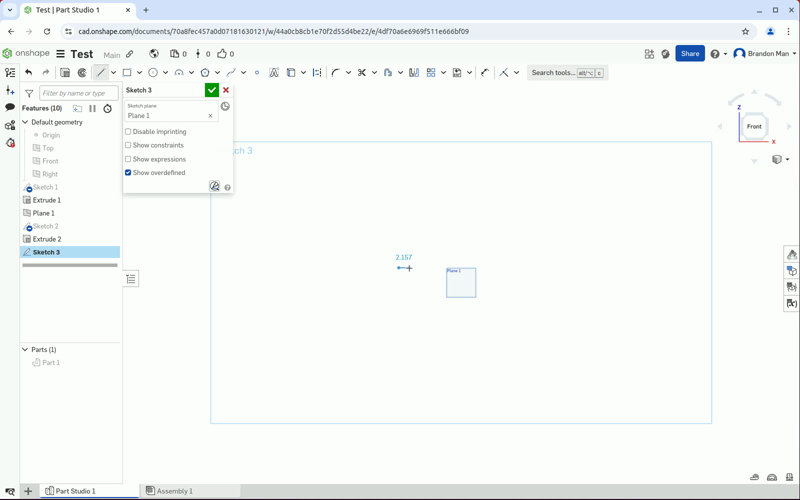
key_up(shift)
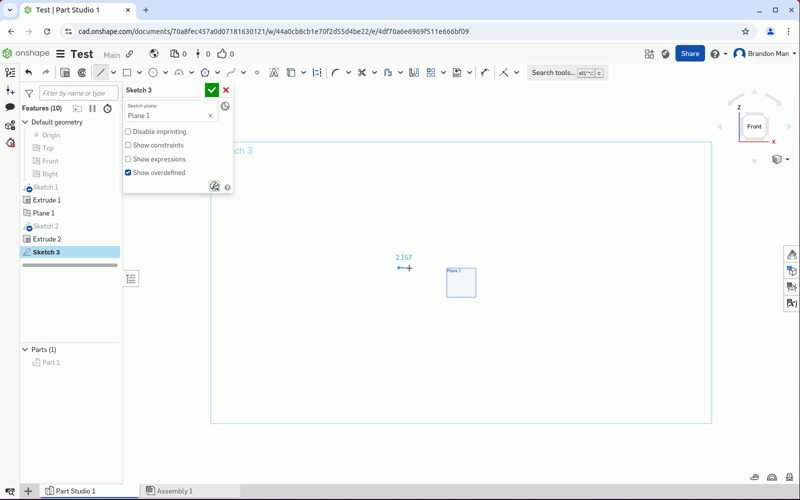
key_down(shift)
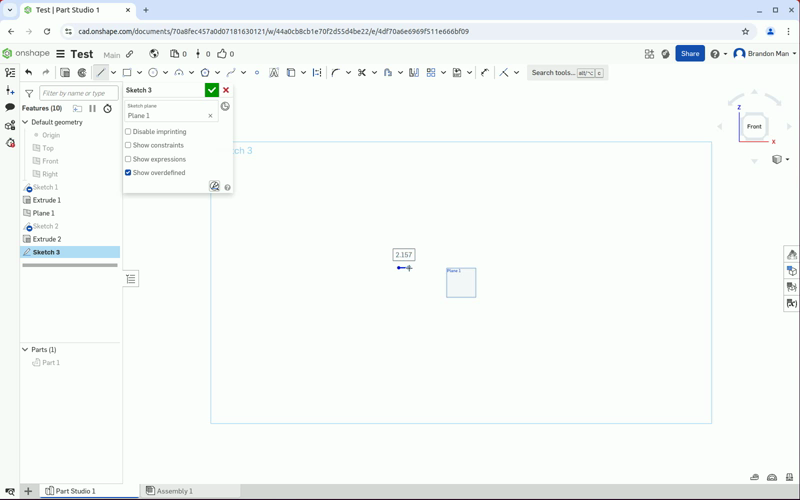
mouse_move(439, 267)
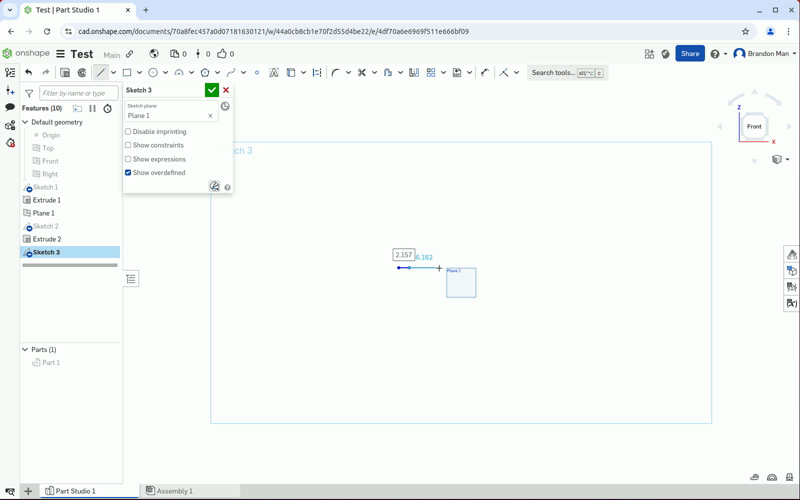
mouse_move(409, 262)
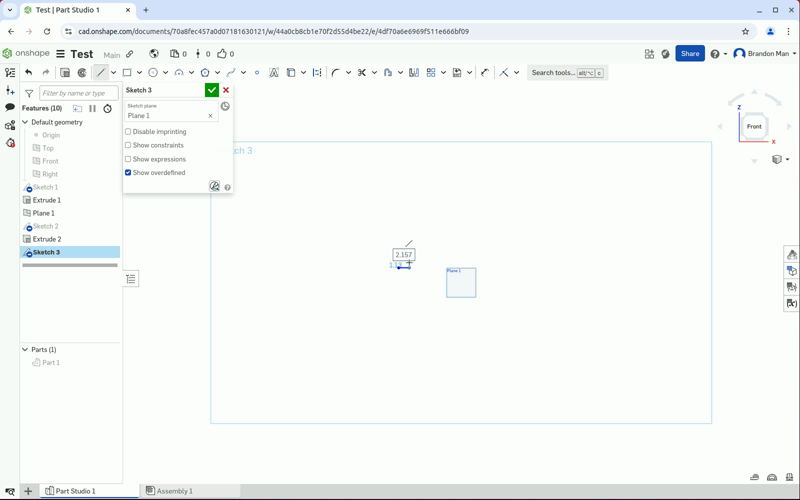
scroll(6)
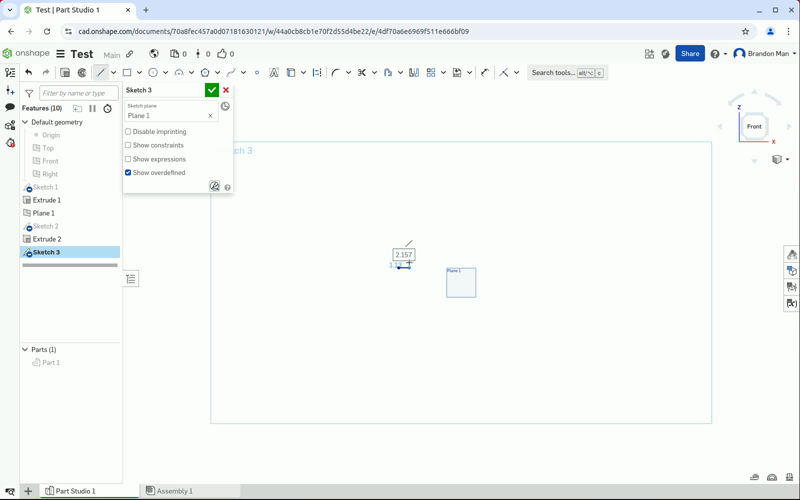
scroll(6)
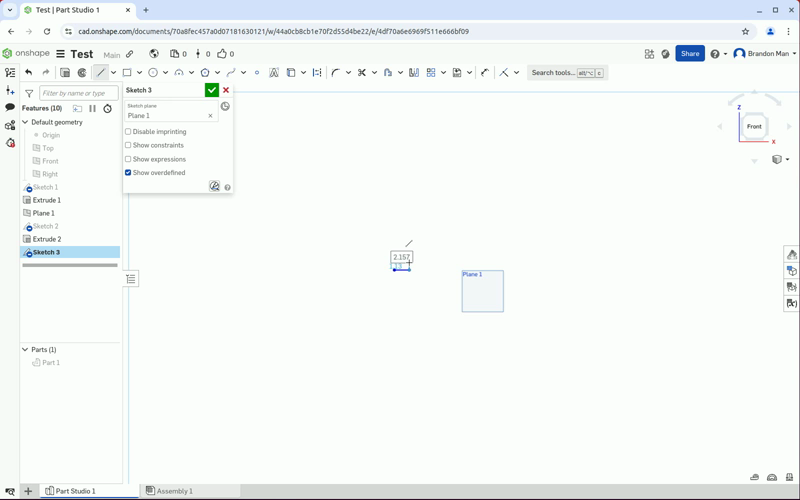
scroll(6)
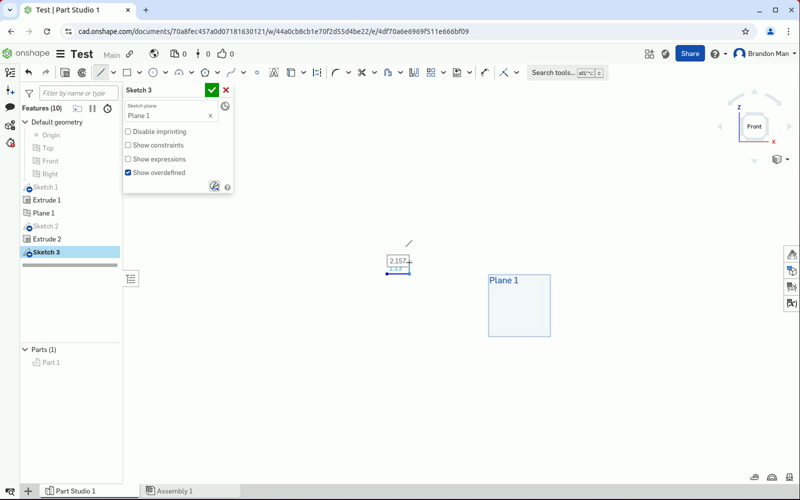
scroll(6)
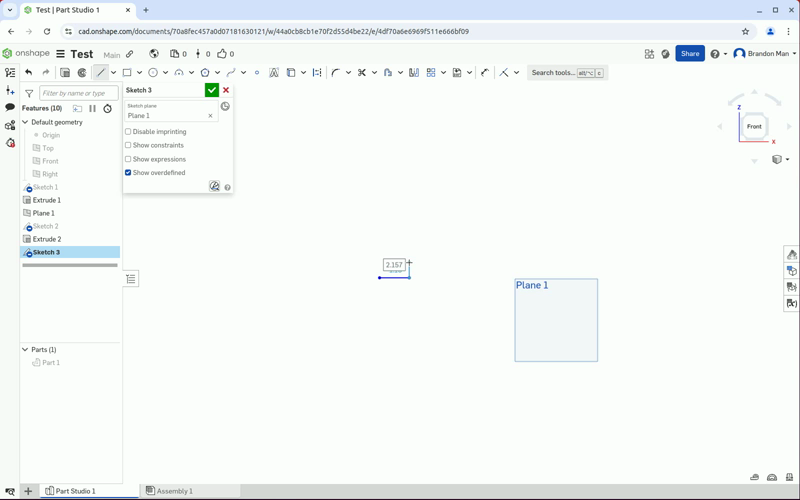
scroll(6)
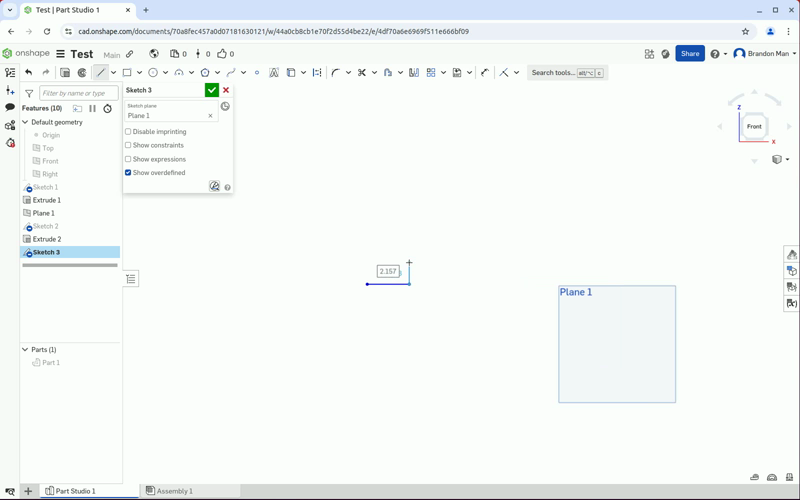
scroll(6)
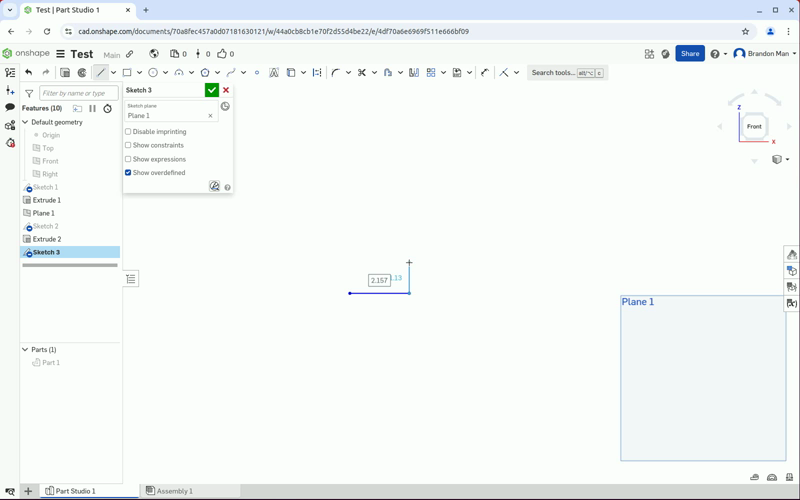
scroll(6)
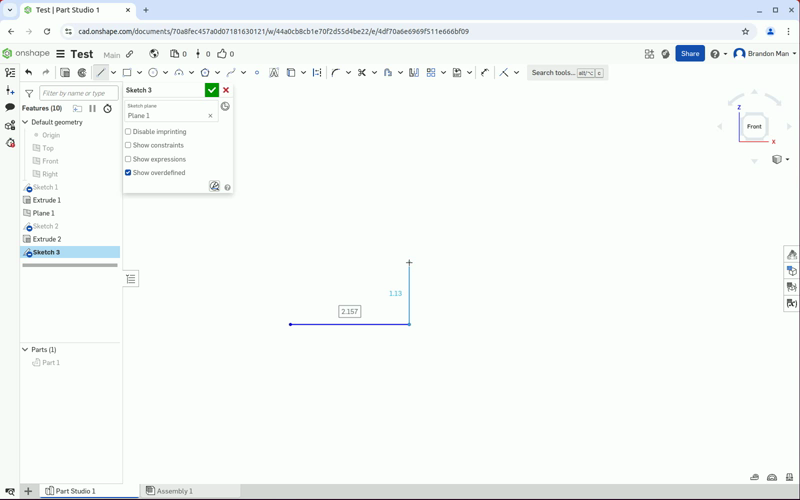
click(409, 262)
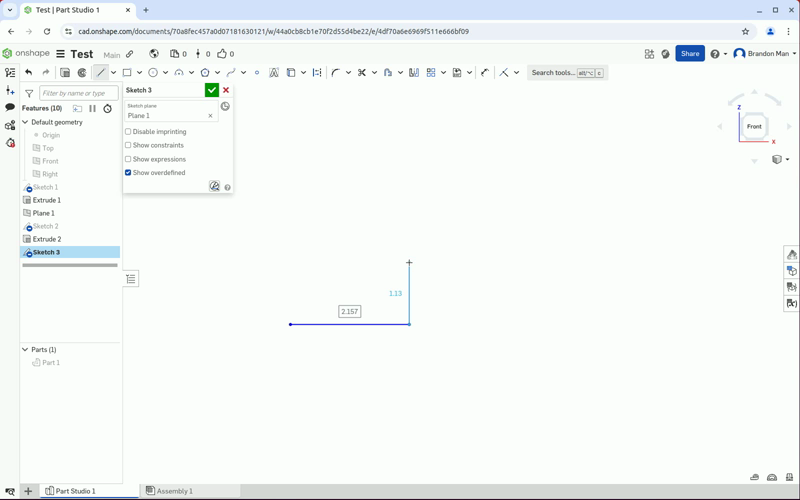
scroll(-6)
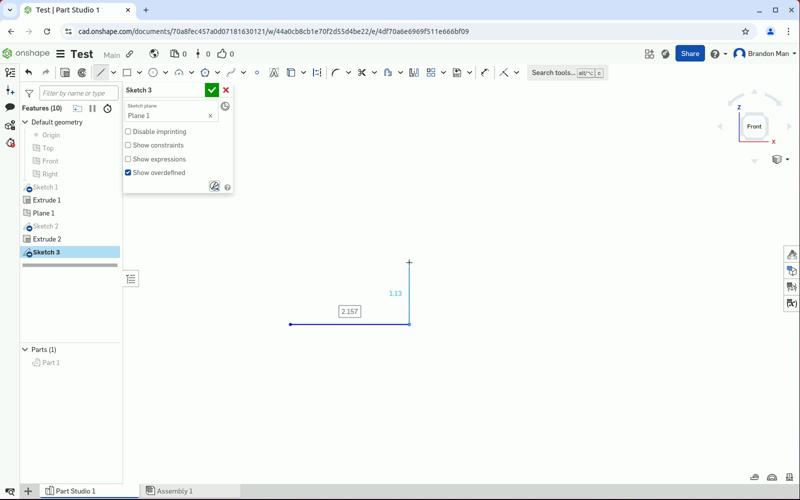
scroll(-6)
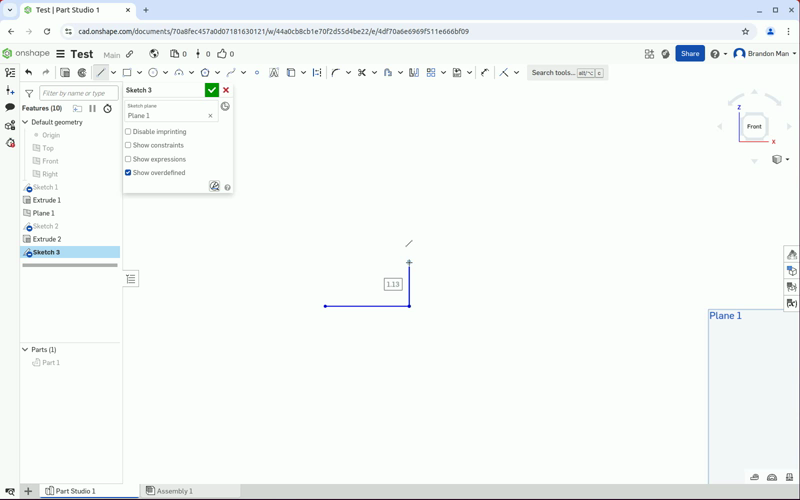
scroll(-6)
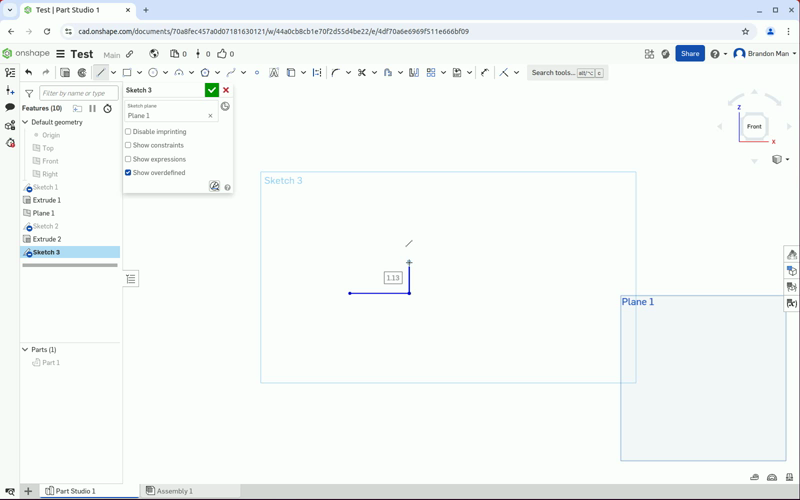
scroll(-6)
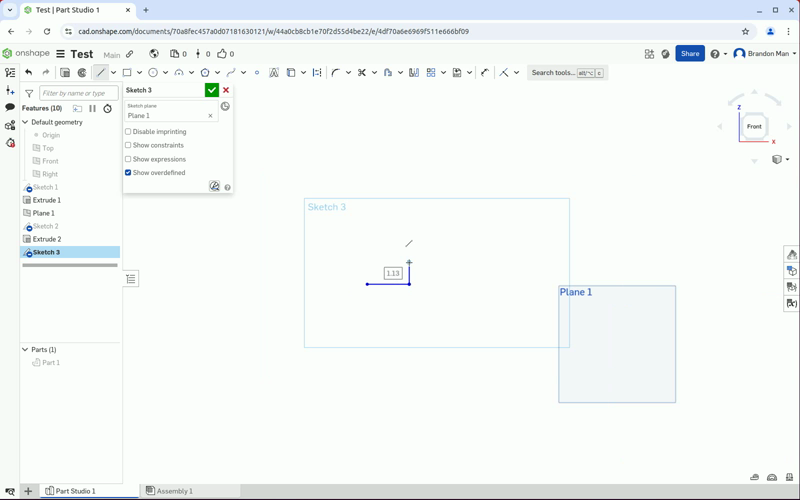
scroll(-6)
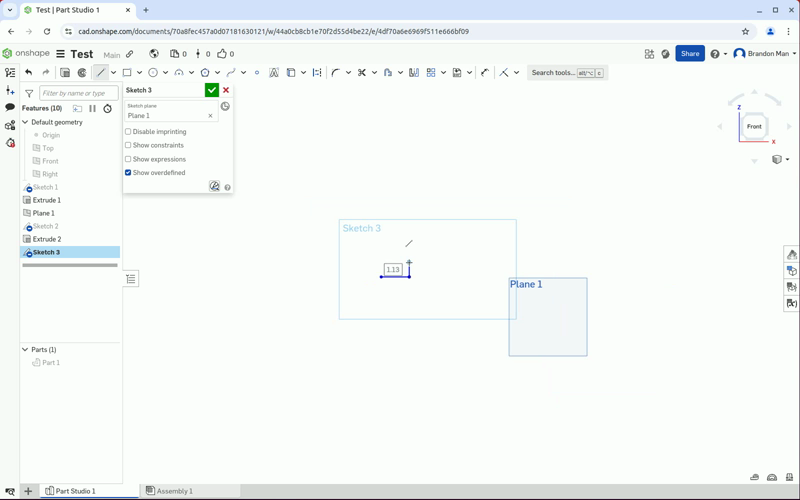
scroll(-6)
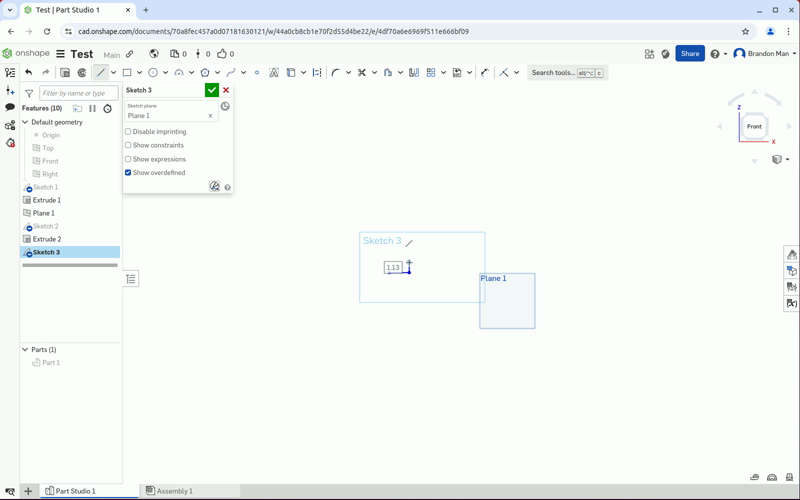
scroll(-6)
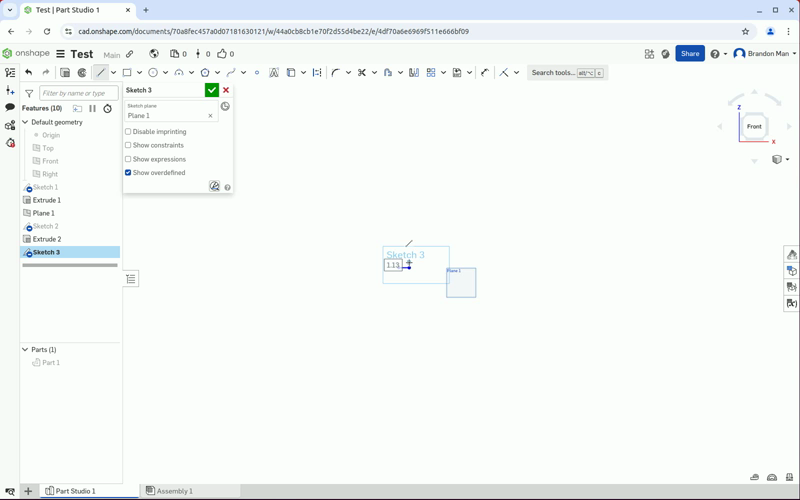
key_up(shift)
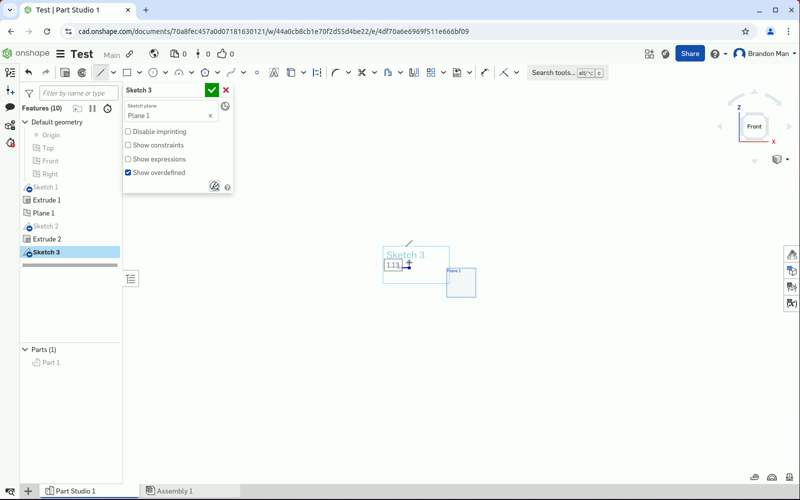
key_down(shift)
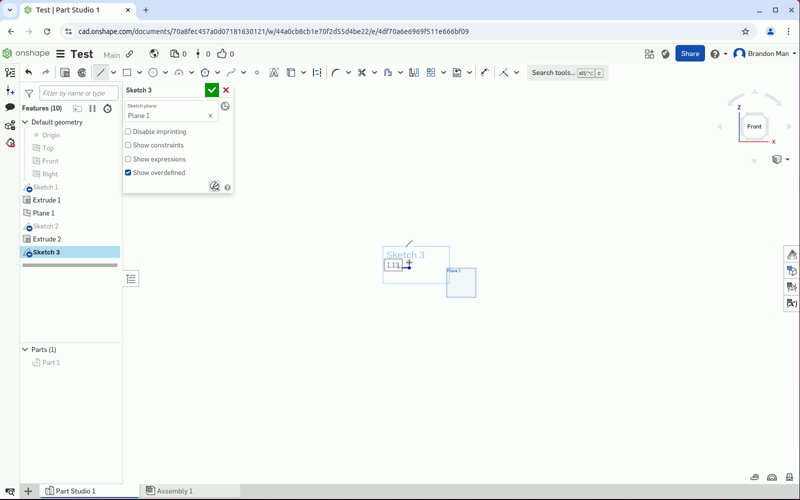
mouse_move(439, 262)
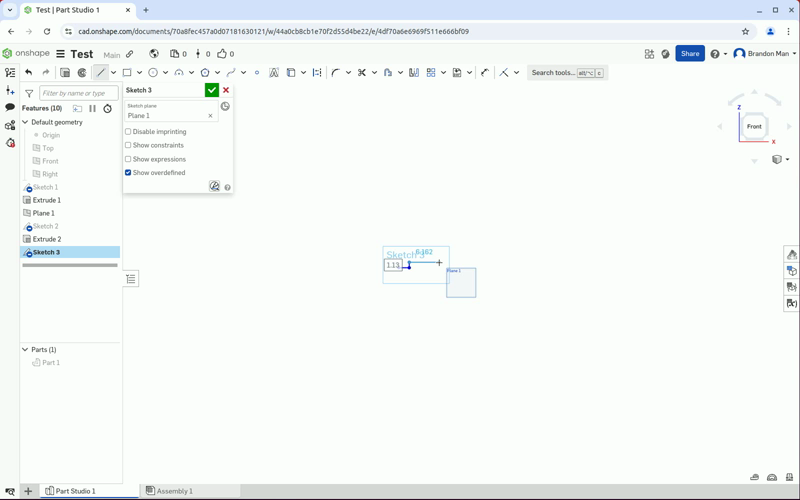
mouse_move(398, 262)
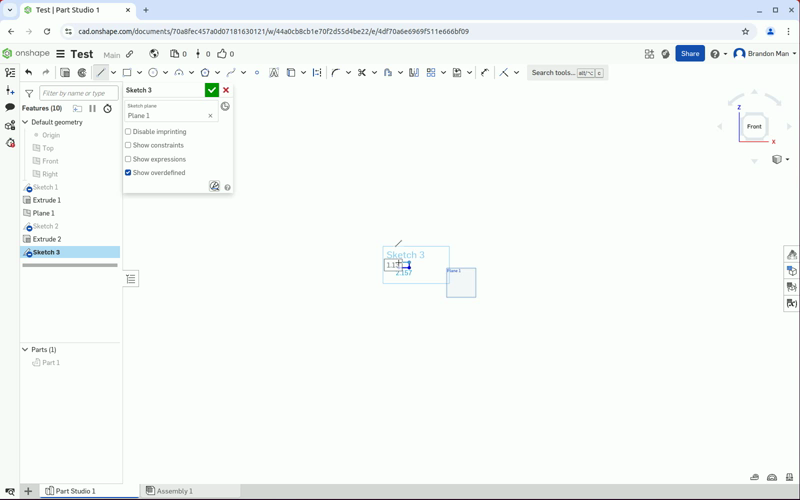
click(398, 262)
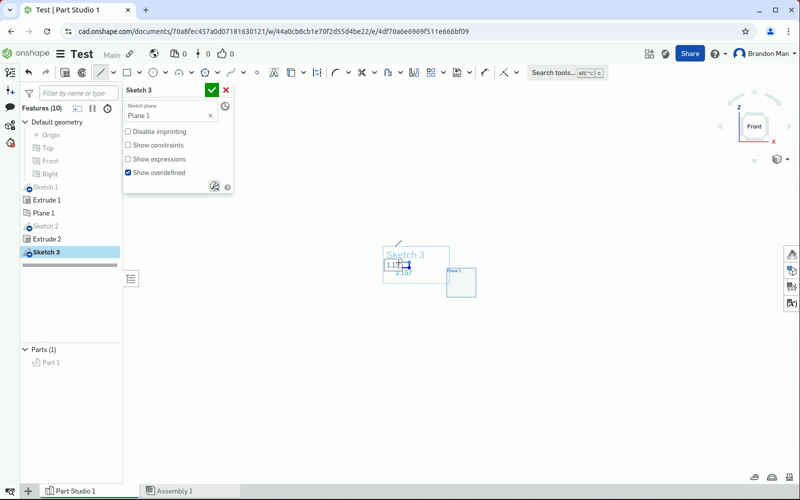
key_up(shift)
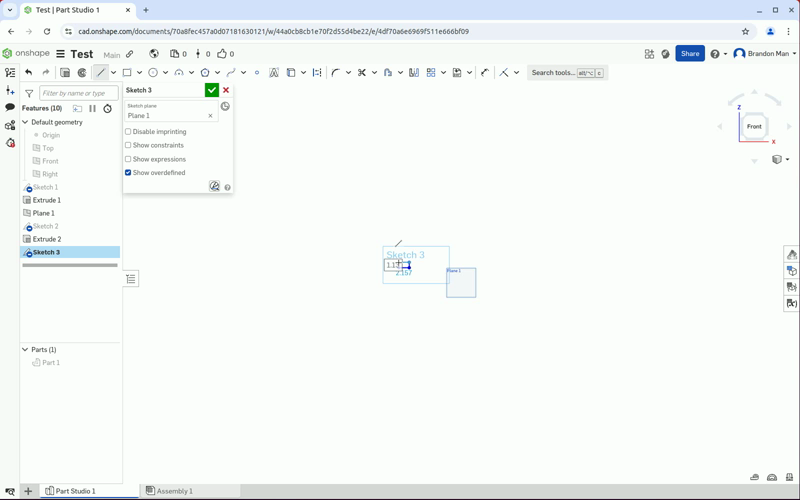
mouse_move(428, 262)
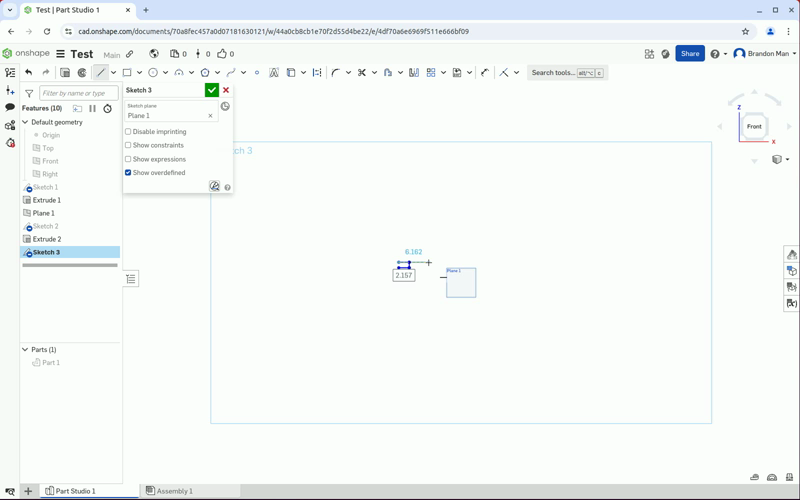
key_down(shift)
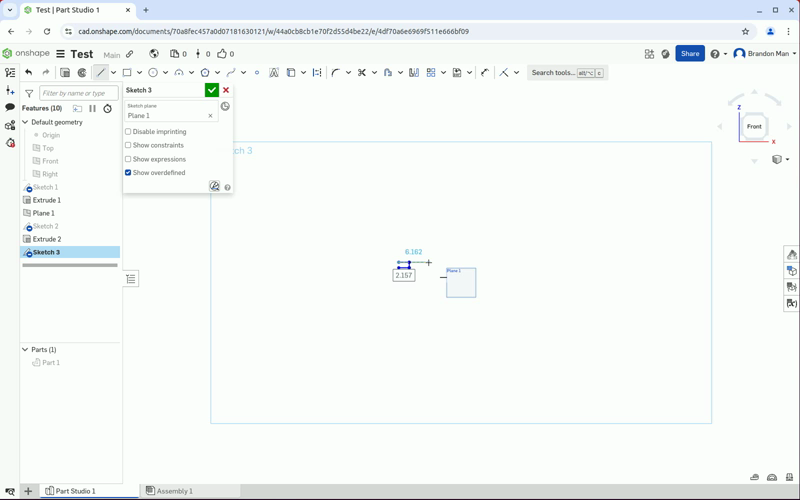
mouse_move(398, 267)
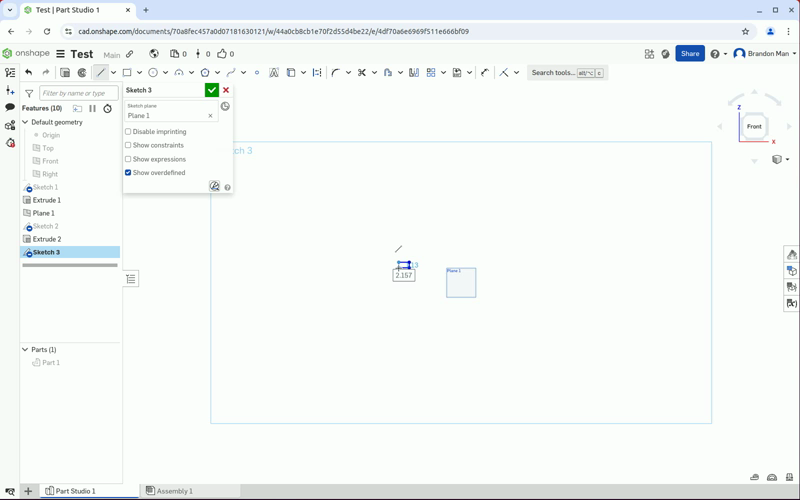
scroll(6)
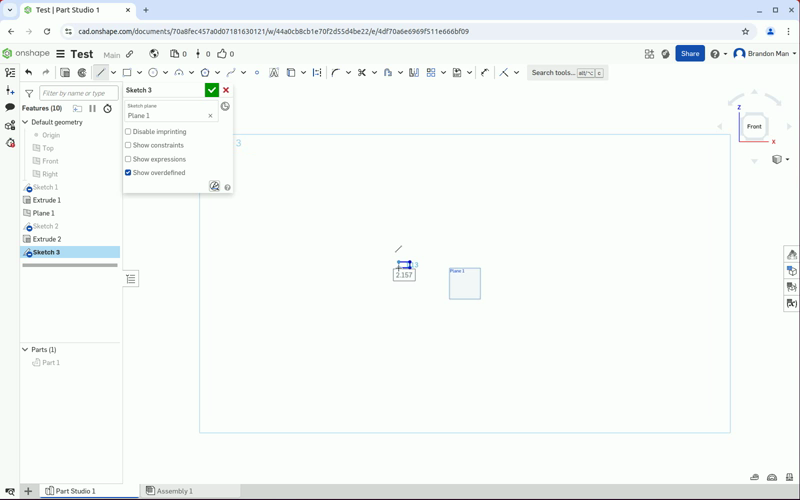
scroll(6)
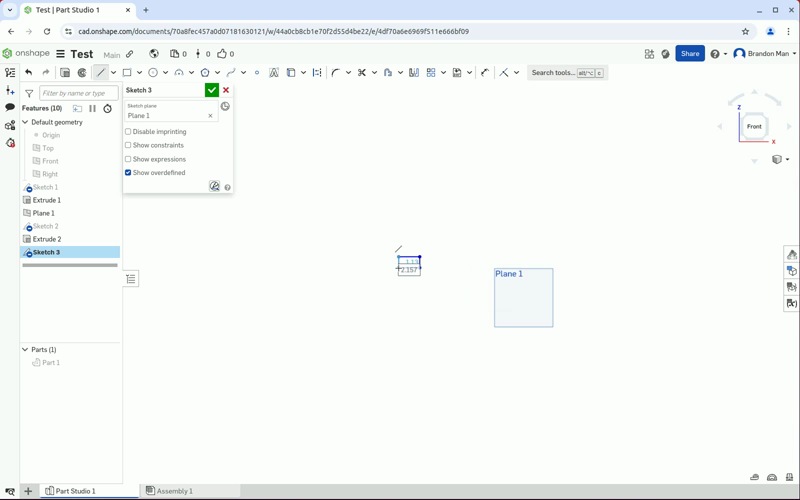
scroll(6)
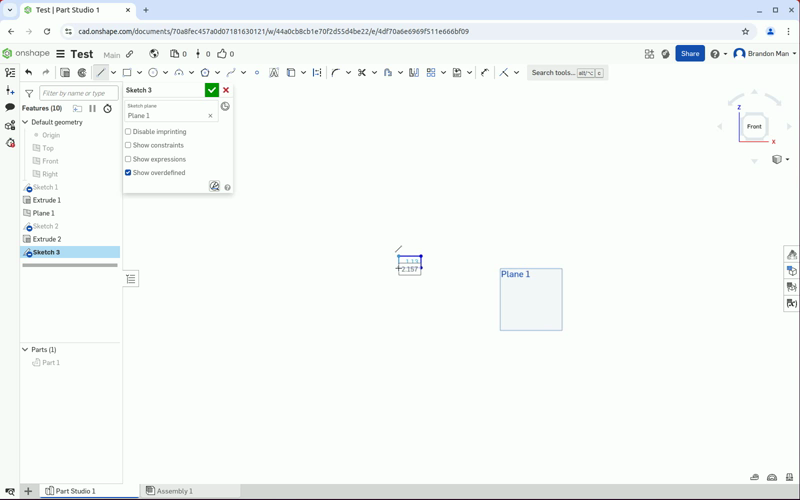
scroll(6)
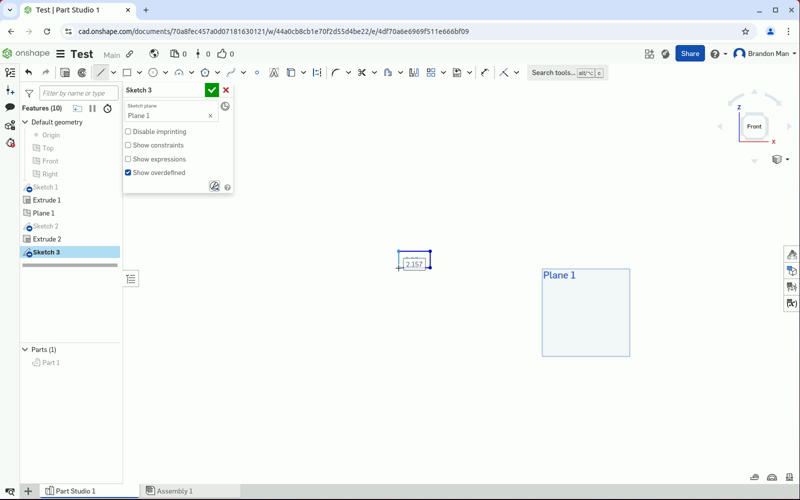
scroll(6)
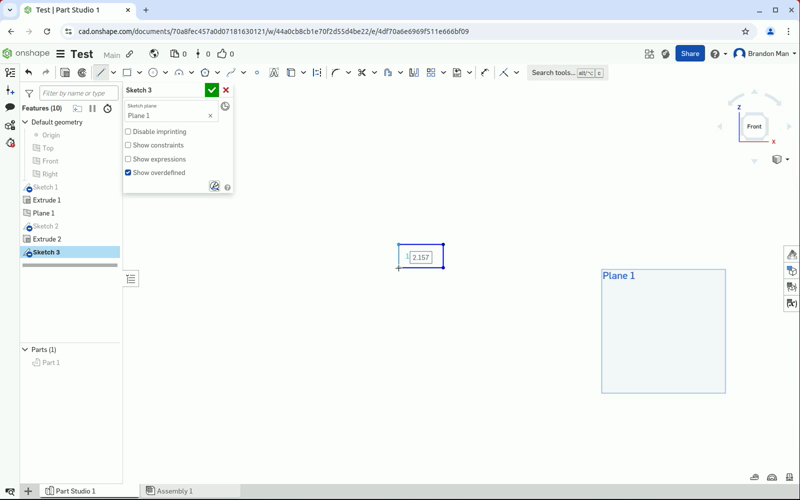
scroll(6)
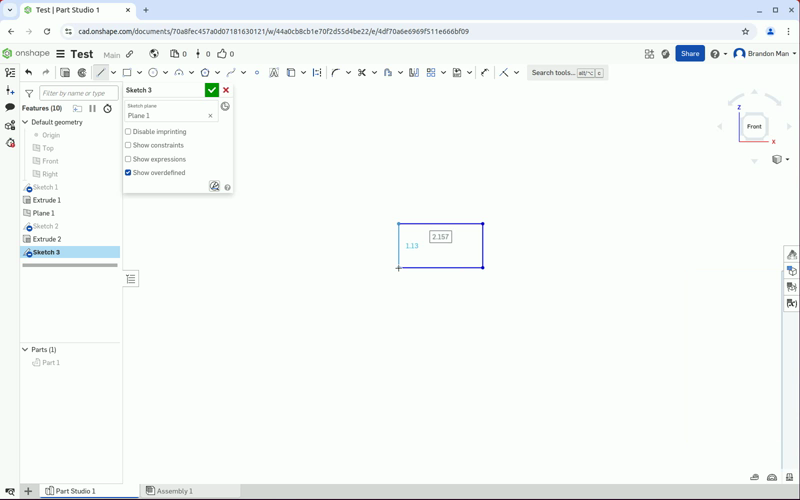
scroll(6)
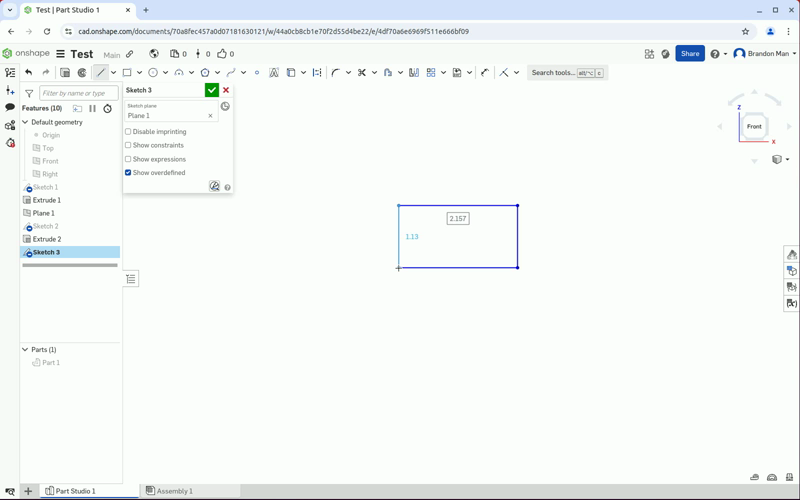
key_up(shift)
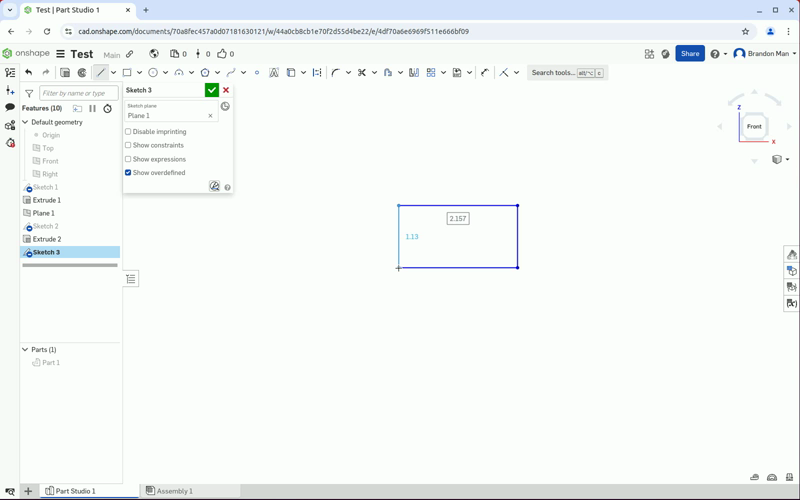
click(398, 267)
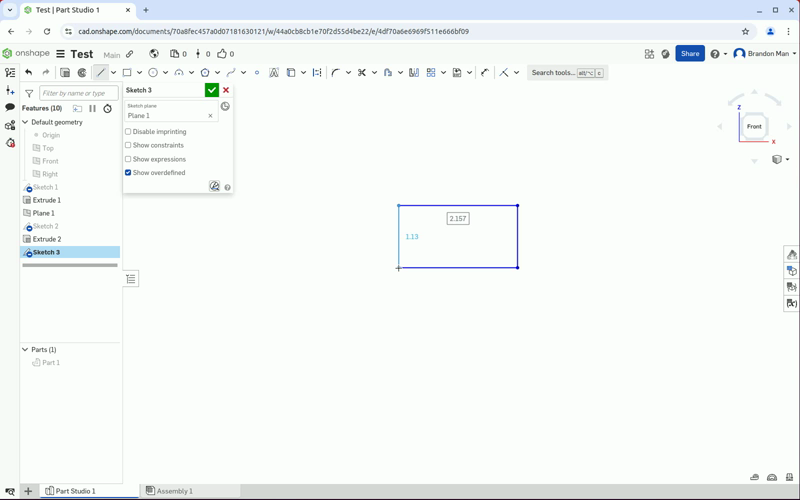
scroll(-6)
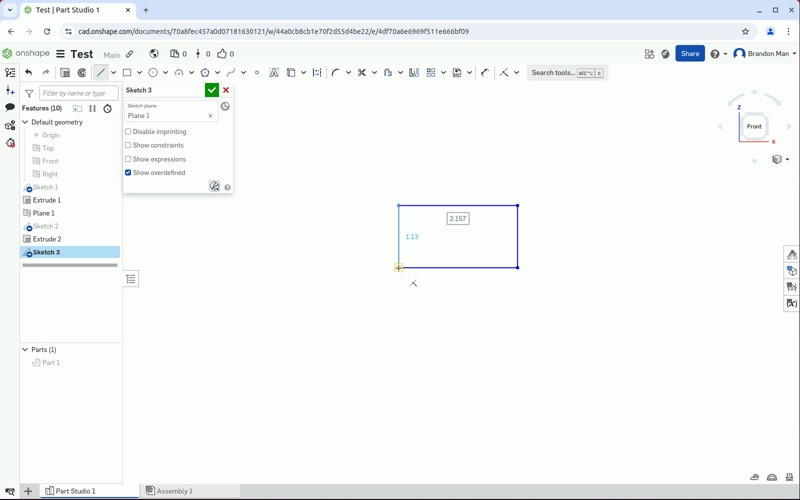
scroll(-6)
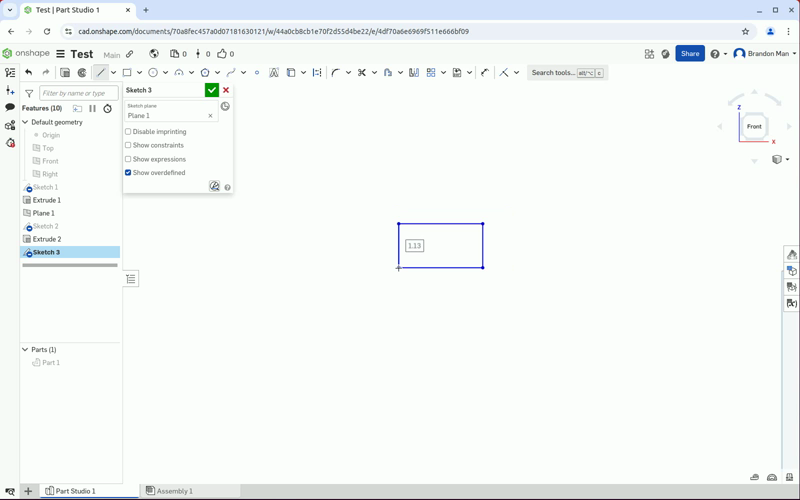
scroll(-6)
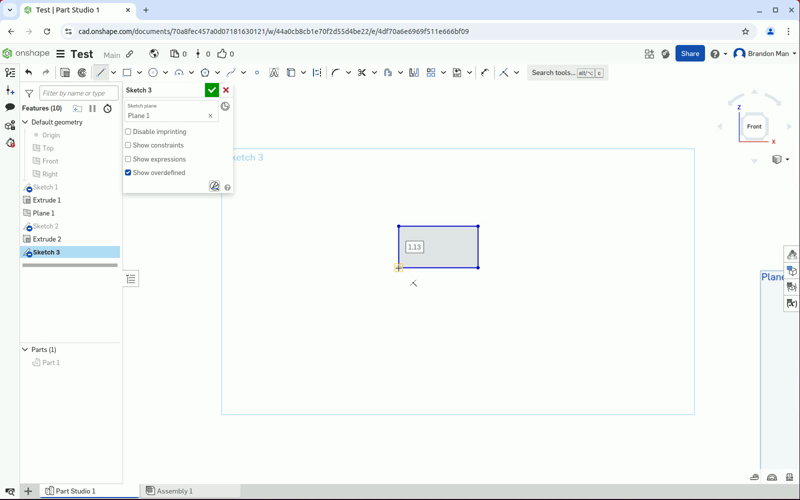
scroll(-6)
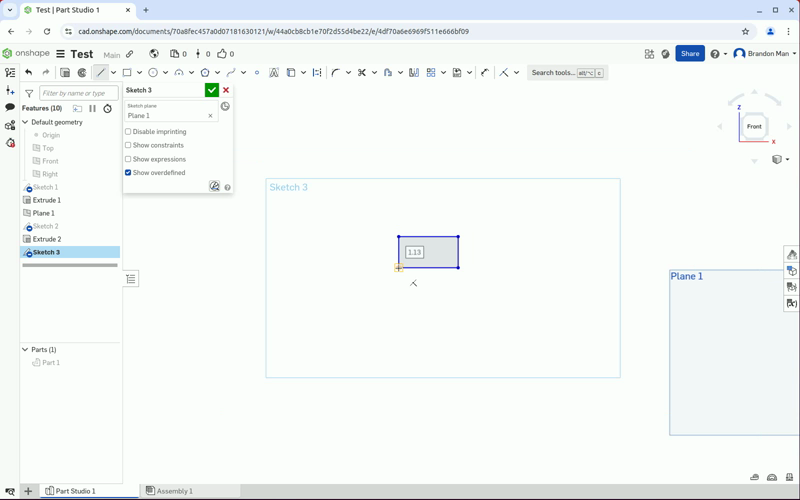
scroll(-6)
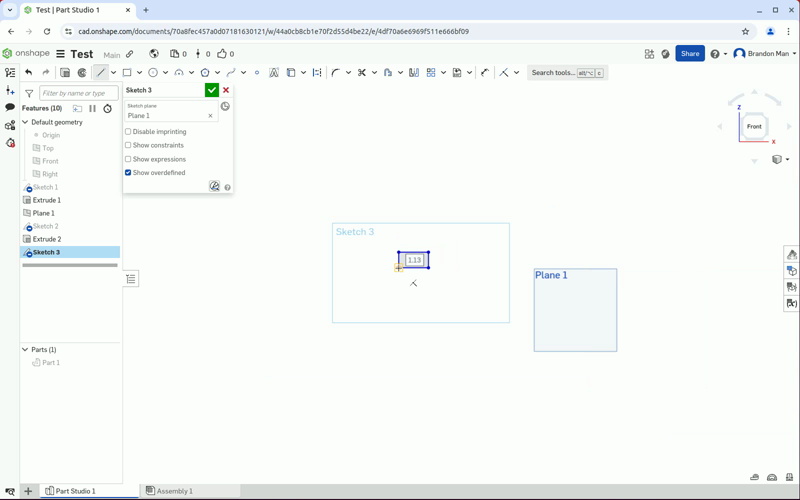
scroll(-6)
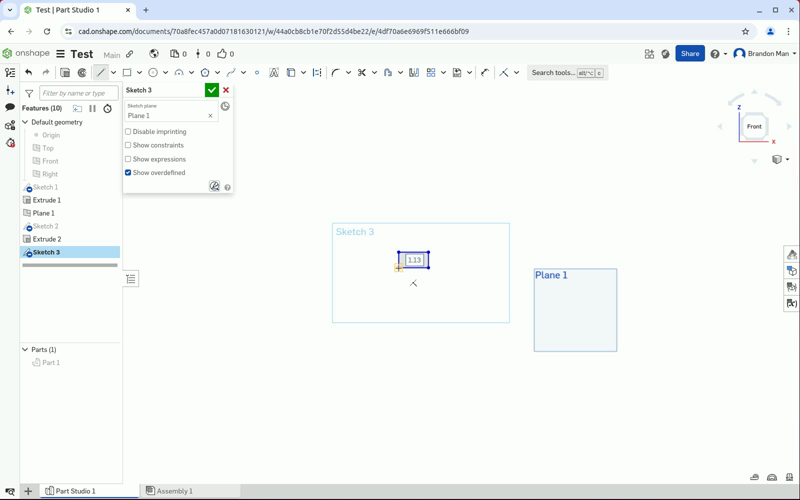
scroll(-6)
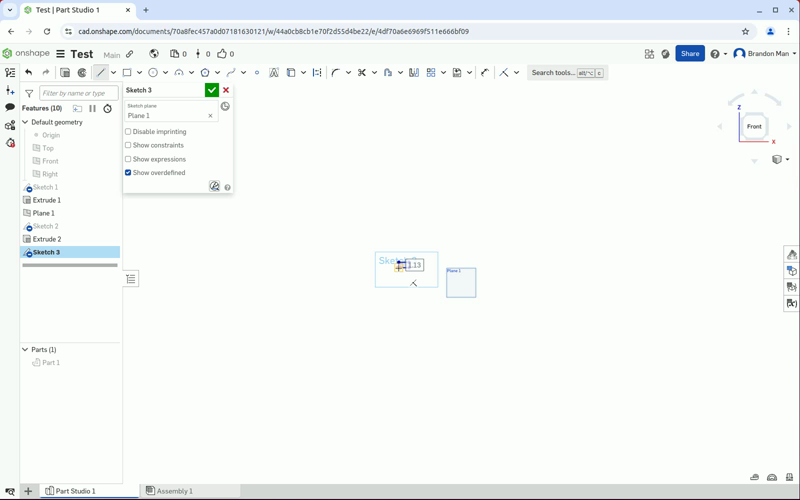
key(esc)
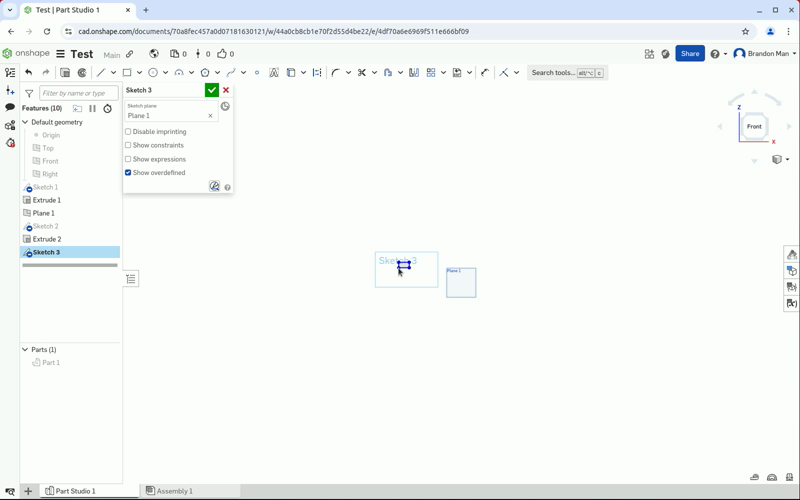
mouse_move(400, 264)
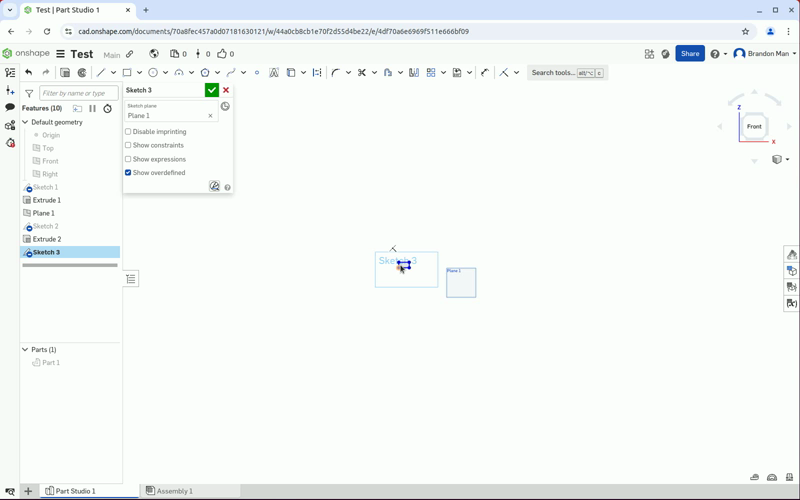
scroll(6)
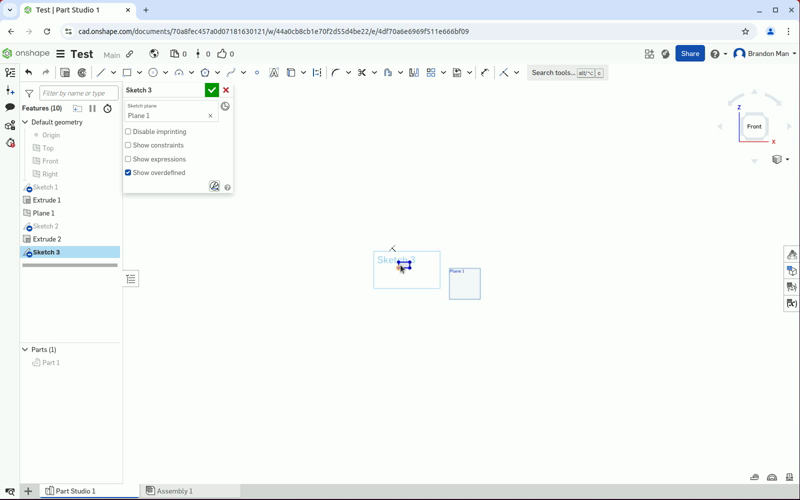
scroll(6)
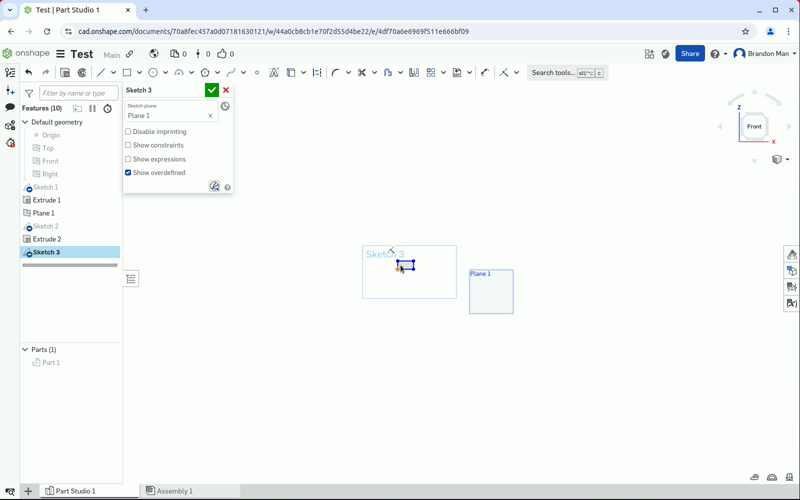
scroll(6)
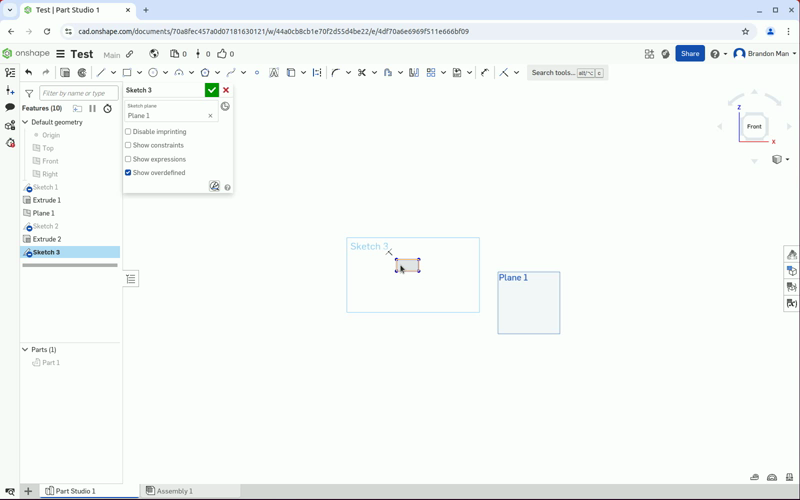
scroll(6)
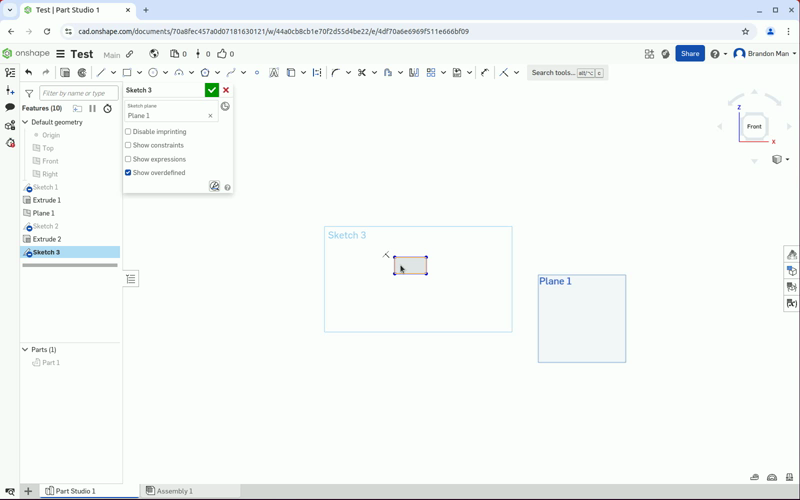
scroll(6)
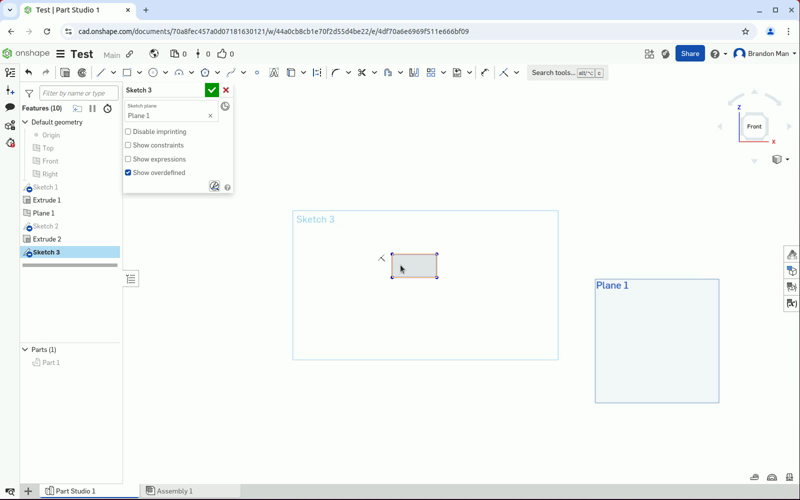
scroll(6)
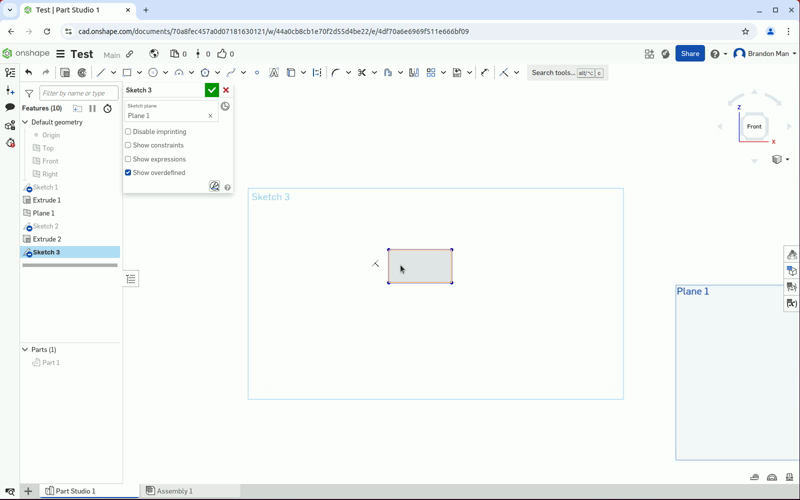
scroll(6)
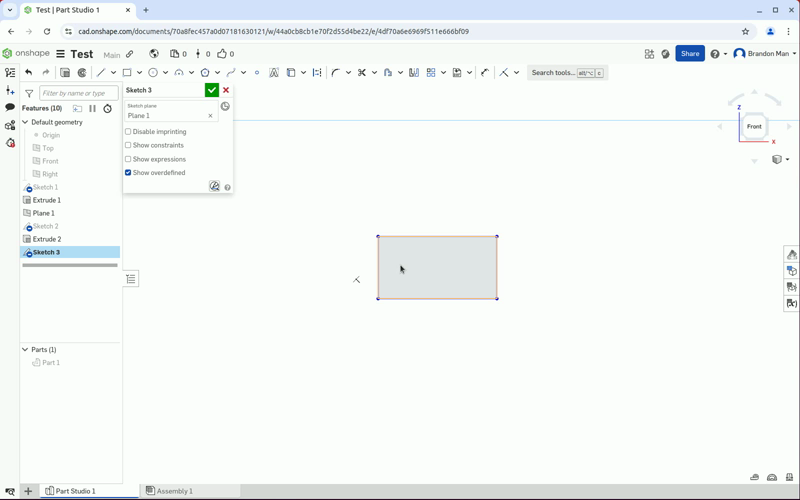
click(400, 264)
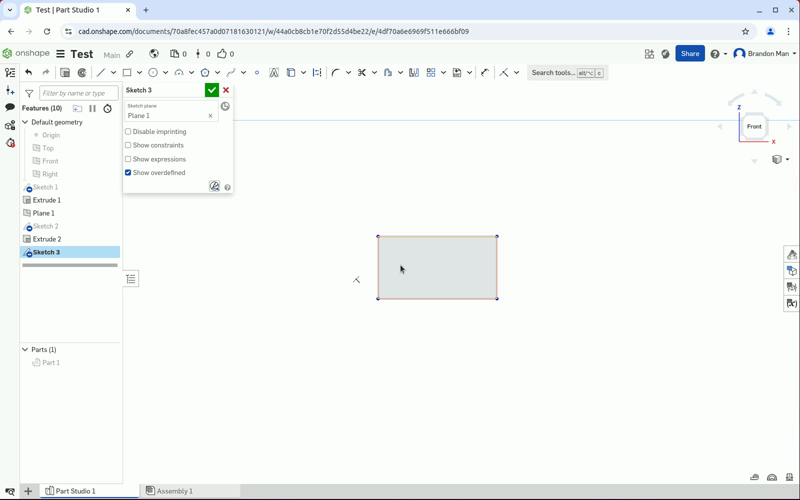
scroll(-6)
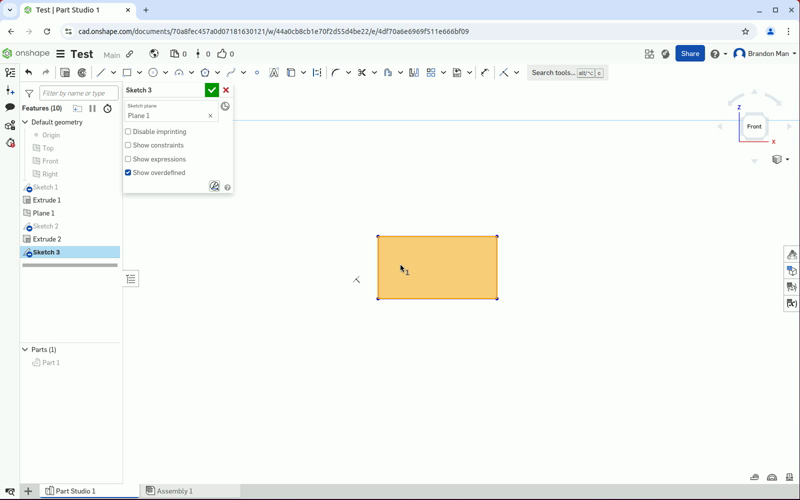
scroll(-6)
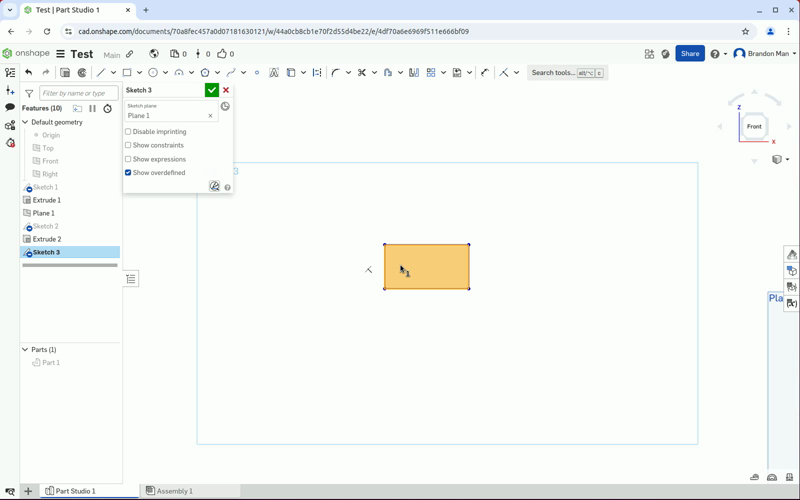
scroll(-6)
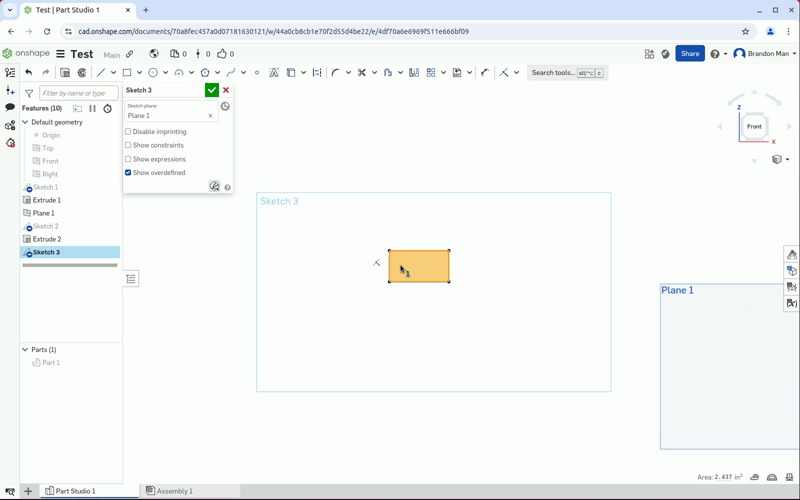
scroll(-6)
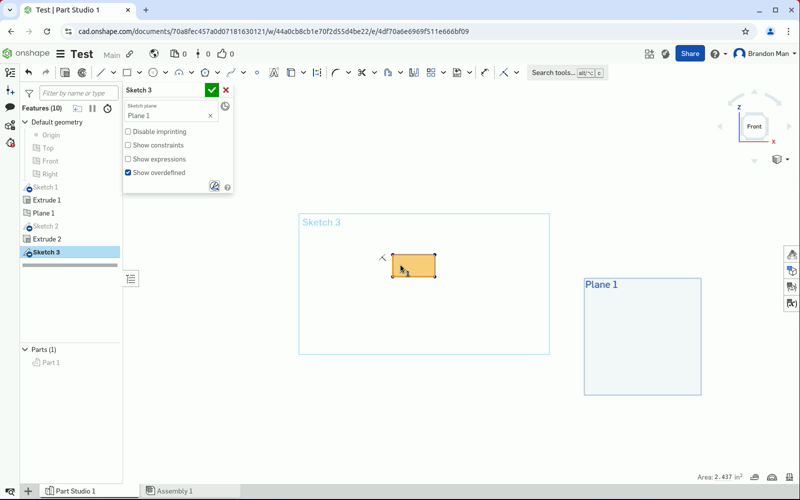
scroll(-6)
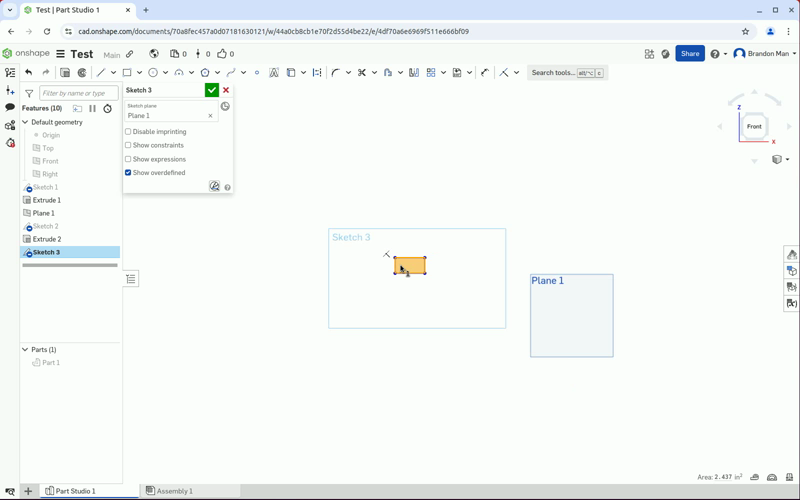
scroll(-6)
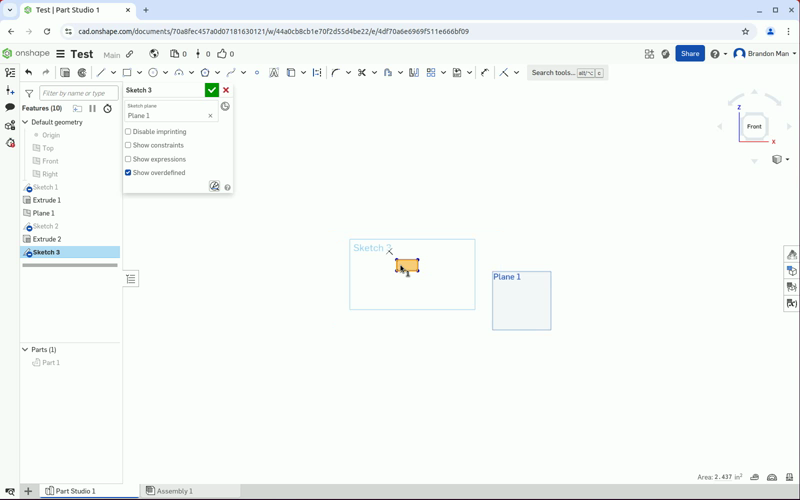
scroll(-6)
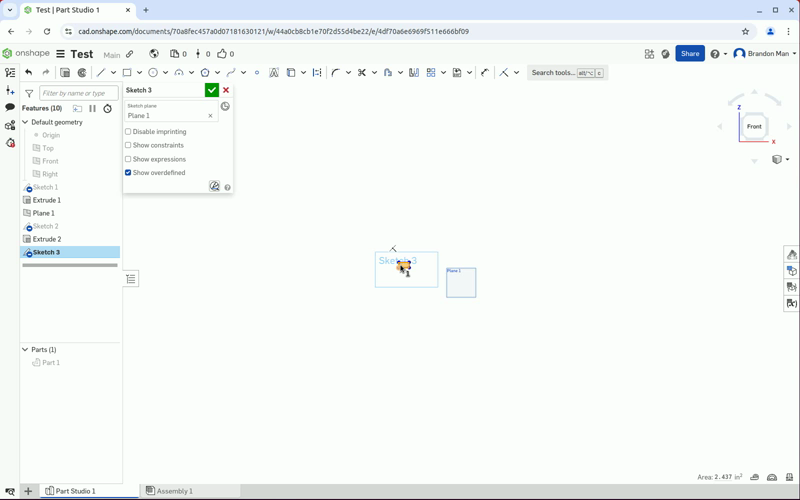
mouse_move(73, 352)
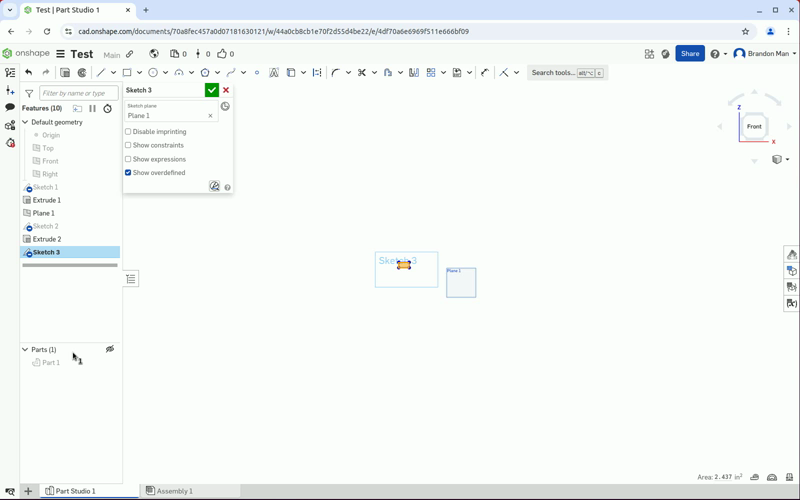
key(shift+y)
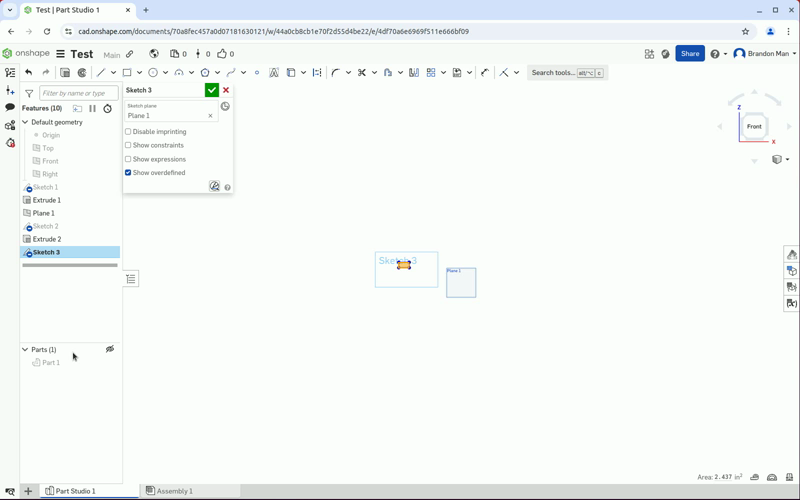
key(shift+e)
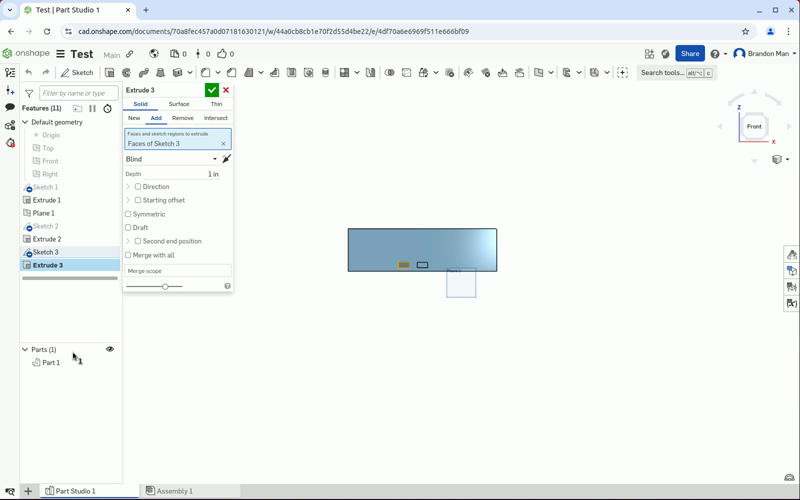
mouse_move(143, 106)
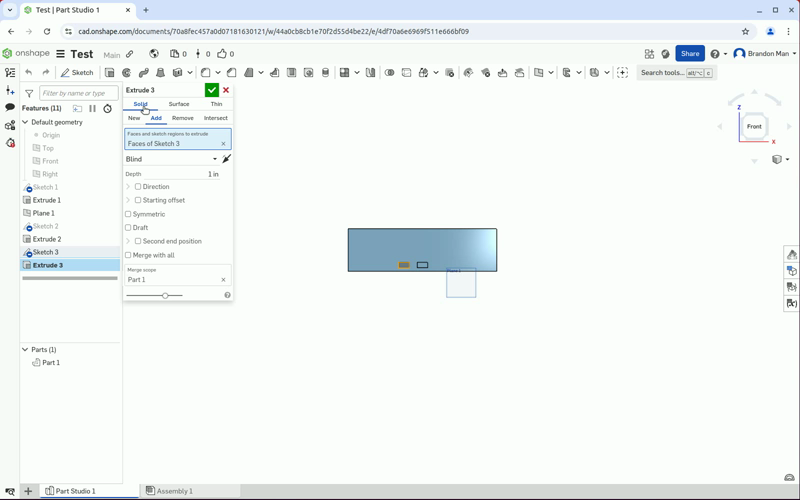
click(143, 106)
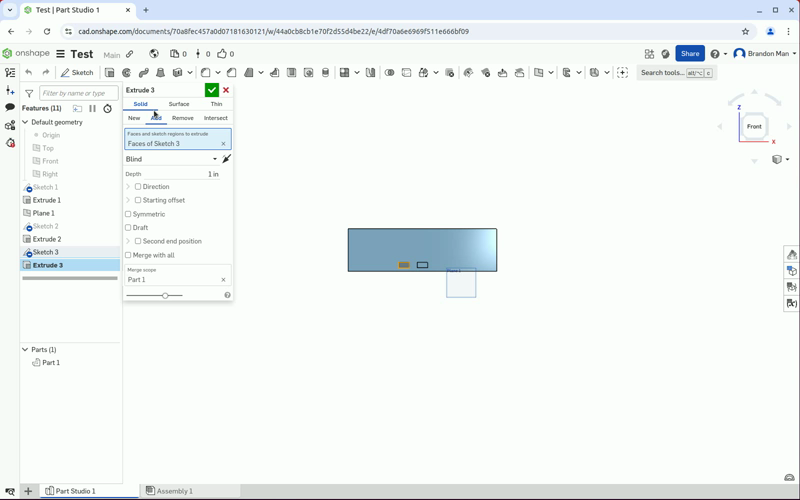
mouse_move(186, 120)
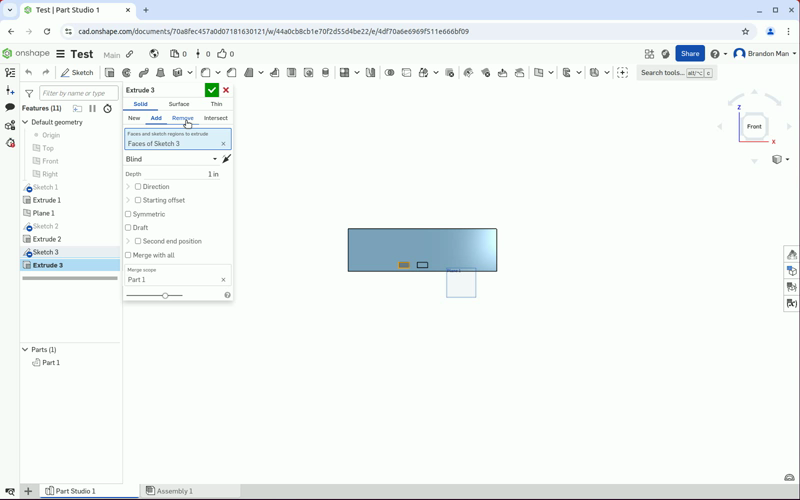
click(186, 120)
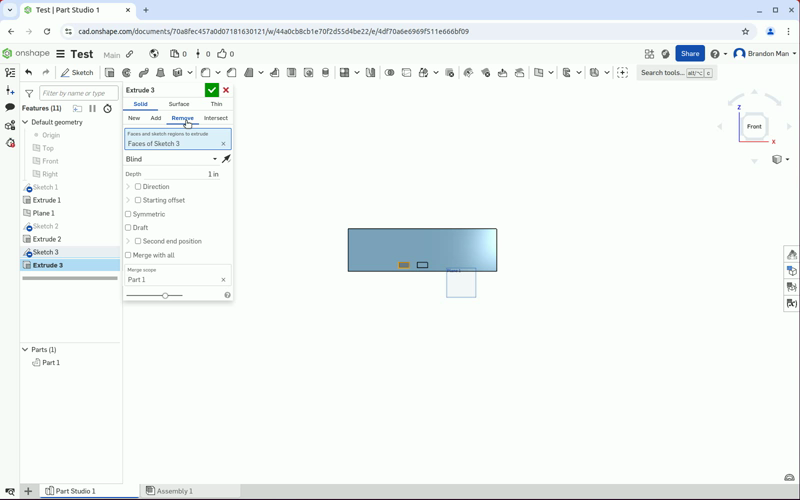
key(tab, 4)
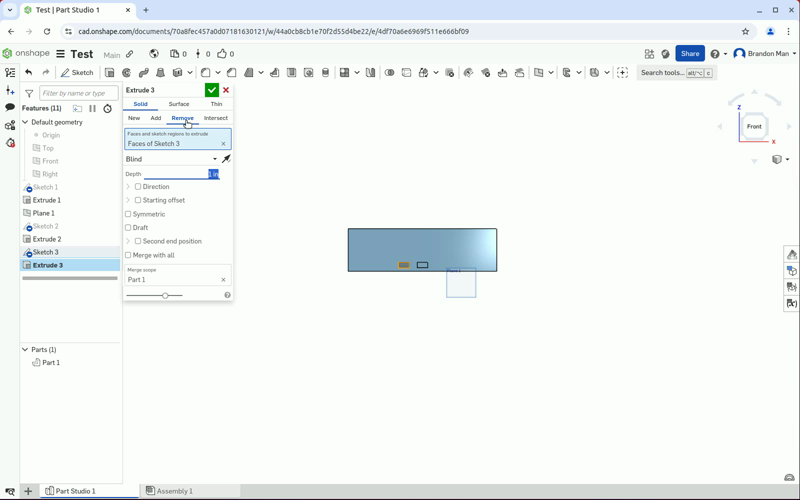
text(0.963)
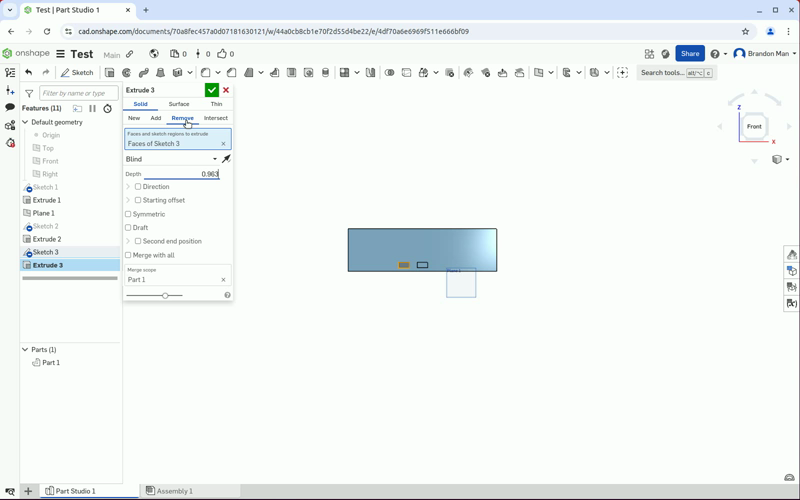
key(tab, 6)
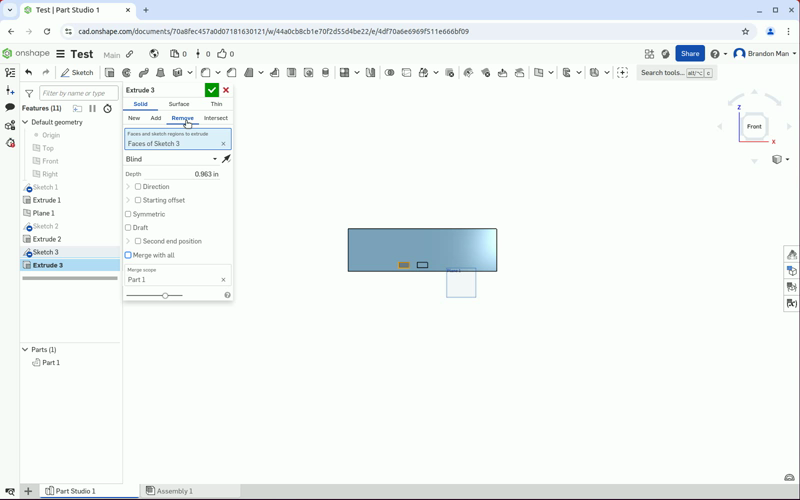
key(space)
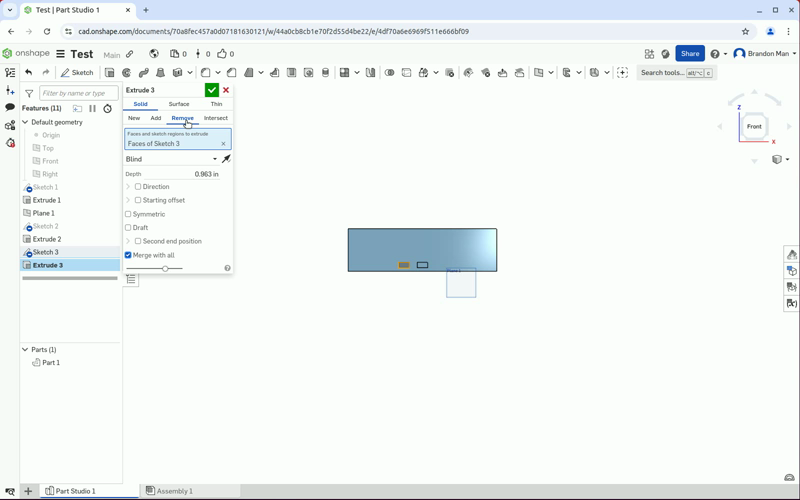
key(enter)
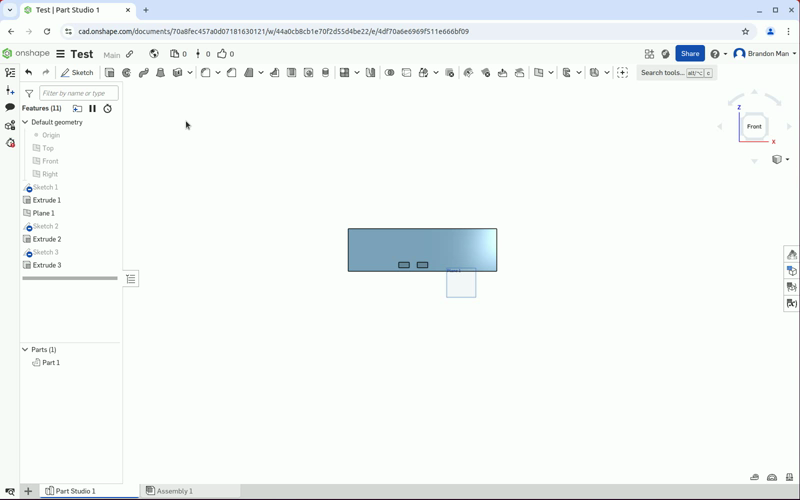
key(shift+h)
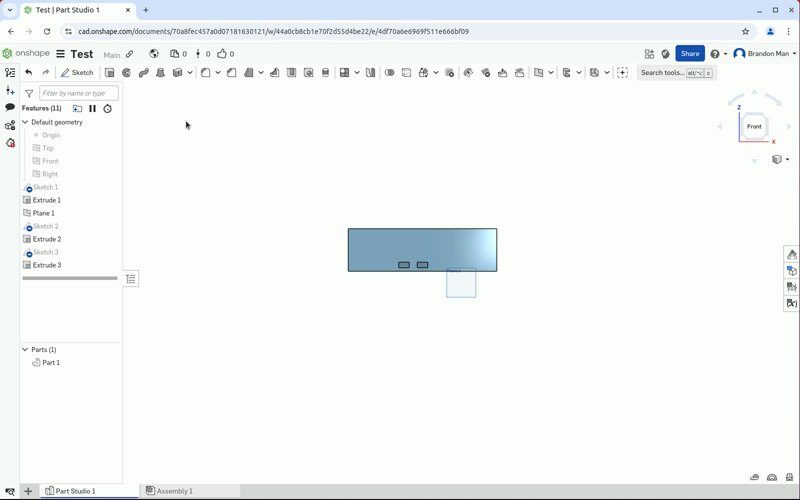
key(shift+h)
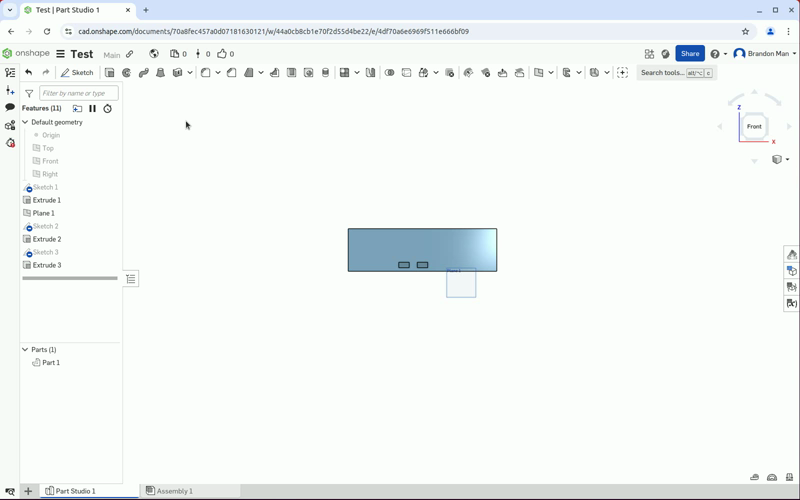
mouse_move(73, 189)
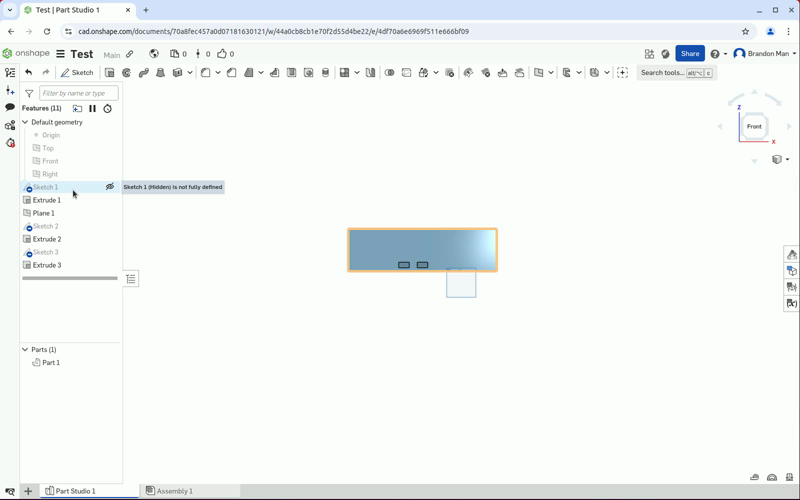
click(73, 189)
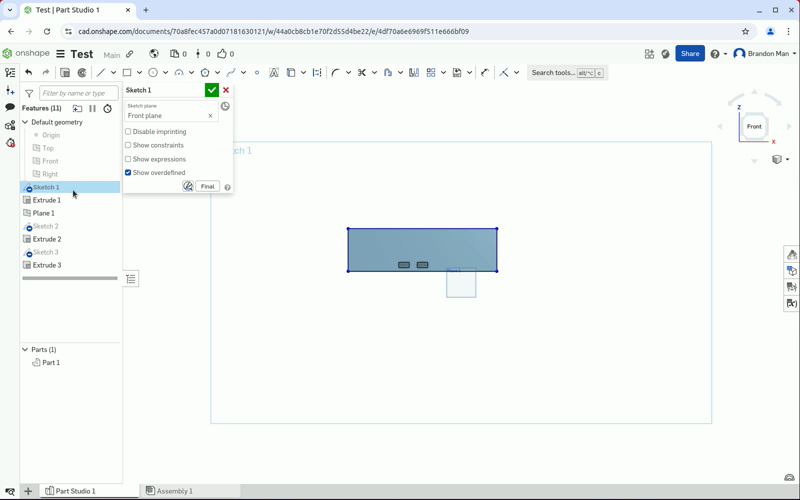
mouse_move(229, 92)
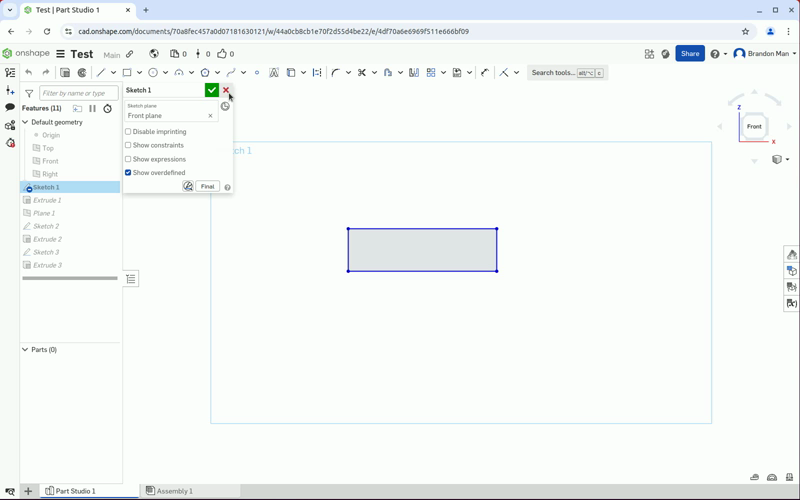
click(229, 92)
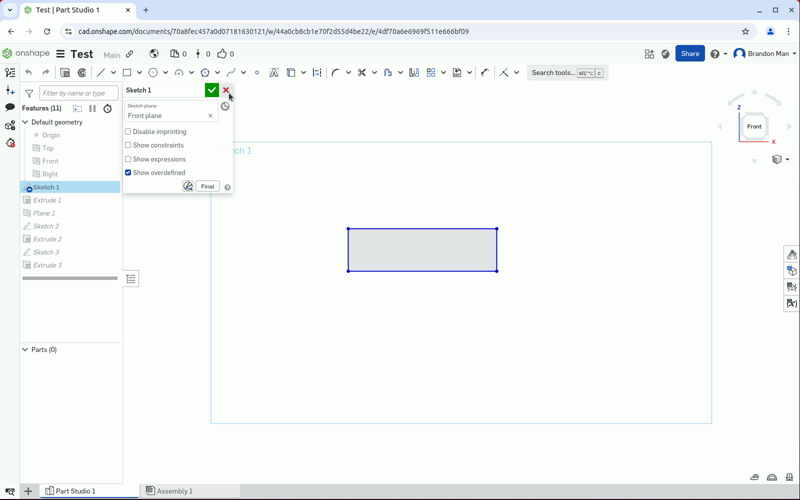
key(shift+s)
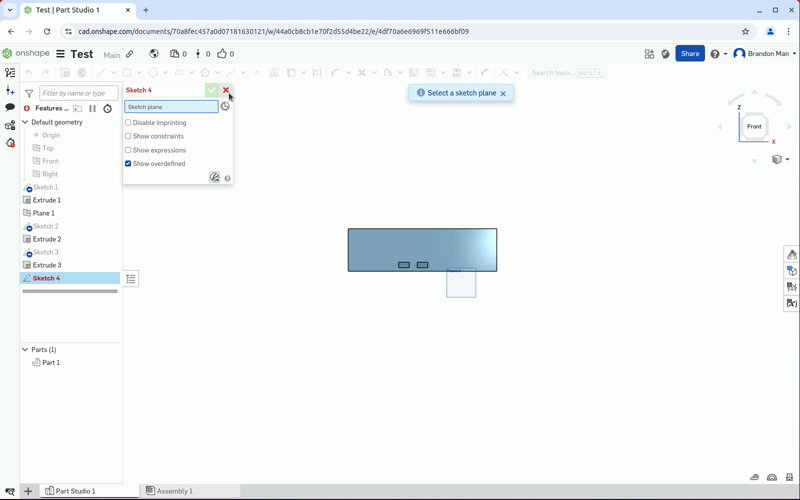
mouse_move(73, 215)
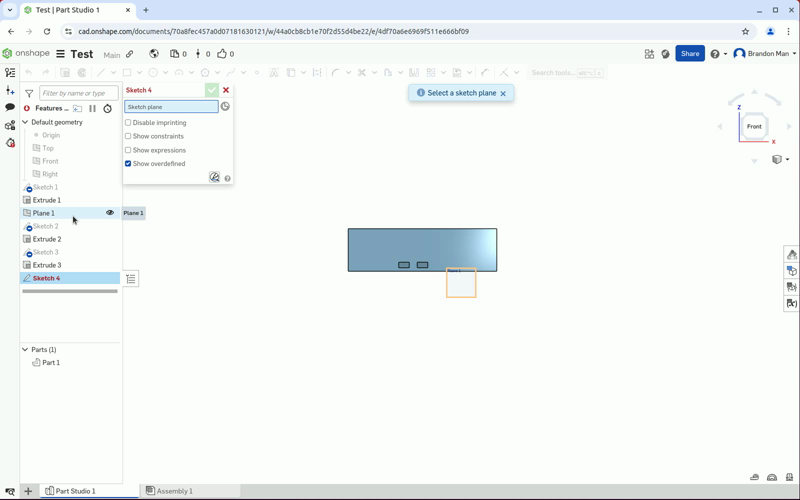
click(73, 215)
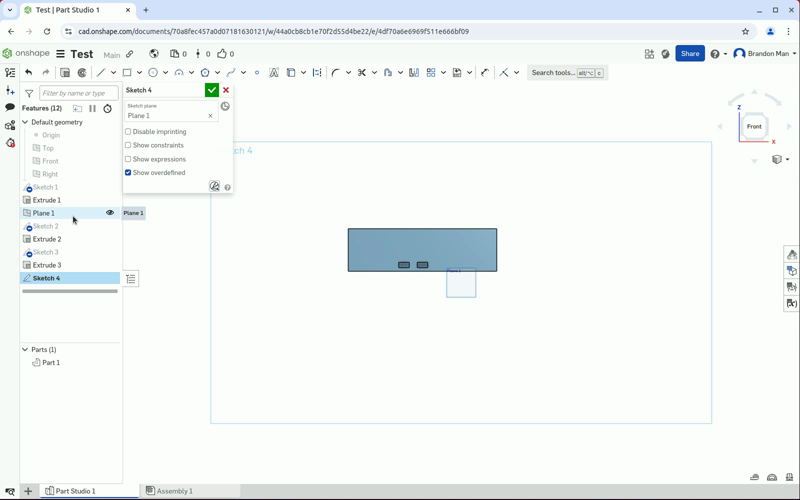
mouse_move(73, 352)
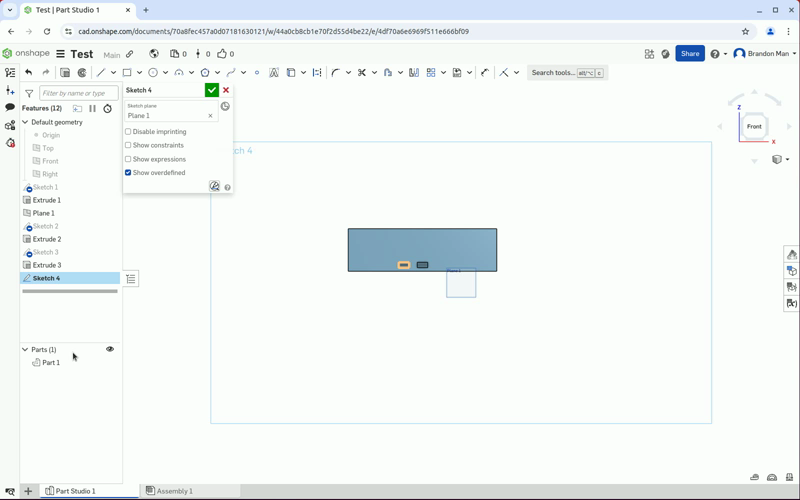
key(y)
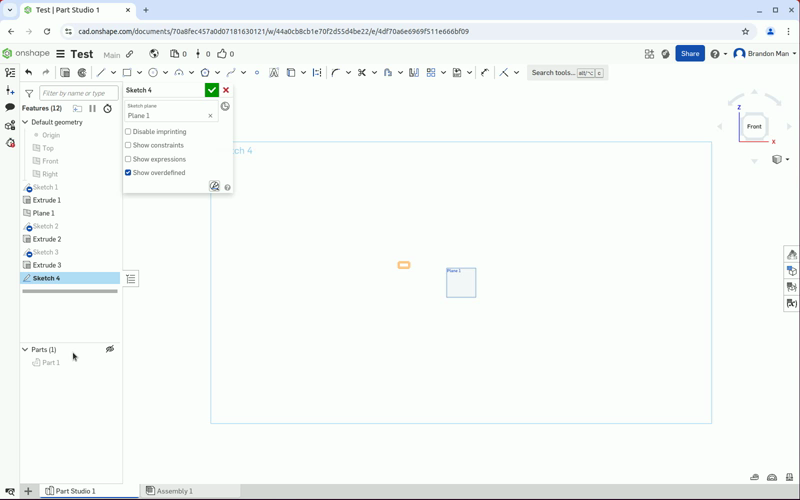
key(c)
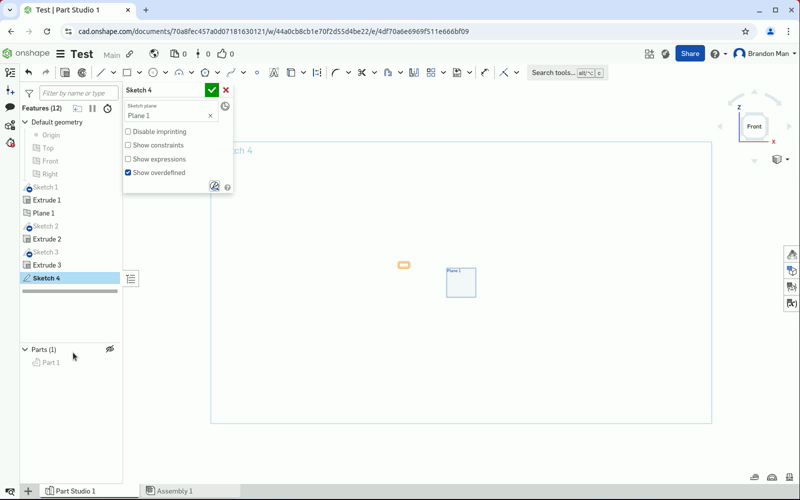
key_down(shift)
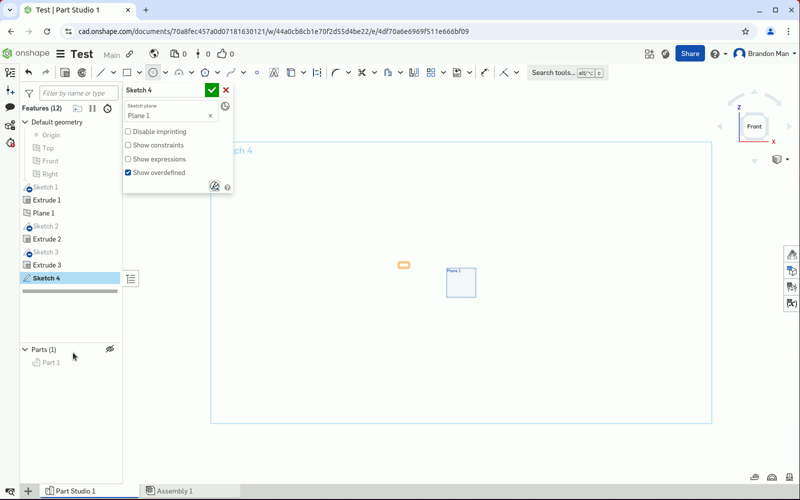
mouse_move(385, 262)
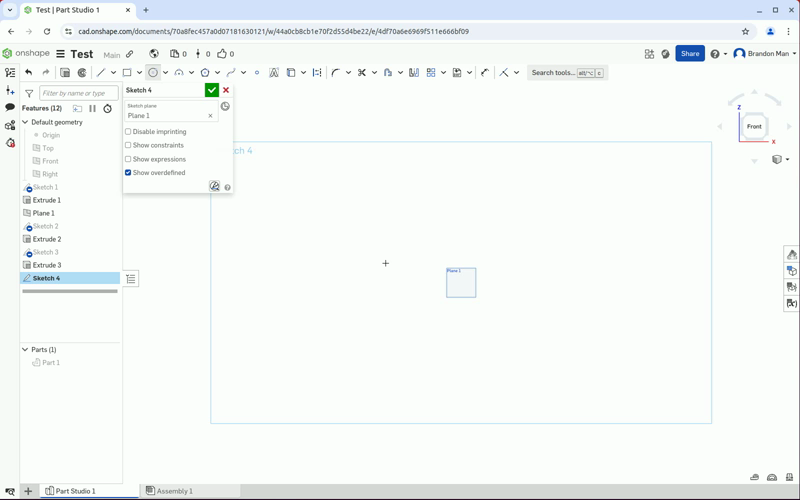
click(385, 262)
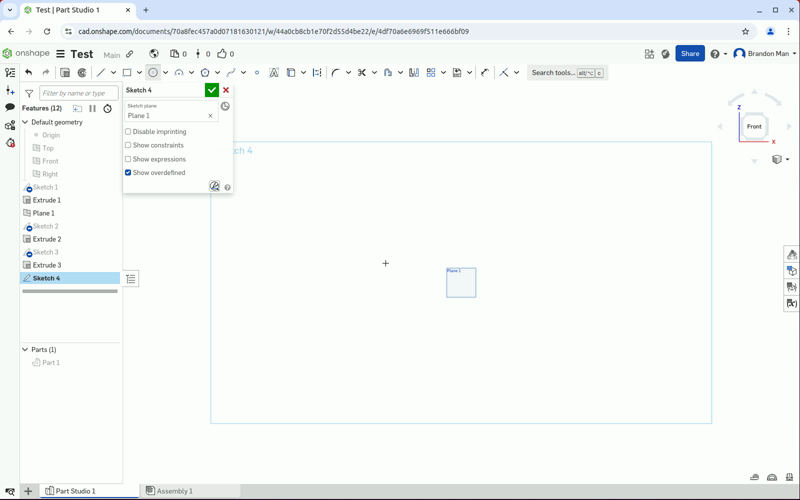
key_up(shift)
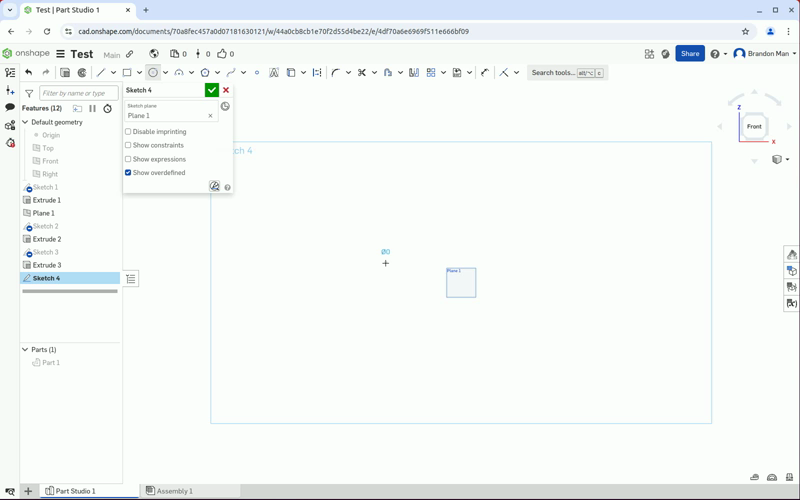
mouse_move(389, 262)
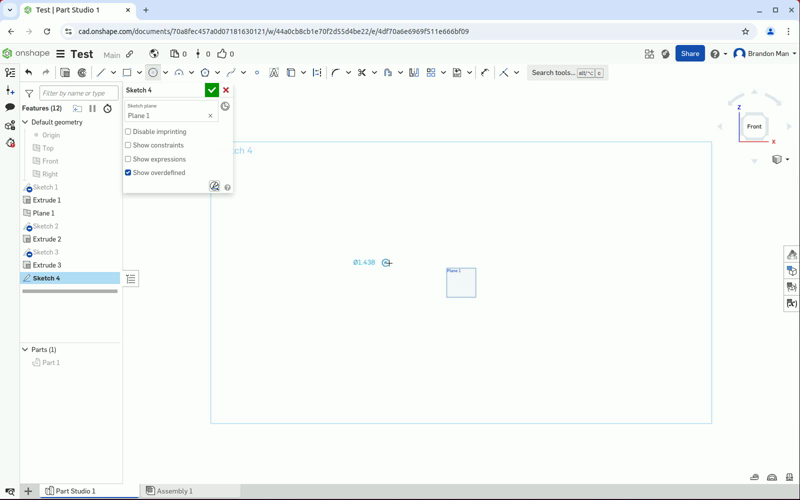
click(389, 262)
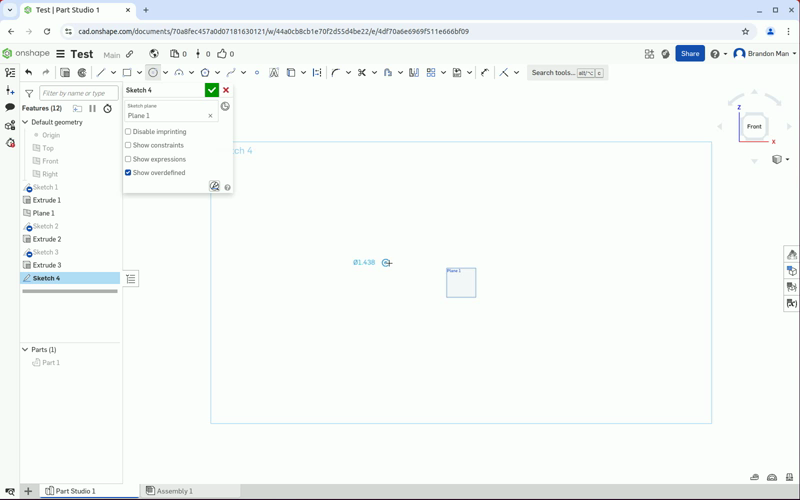
key(esc)
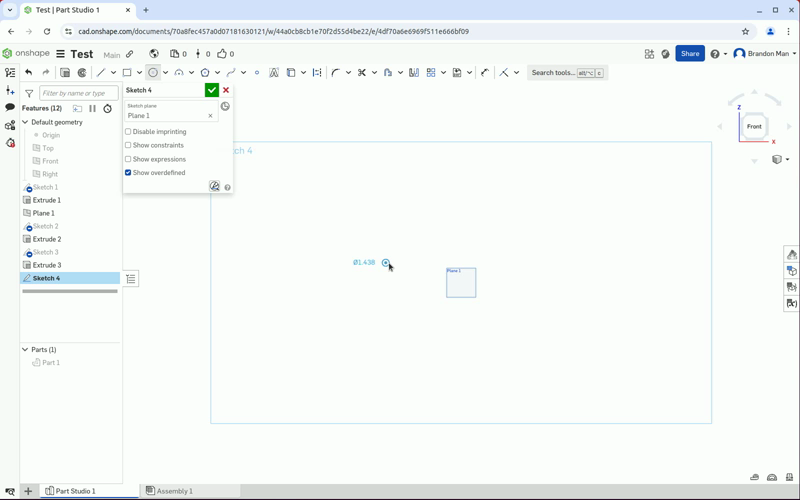
mouse_move(384, 262)
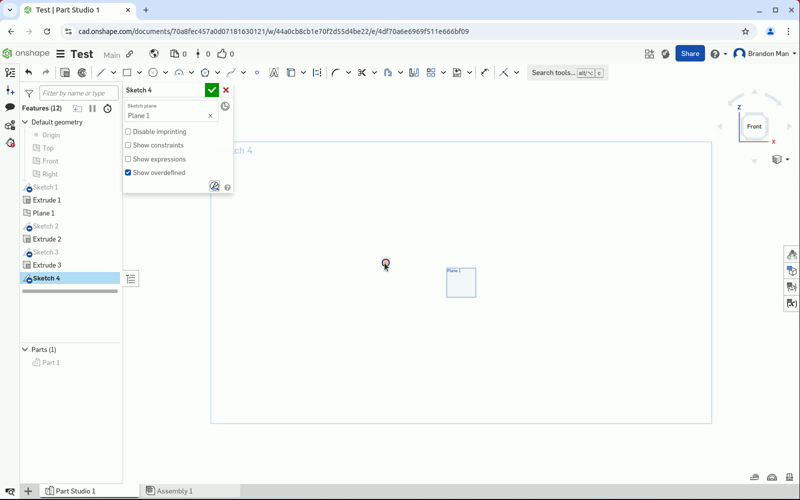
scroll(6)
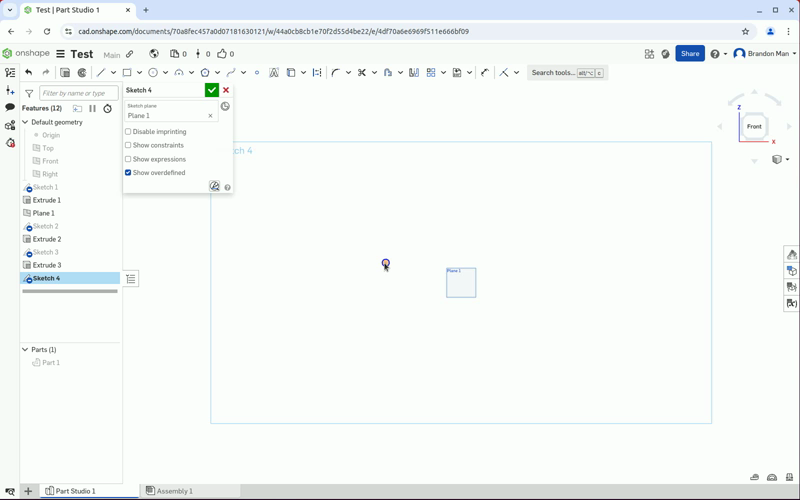
scroll(6)
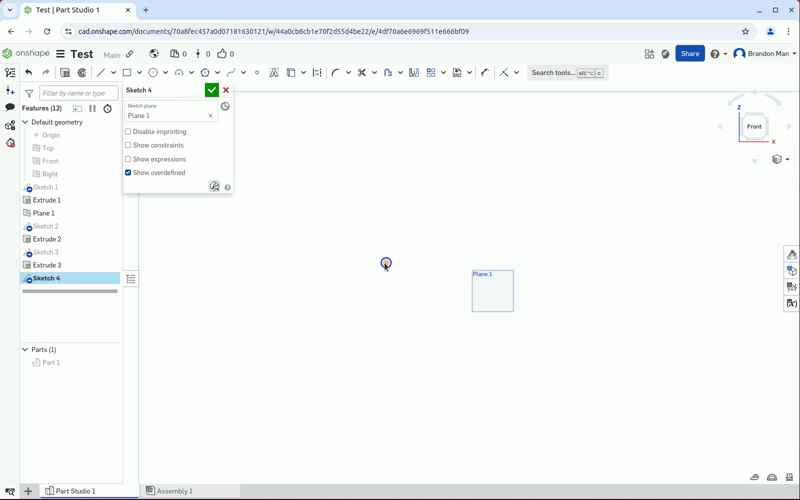
scroll(6)
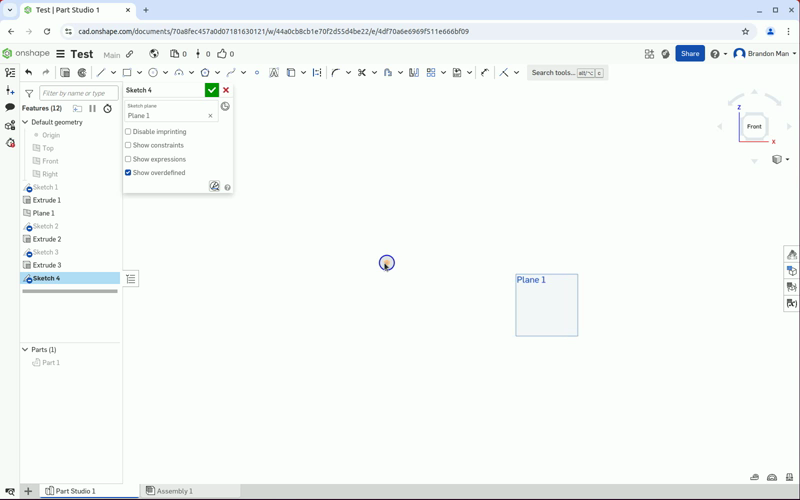
scroll(6)
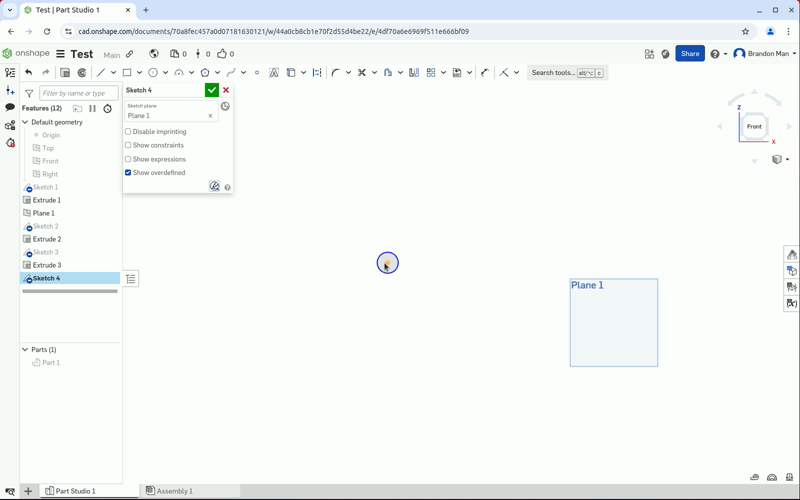
scroll(6)
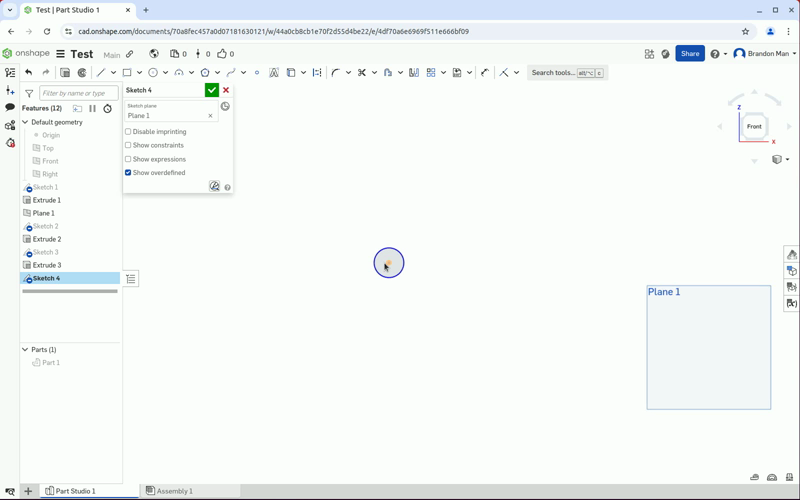
scroll(6)
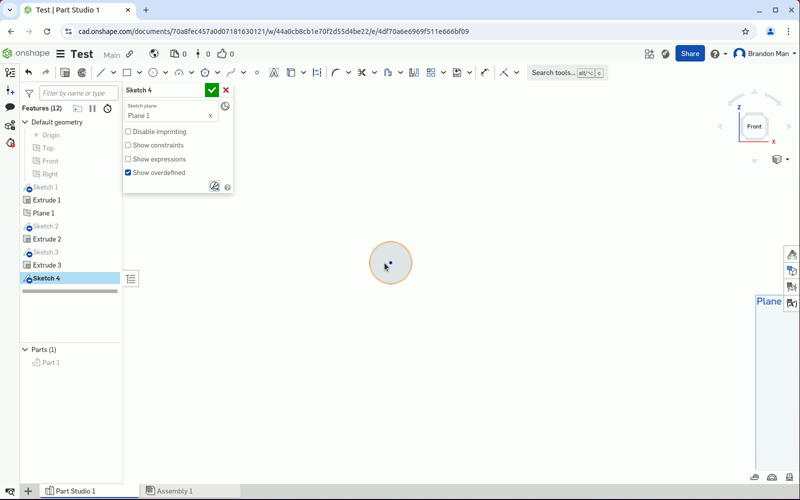
scroll(6)
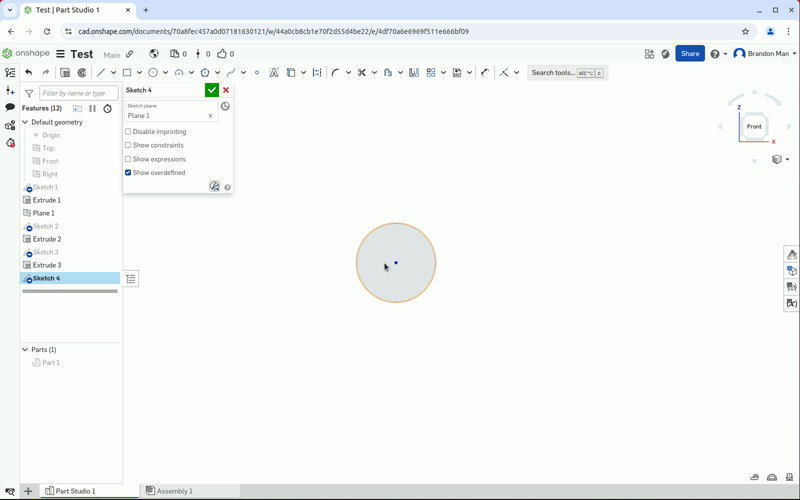
click(384, 262)
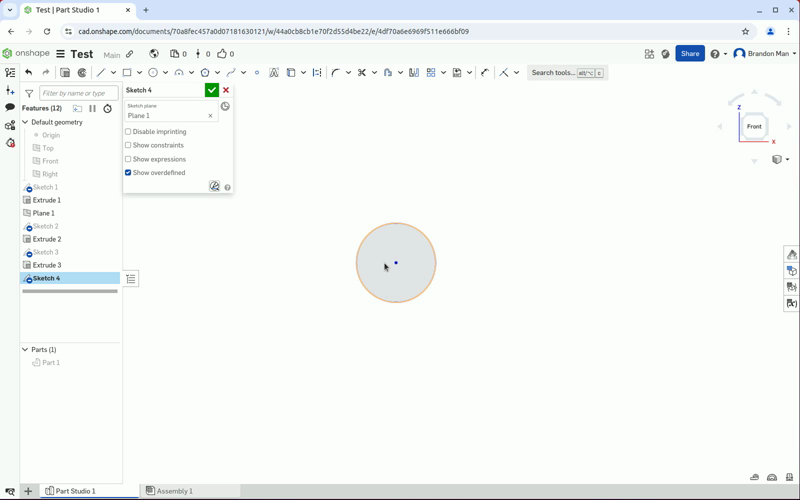
scroll(-6)
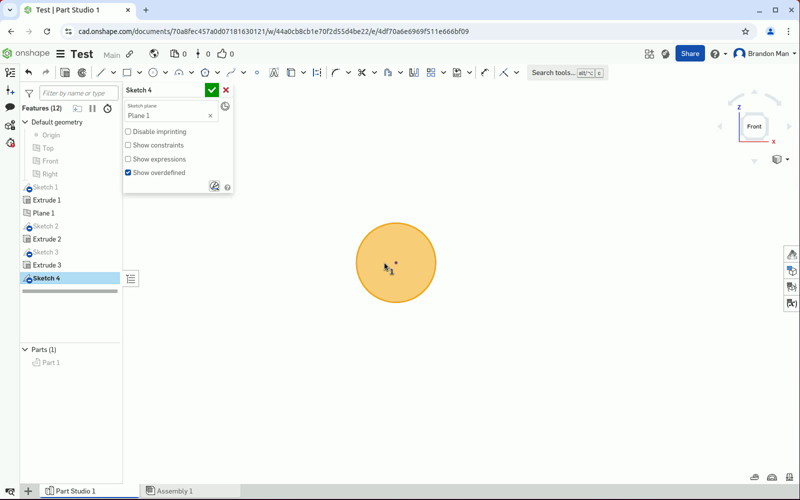
scroll(-6)
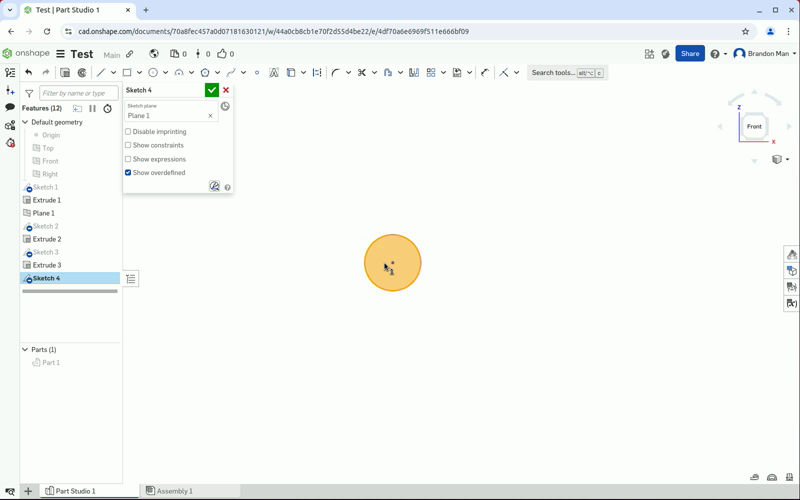
scroll(-6)
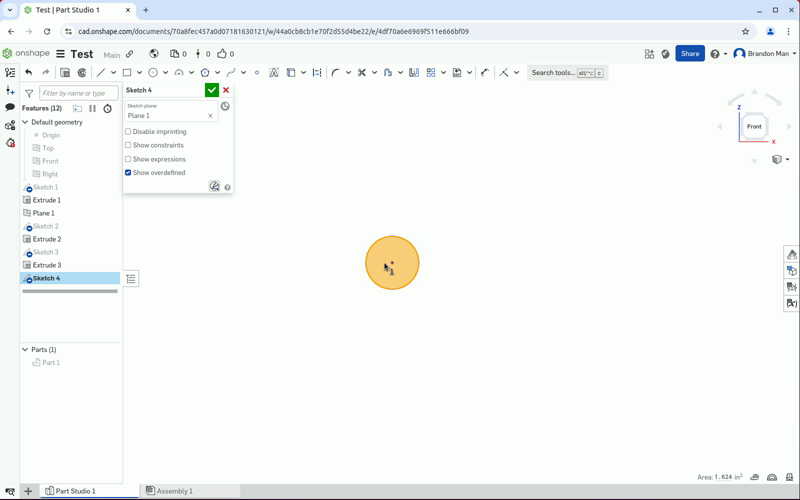
scroll(-6)
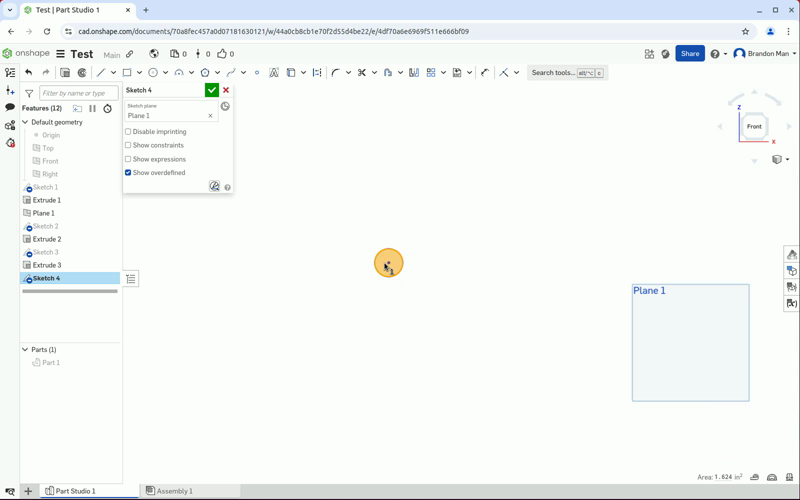
scroll(-6)
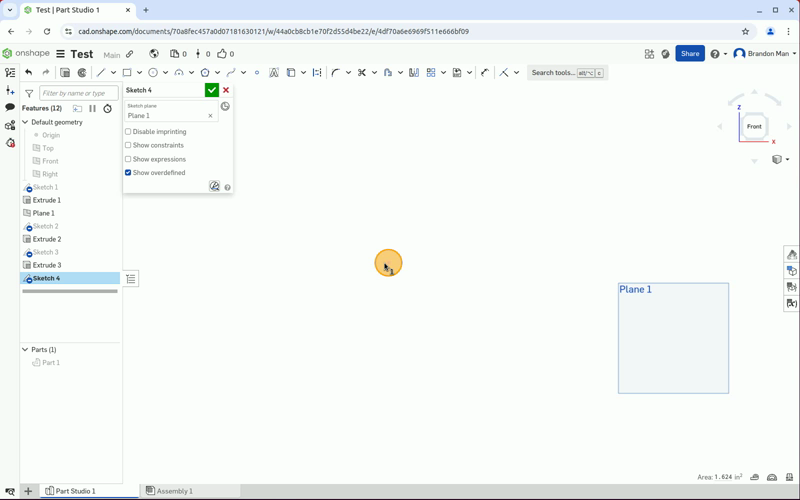
scroll(-6)
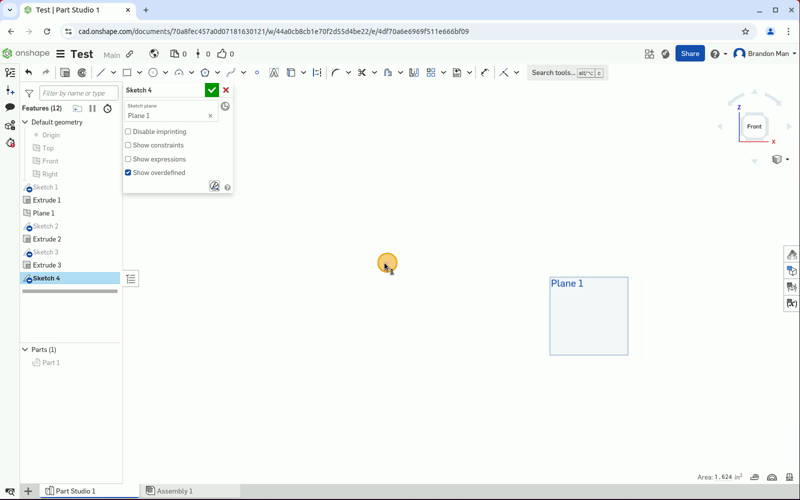
scroll(-6)
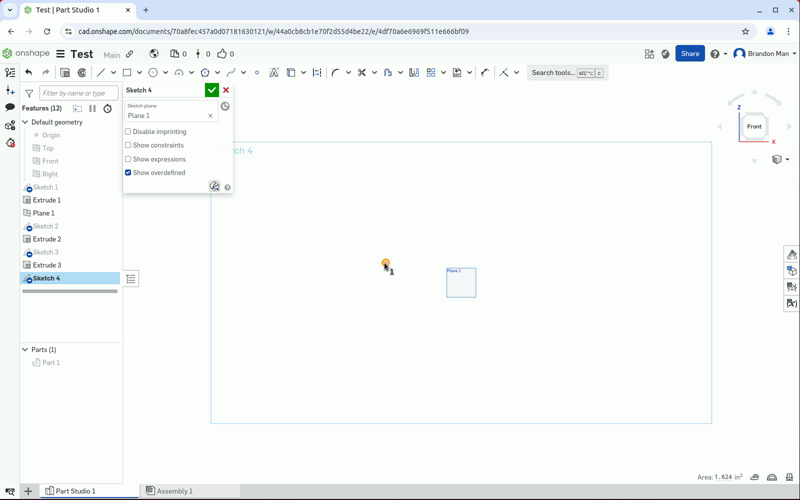
mouse_move(73, 352)
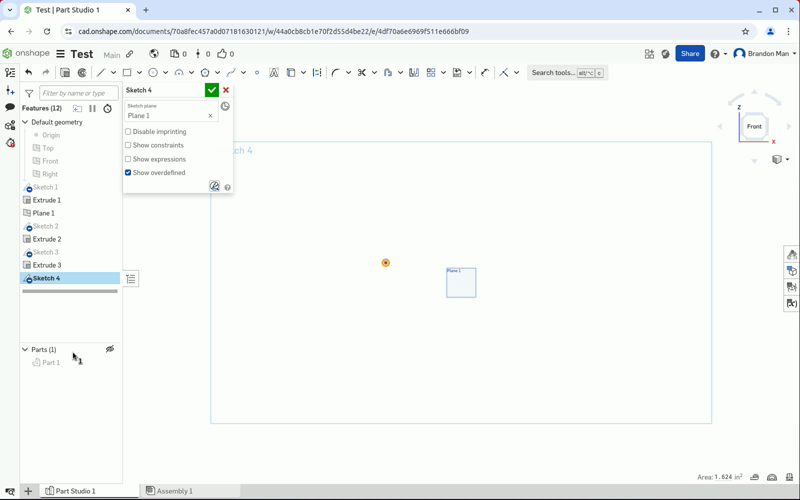
key(shift+y)
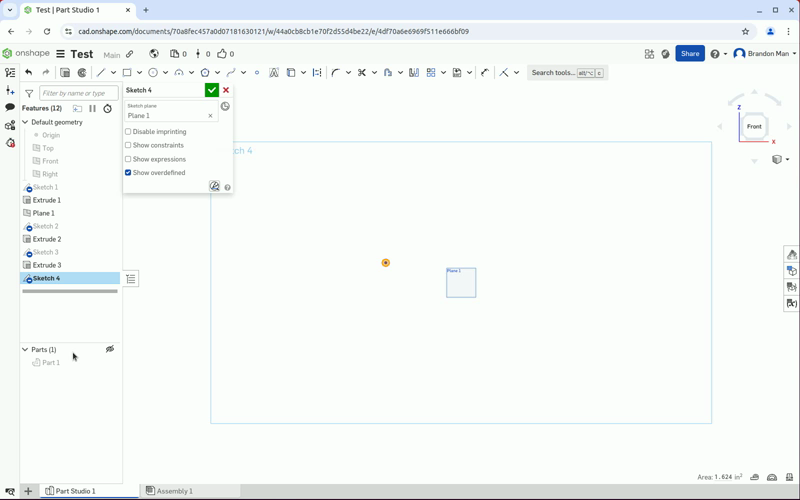
key(shift+e)
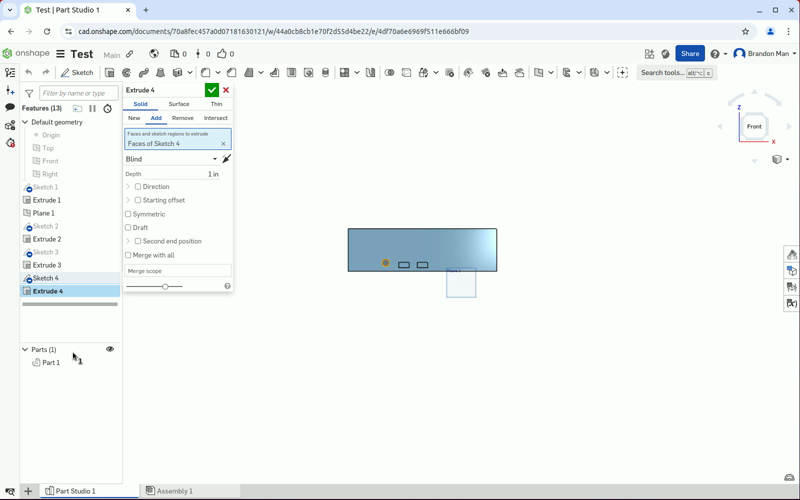
mouse_move(143, 106)
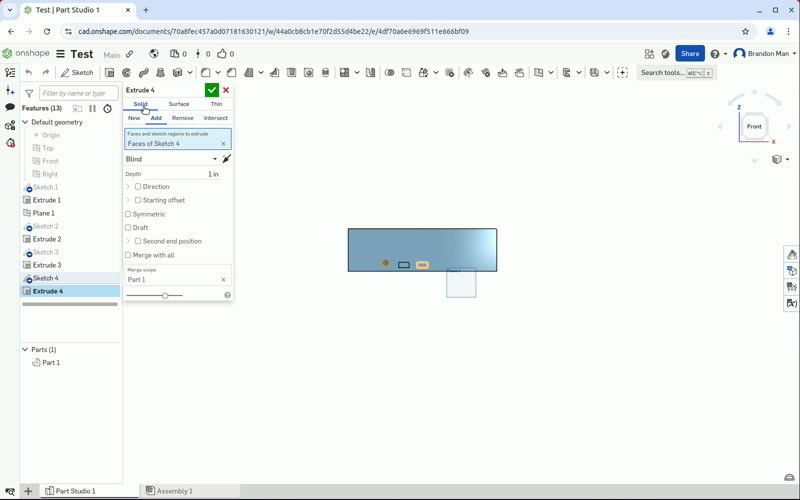
click(143, 106)
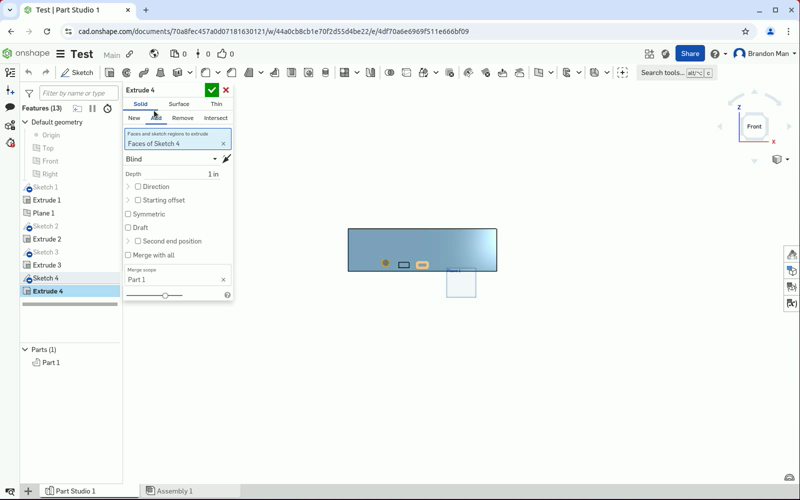
mouse_move(186, 120)
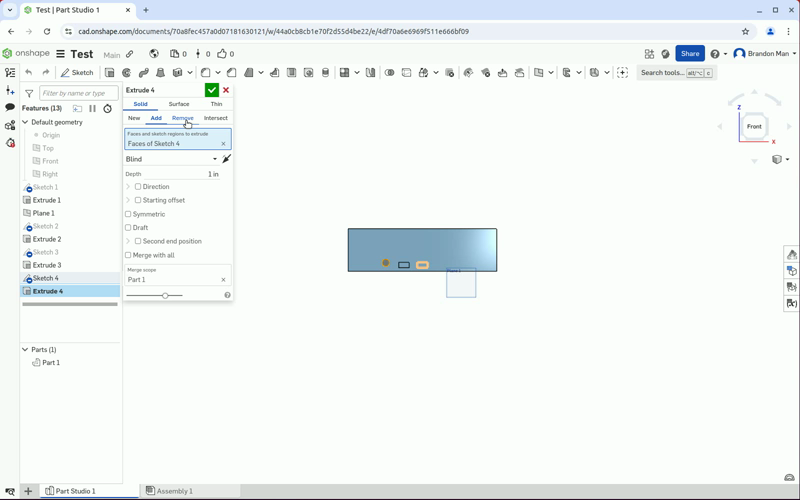
click(186, 120)
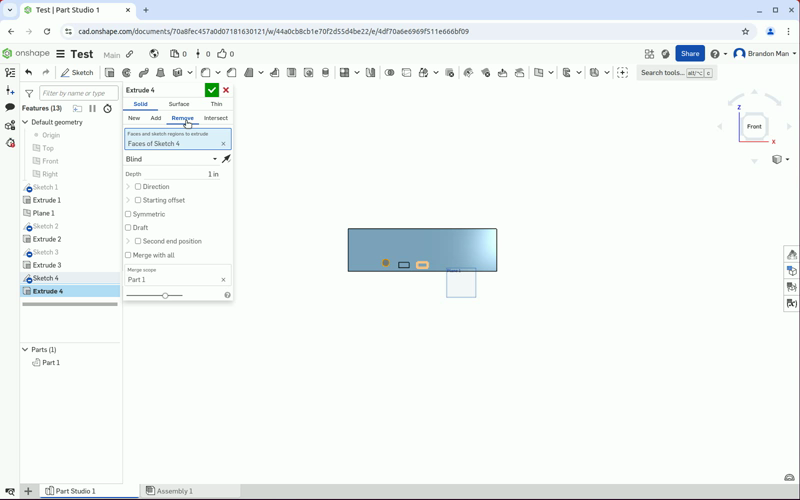
key(tab, 4)
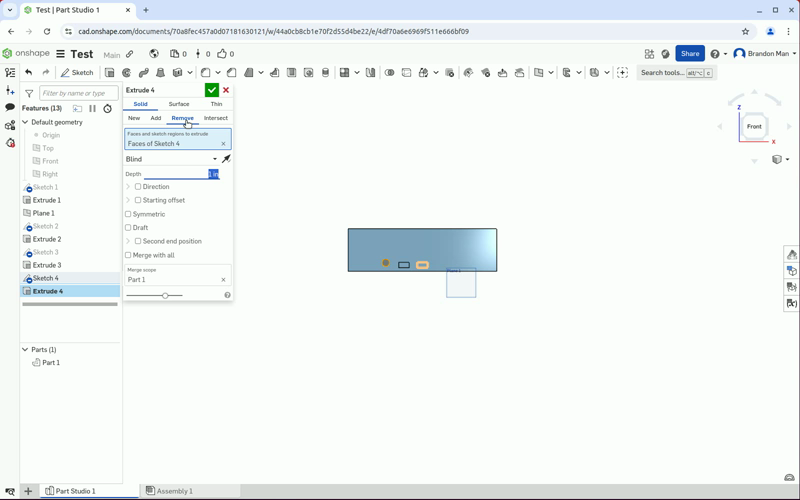
text(0.963)
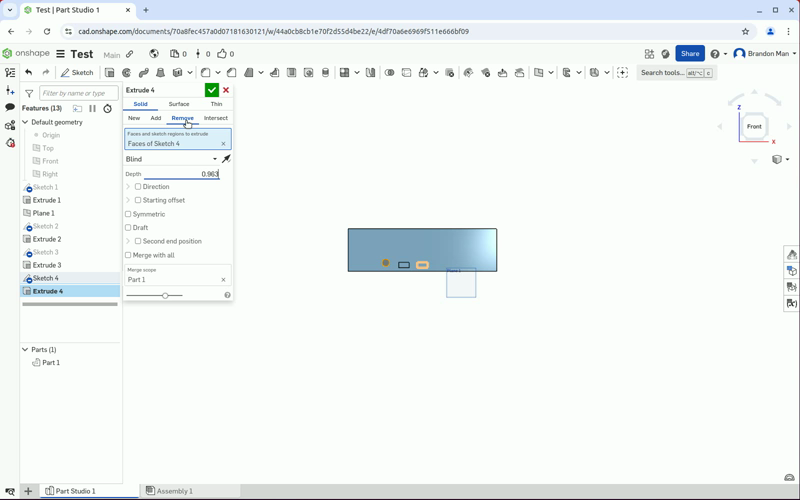
key(tab, 6)
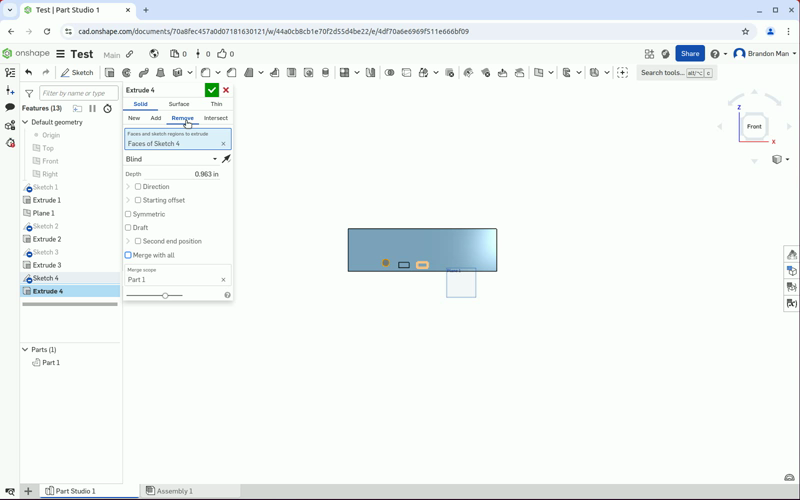
key(space)
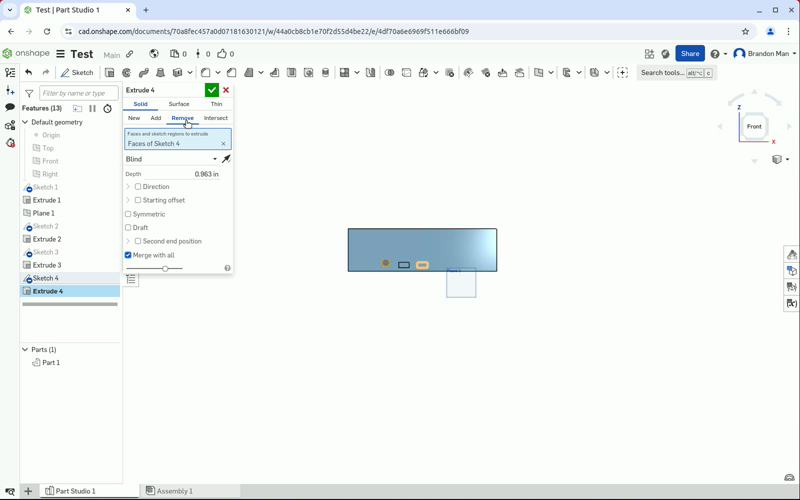
key(enter)
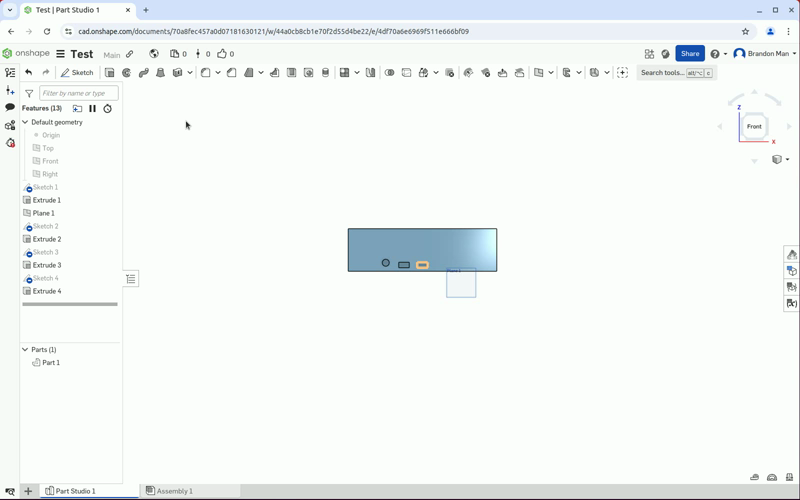
key(shift+h)
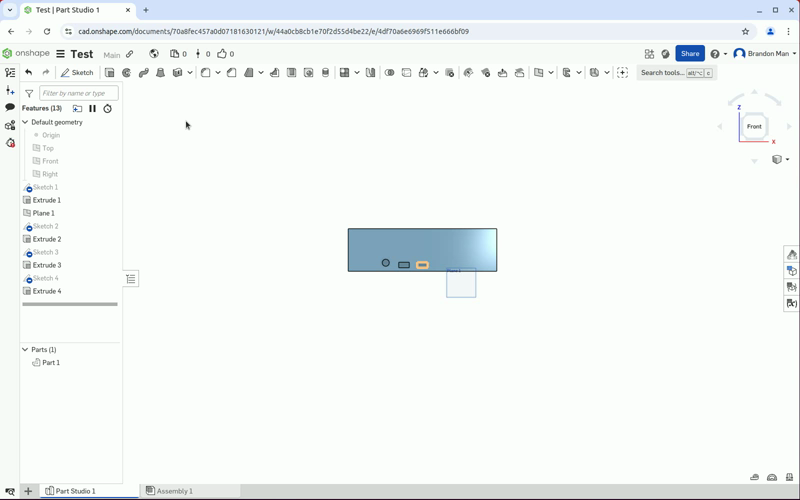
key(shift+h)
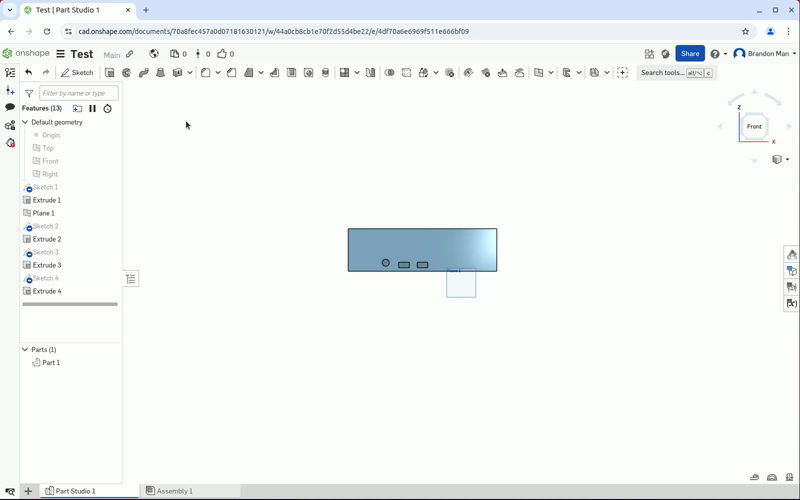
mouse_move(73, 189)
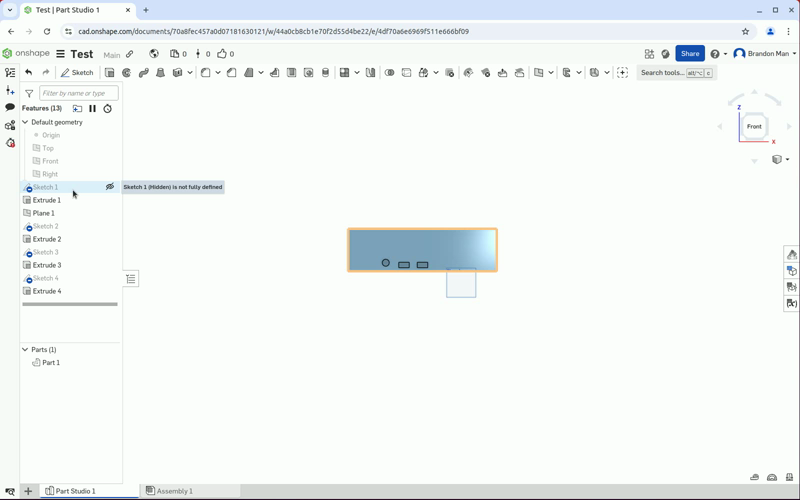
click(73, 189)
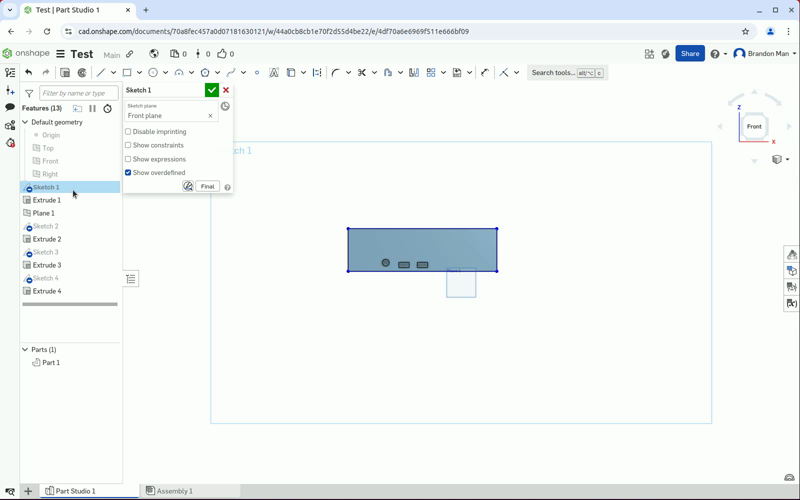
mouse_move(229, 92)
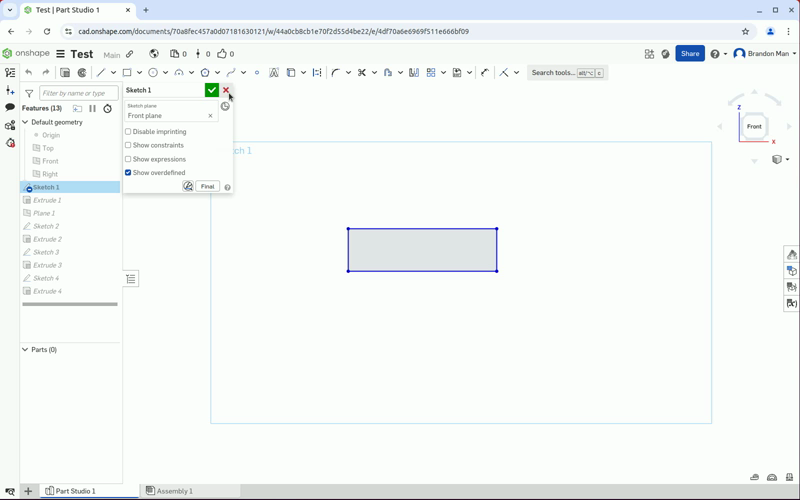
click(229, 92)
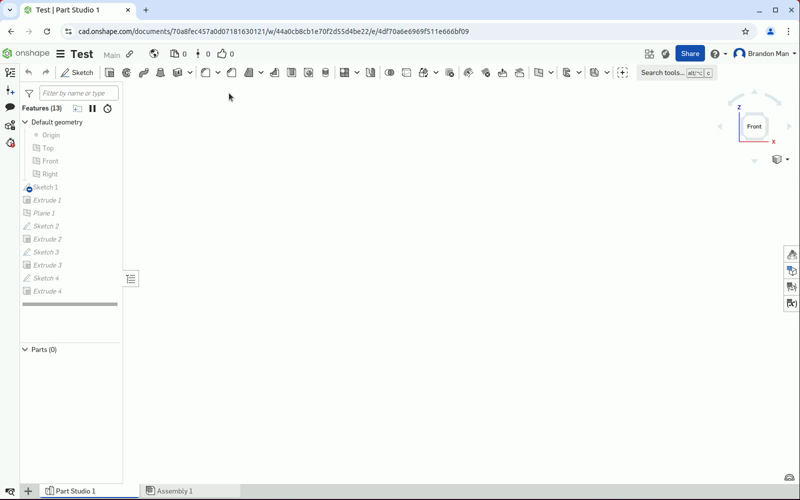
key(shift+s)
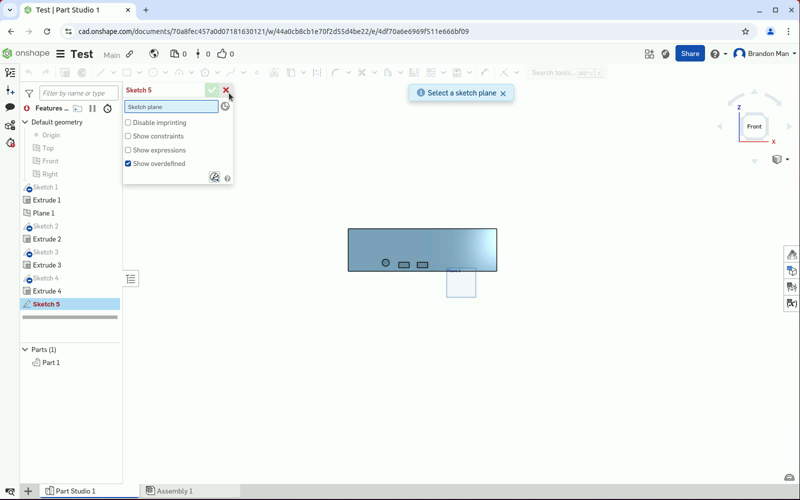
mouse_move(73, 215)
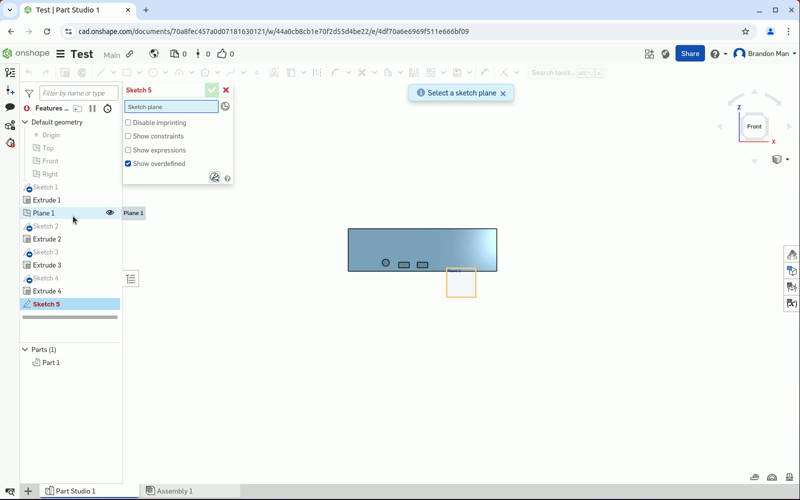
click(73, 215)
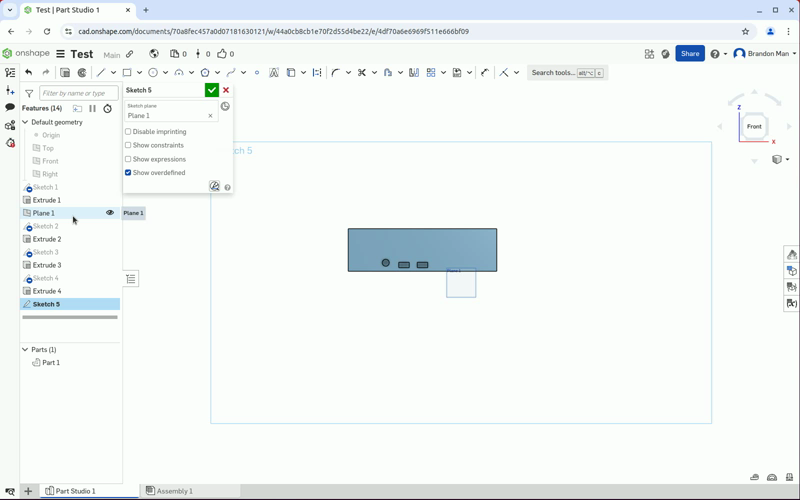
mouse_move(73, 352)
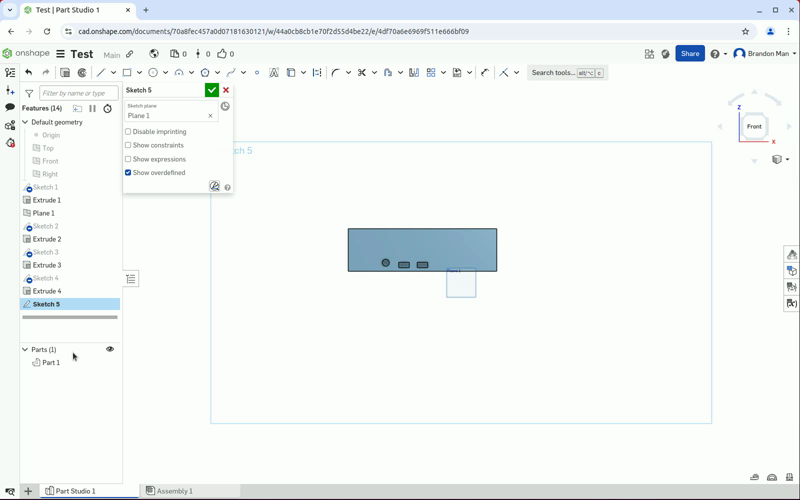
key(y)
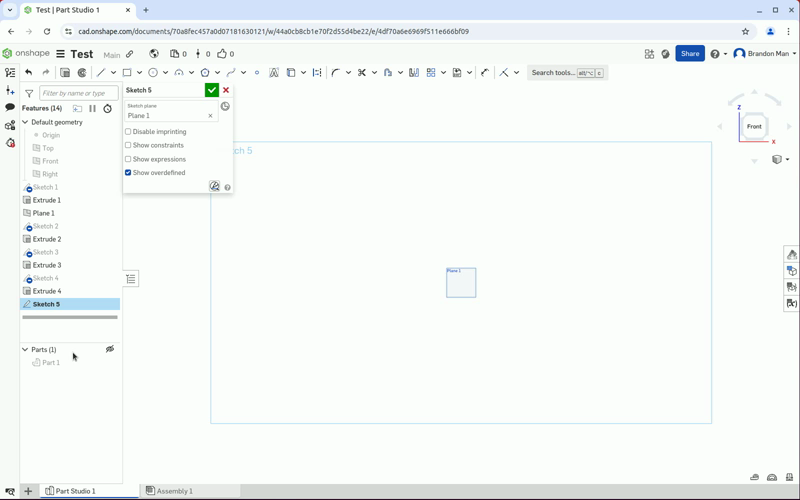
key(c)
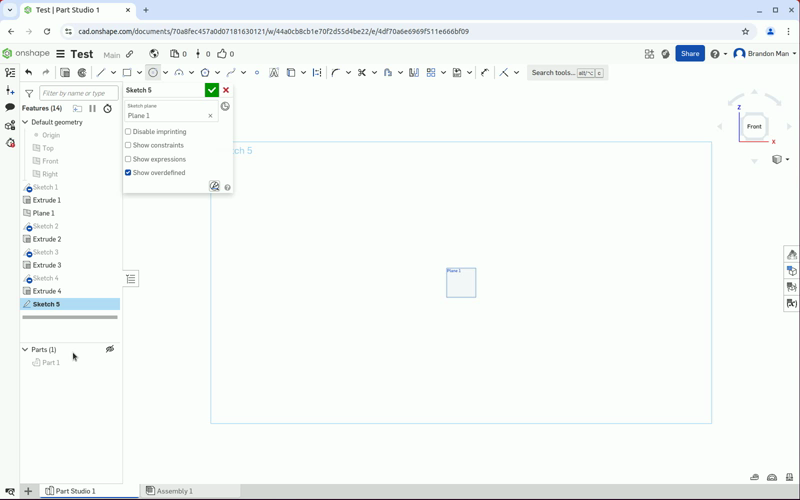
key_down(shift)
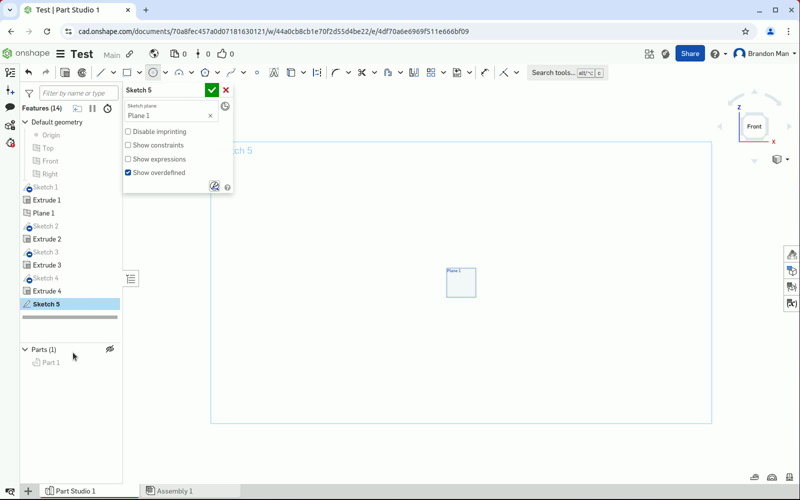
mouse_move(378, 262)
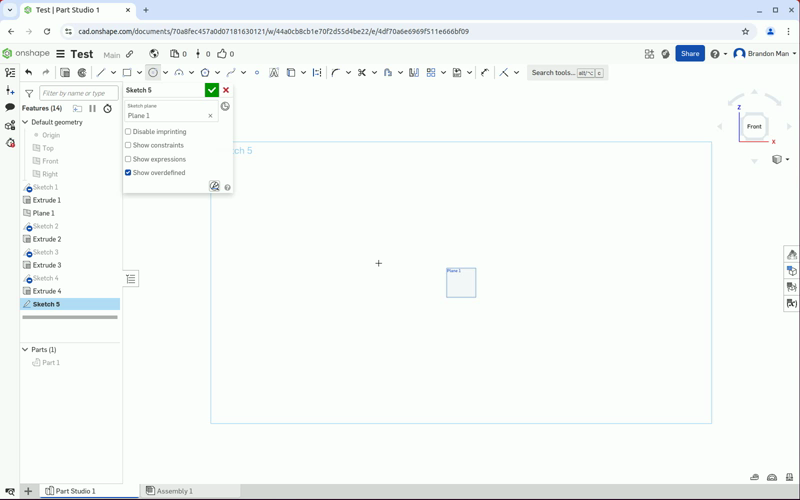
click(378, 262)
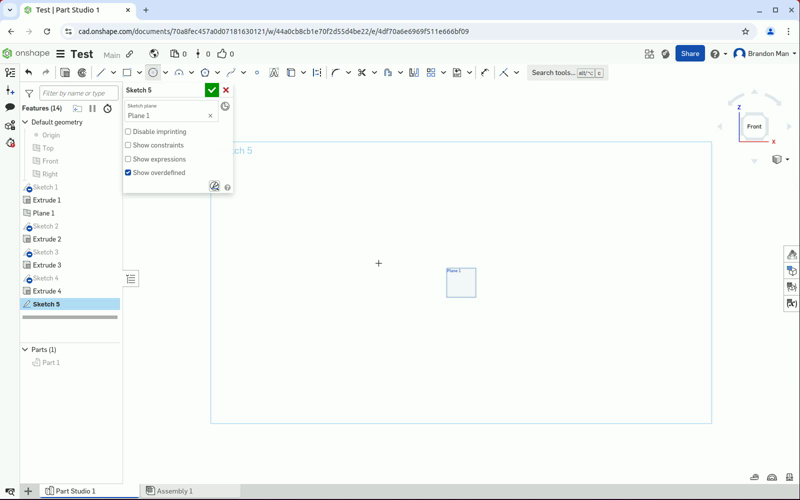
key_up(shift)
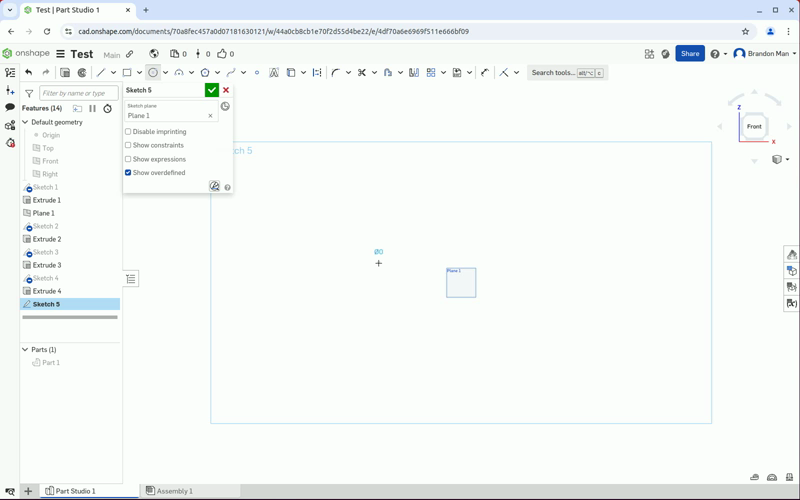
mouse_move(382, 262)
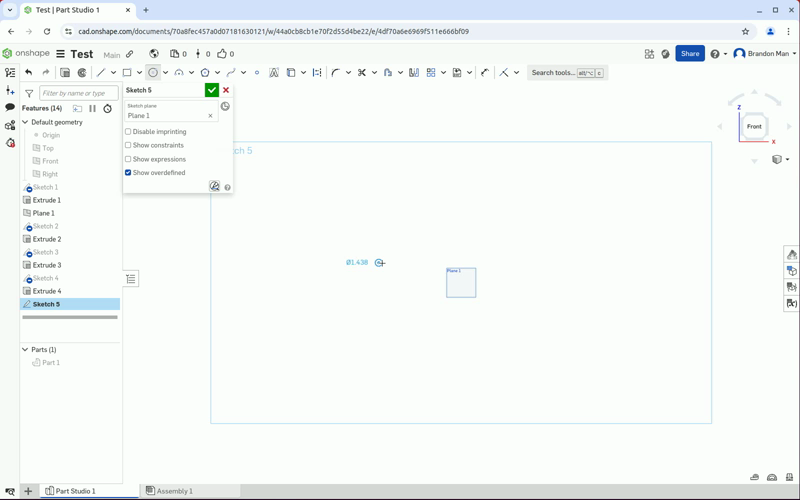
click(382, 262)
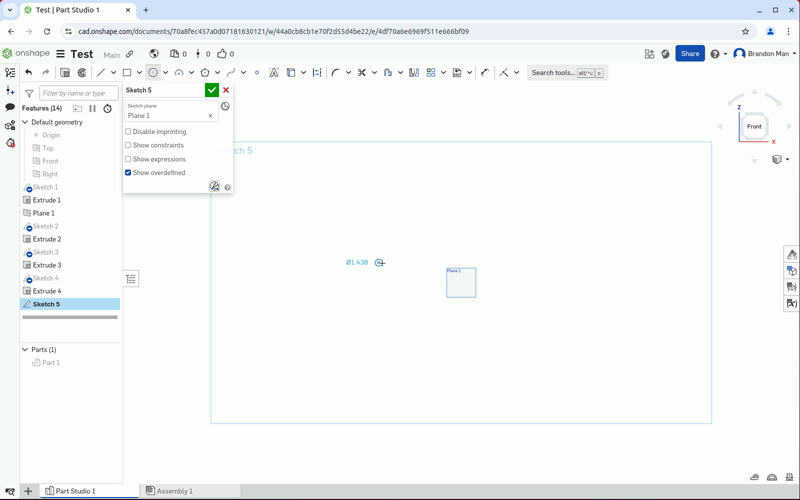
key(esc)
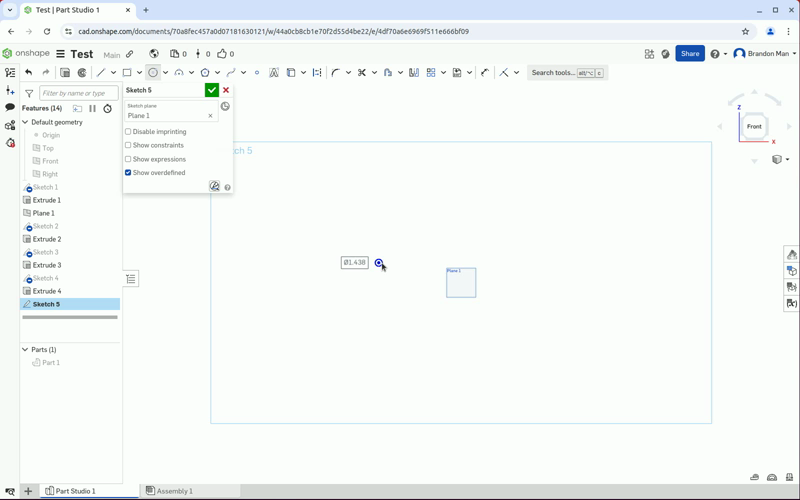
mouse_move(379, 265)
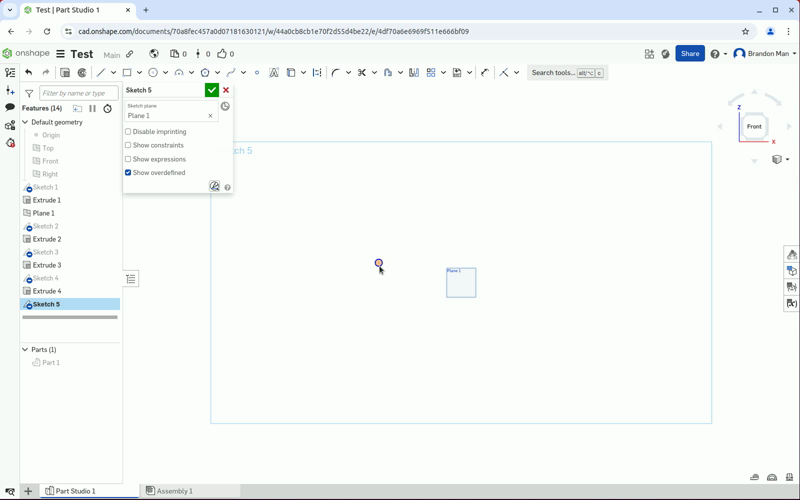
scroll(6)
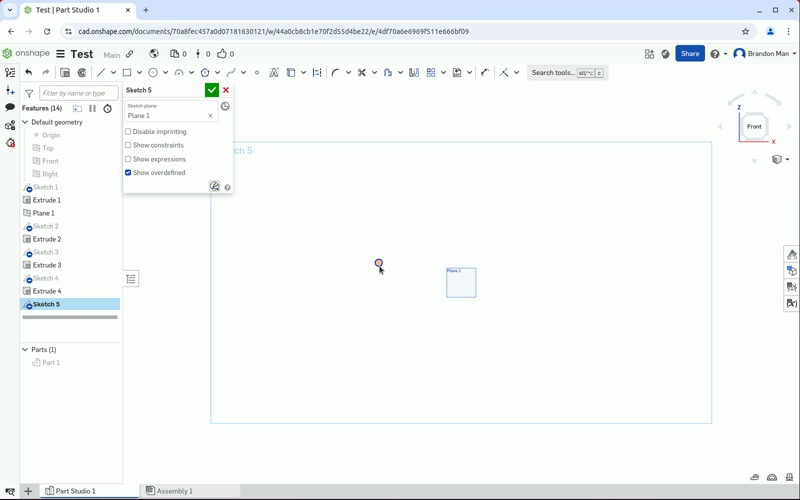
scroll(6)
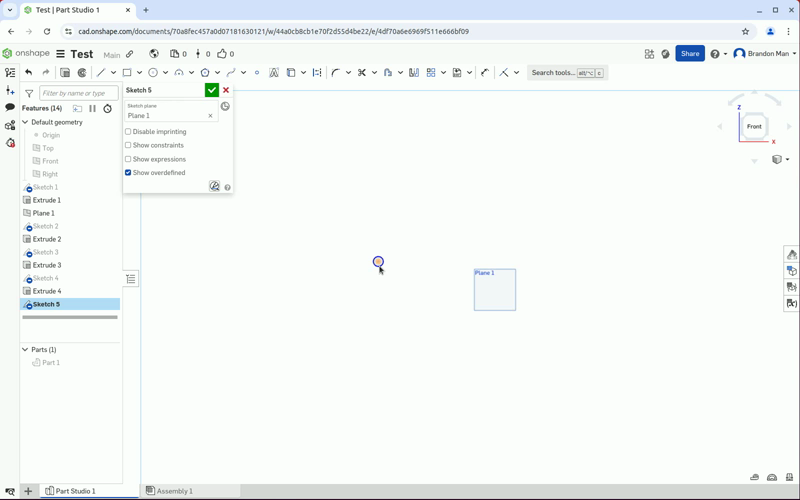
scroll(6)
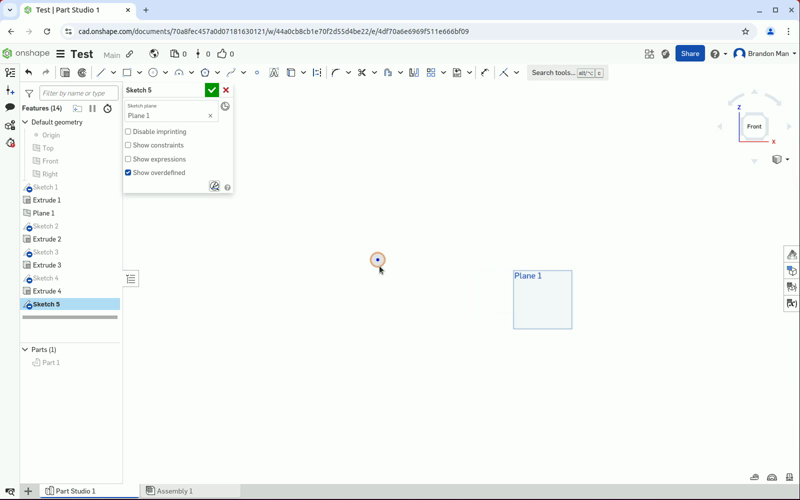
scroll(6)
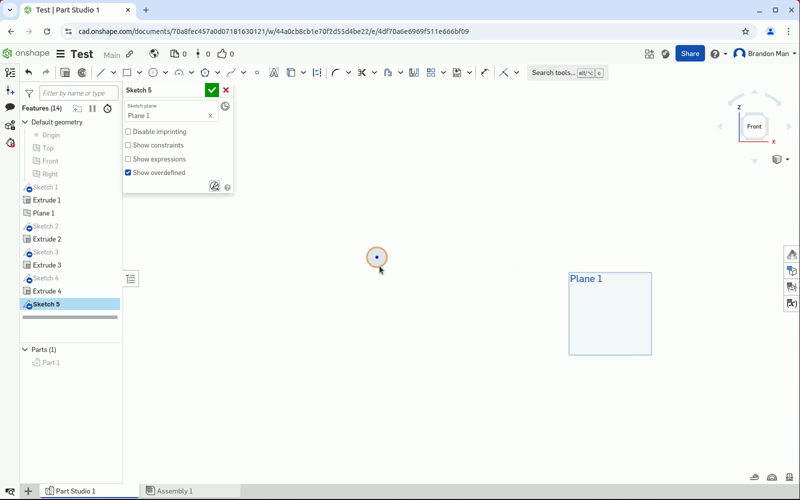
scroll(6)
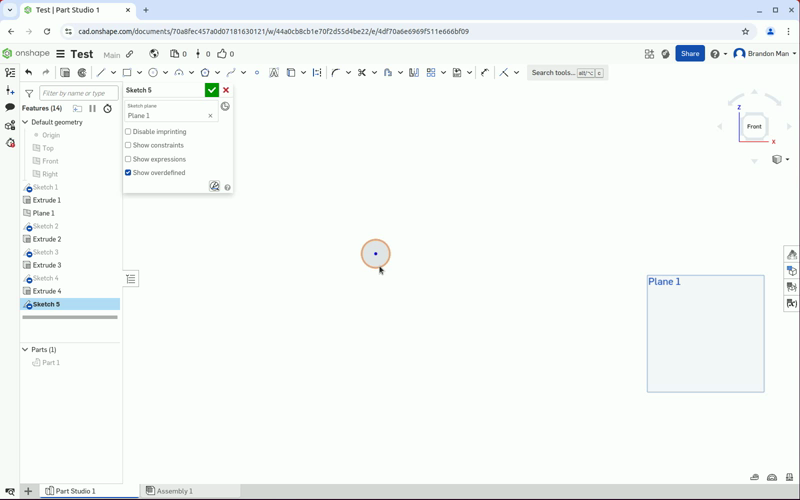
scroll(6)
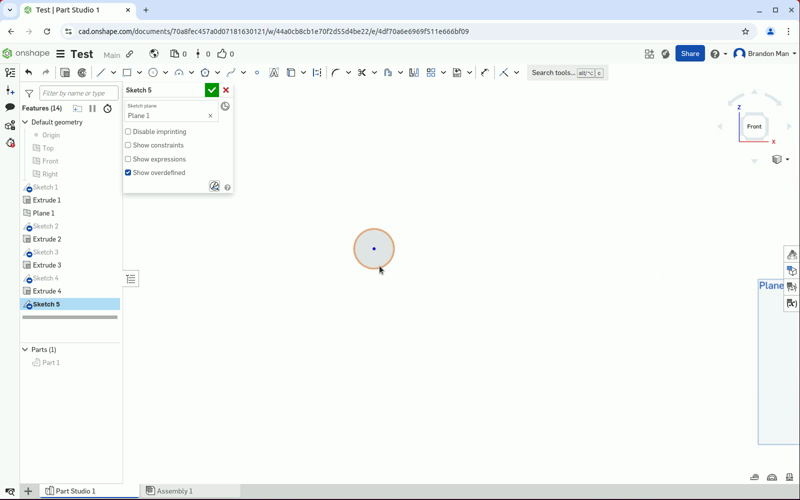
scroll(6)
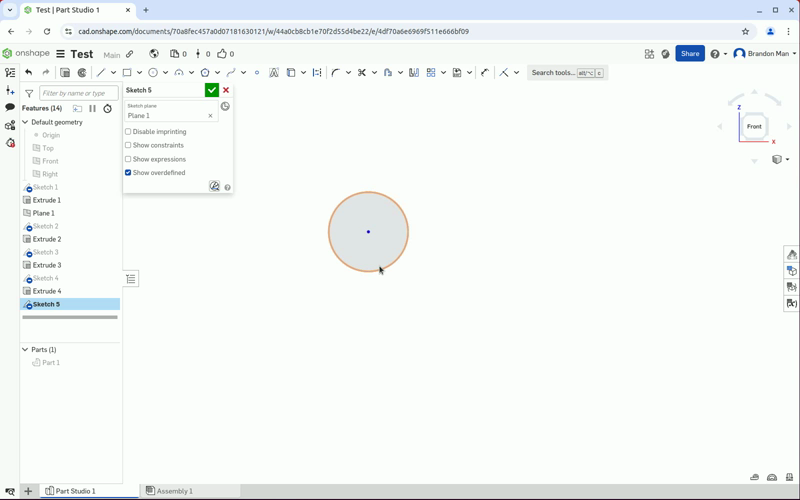
click(379, 265)
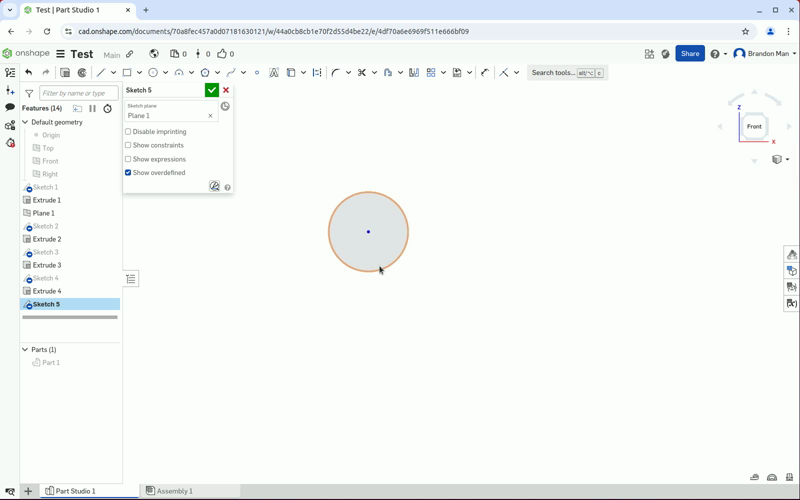
scroll(-6)
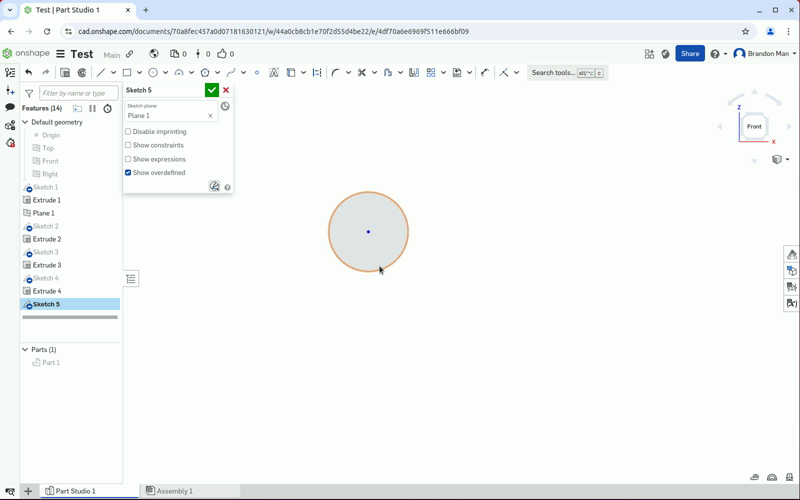
scroll(-6)
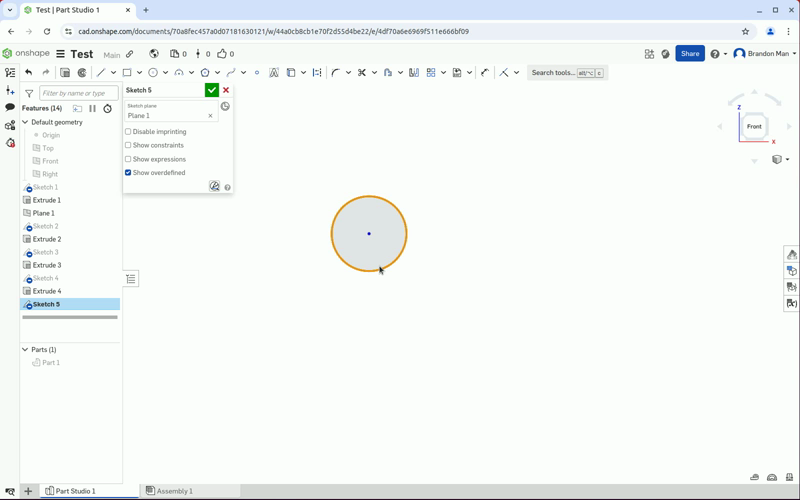
scroll(-6)
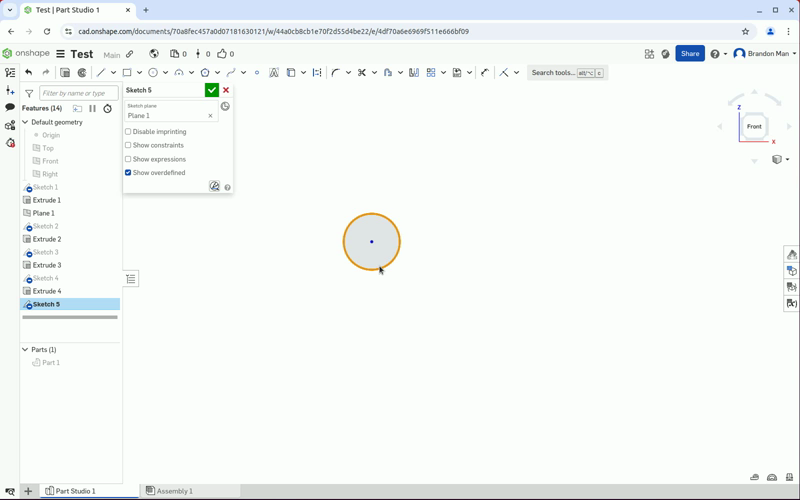
scroll(-6)
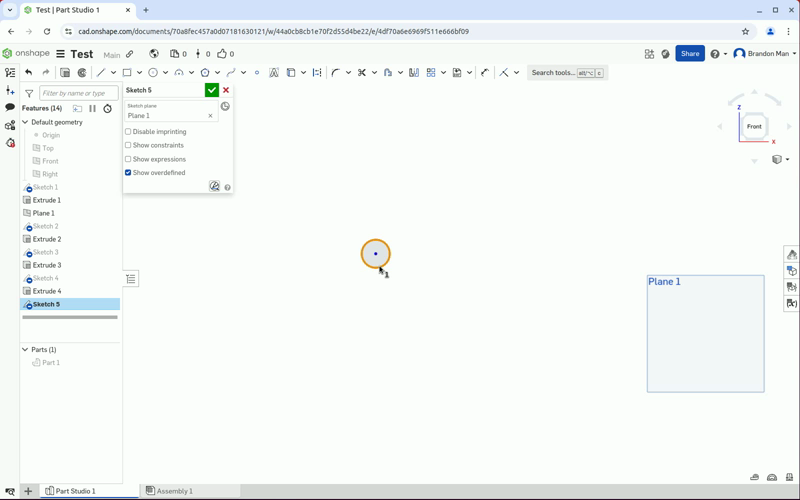
scroll(-6)
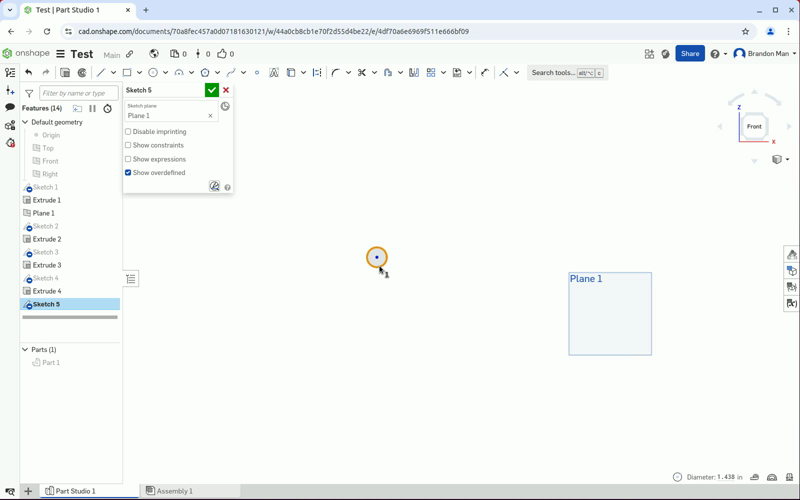
scroll(-6)
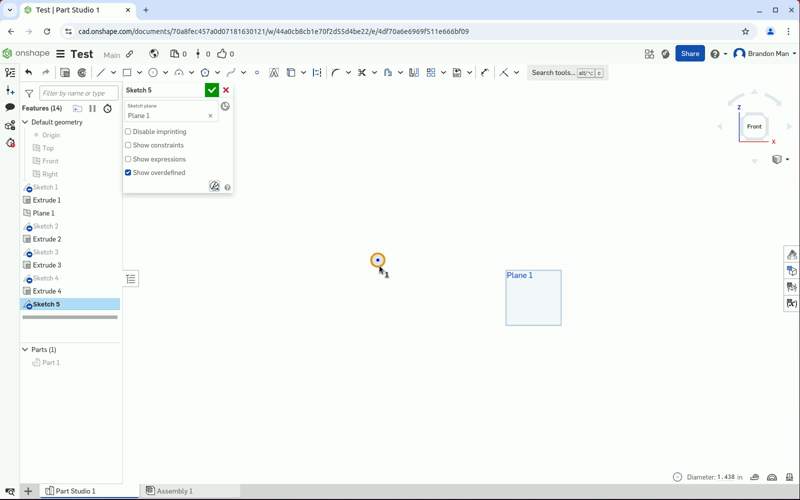
scroll(-6)
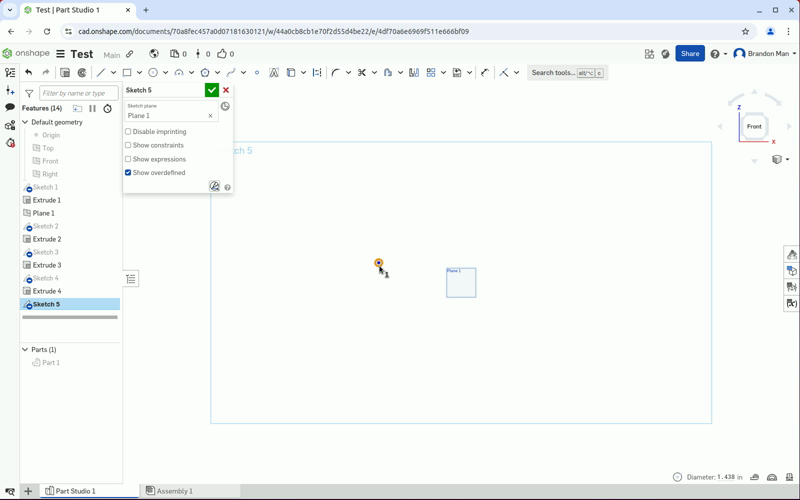
mouse_move(73, 352)
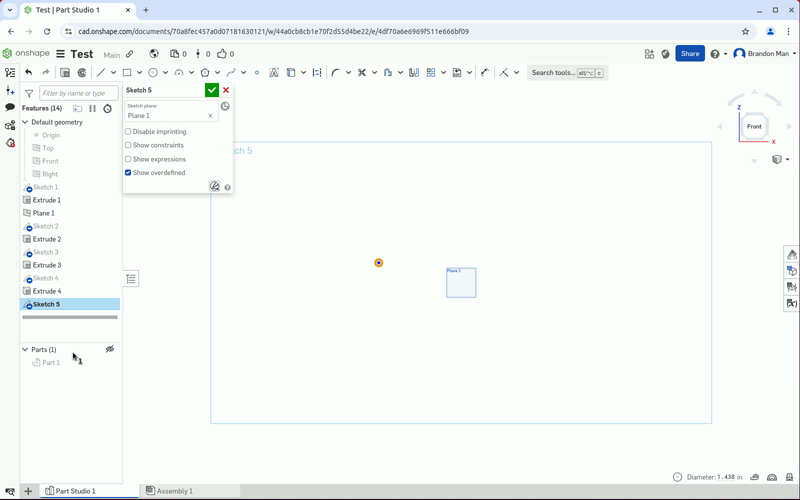
key(shift+y)
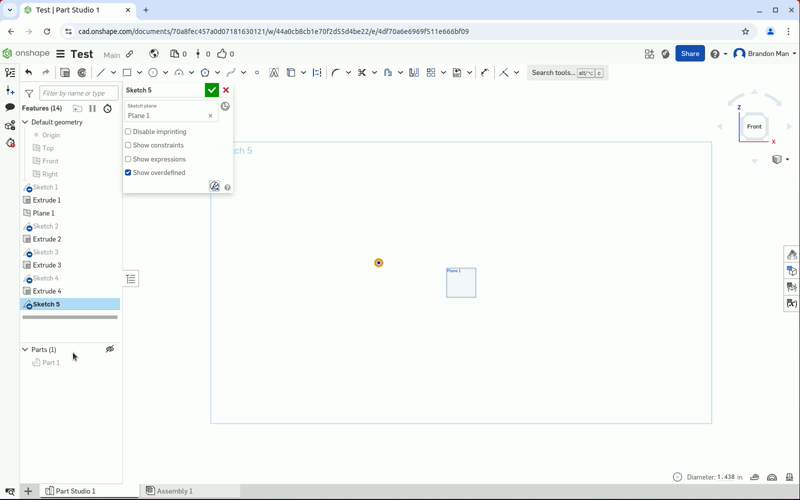
key(shift+e)
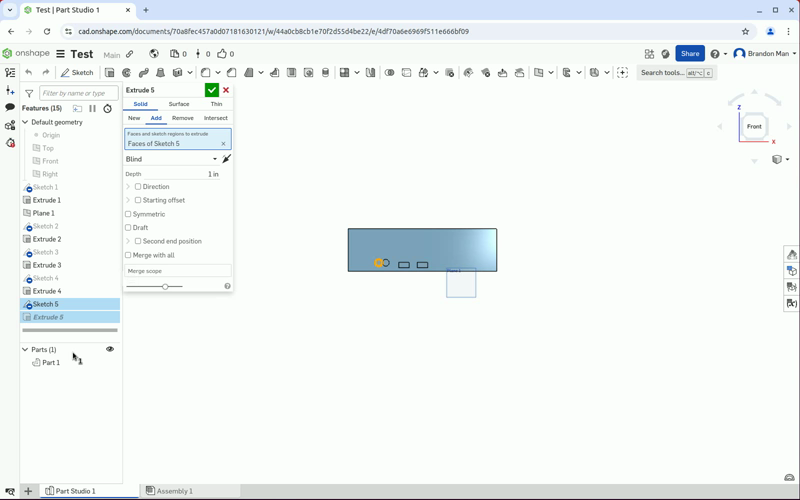
mouse_move(143, 106)
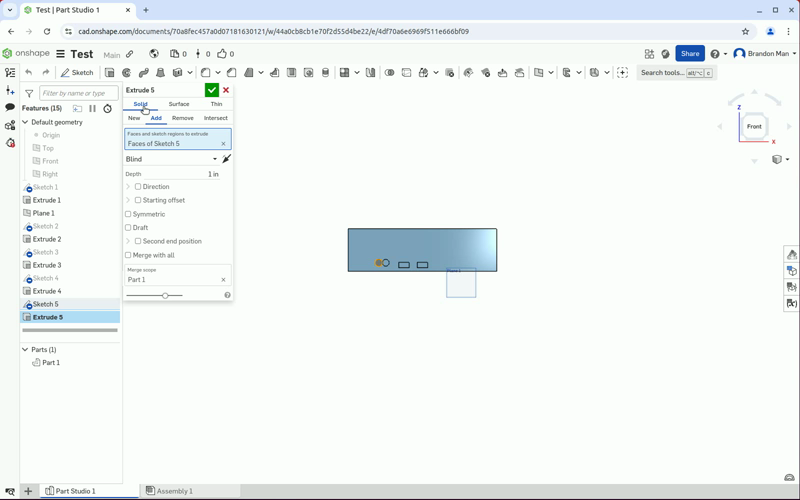
click(143, 106)
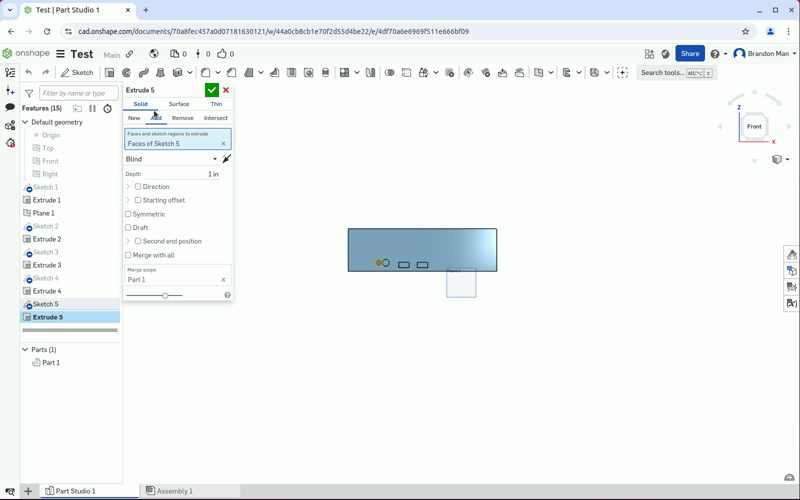
mouse_move(186, 120)
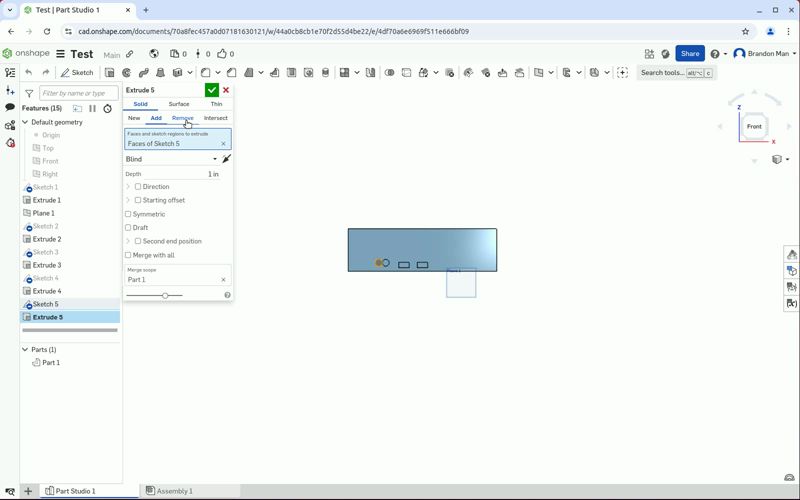
click(186, 120)
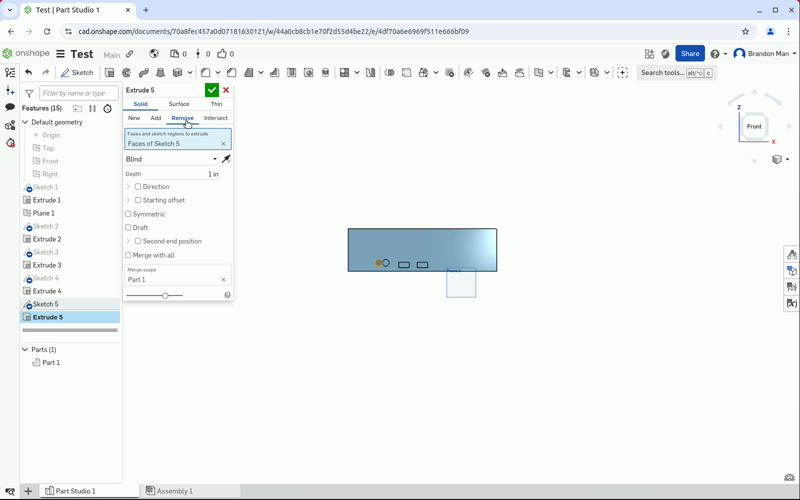
key(tab, 4)
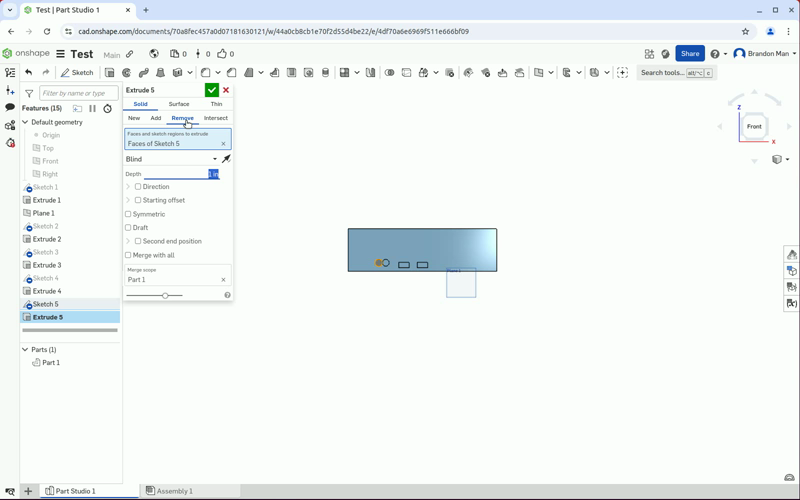
text(0.963)
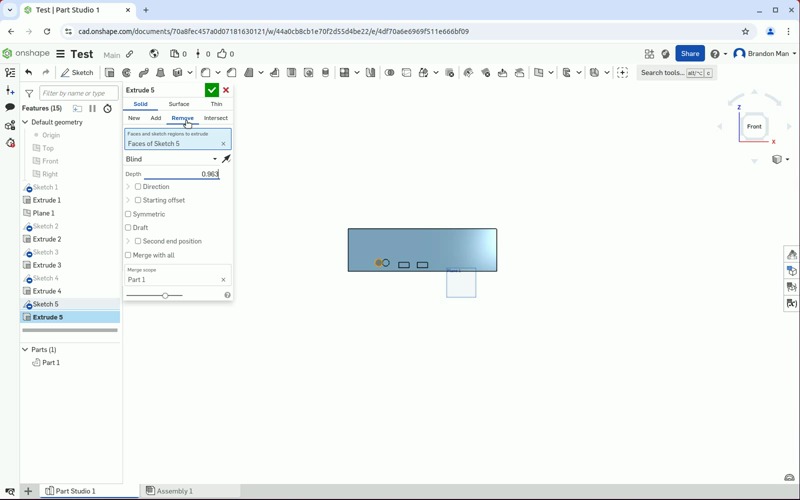
key(tab, 6)
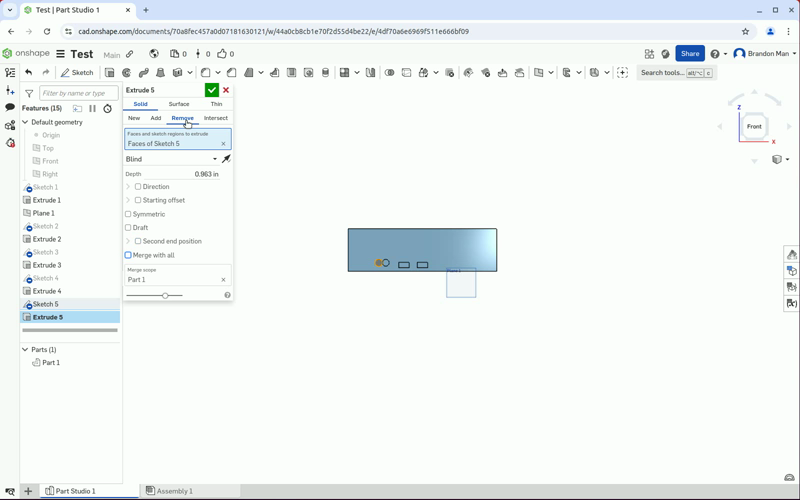
key(space)
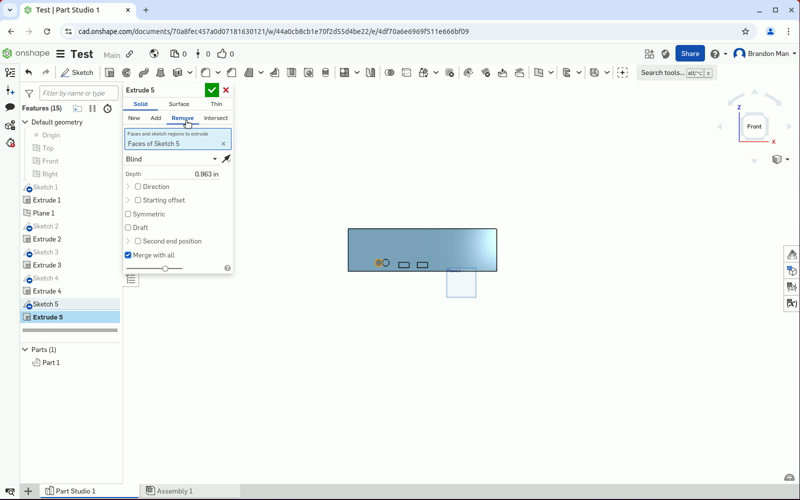
key(enter)
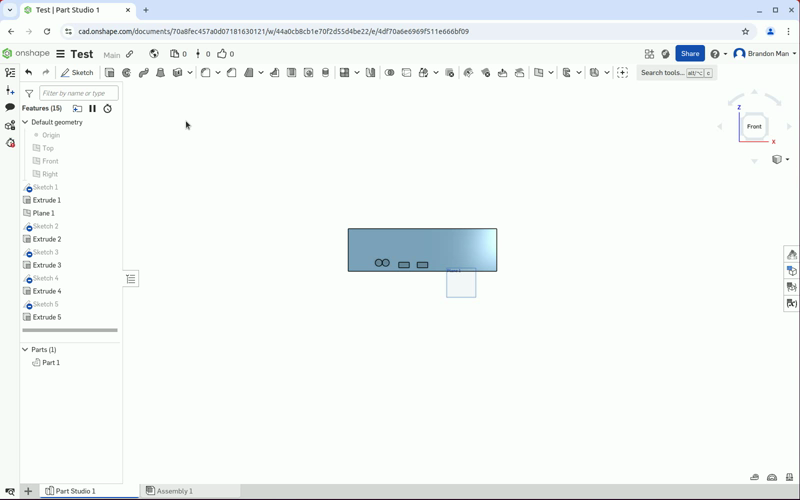
key(shift+h)
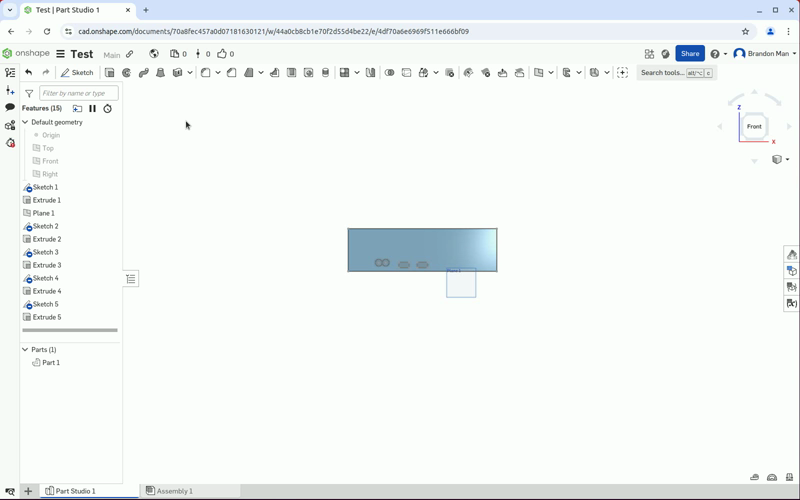
key(shift+h)
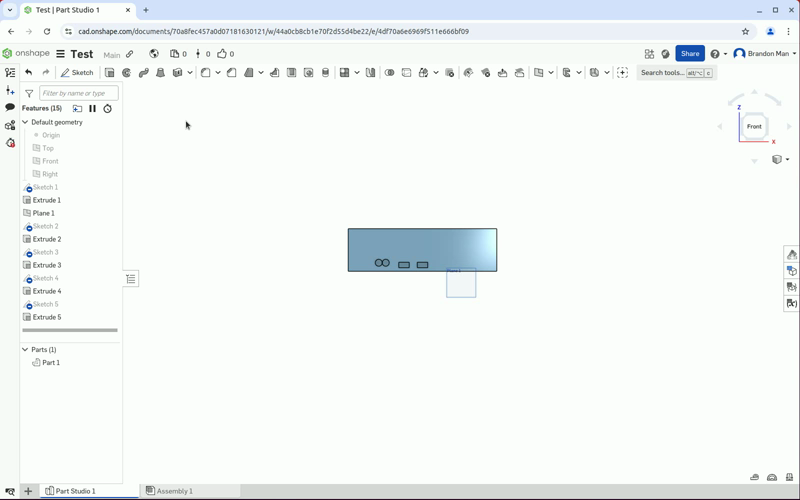
mouse_move(73, 189)
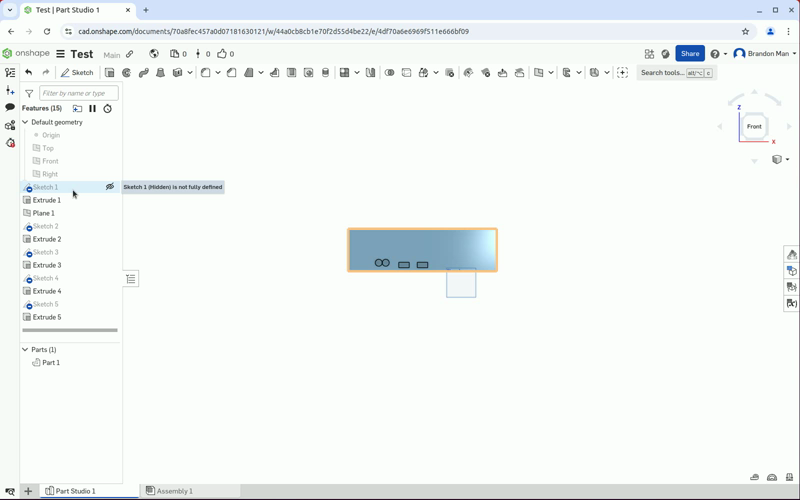
click(73, 189)
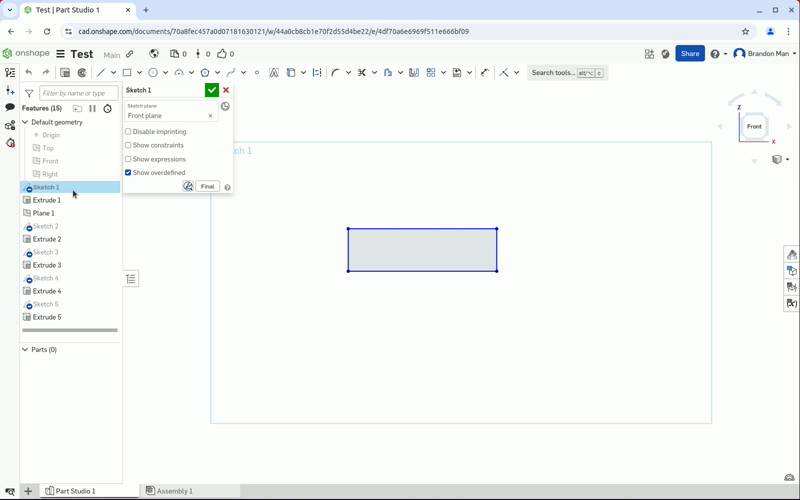
mouse_move(229, 92)
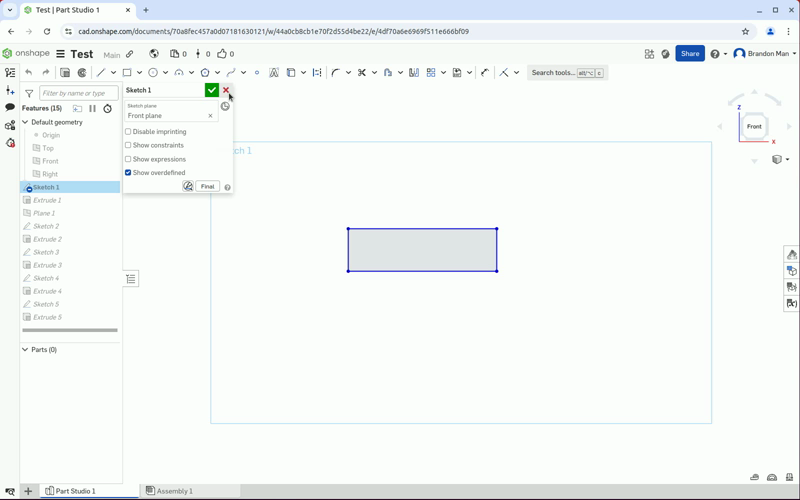
click(229, 92)
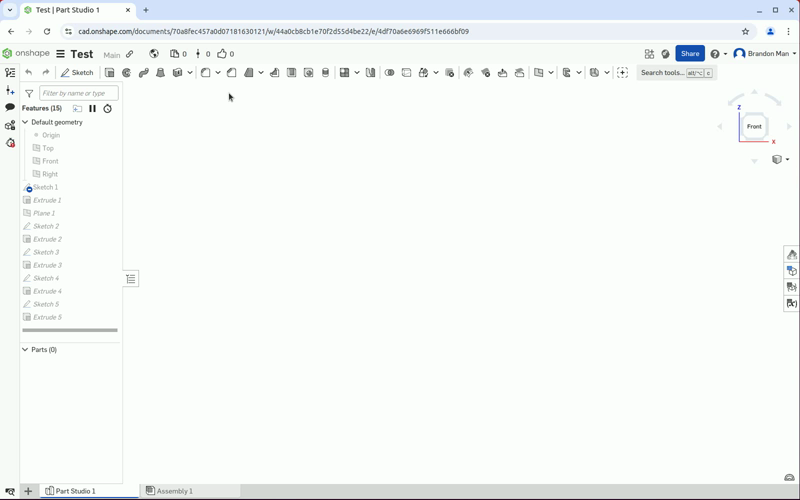
key(shift+s)
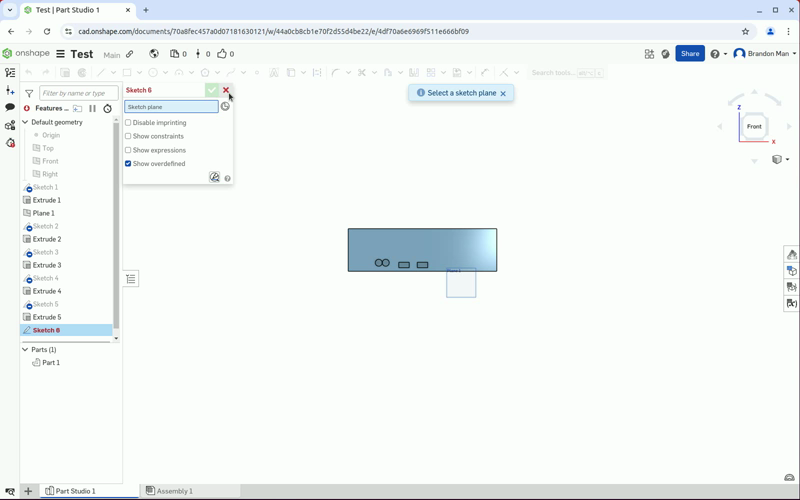
mouse_move(69, 215)
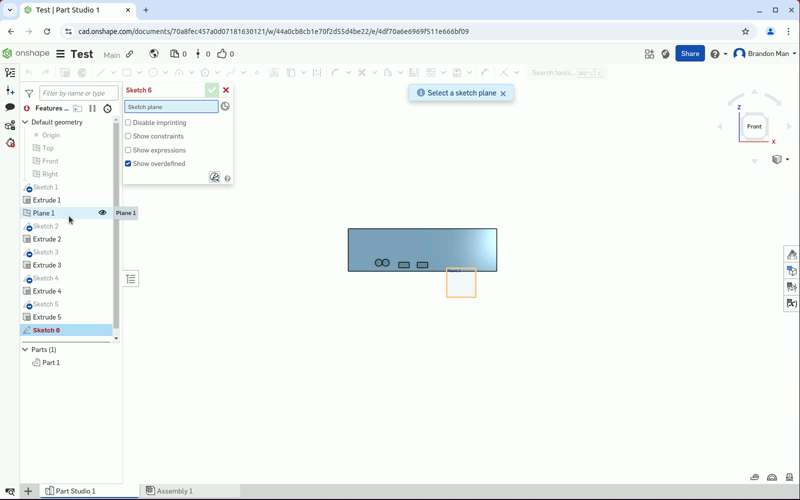
click(69, 215)
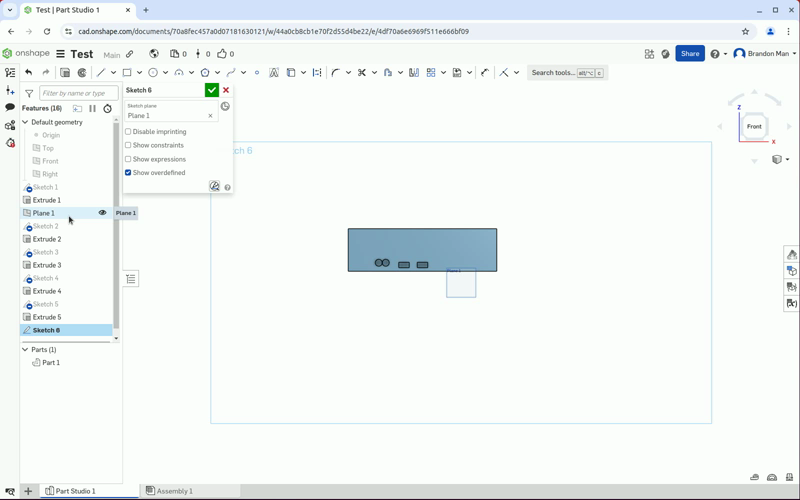
mouse_move(73, 352)
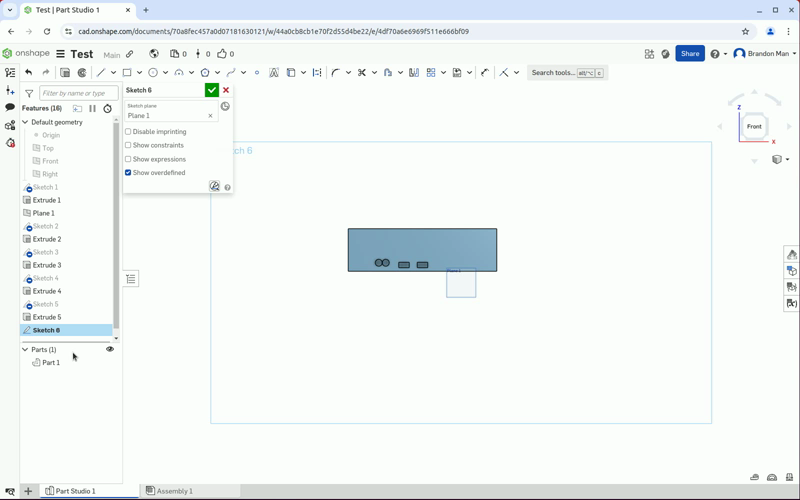
key(y)
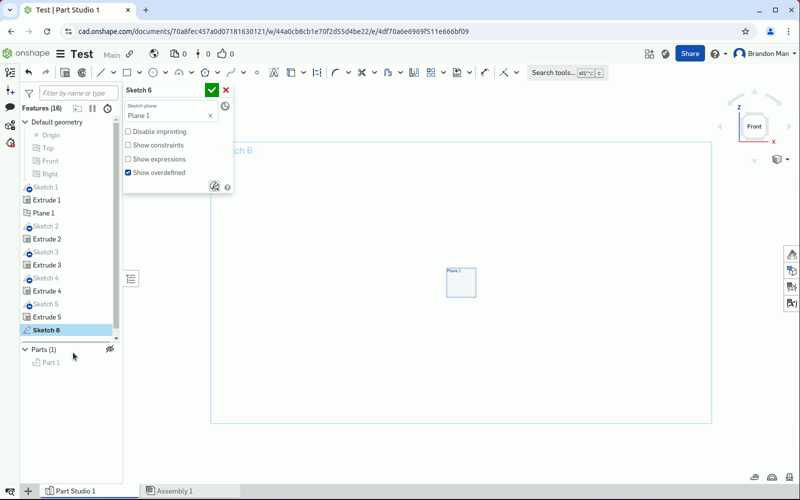
key(c)
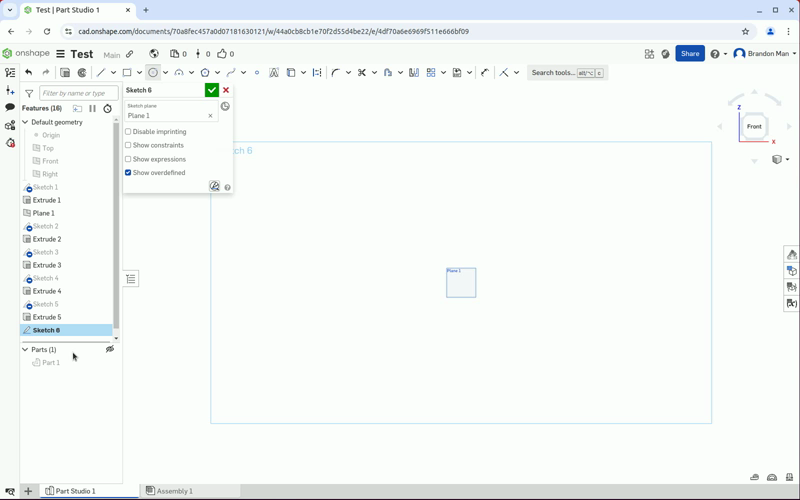
key_down(shift)
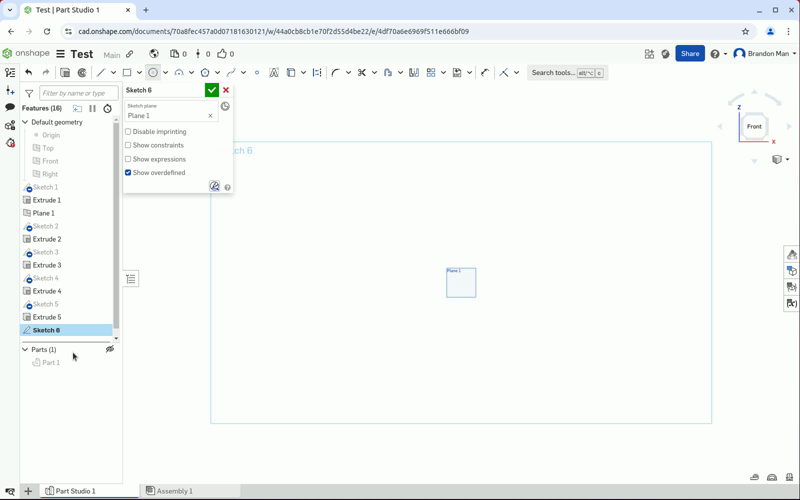
mouse_move(371, 262)
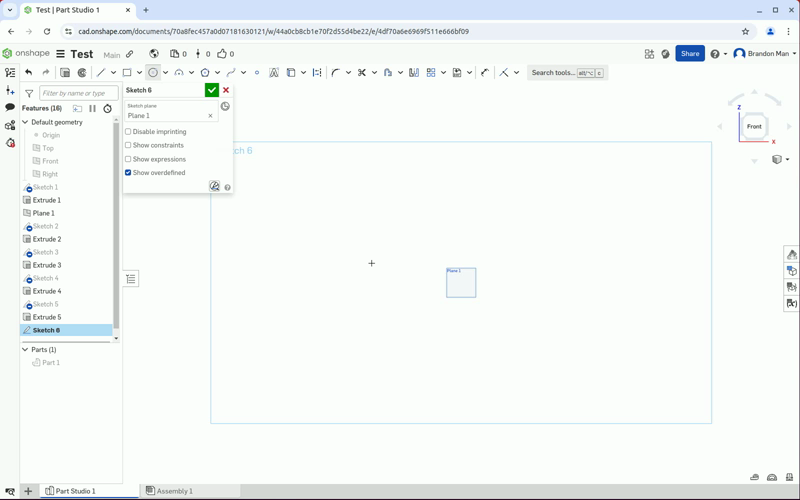
click(371, 262)
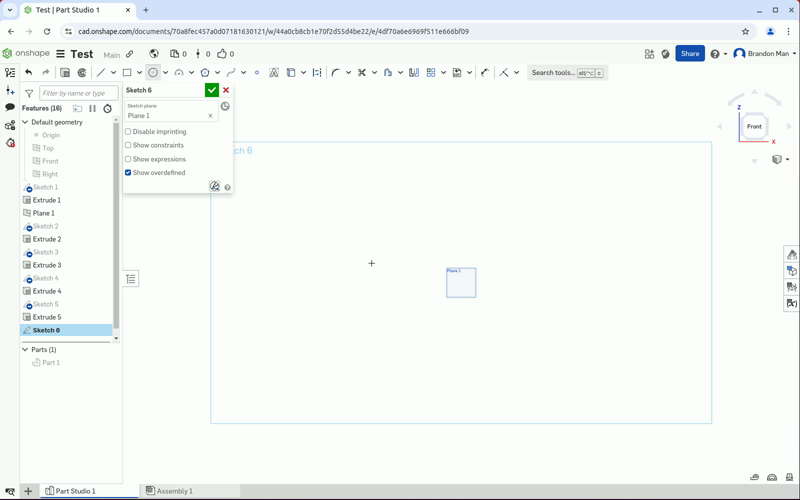
key_up(shift)
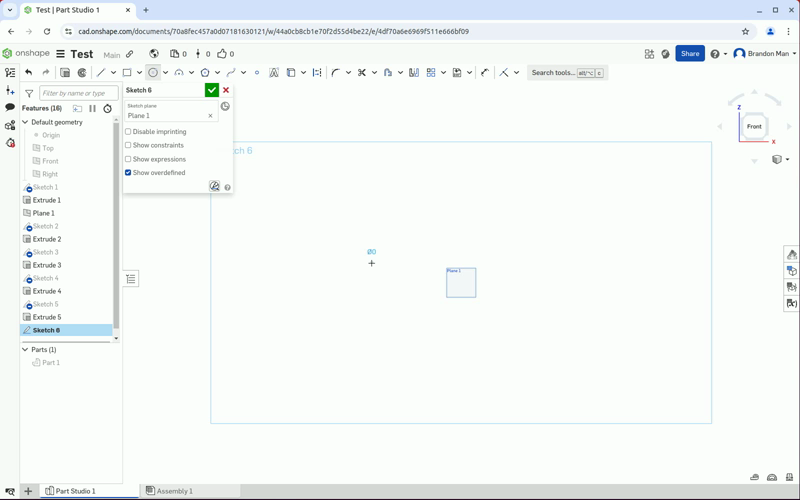
mouse_move(374, 262)
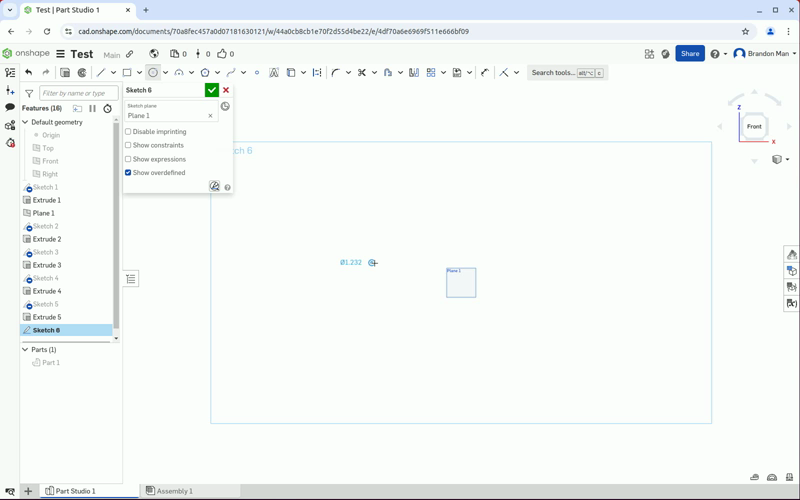
click(374, 262)
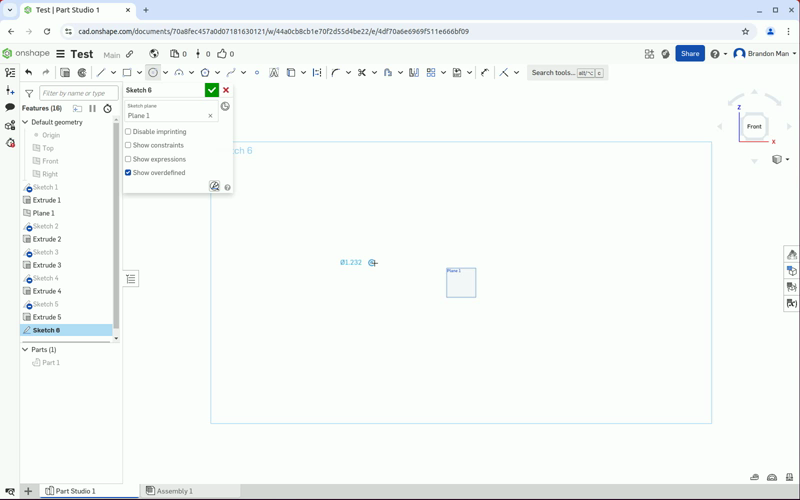
key(esc)
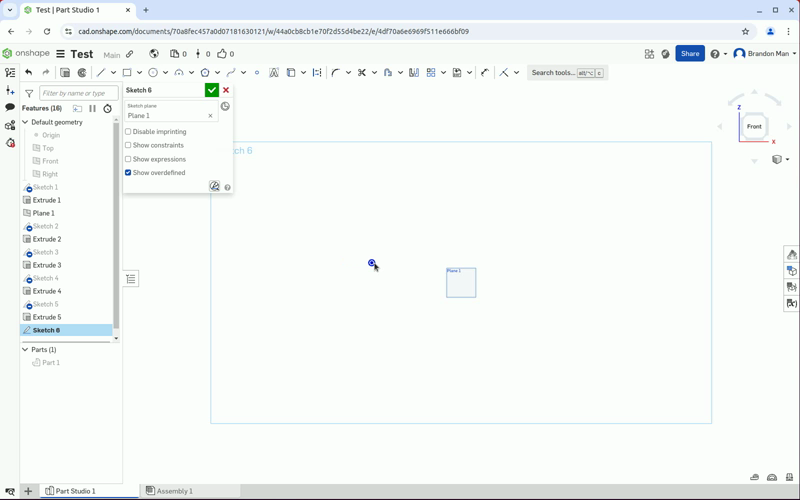
mouse_move(371, 259)
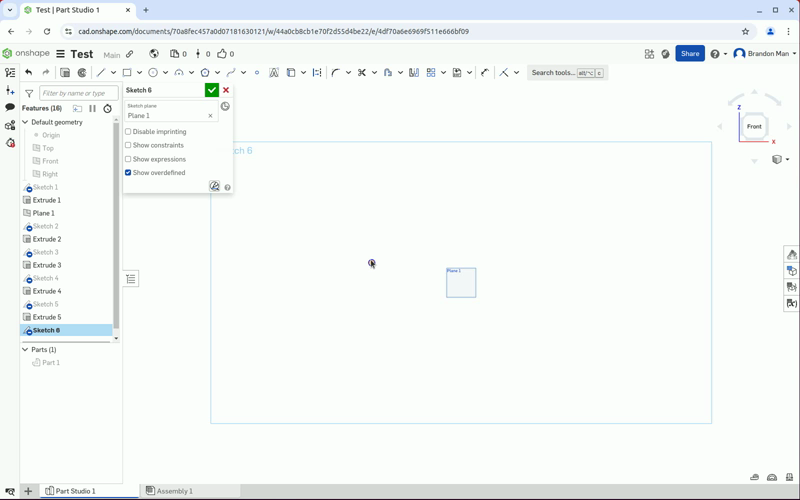
scroll(6)
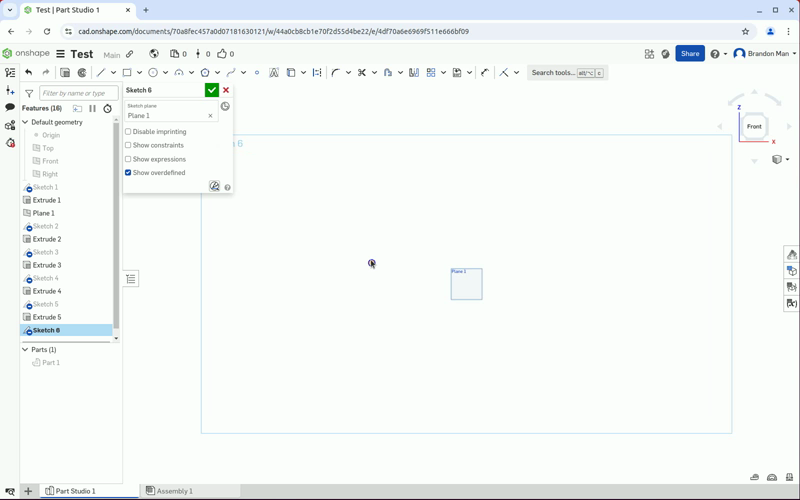
scroll(6)
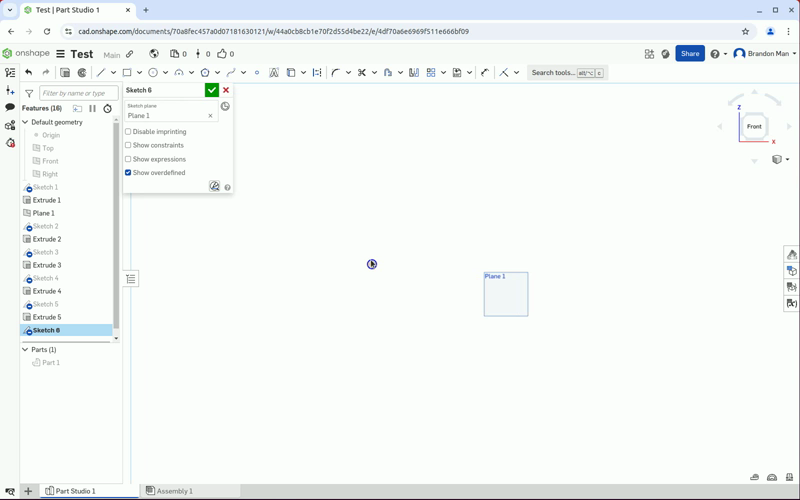
scroll(6)
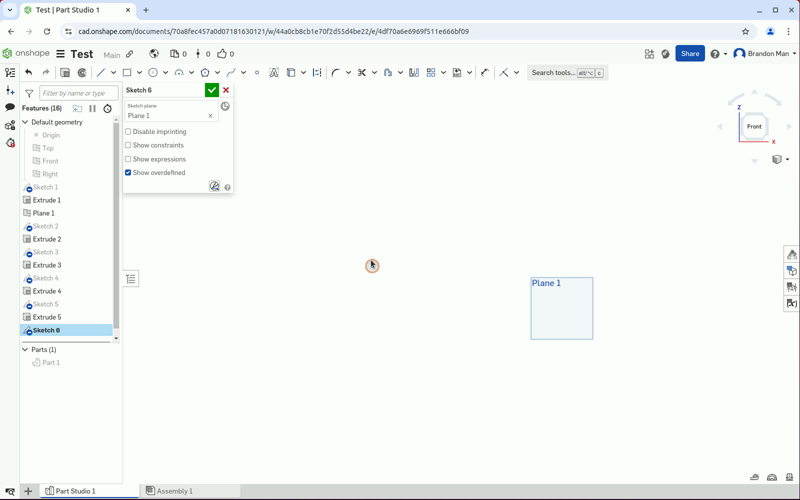
scroll(6)
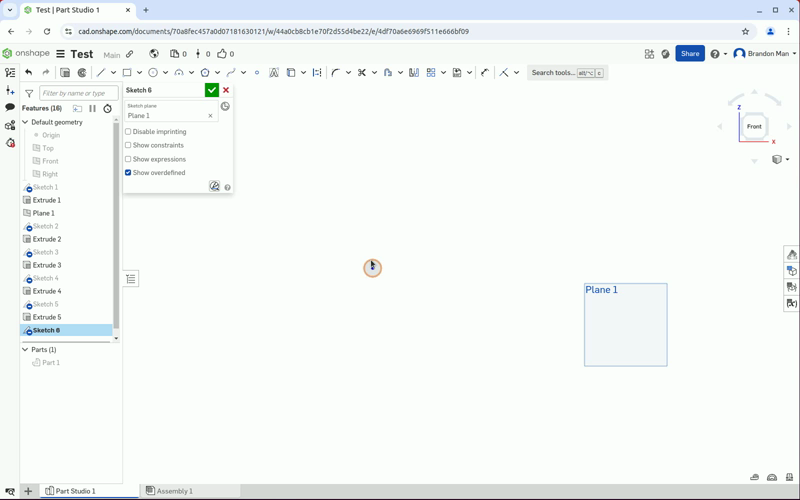
scroll(6)
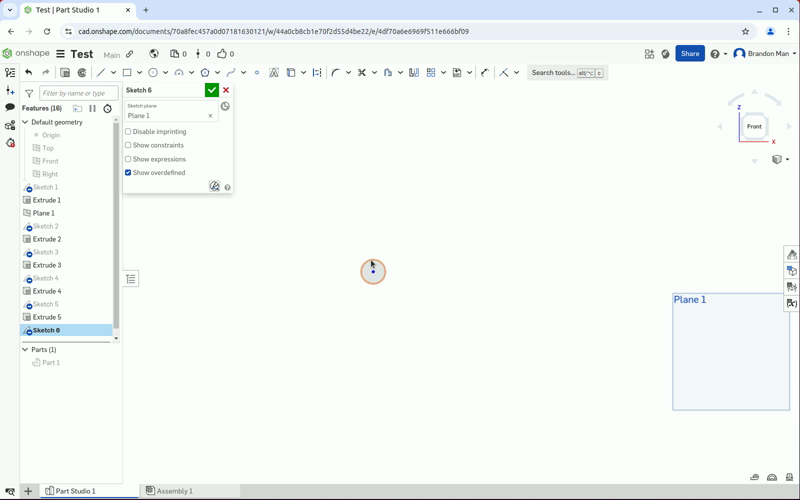
scroll(6)
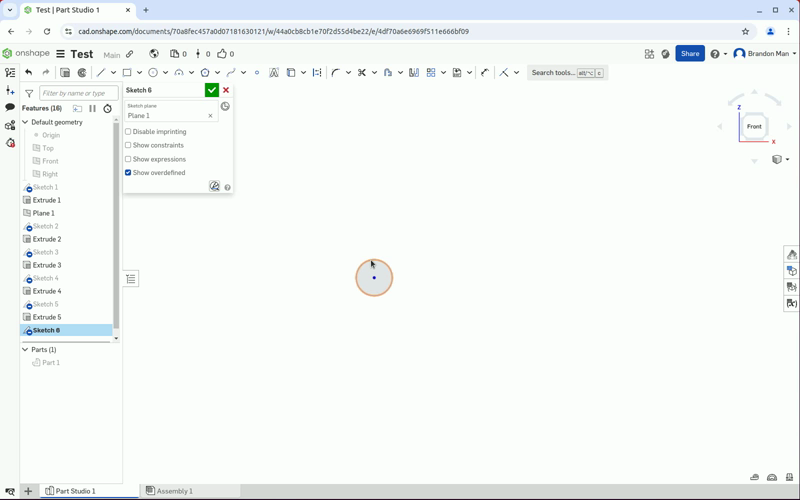
scroll(6)
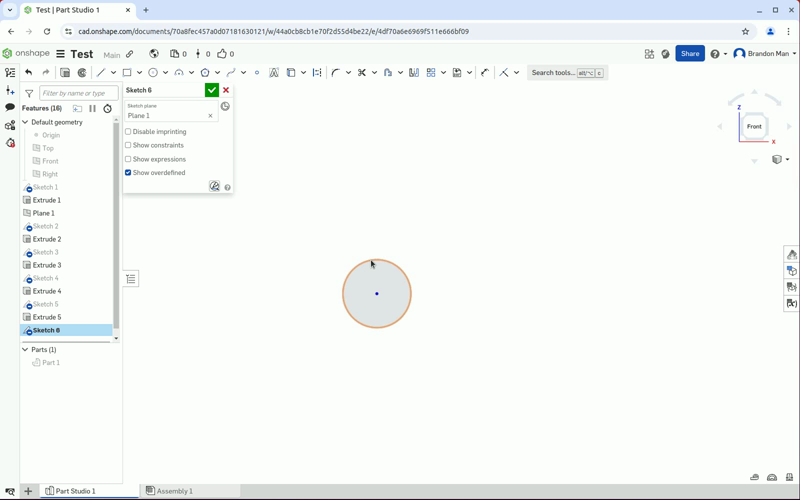
click(371, 259)
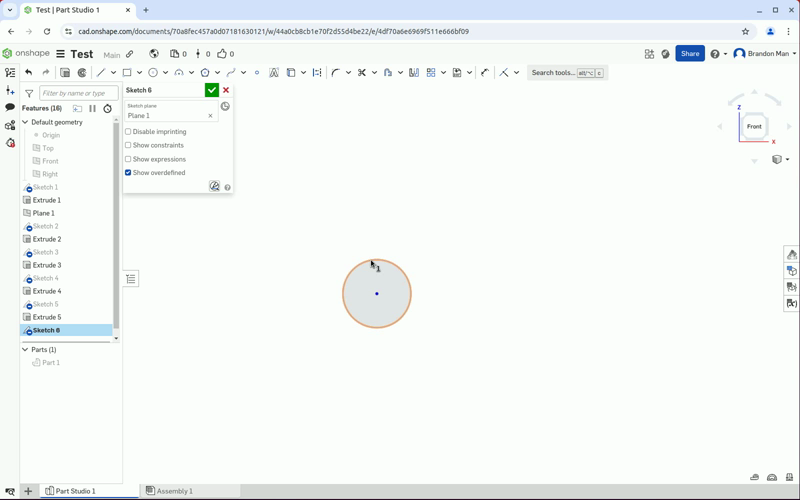
scroll(-6)
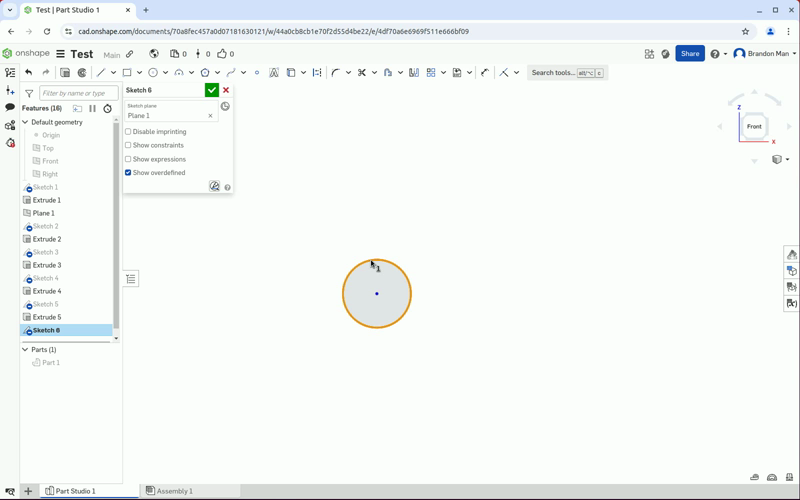
scroll(-6)
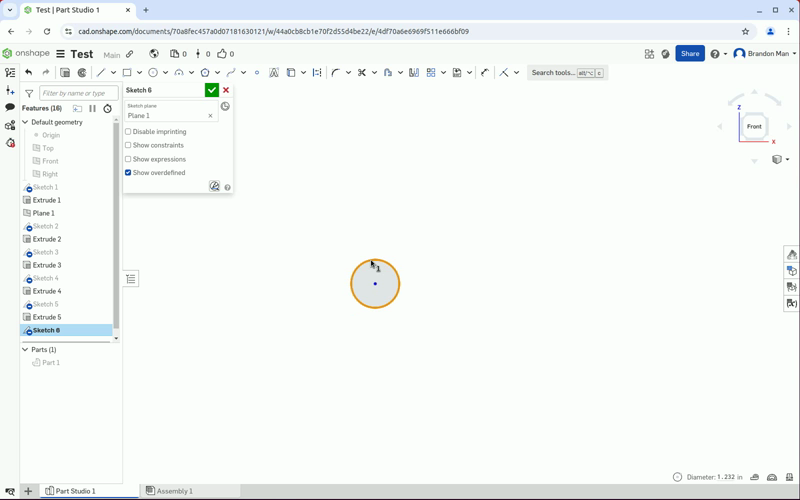
scroll(-6)
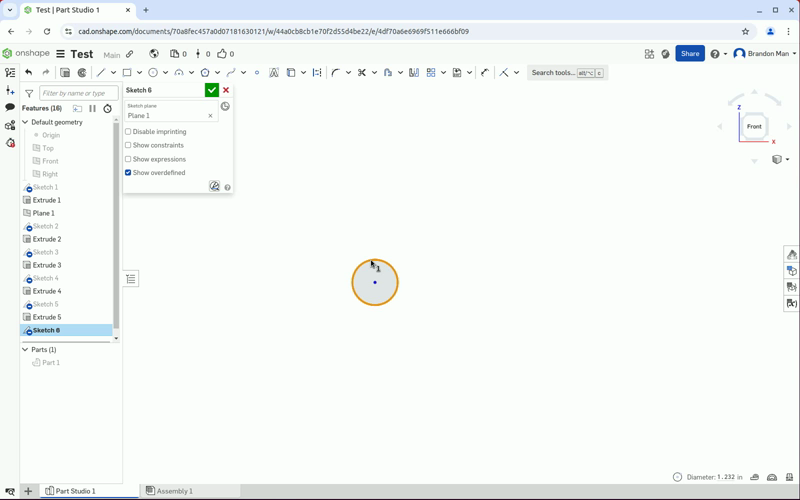
scroll(-6)
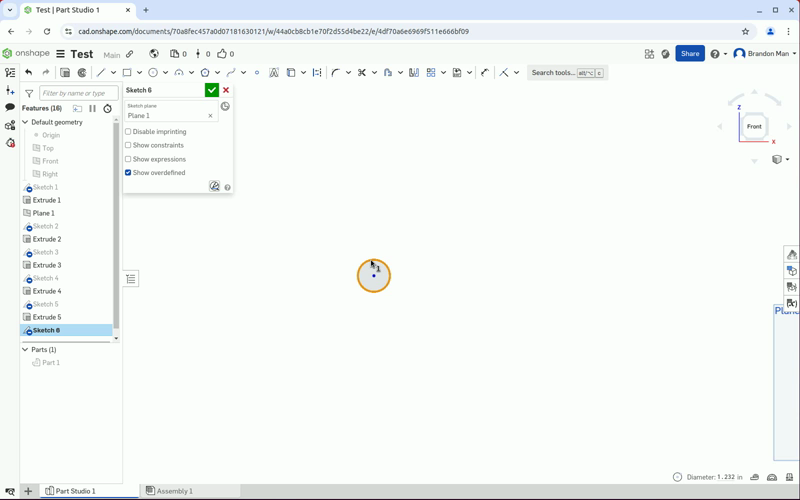
scroll(-6)
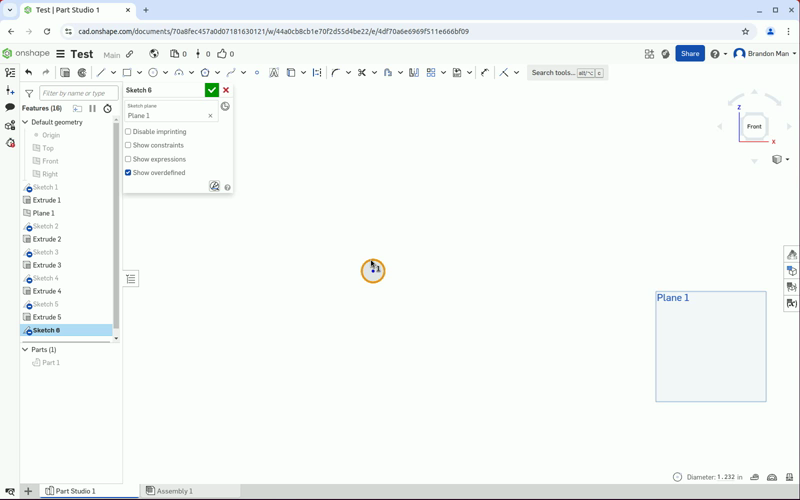
scroll(-6)
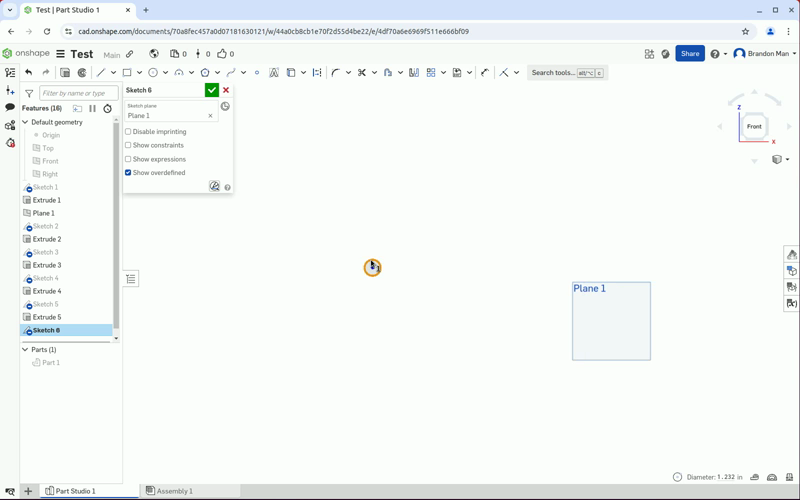
scroll(-6)
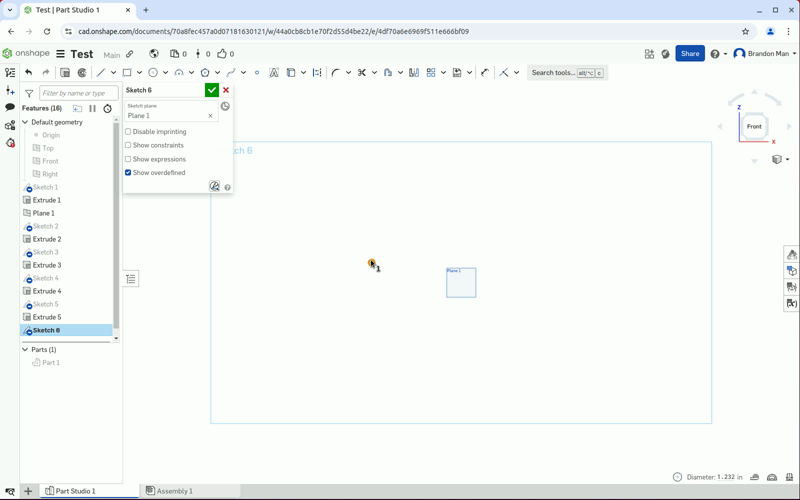
mouse_move(73, 352)
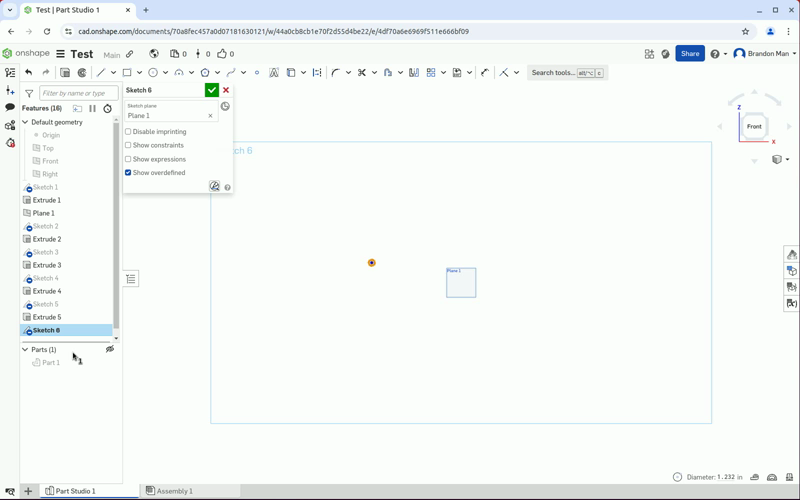
key(shift+y)
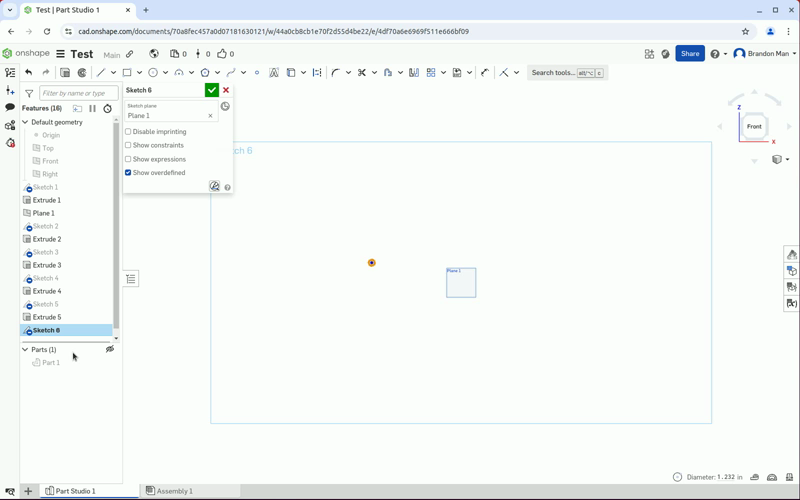
key(shift+e)
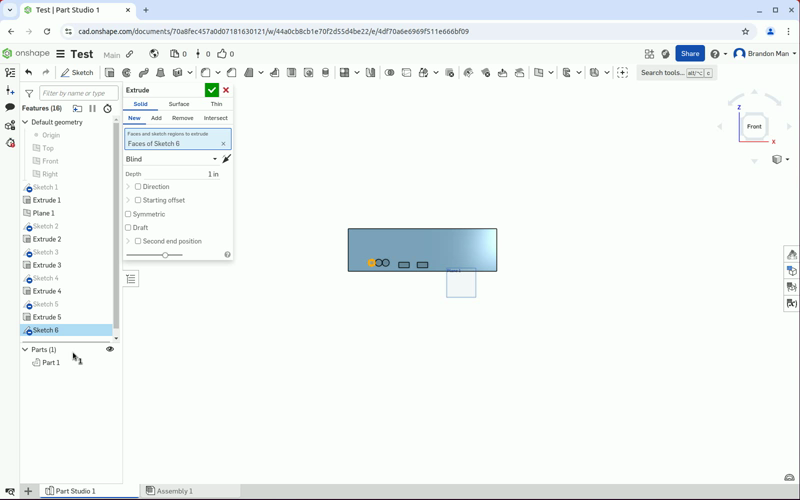
mouse_move(143, 106)
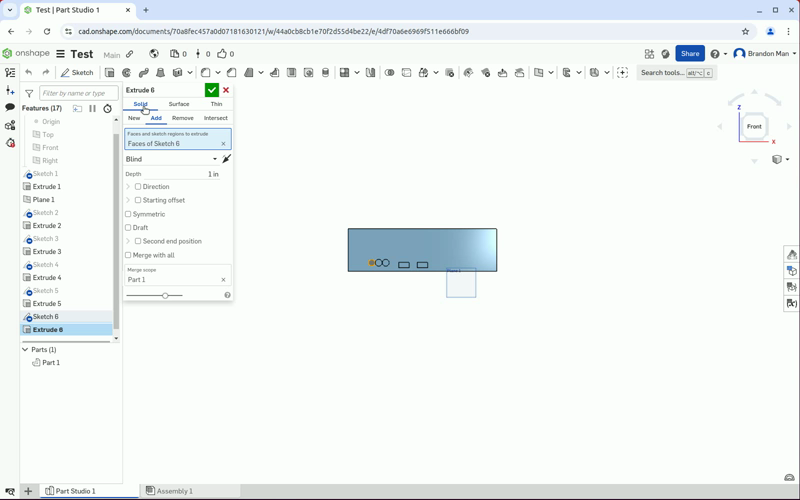
click(143, 106)
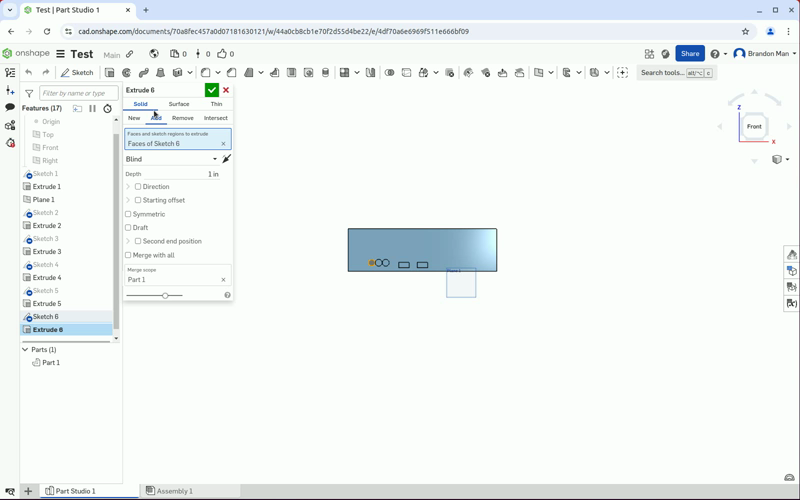
mouse_move(186, 120)
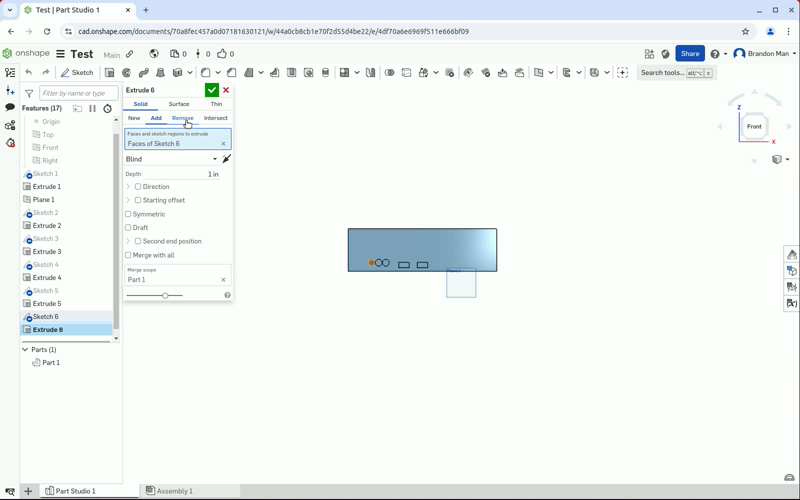
click(186, 120)
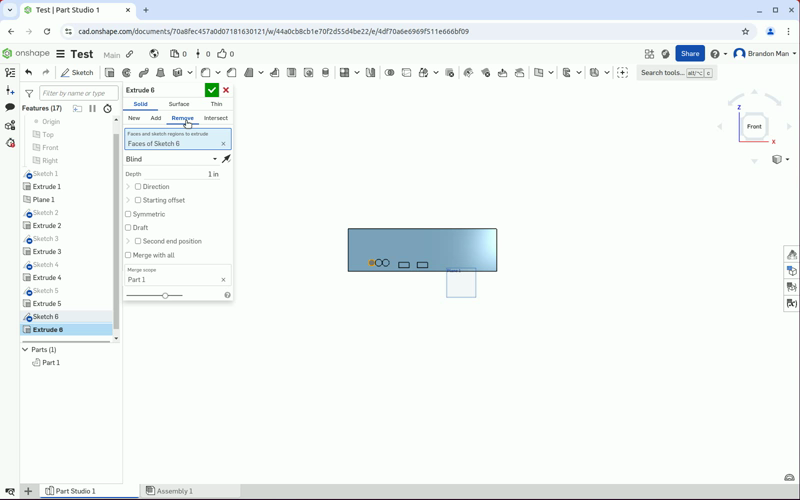
key(tab, 4)
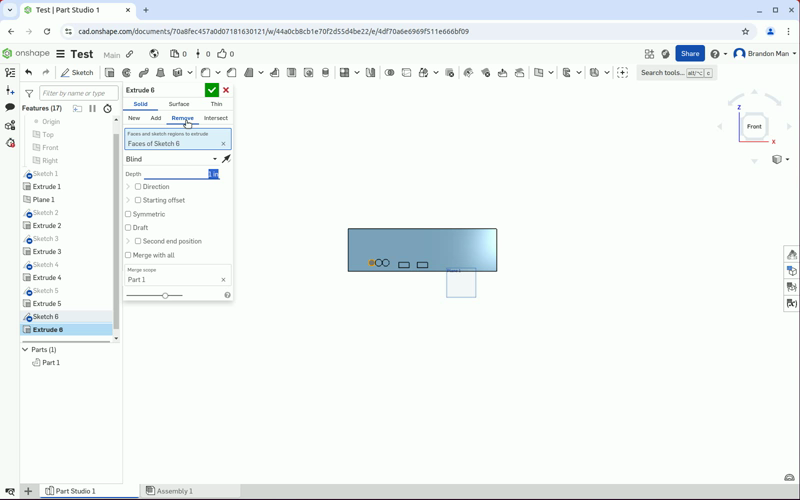
text(0.963)
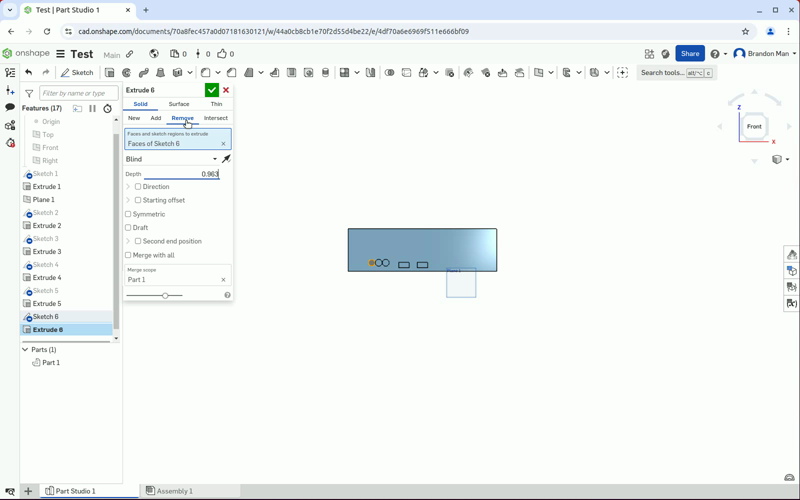
key(tab, 6)
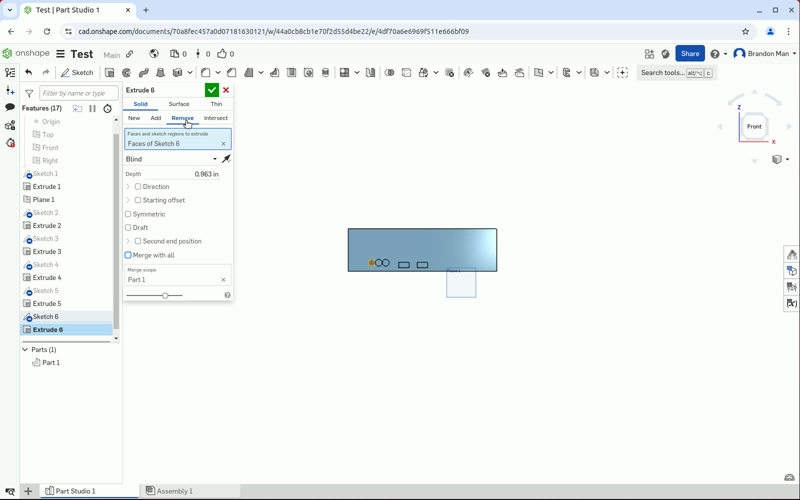
key(space)
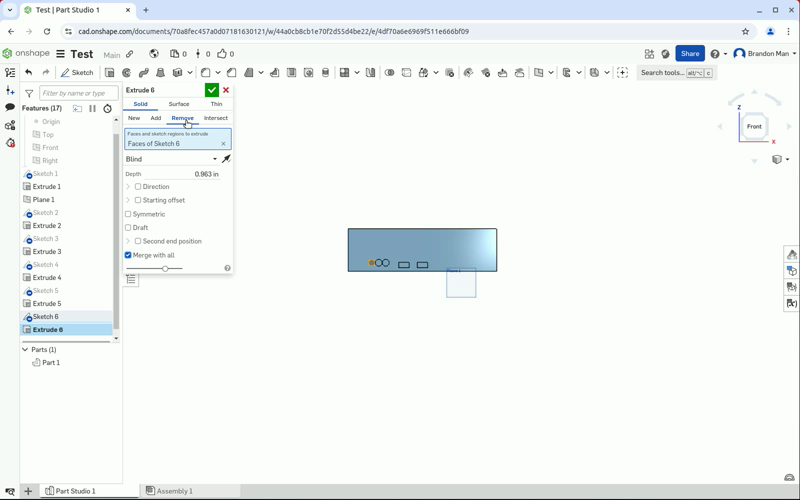
key(enter)
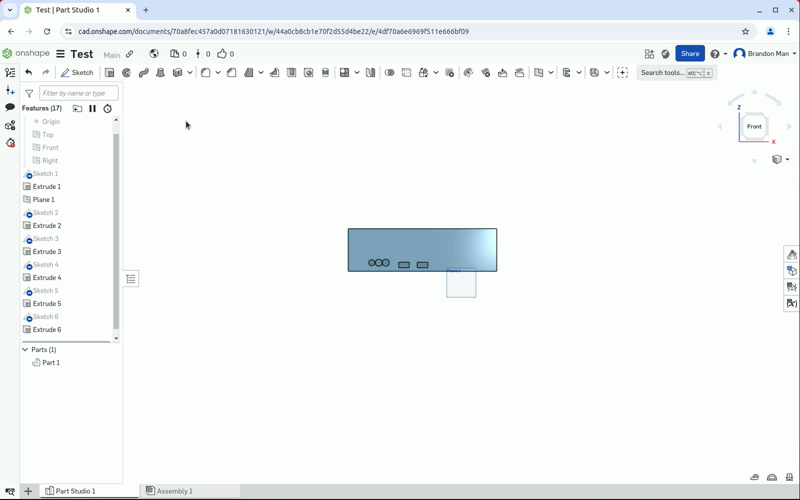
key(shift+h)
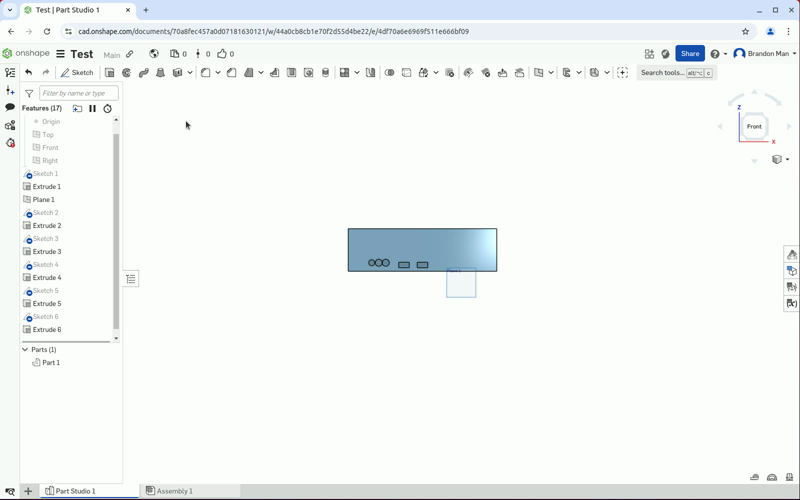
key(shift+h)
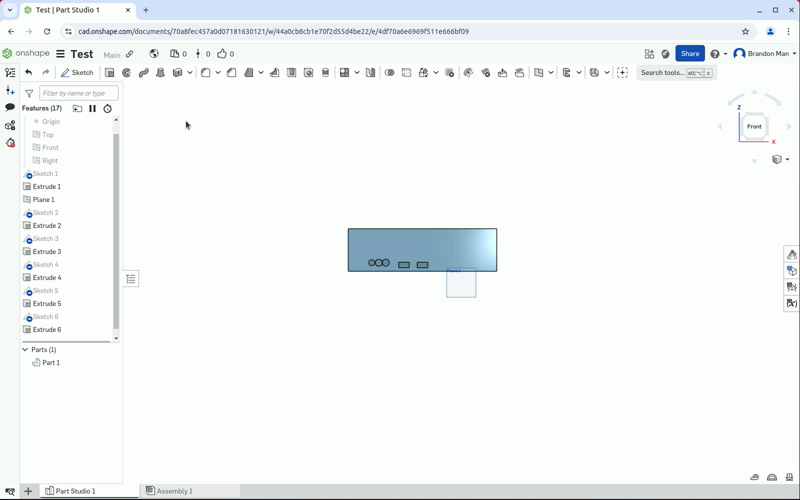
mouse_move(69, 176)
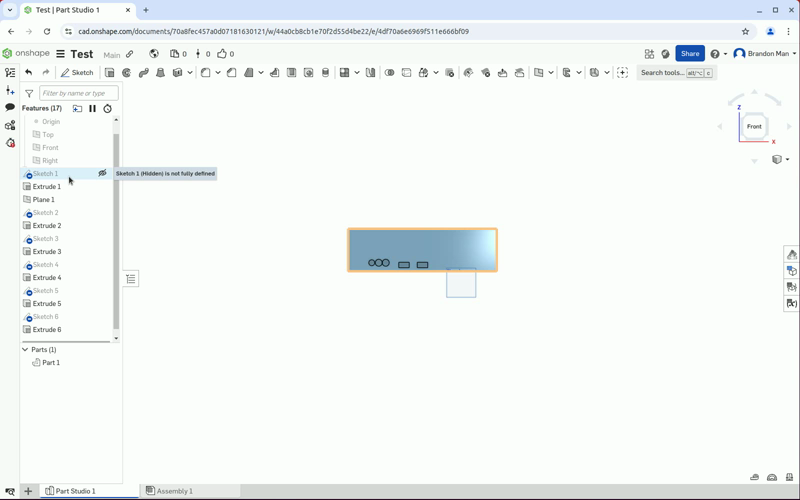
click(69, 176)
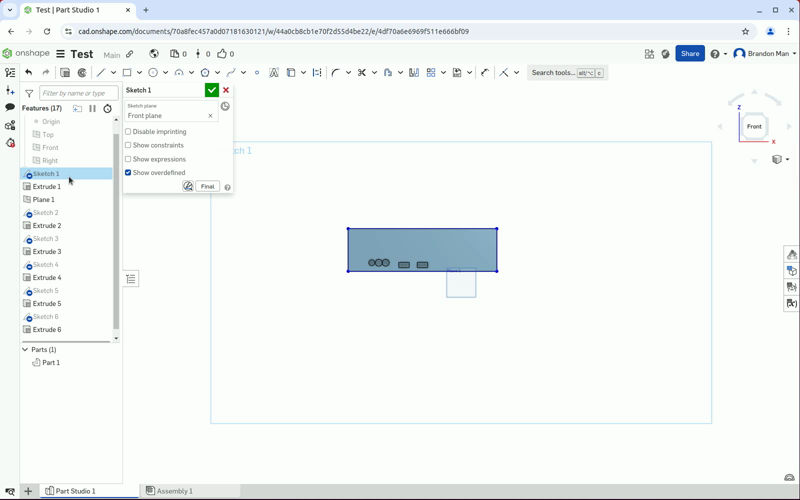
mouse_move(229, 92)
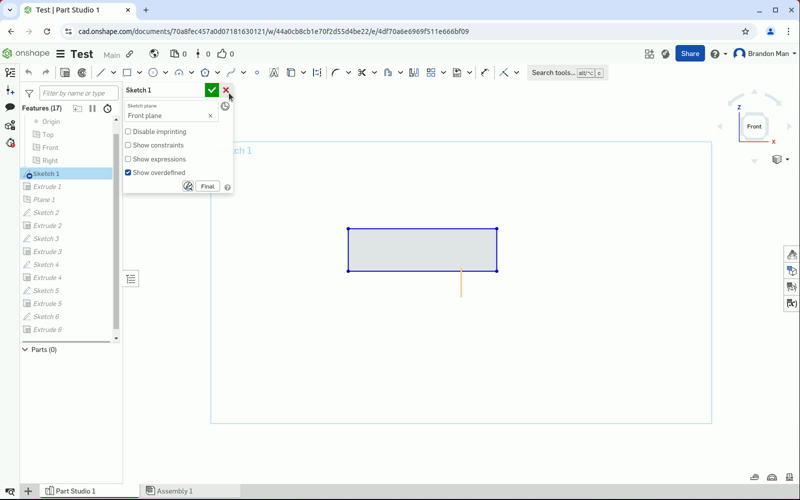
click(229, 92)
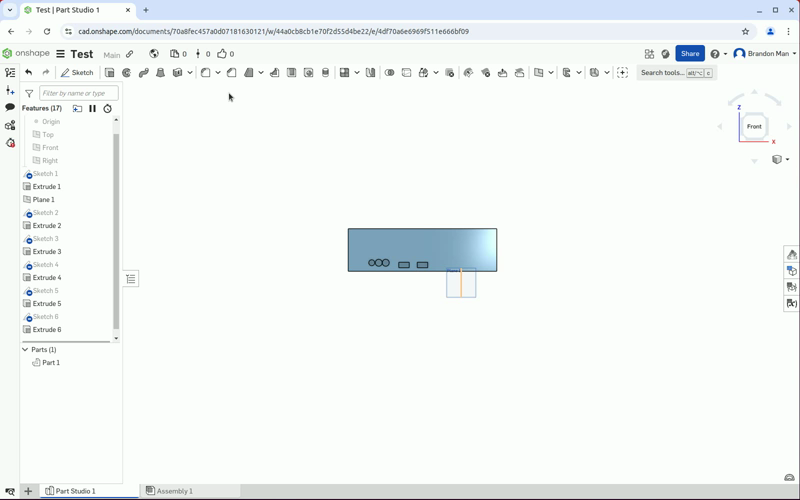
mouse_move(541, 75)
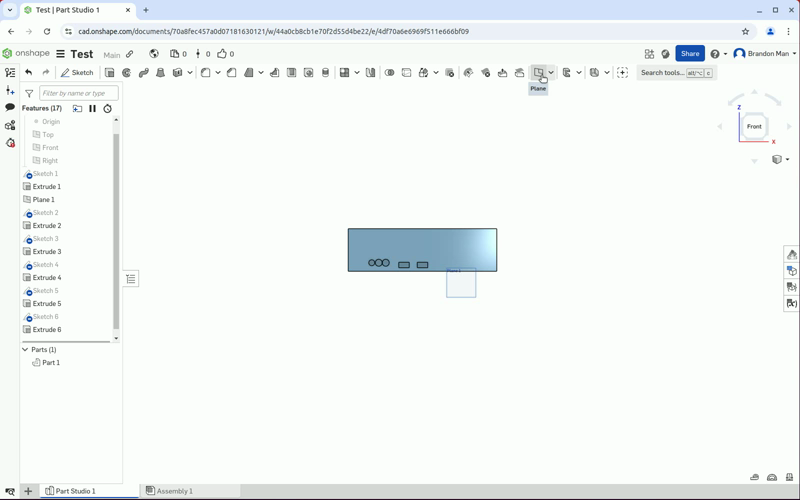
click(541, 75)
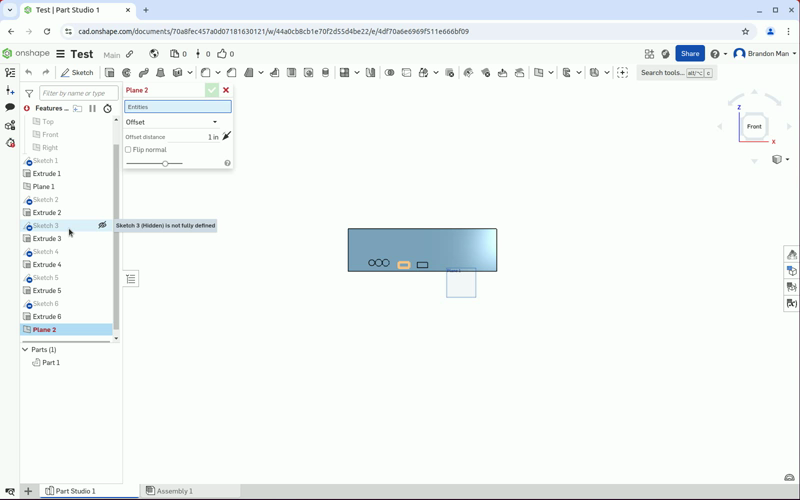
scroll(3)
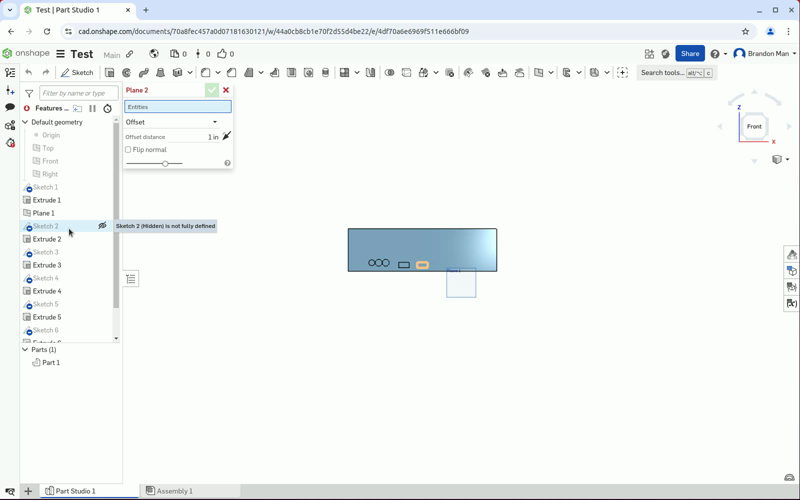
mouse_move(69, 163)
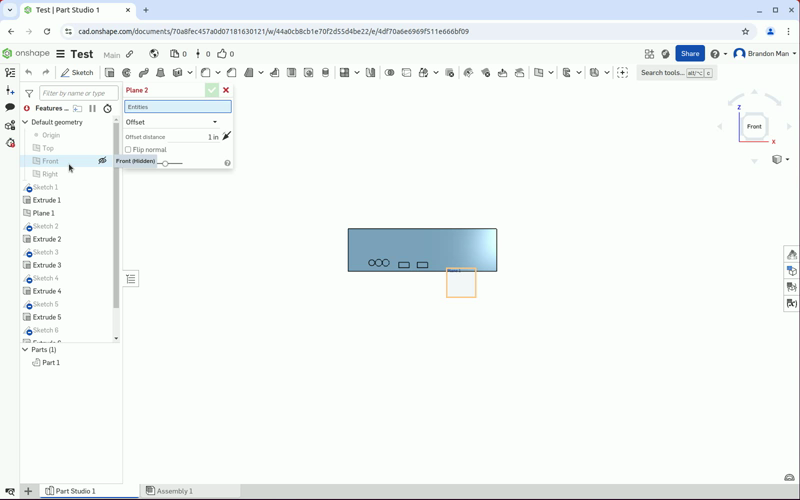
click(69, 163)
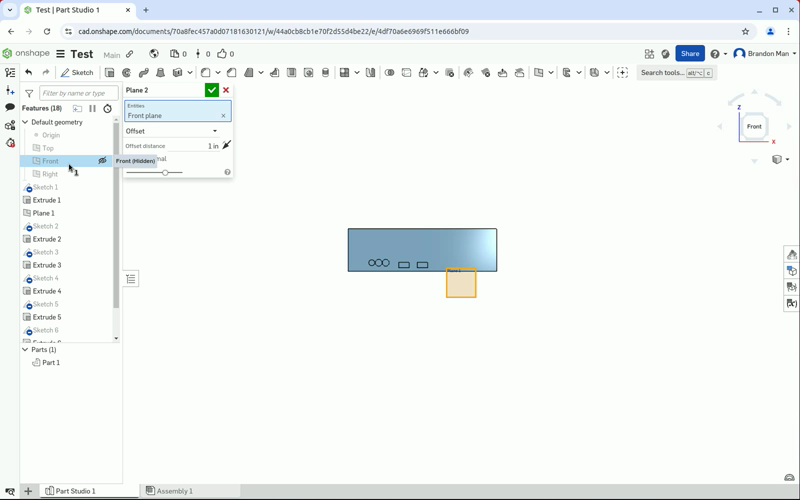
key(tab, 2)
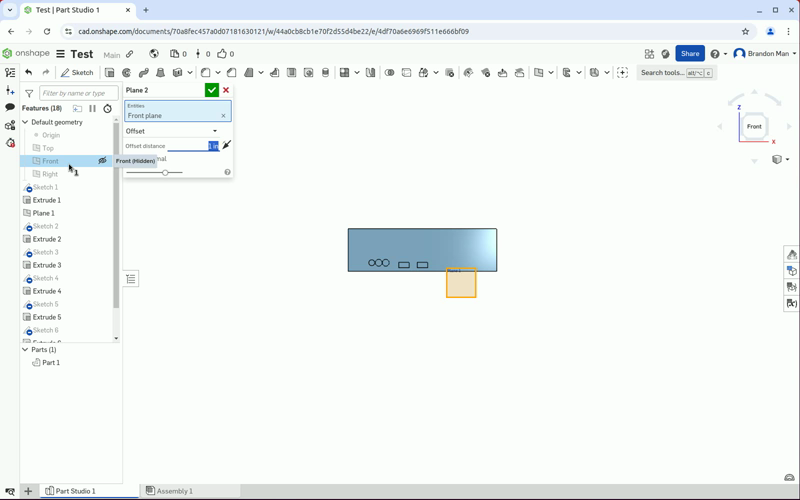
text(14.204)
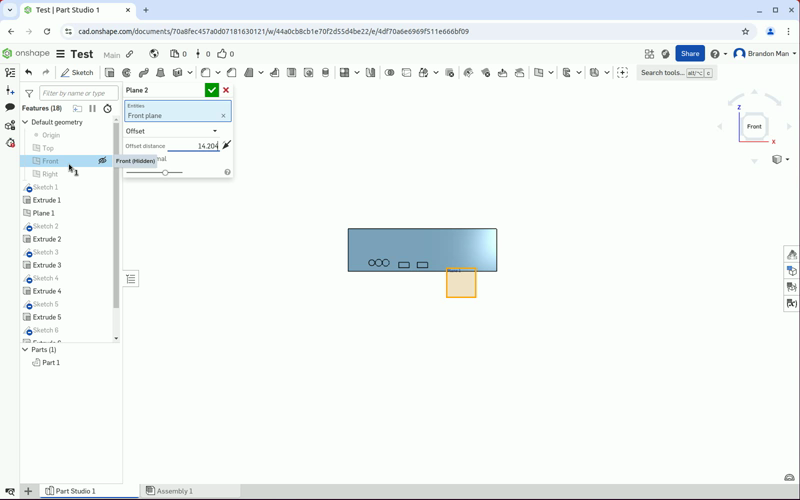
key(enter, 2)
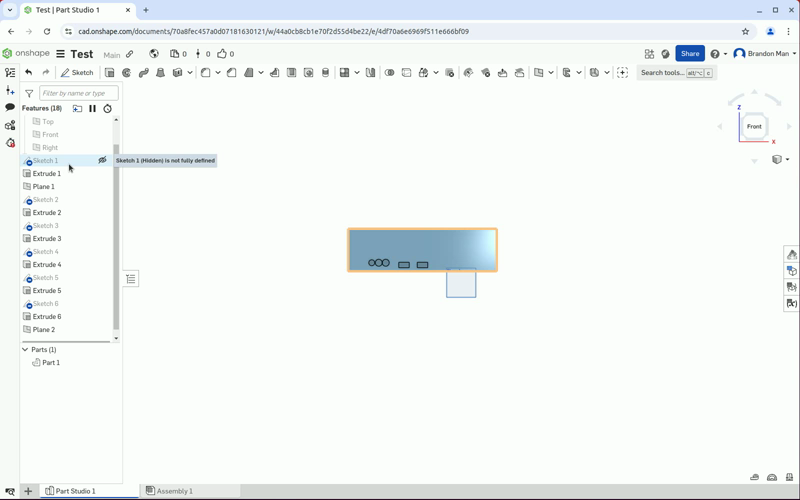
key(shift+s)
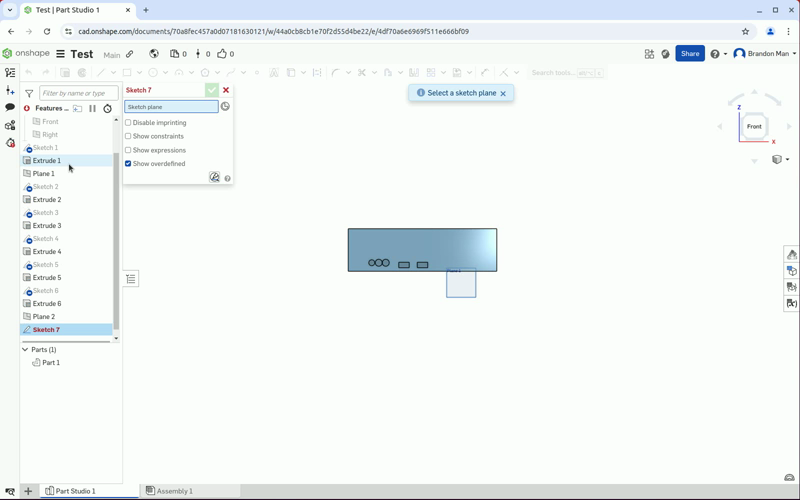
mouse_move(69, 319)
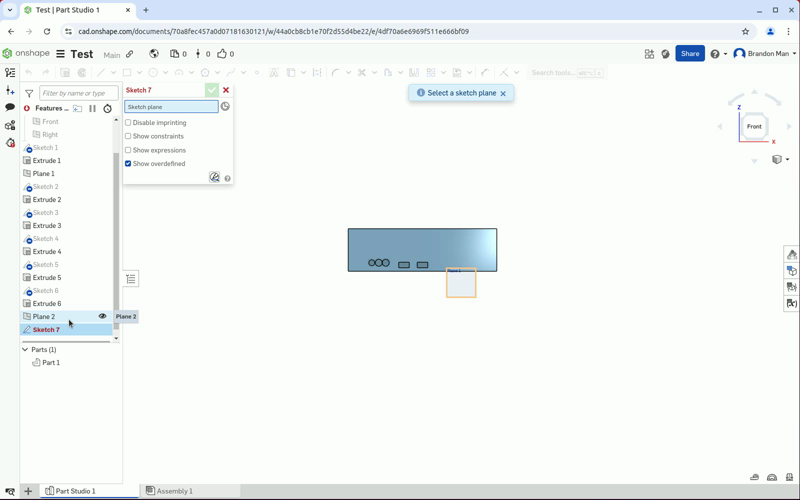
click(69, 319)
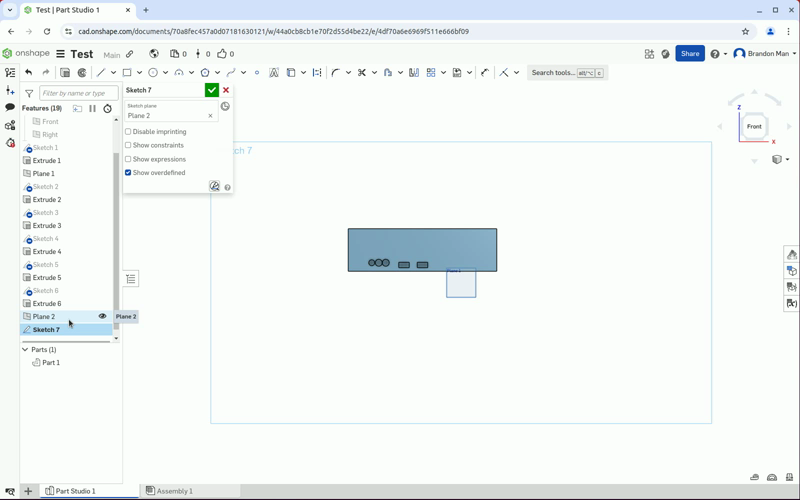
mouse_move(73, 352)
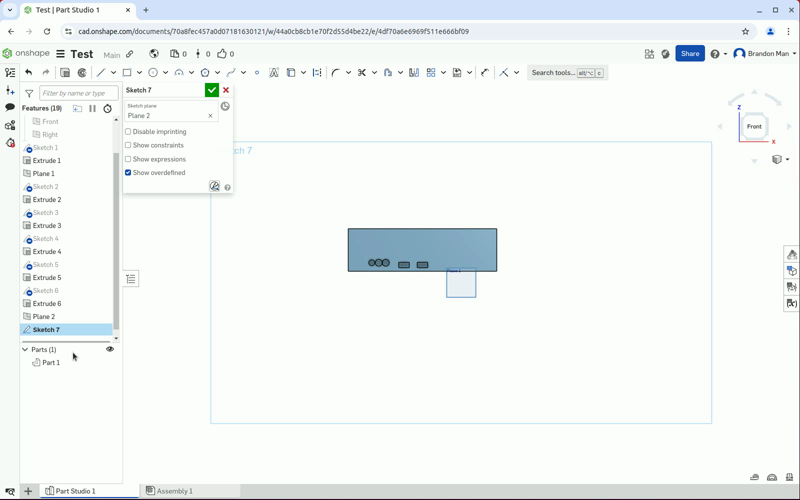
key(y)
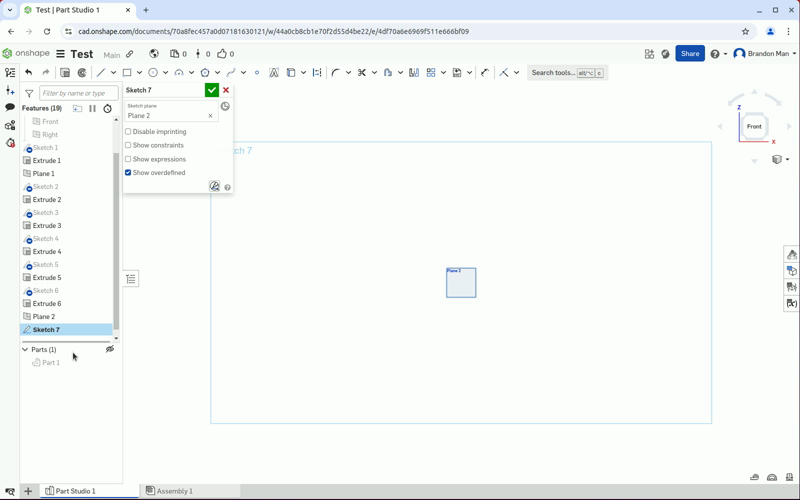
key(c)
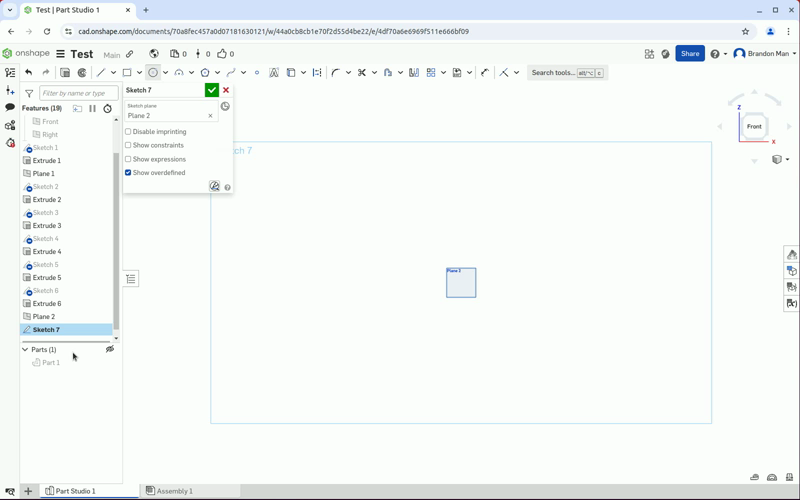
key_down(shift)
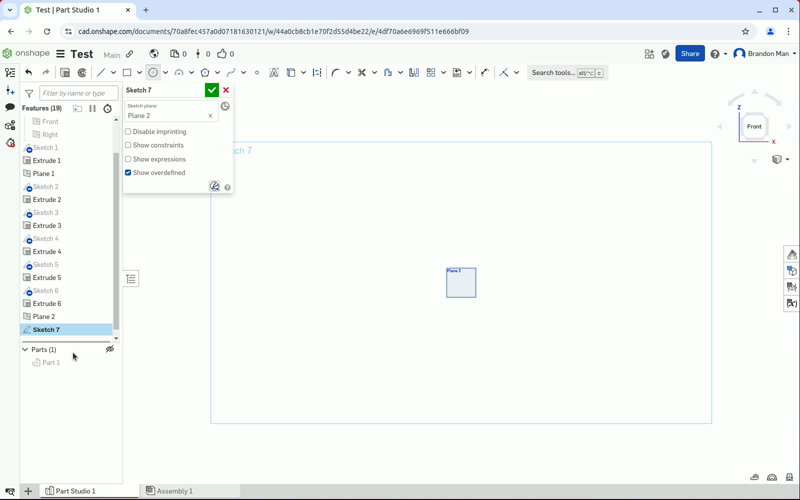
mouse_move(378, 262)
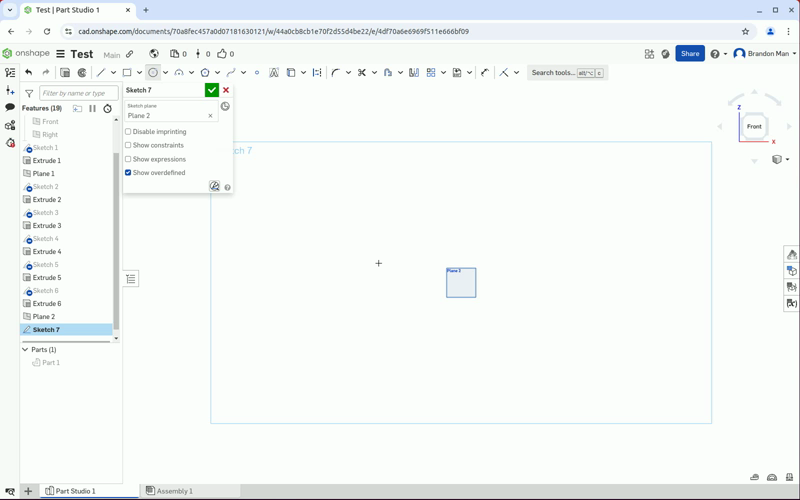
click(378, 262)
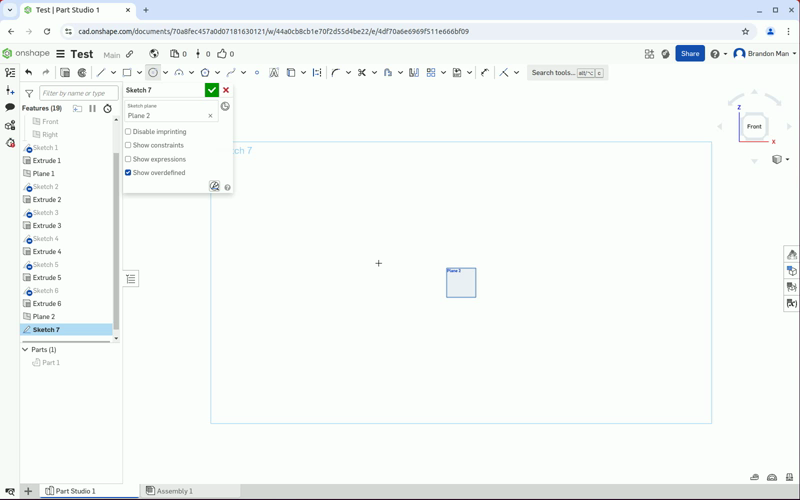
key_up(shift)
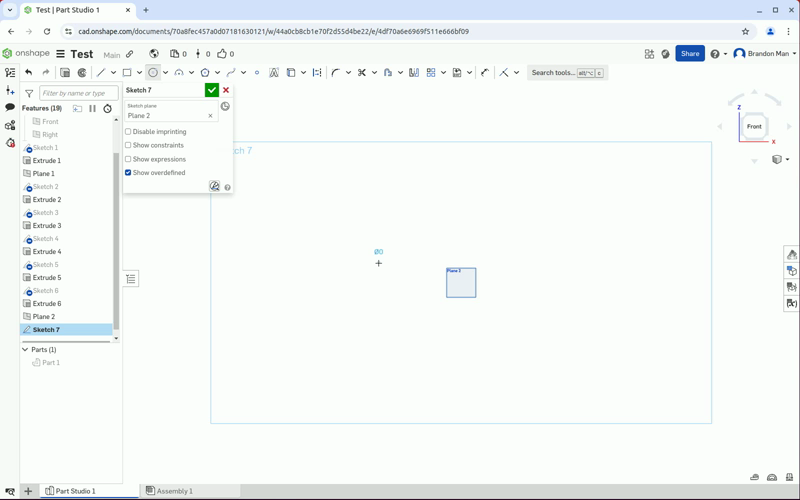
mouse_move(379, 262)
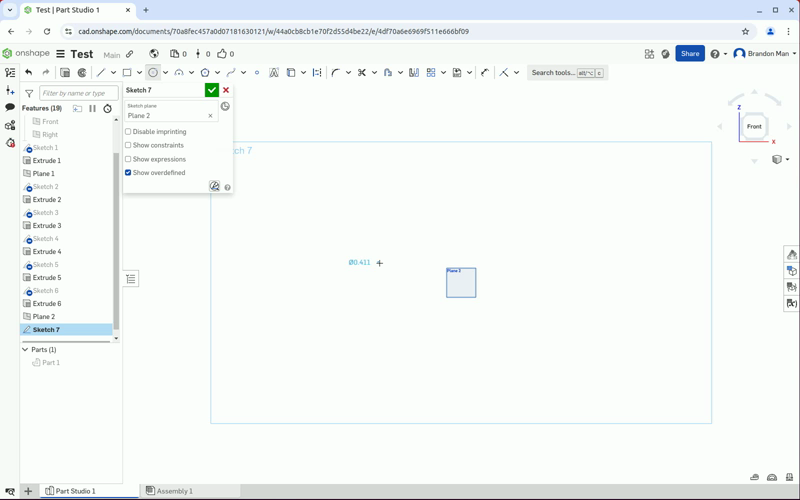
scroll(6)
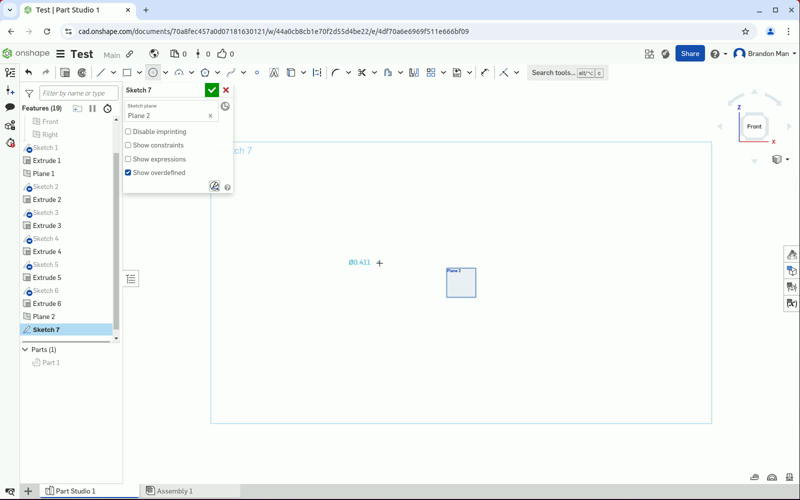
scroll(6)
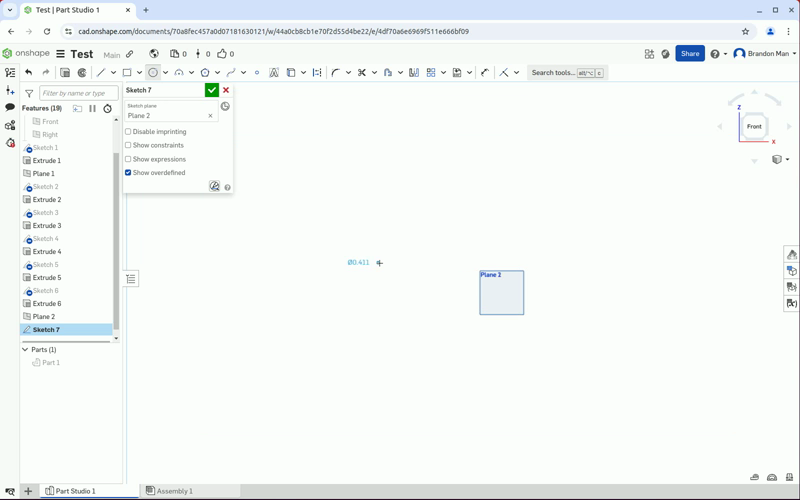
scroll(6)
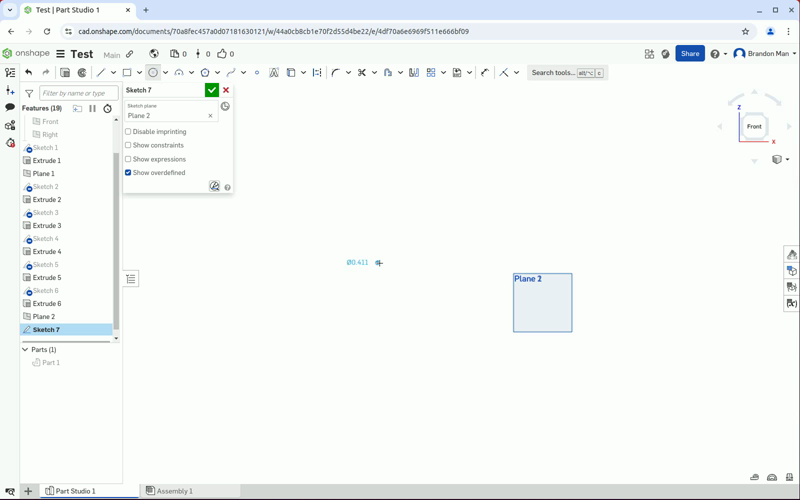
scroll(6)
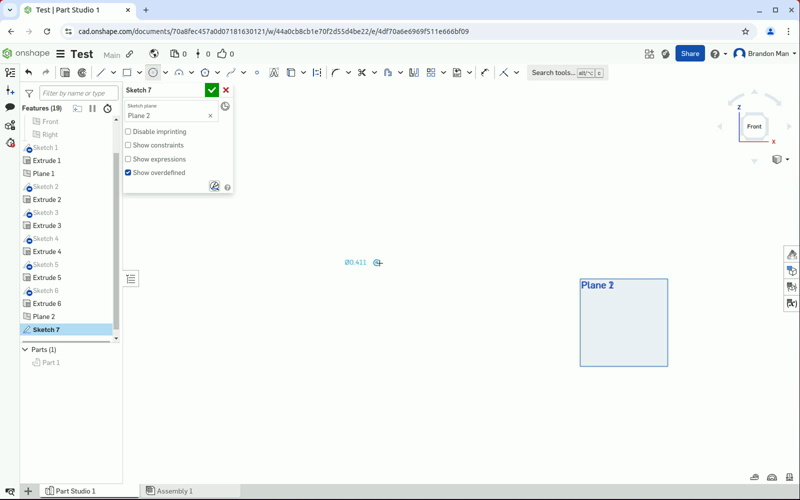
scroll(6)
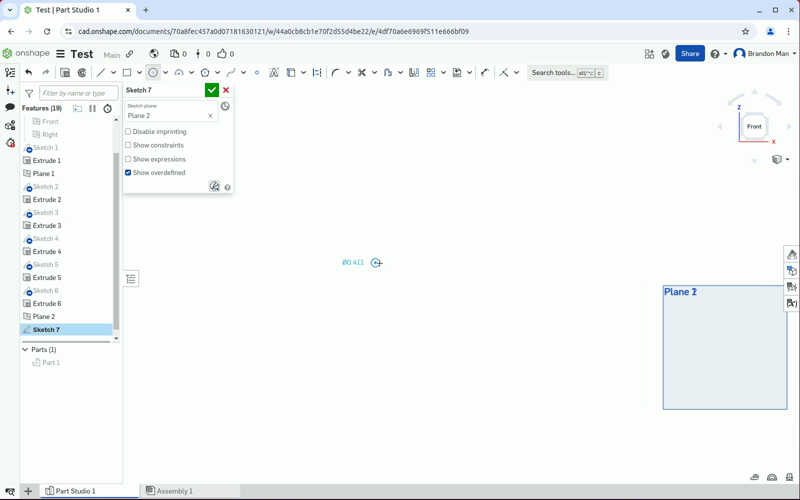
scroll(6)
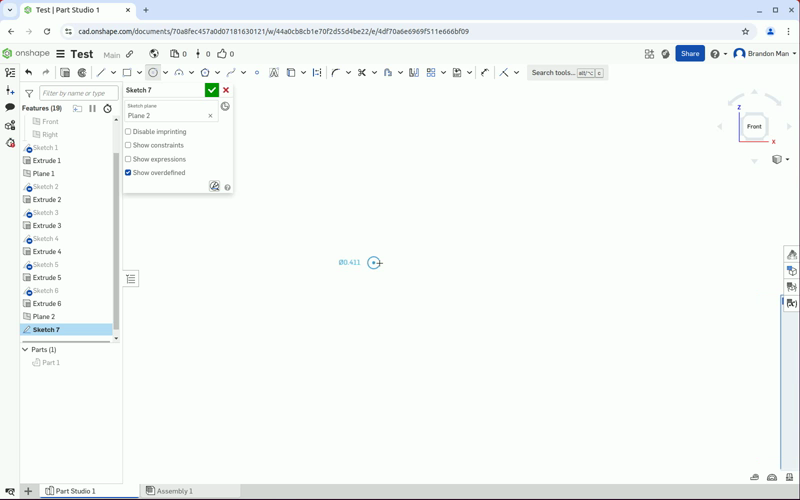
scroll(6)
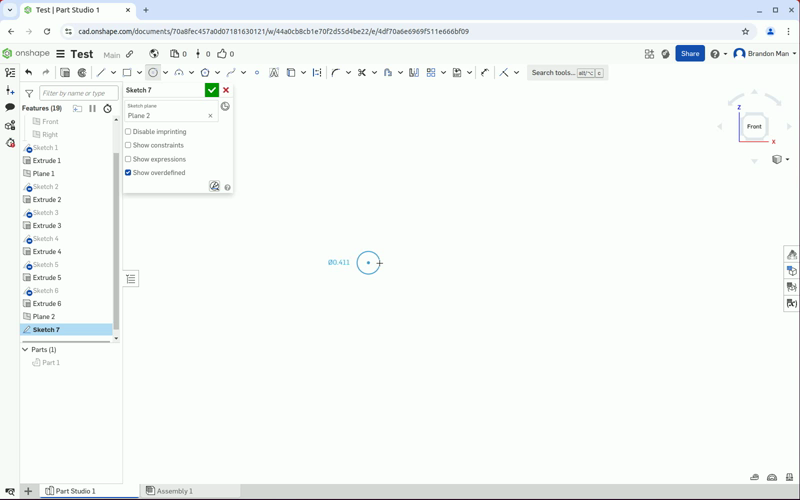
click(379, 262)
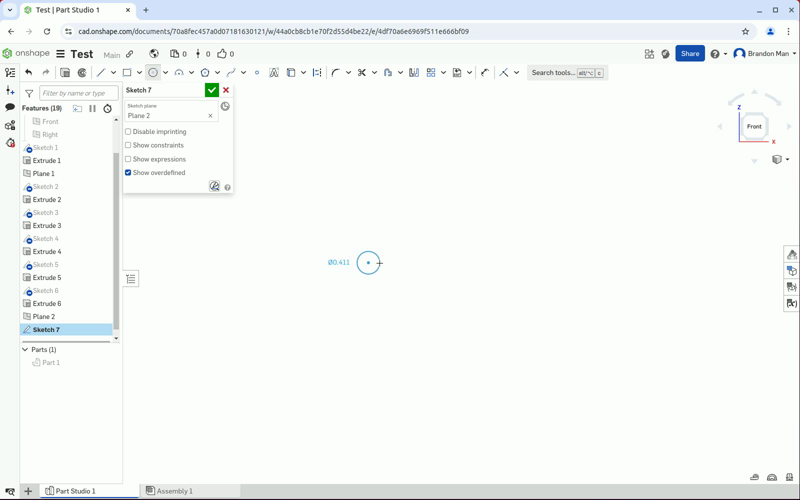
scroll(-6)
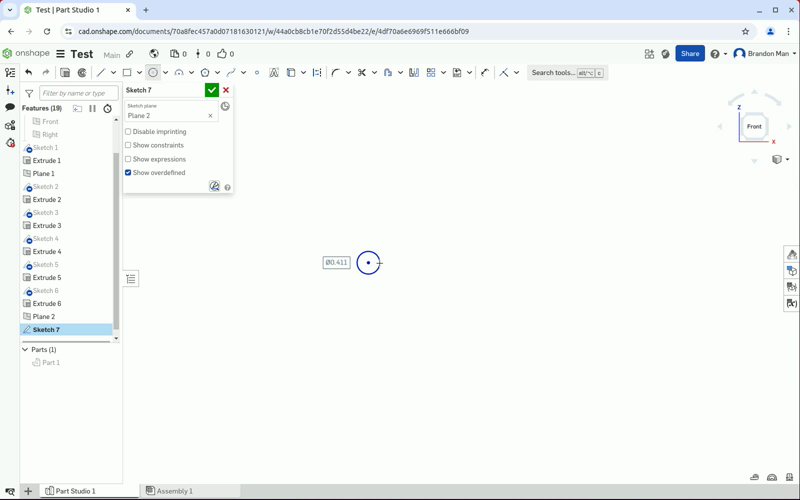
scroll(-6)
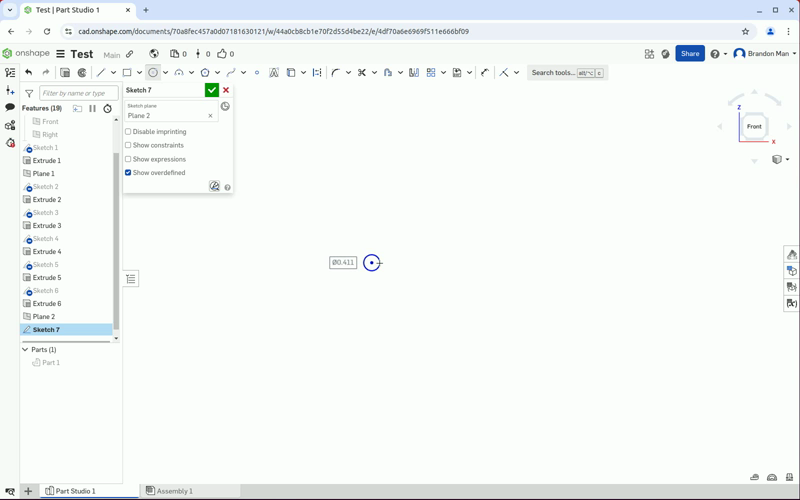
scroll(-6)
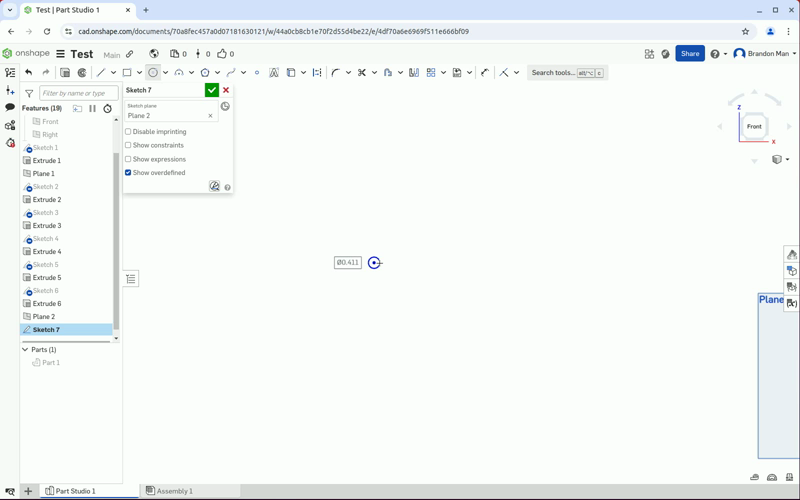
scroll(-6)
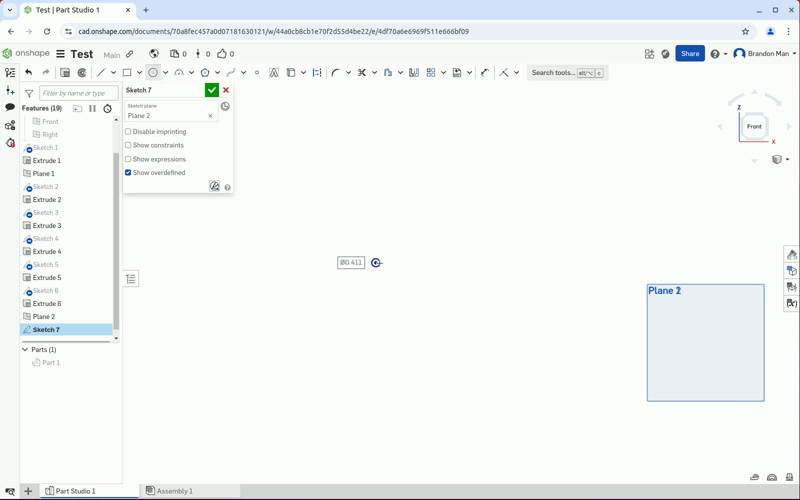
scroll(-6)
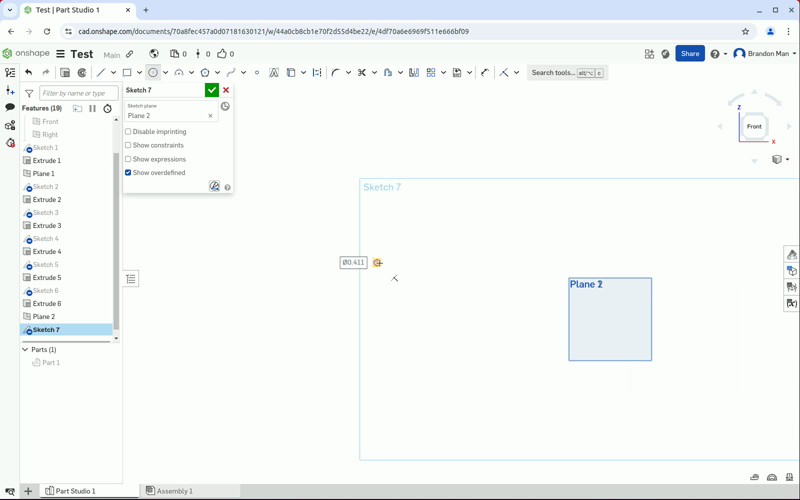
scroll(-6)
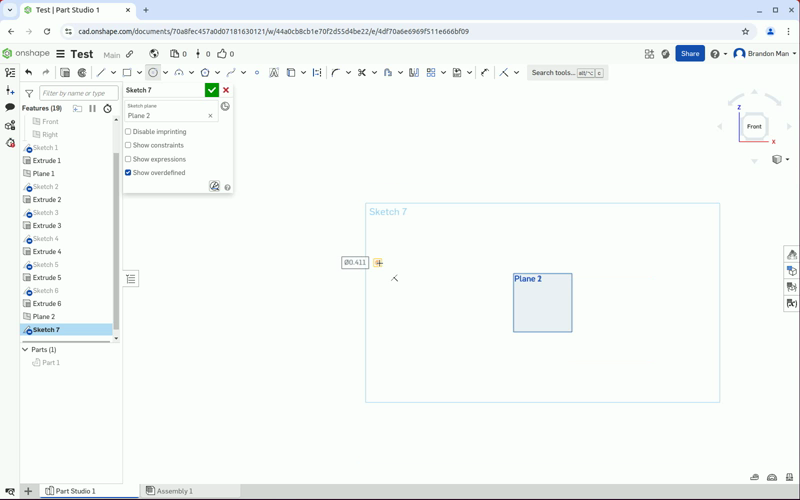
scroll(-6)
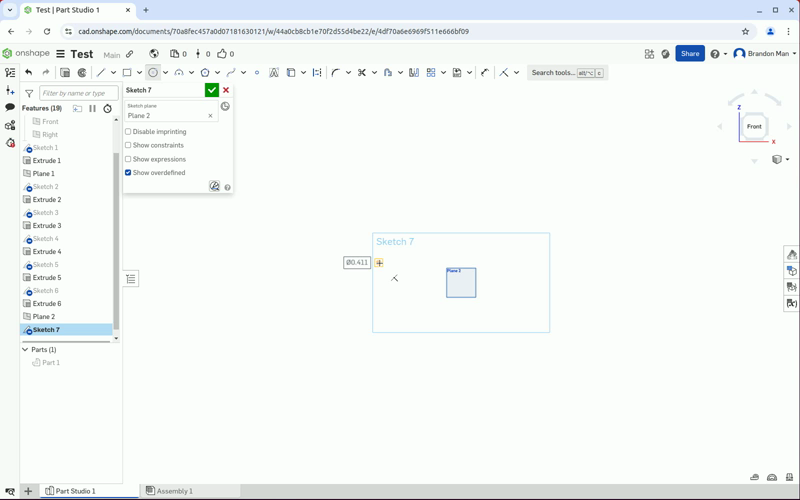
key(esc)
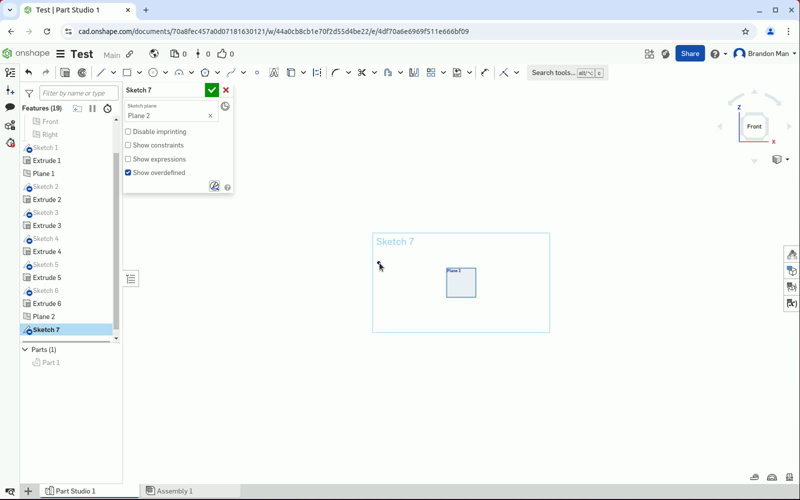
mouse_move(377, 262)
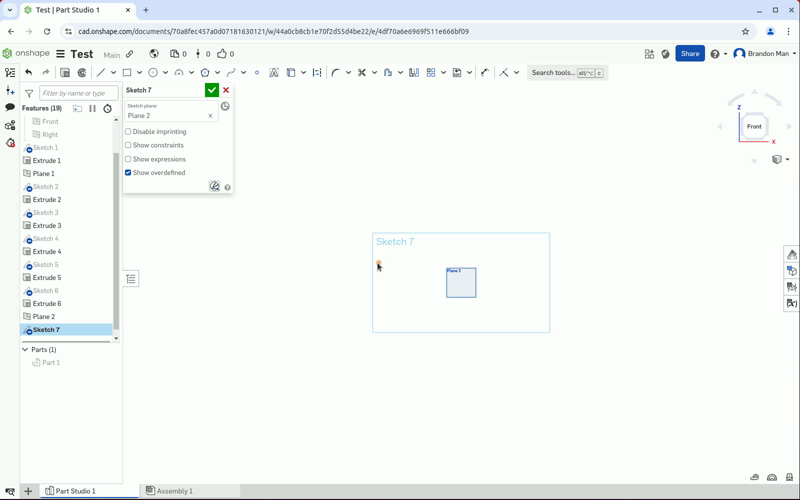
scroll(6)
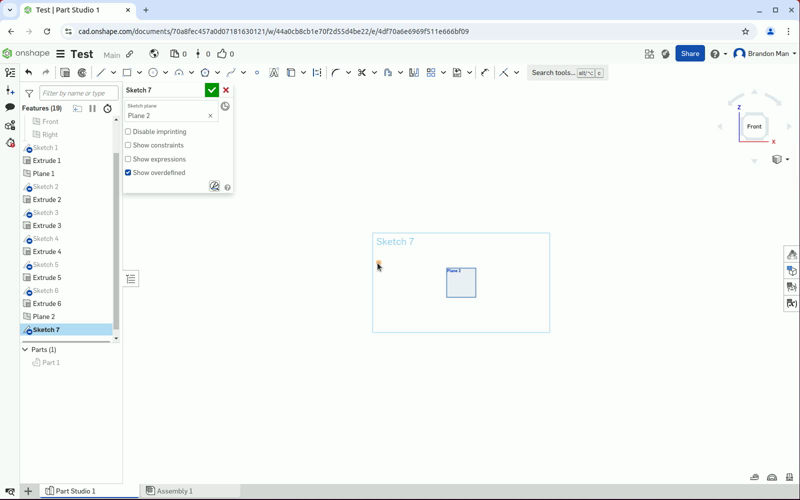
scroll(6)
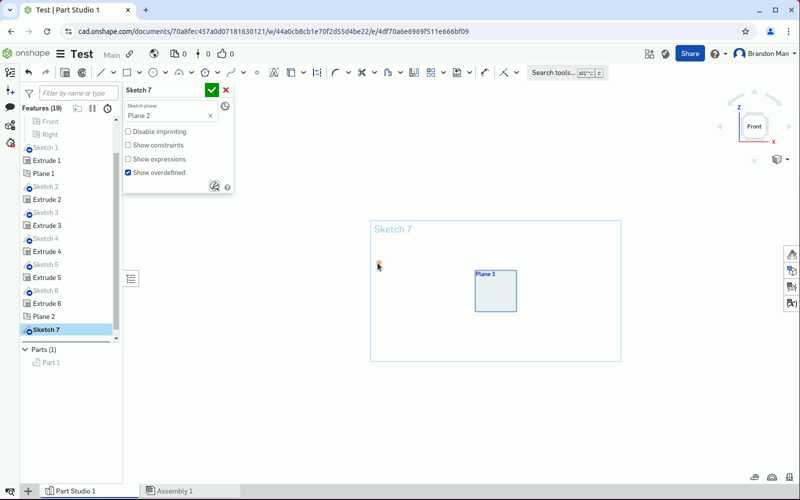
scroll(6)
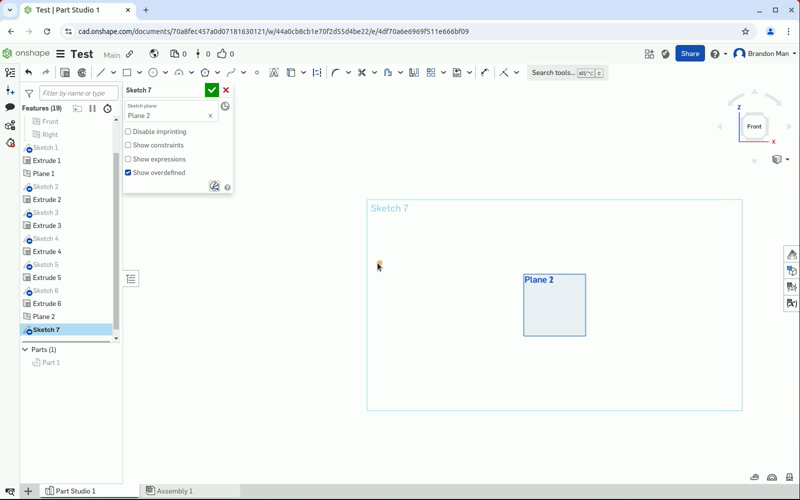
scroll(6)
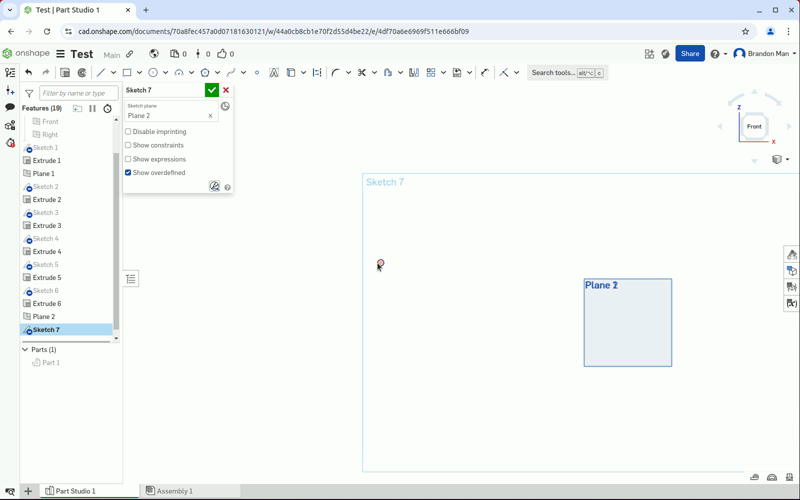
scroll(6)
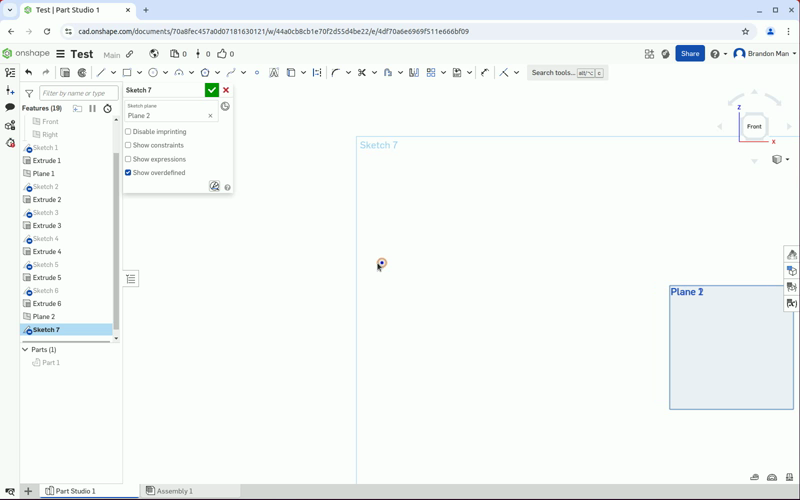
scroll(6)
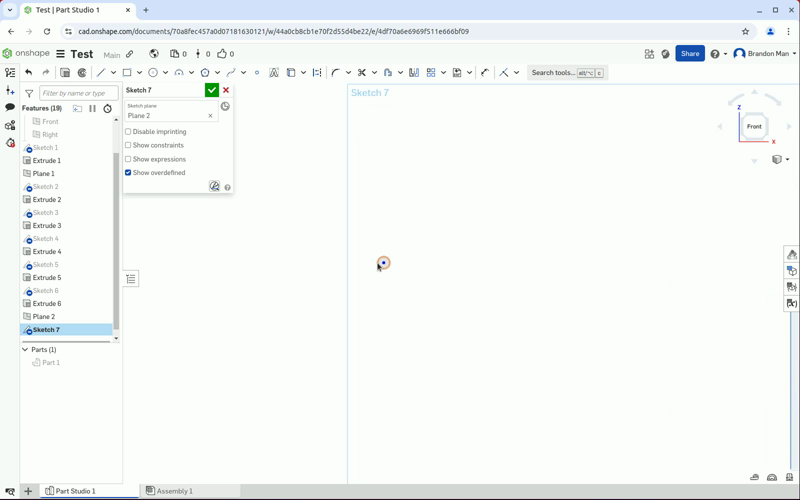
scroll(6)
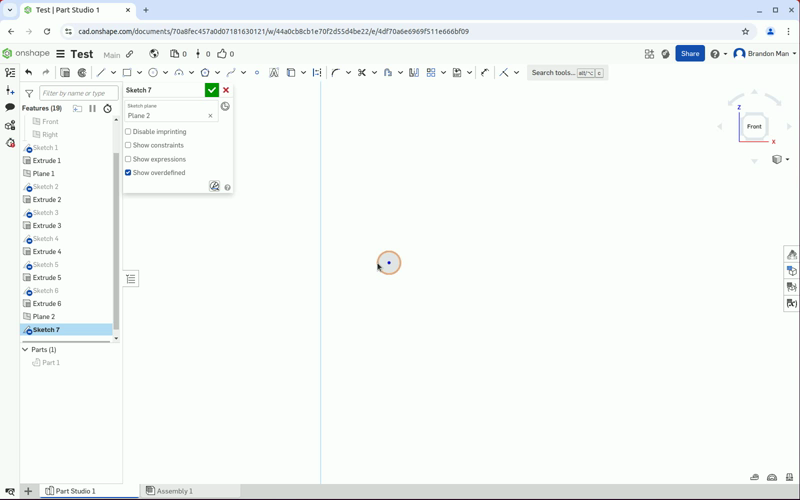
click(377, 262)
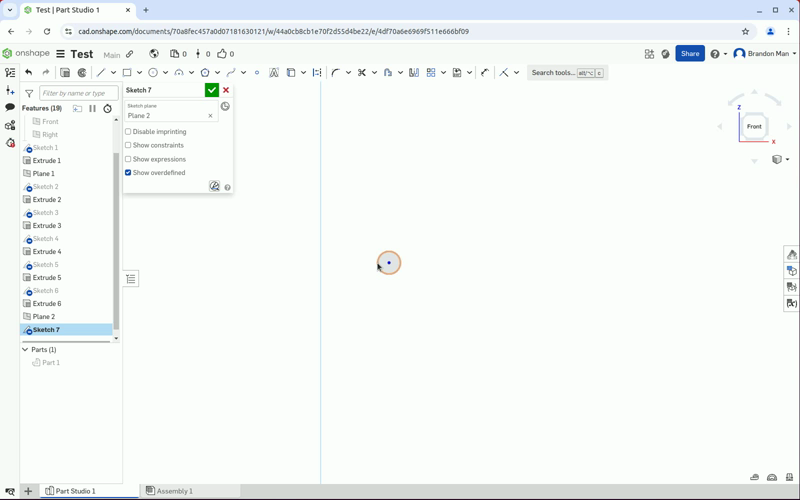
scroll(-6)
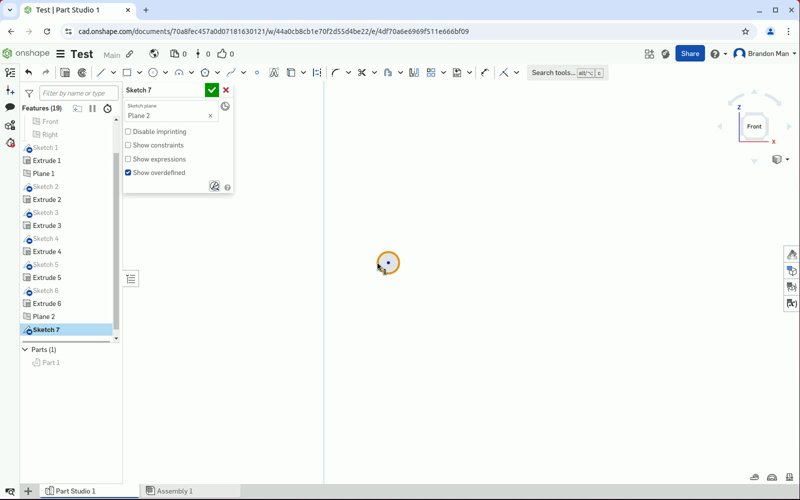
scroll(-6)
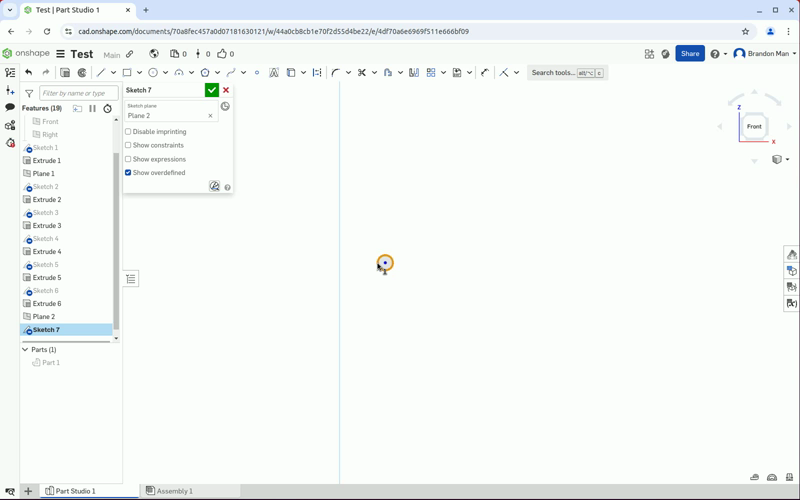
scroll(-6)
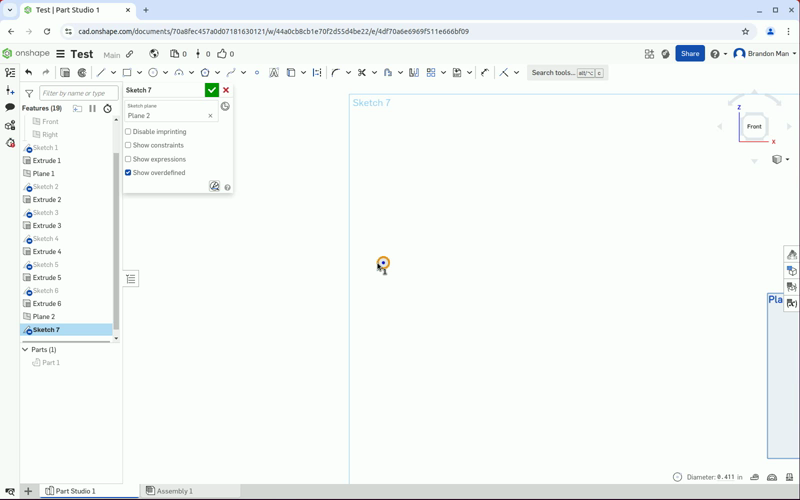
scroll(-6)
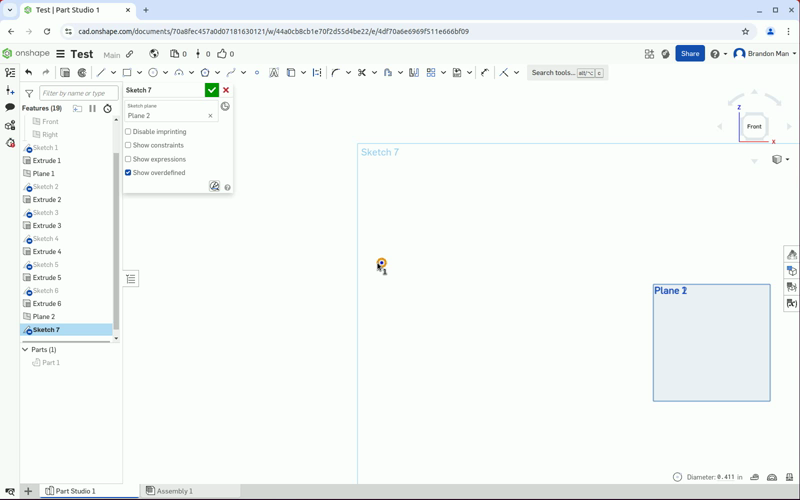
scroll(-6)
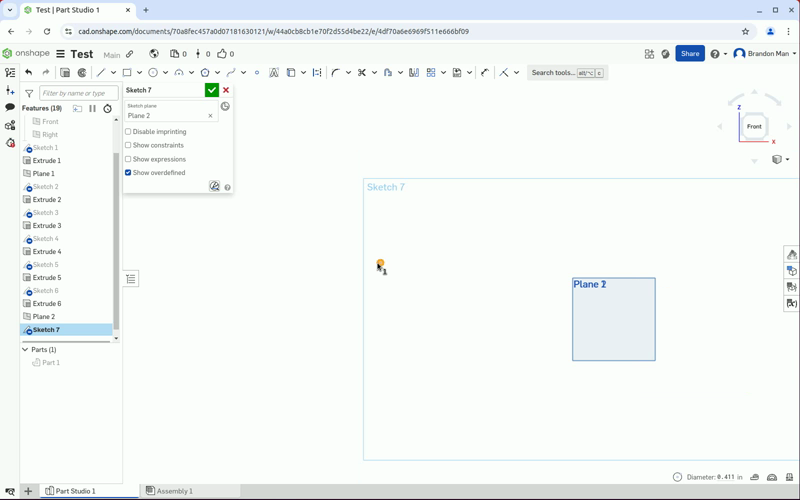
scroll(-6)
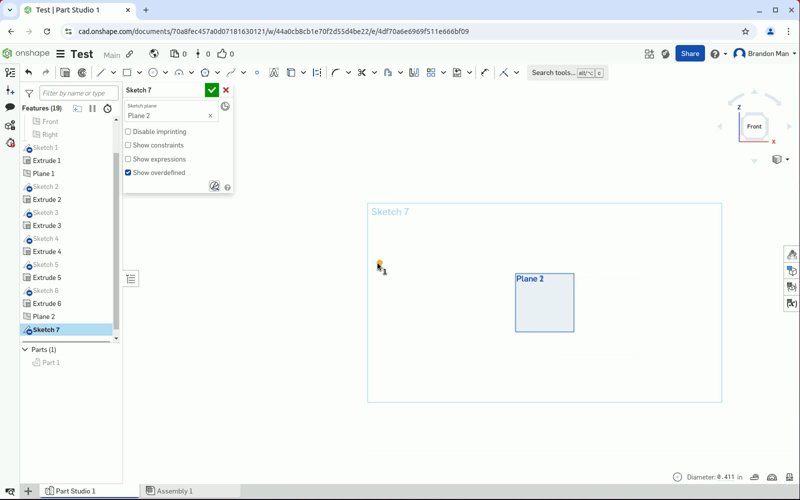
scroll(-6)
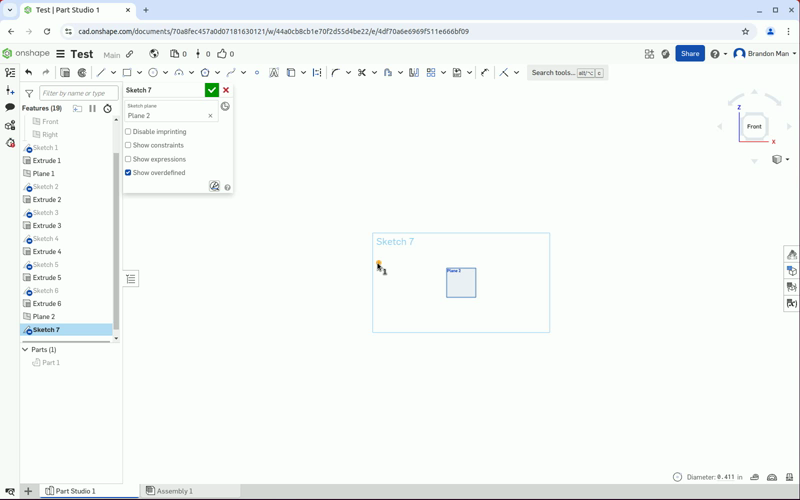
mouse_move(73, 352)
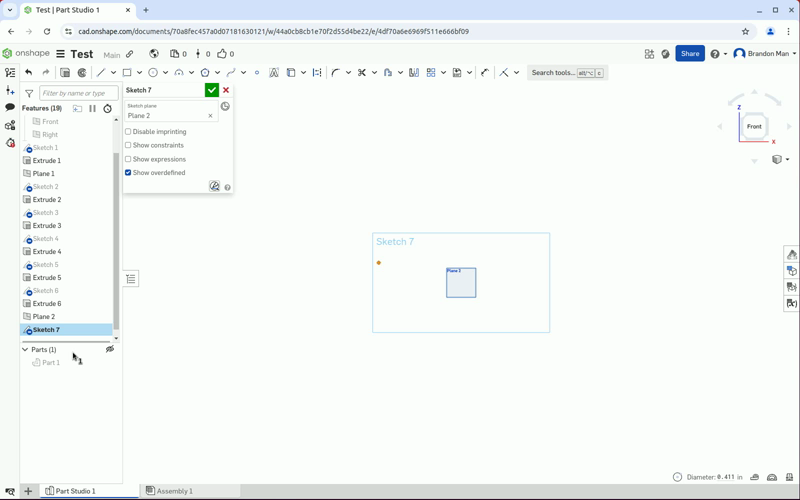
key(shift+y)
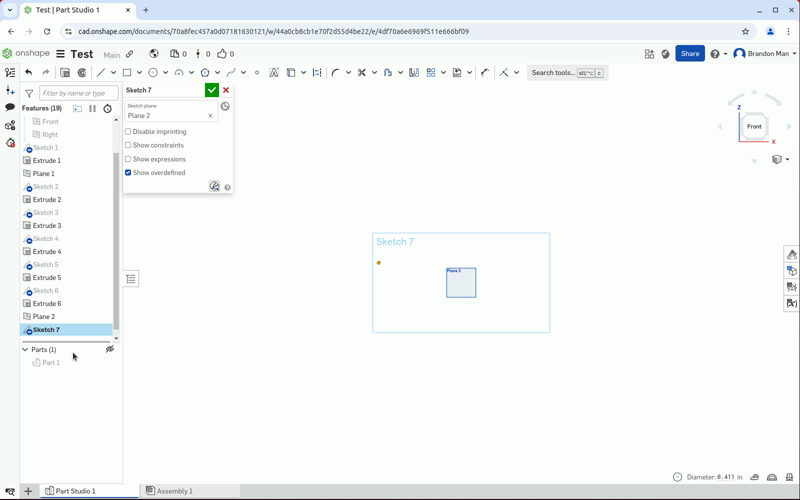
key(shift+e)
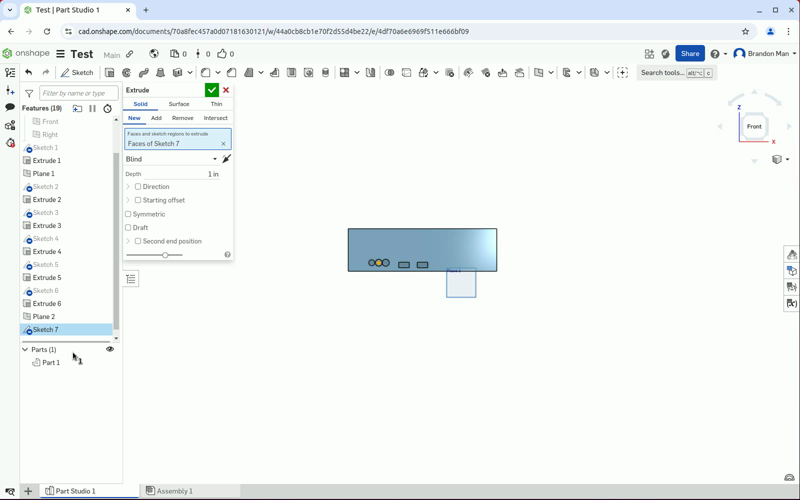
mouse_move(143, 106)
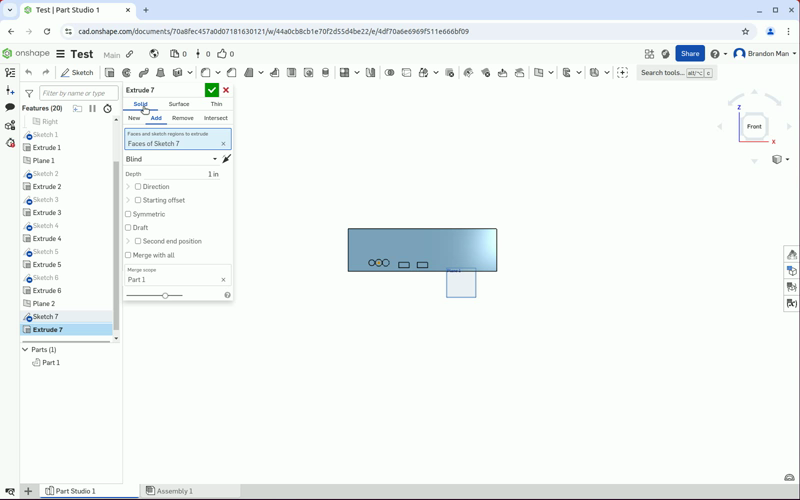
click(143, 106)
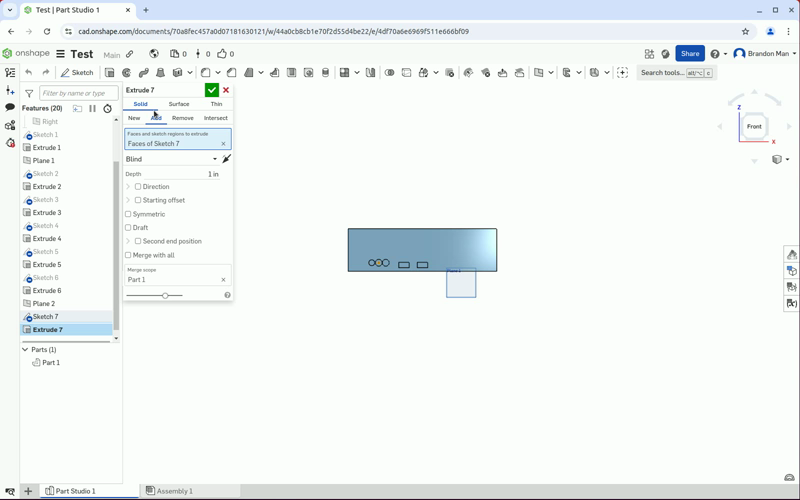
mouse_move(186, 120)
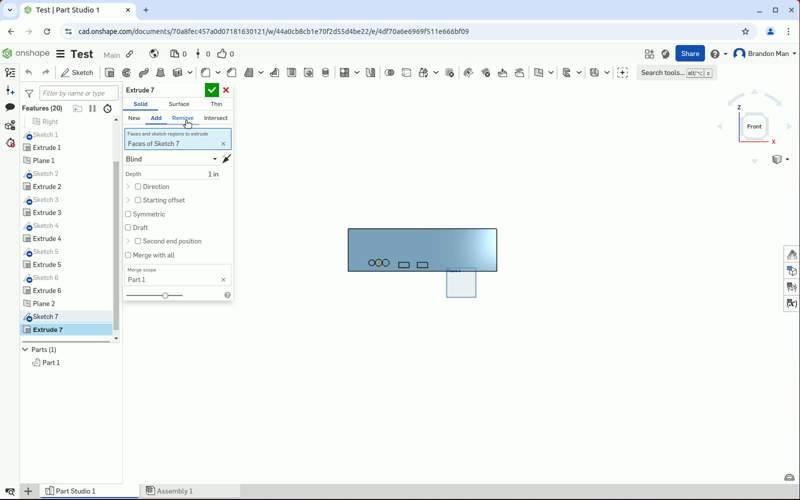
click(186, 120)
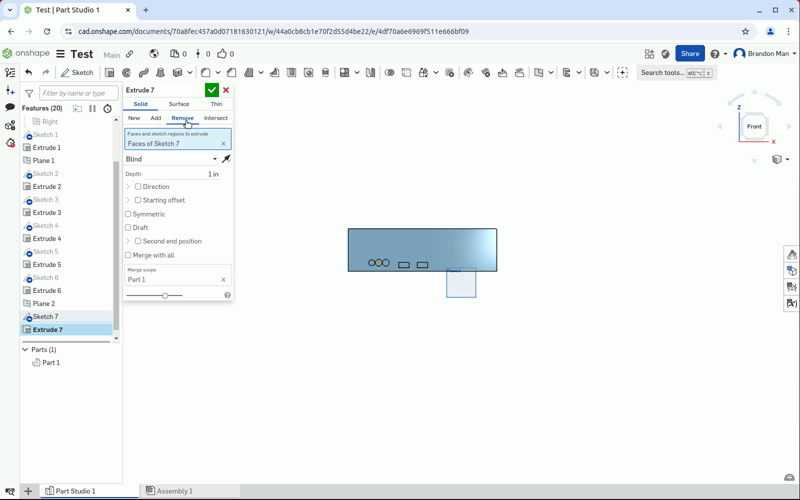
key(tab, 4)
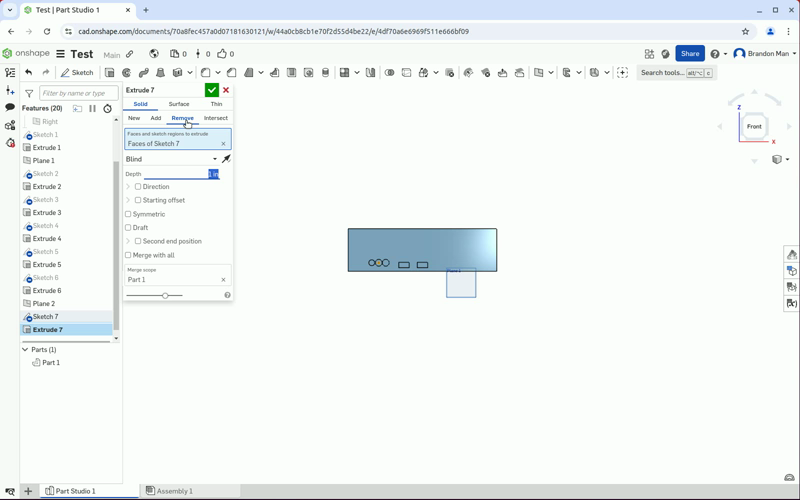
text(0.241)
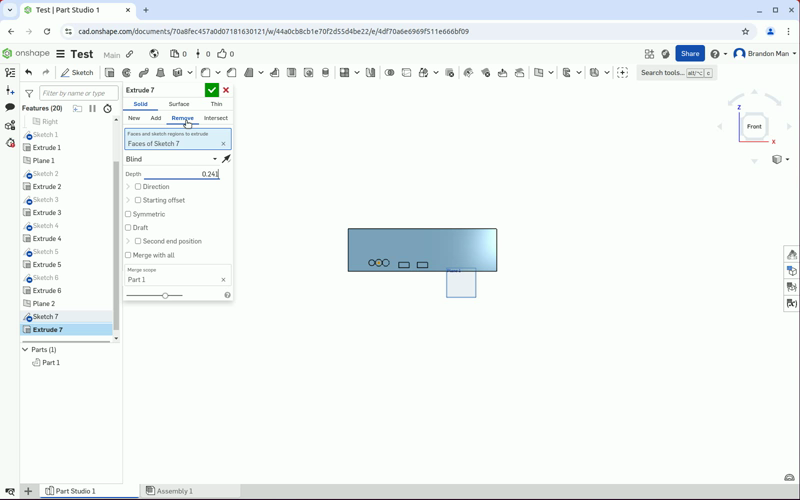
key(tab, 6)
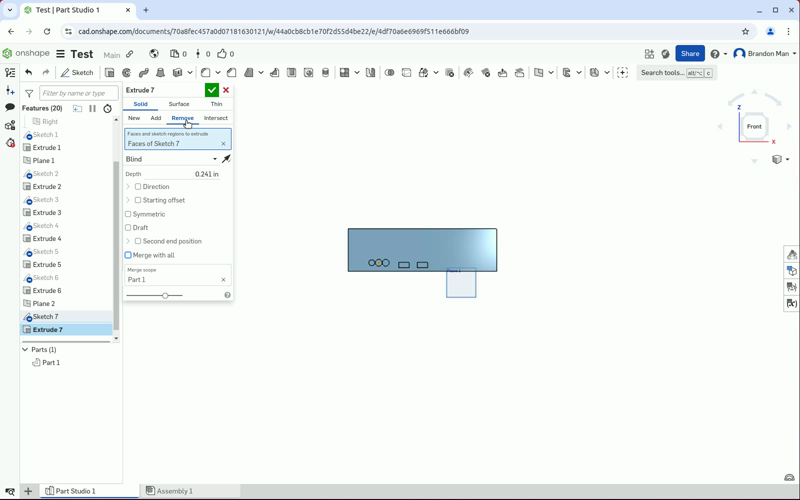
key(space)
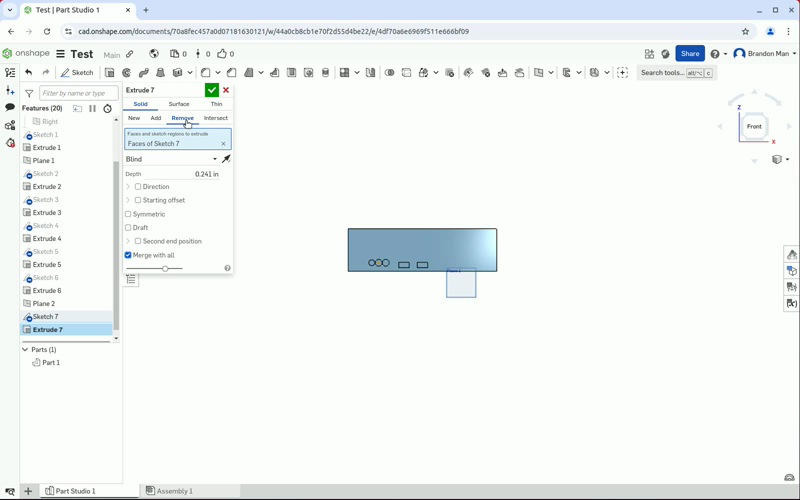
key(enter)
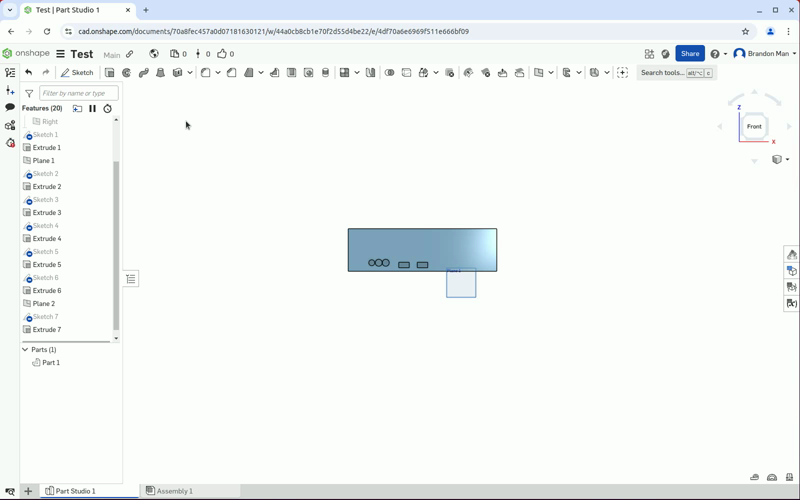
key(shift+h)
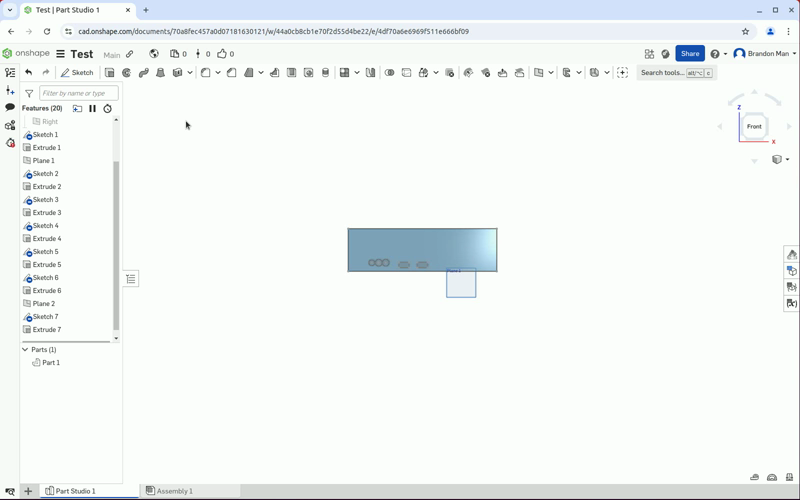
key(shift+h)
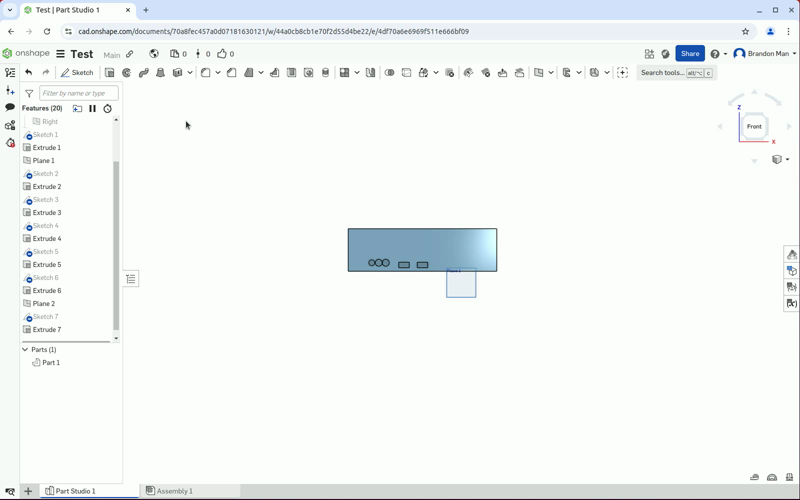
mouse_move(69, 137)
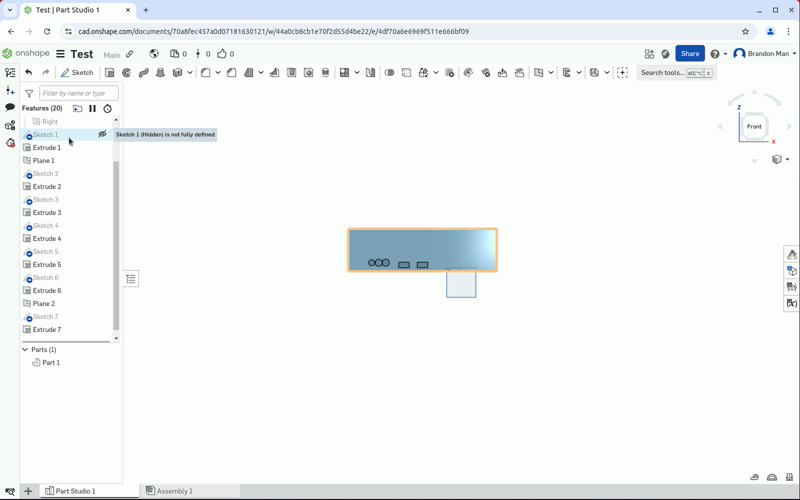
click(69, 137)
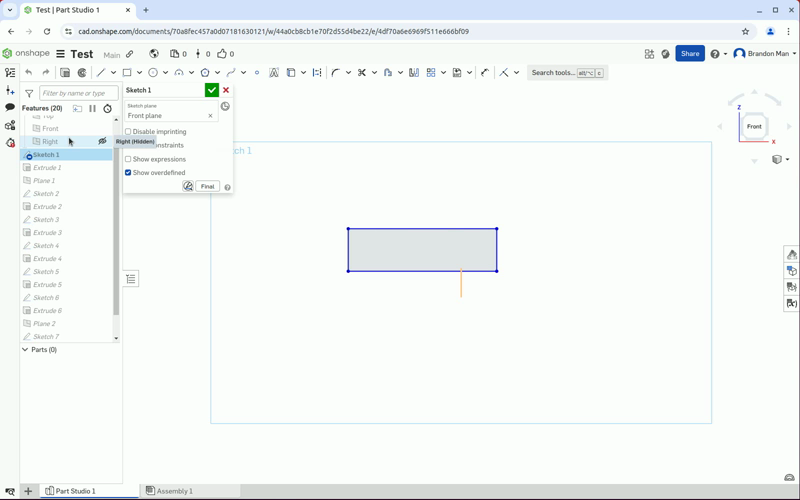
mouse_move(229, 92)
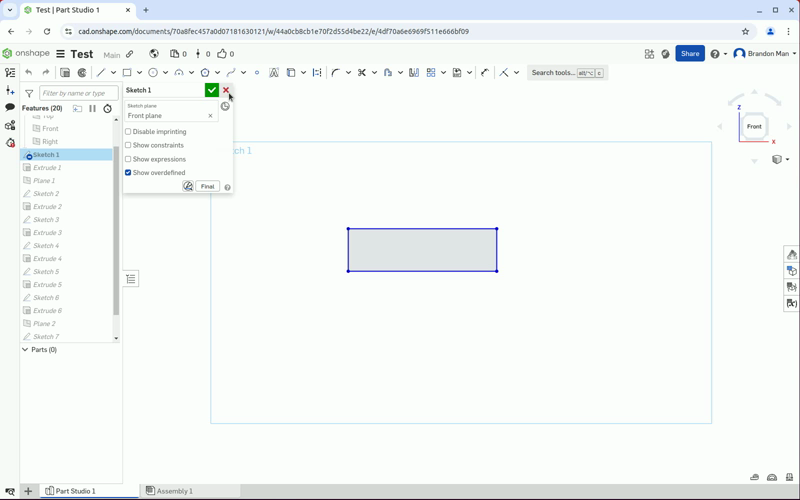
click(229, 92)
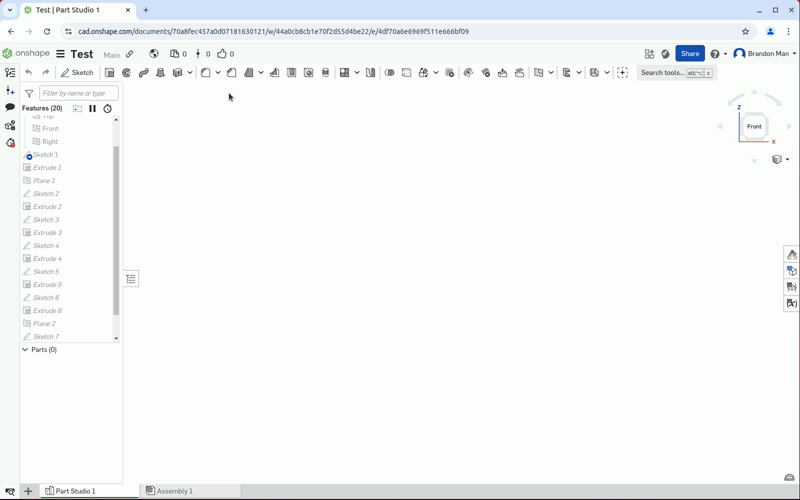
key(shift+s)
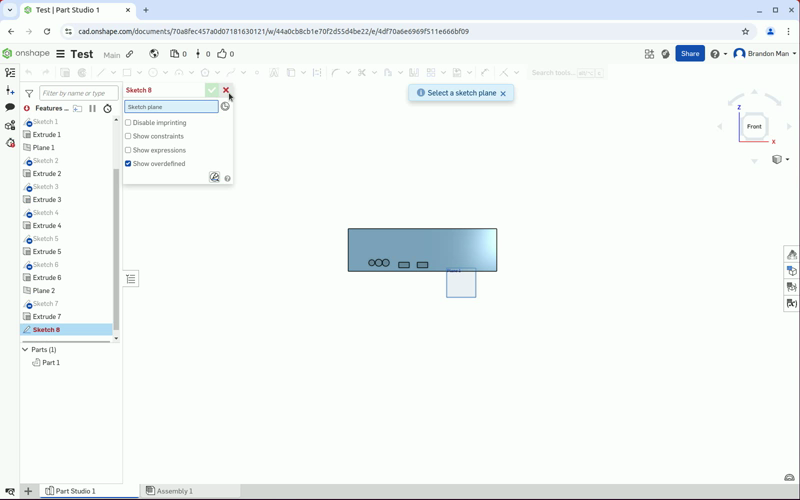
mouse_move(69, 293)
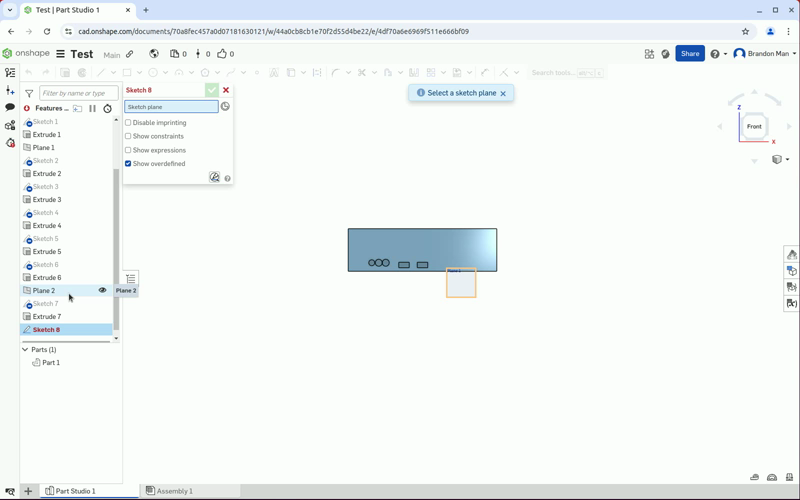
click(69, 293)
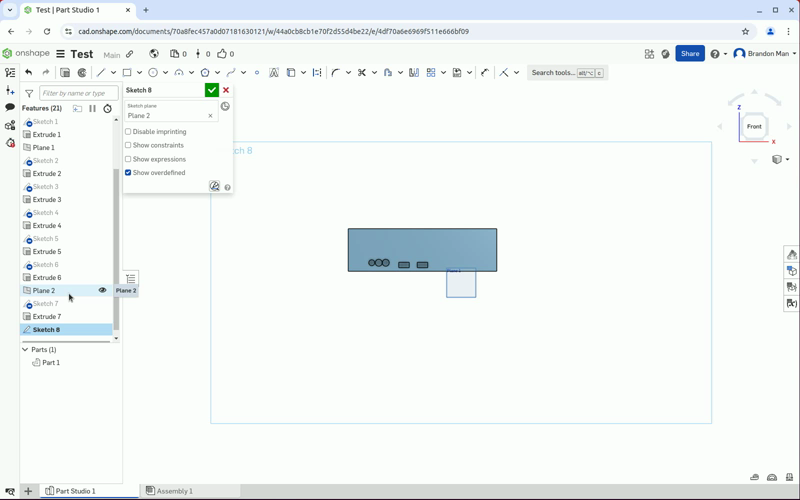
mouse_move(73, 352)
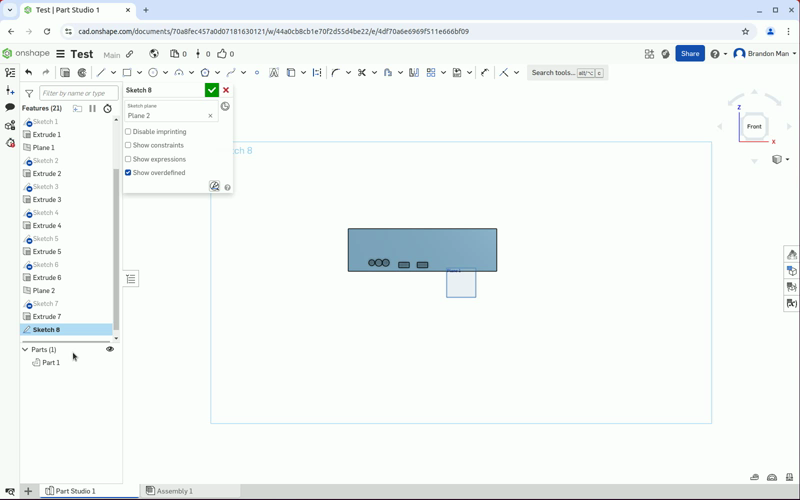
key(y)
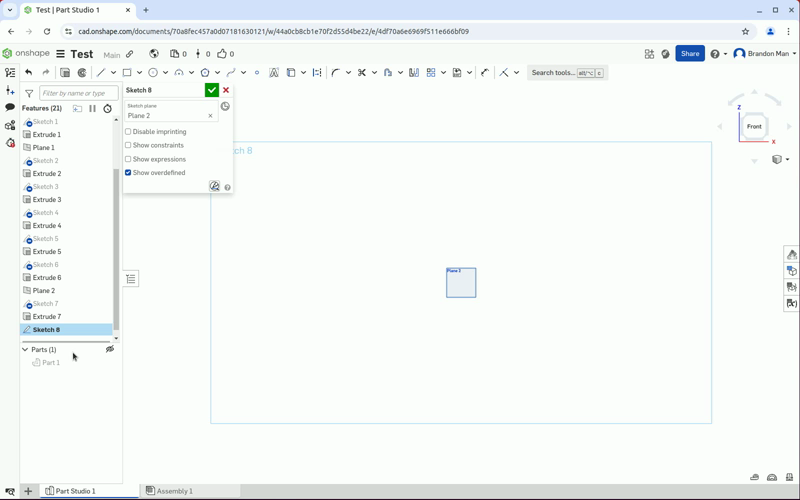
key(c)
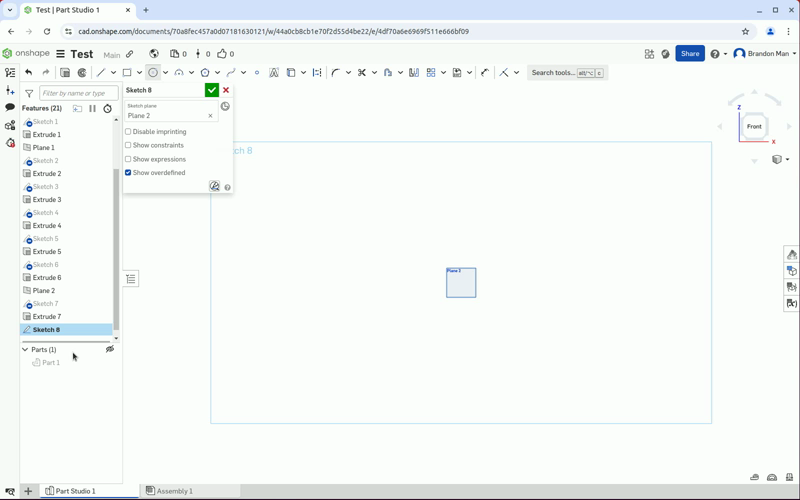
key_down(shift)
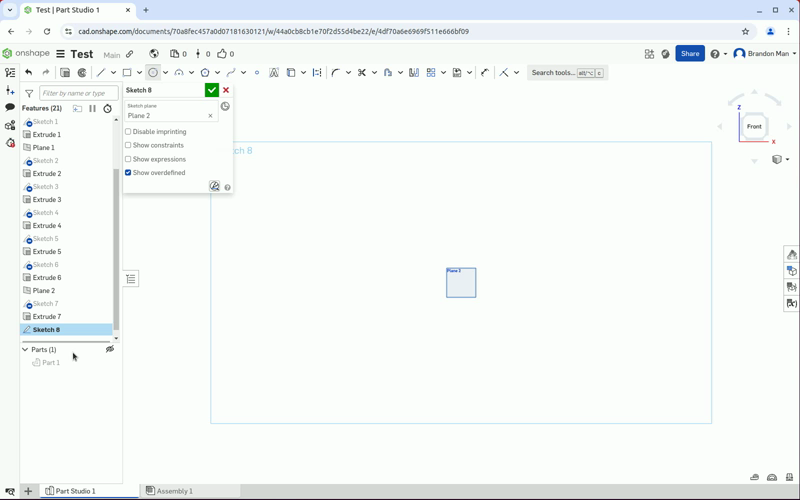
mouse_move(385, 262)
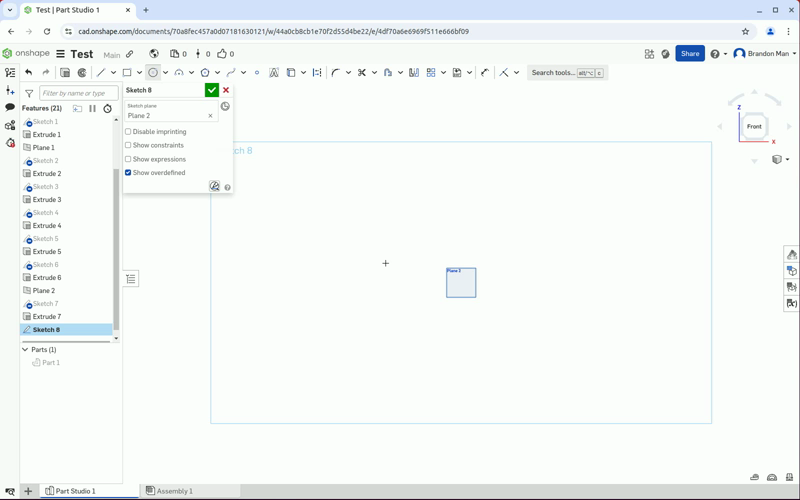
click(385, 262)
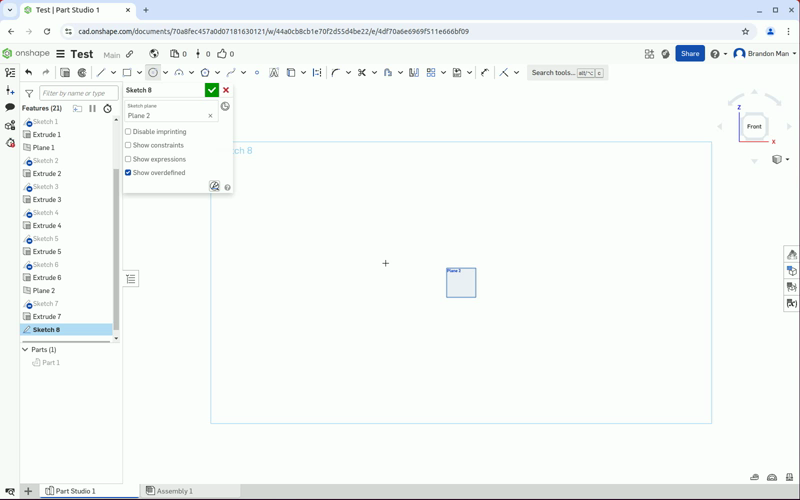
key_up(shift)
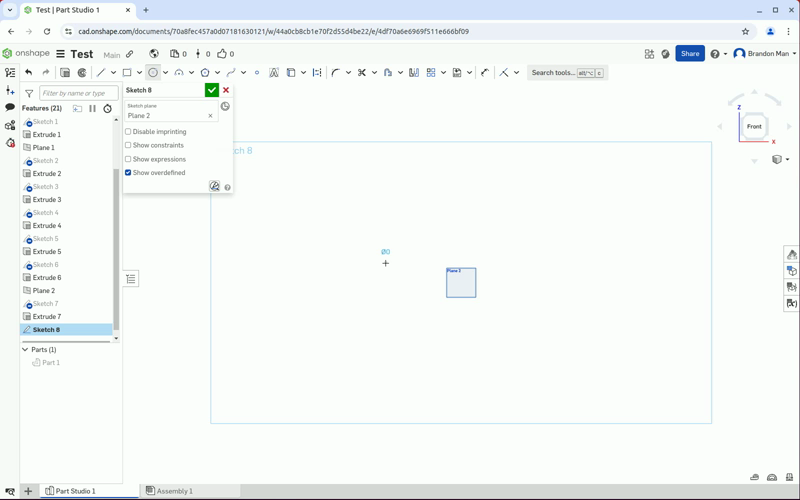
mouse_move(386, 262)
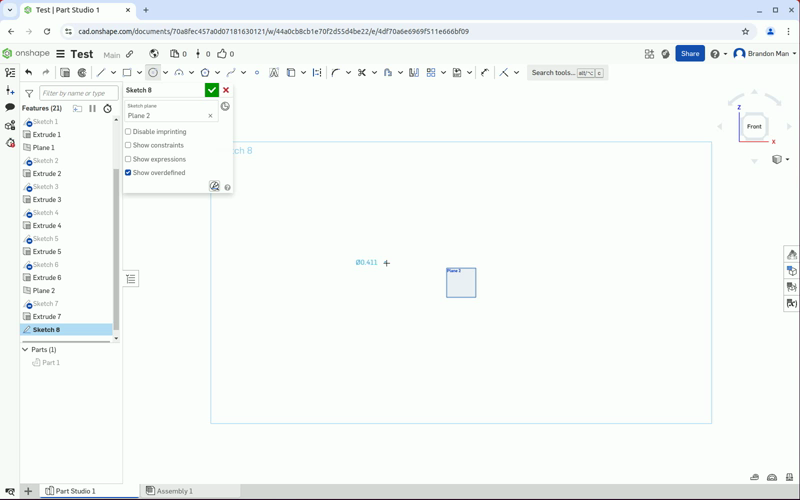
scroll(6)
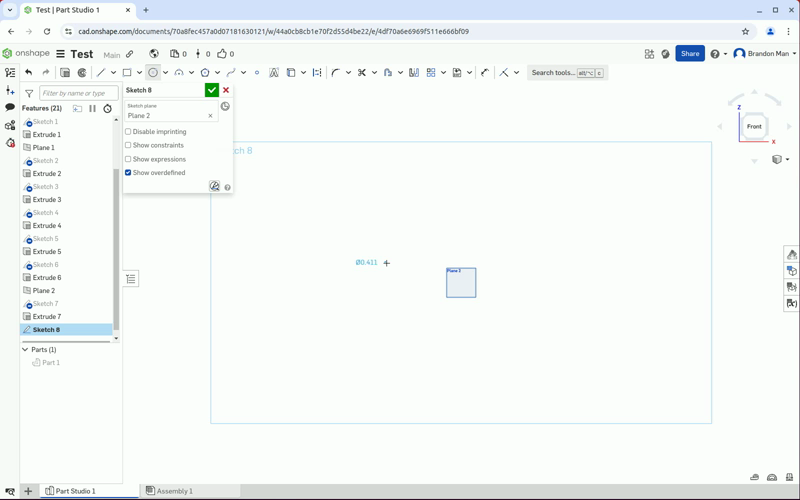
scroll(6)
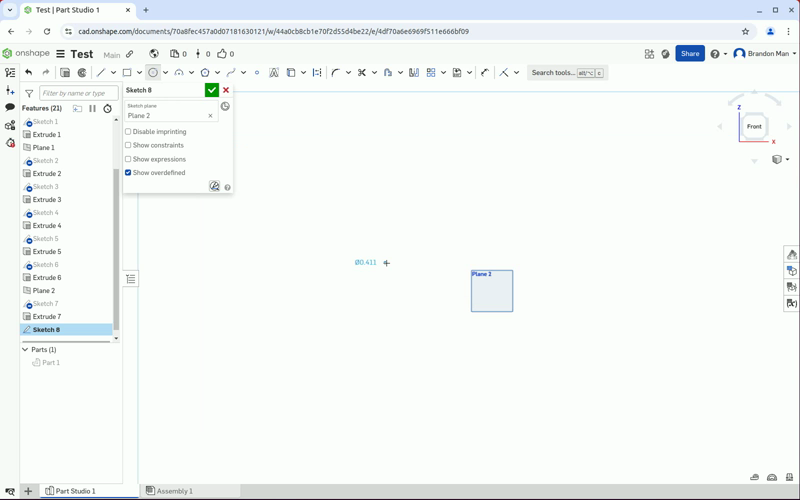
scroll(6)
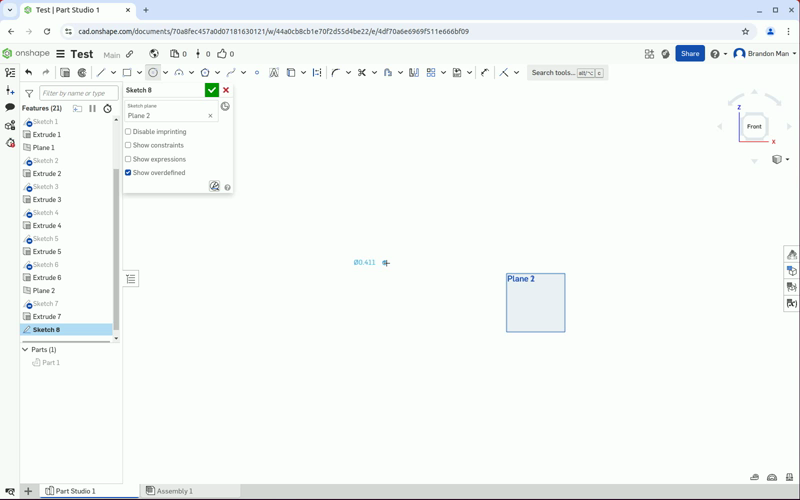
scroll(6)
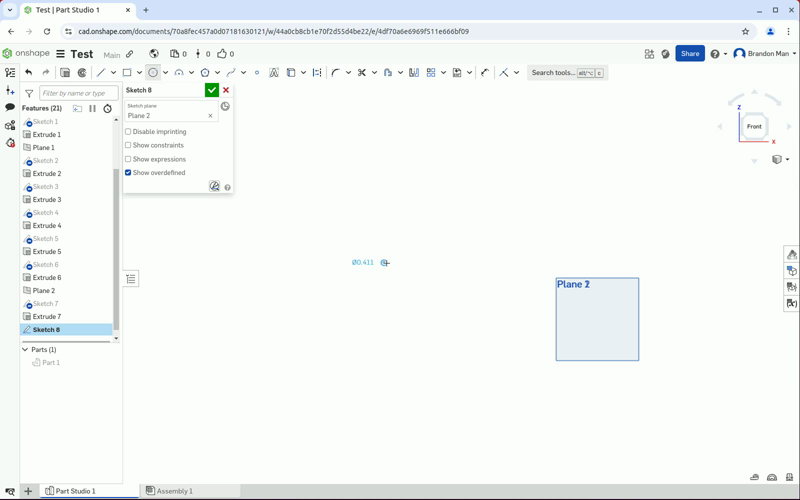
scroll(6)
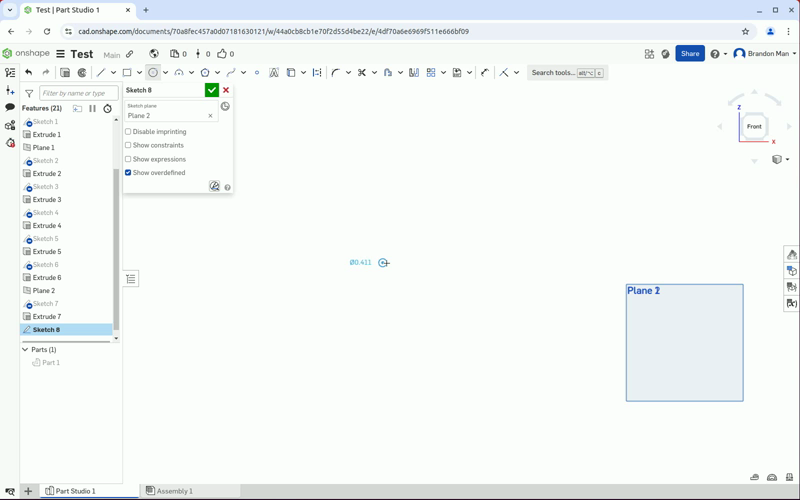
scroll(6)
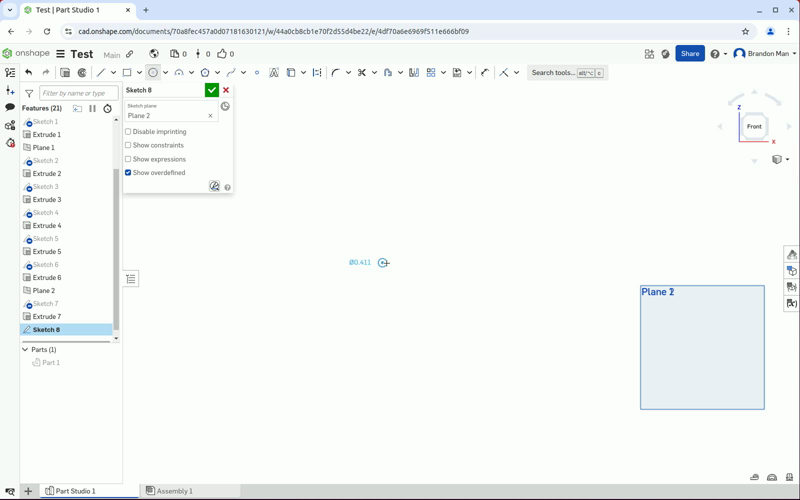
scroll(6)
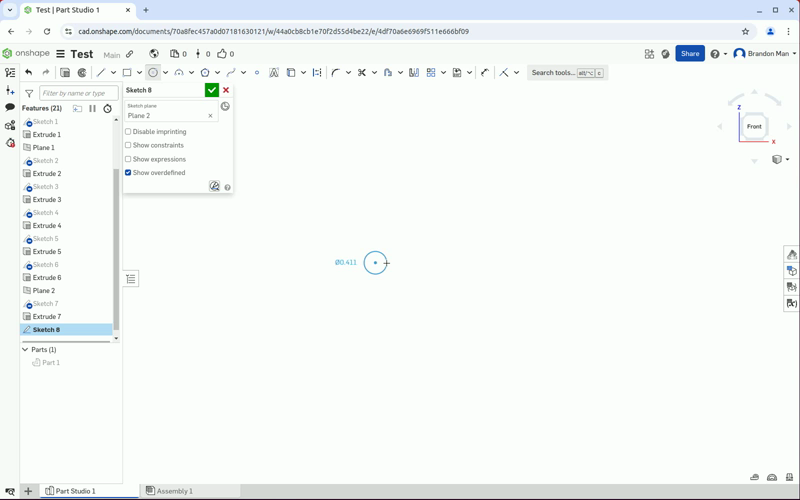
click(386, 262)
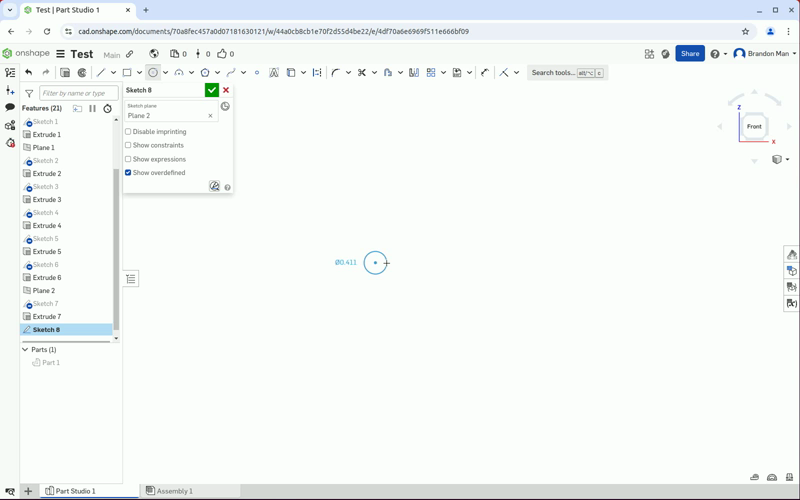
scroll(-6)
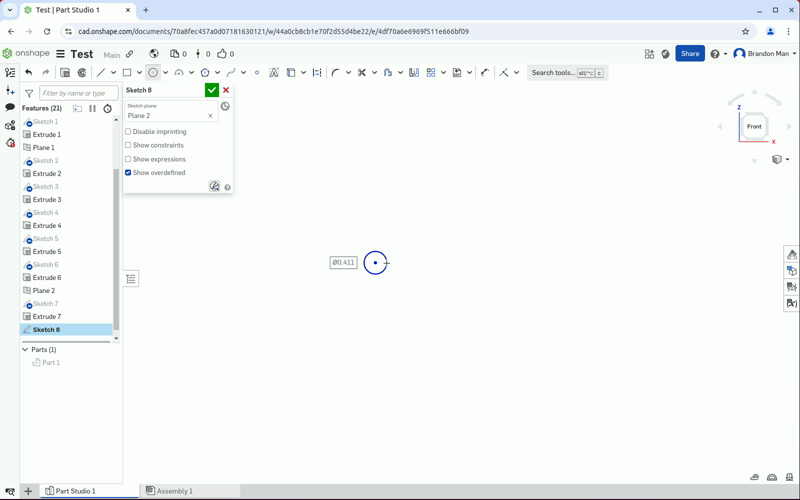
scroll(-6)
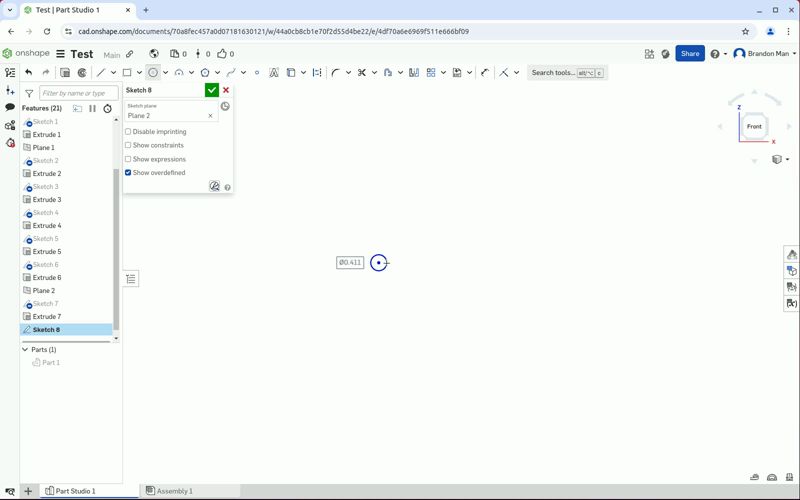
scroll(-6)
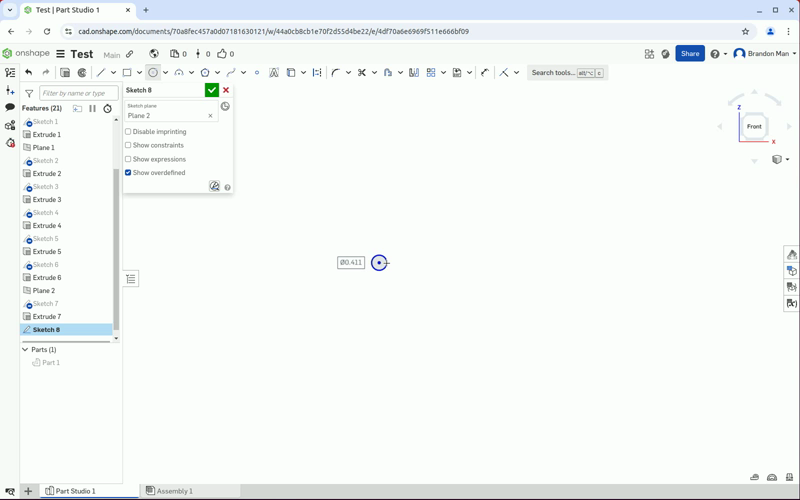
scroll(-6)
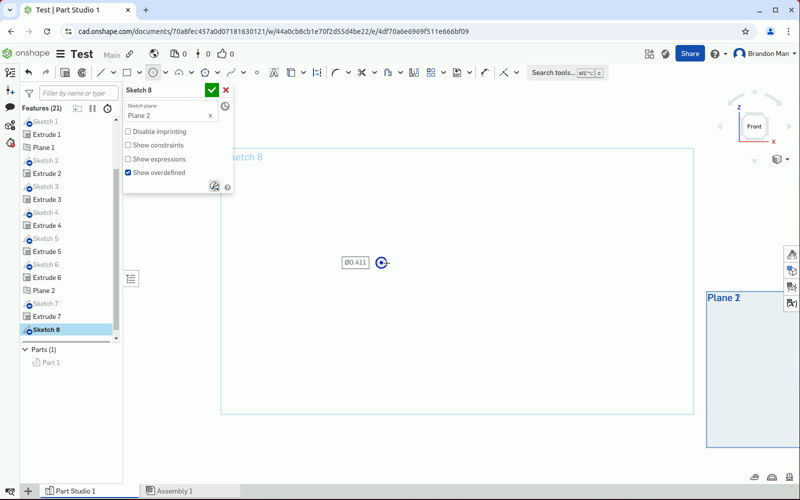
scroll(-6)
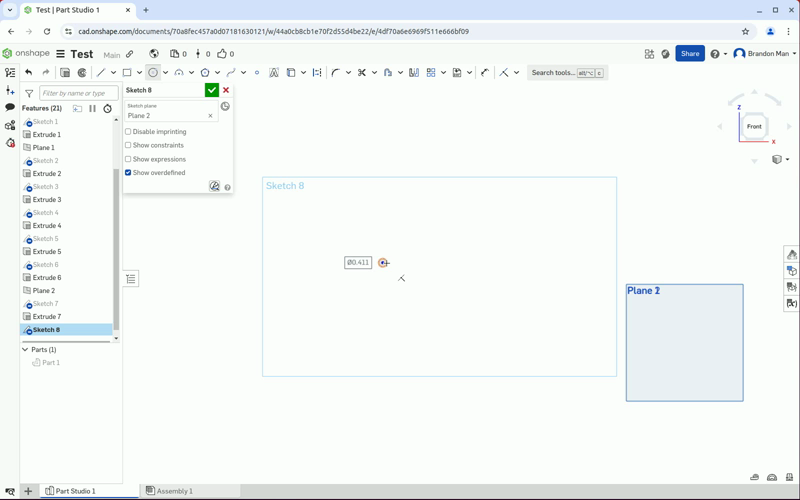
scroll(-6)
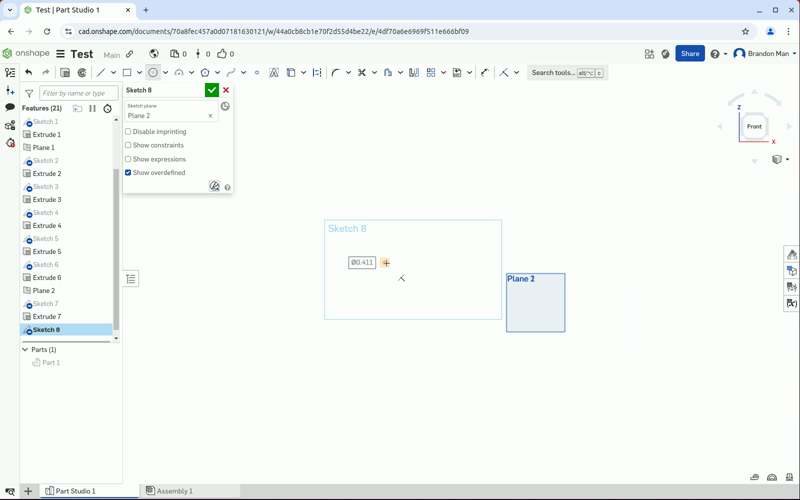
scroll(-6)
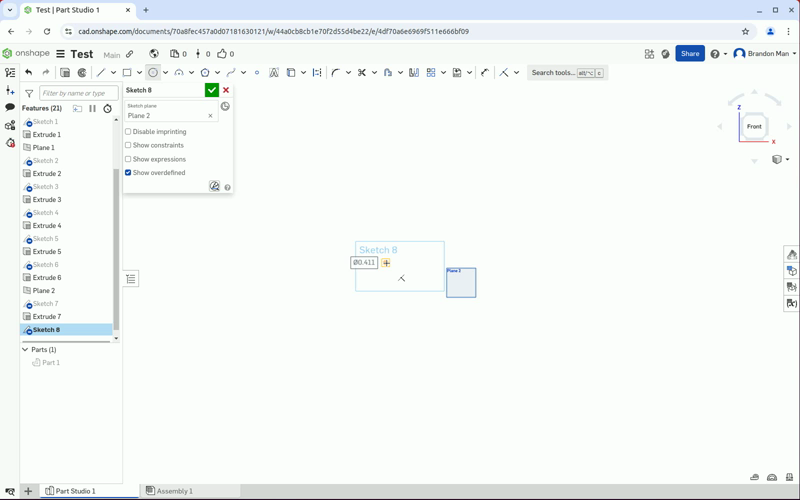
key(esc)
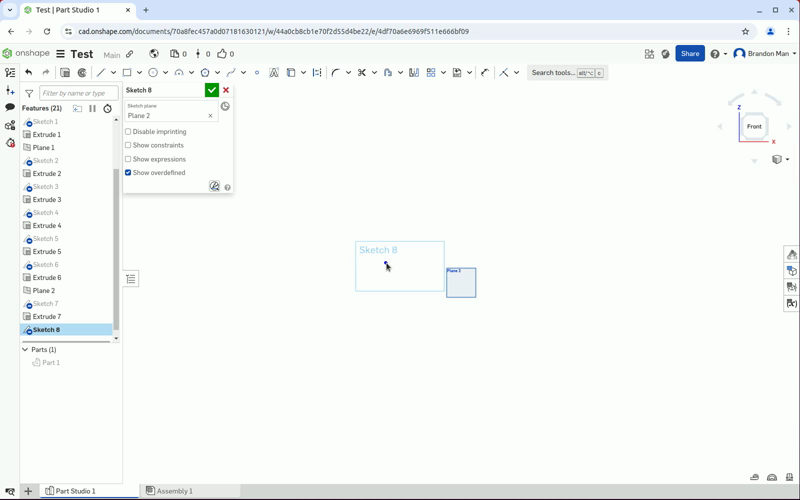
mouse_move(385, 263)
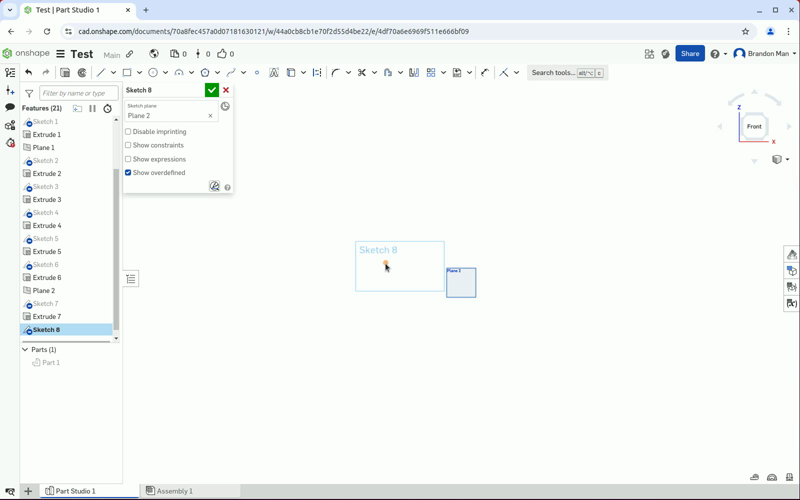
scroll(6)
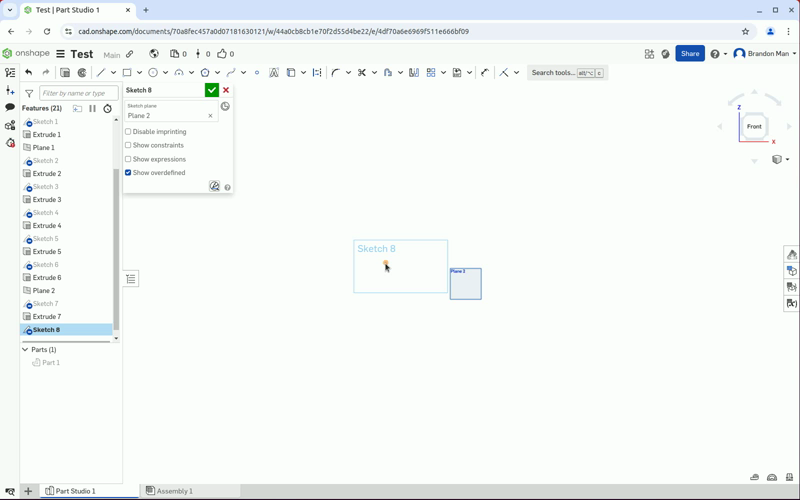
scroll(6)
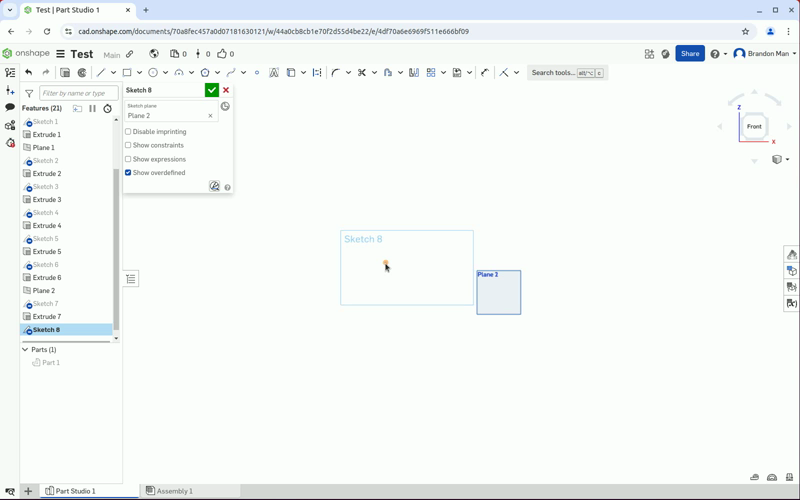
scroll(6)
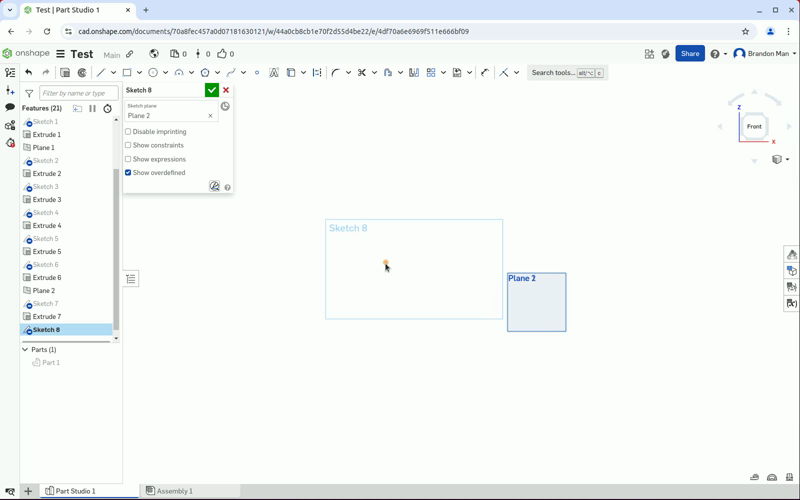
scroll(6)
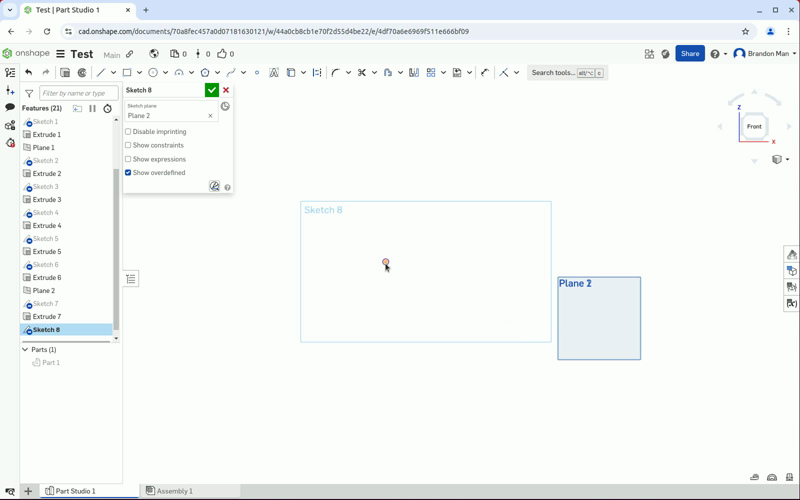
scroll(6)
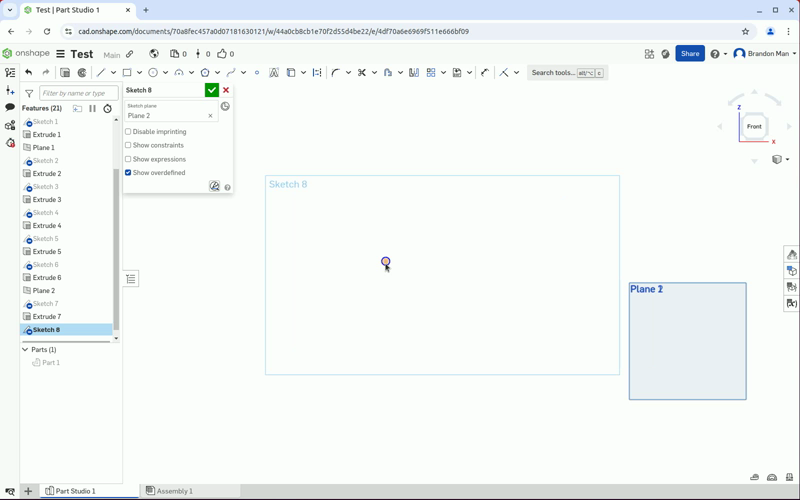
scroll(6)
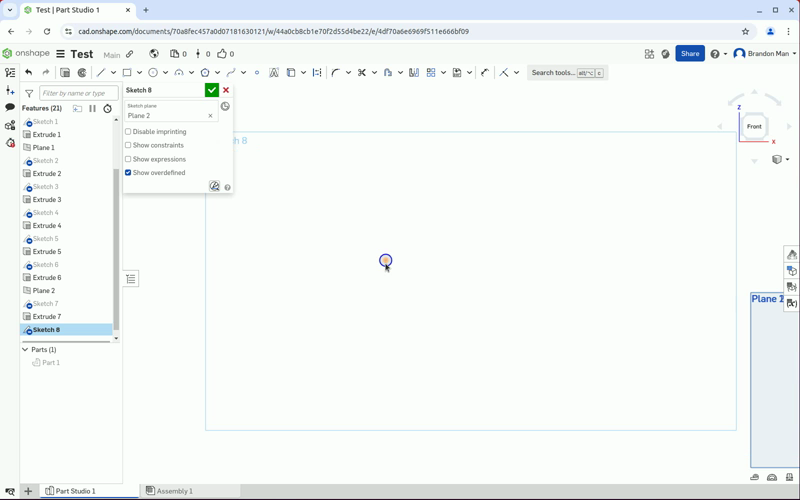
scroll(6)
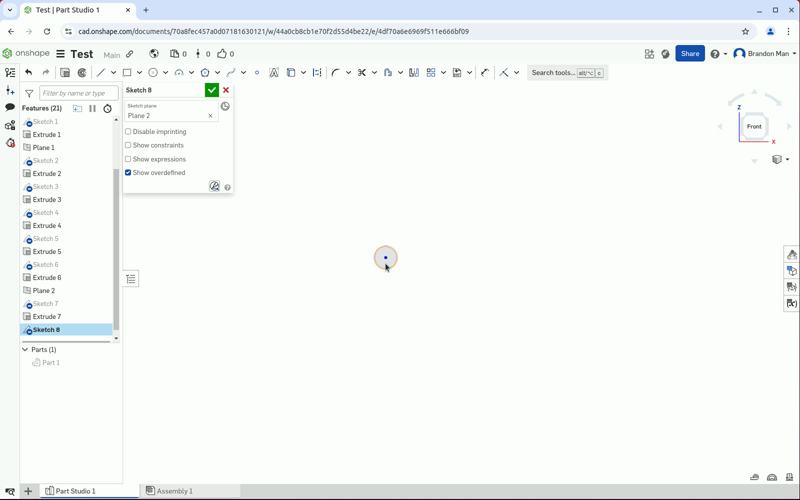
click(385, 263)
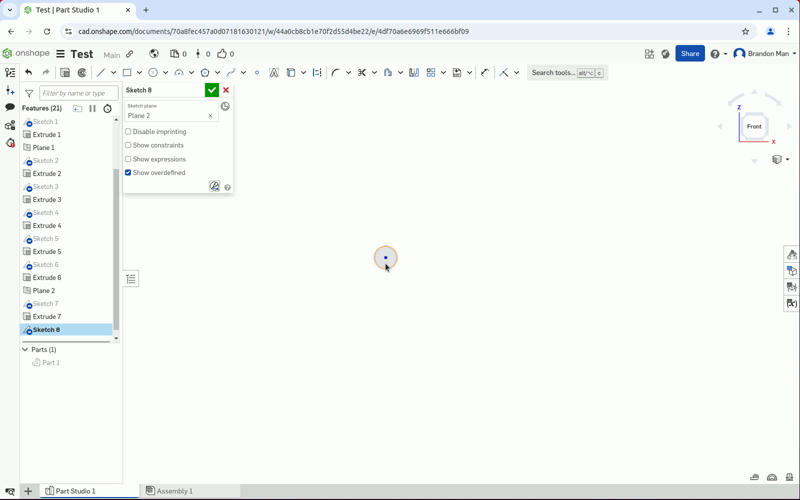
scroll(-6)
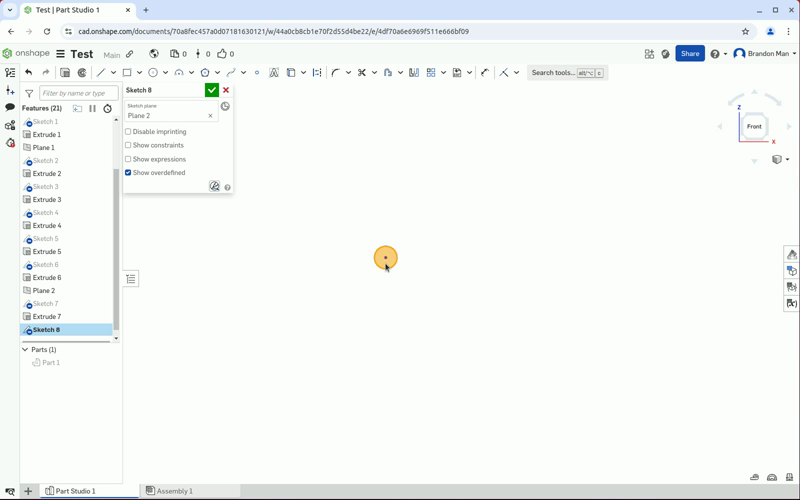
scroll(-6)
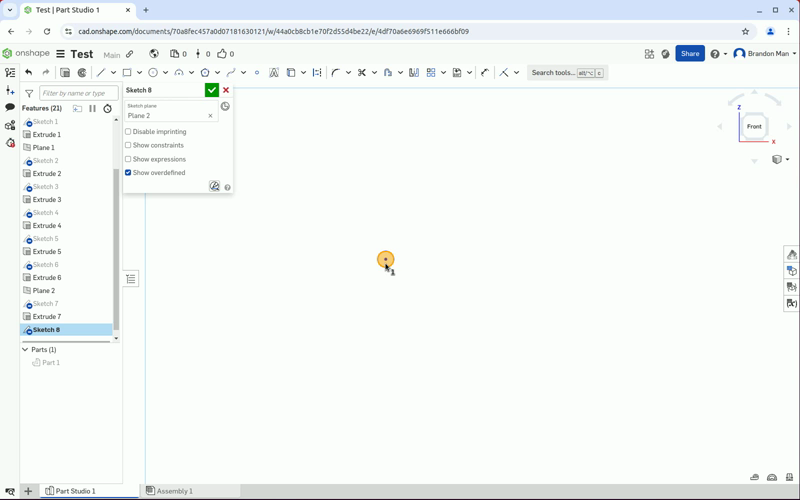
scroll(-6)
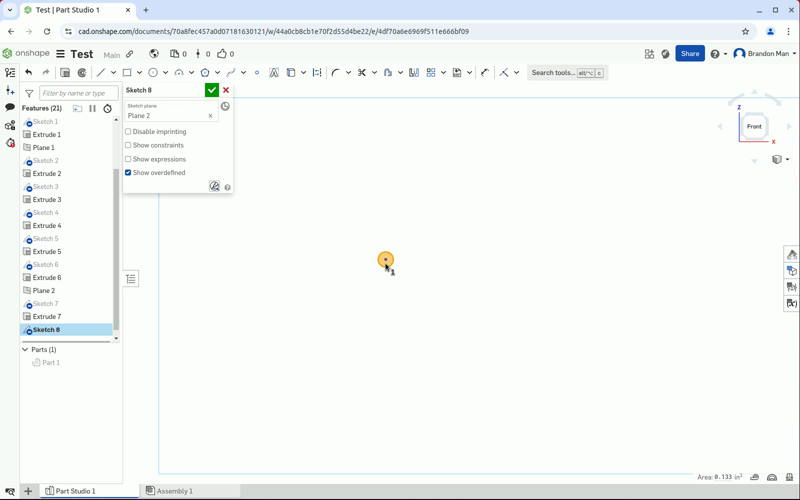
scroll(-6)
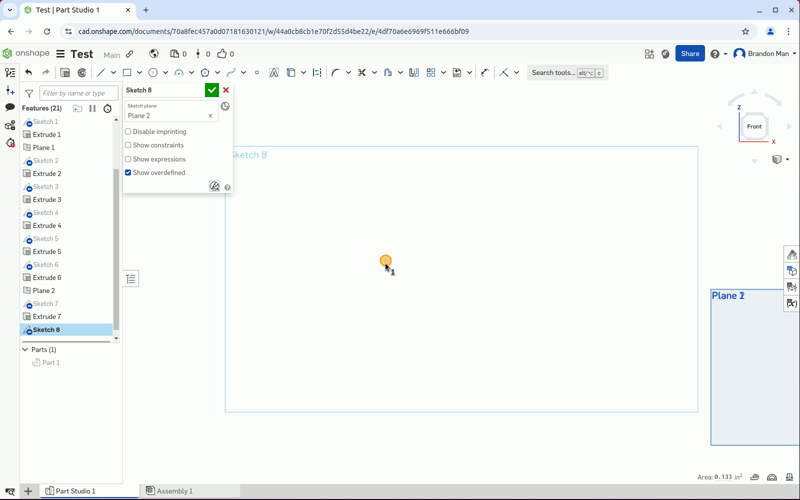
scroll(-6)
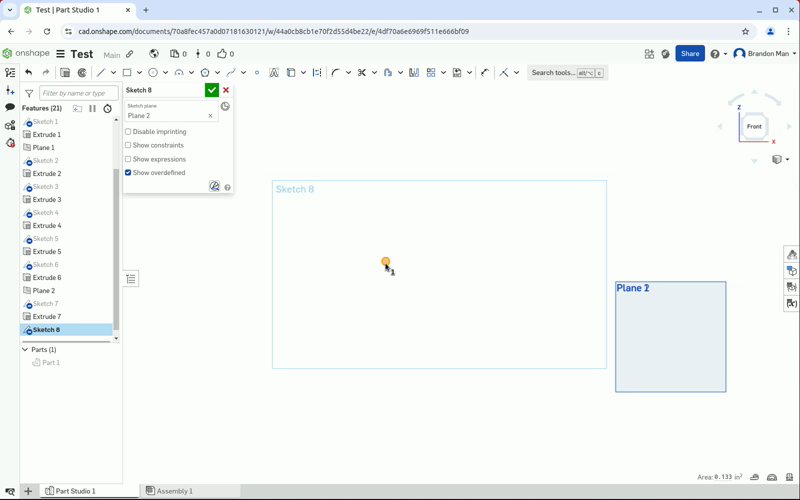
scroll(-6)
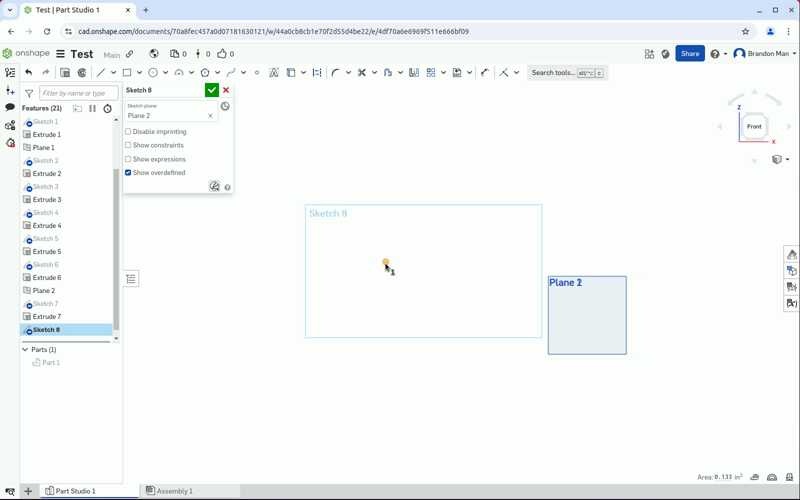
scroll(-6)
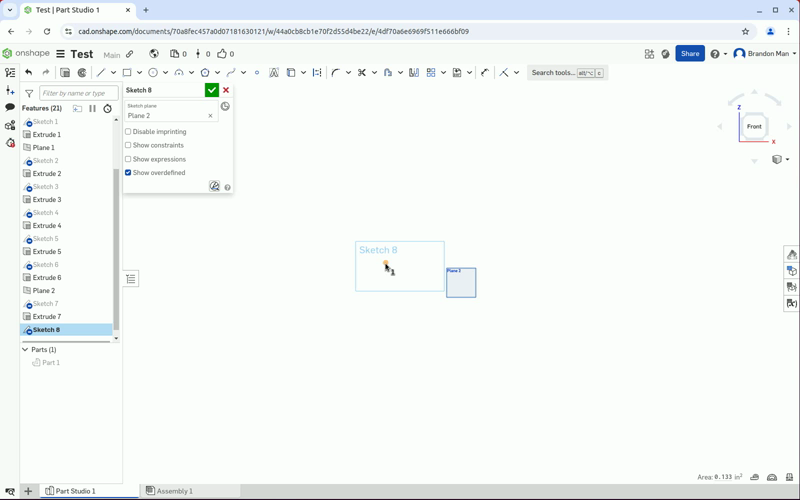
mouse_move(73, 352)
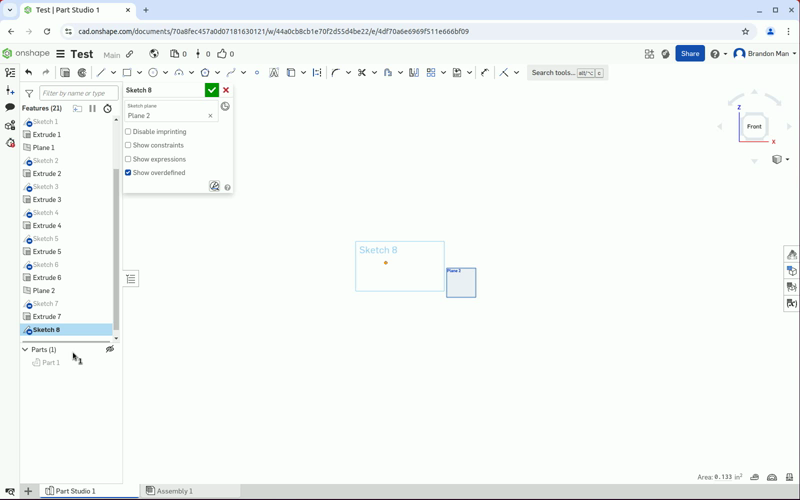
key(shift+y)
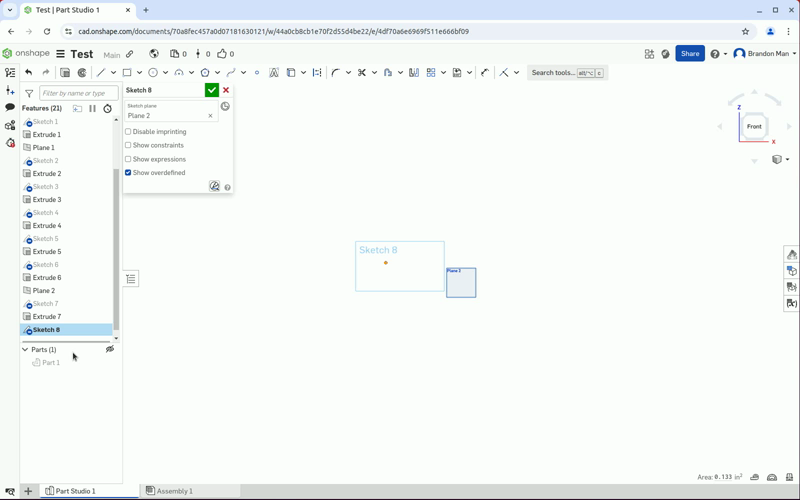
key(shift+e)
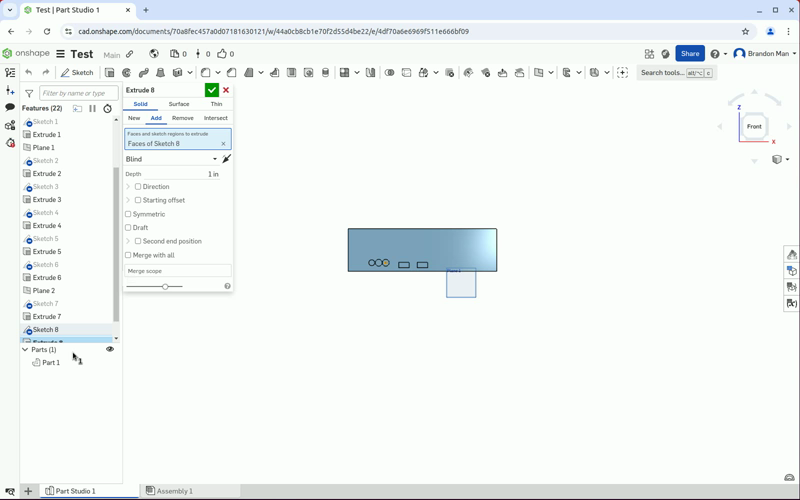
mouse_move(143, 106)
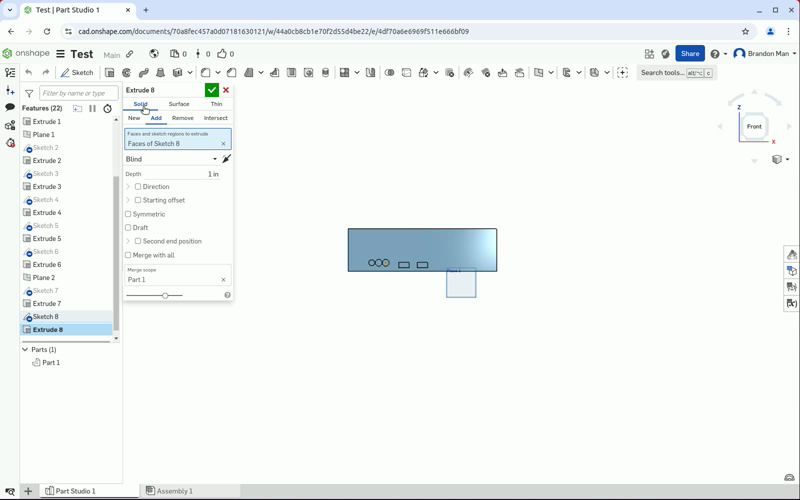
click(143, 106)
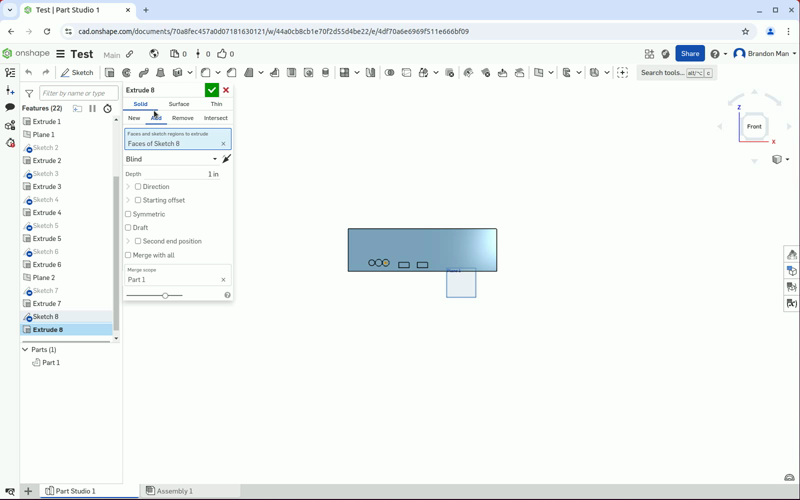
mouse_move(186, 120)
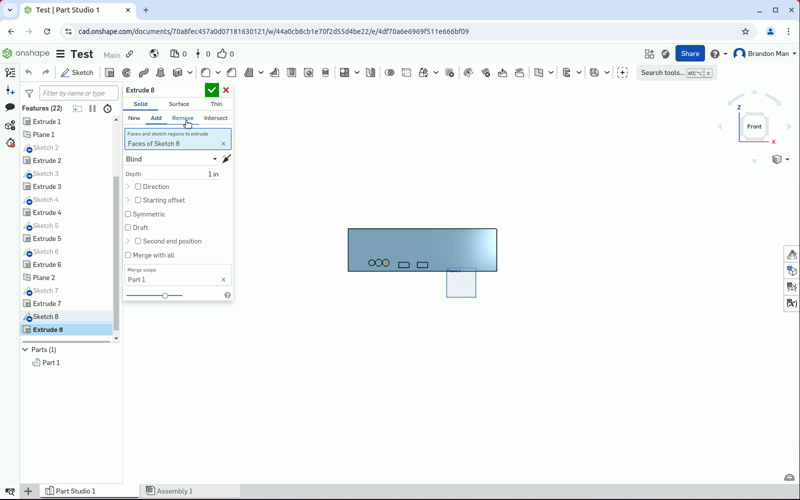
click(186, 120)
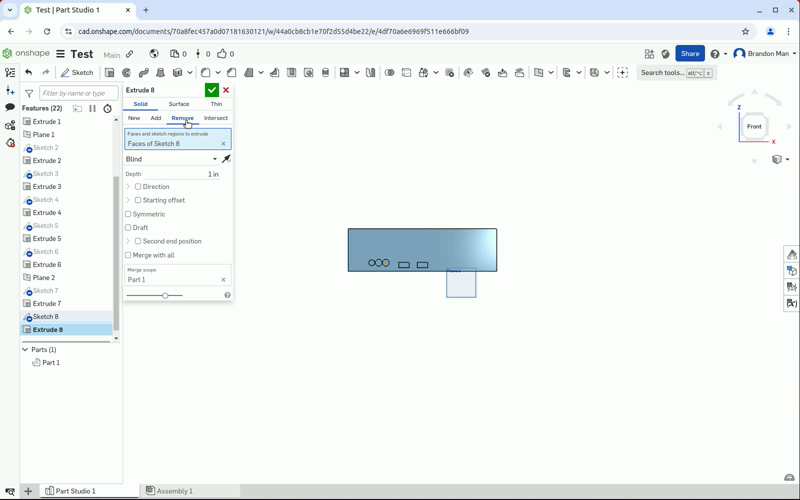
key(tab, 4)
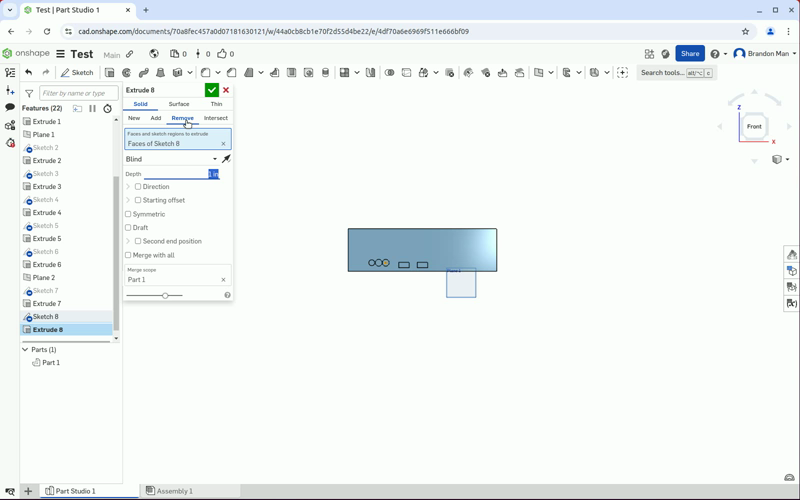
text(0.241)
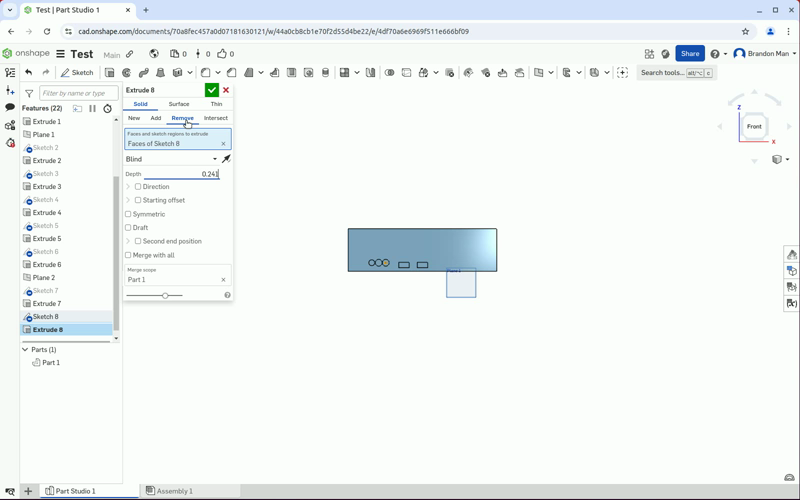
key(tab, 6)
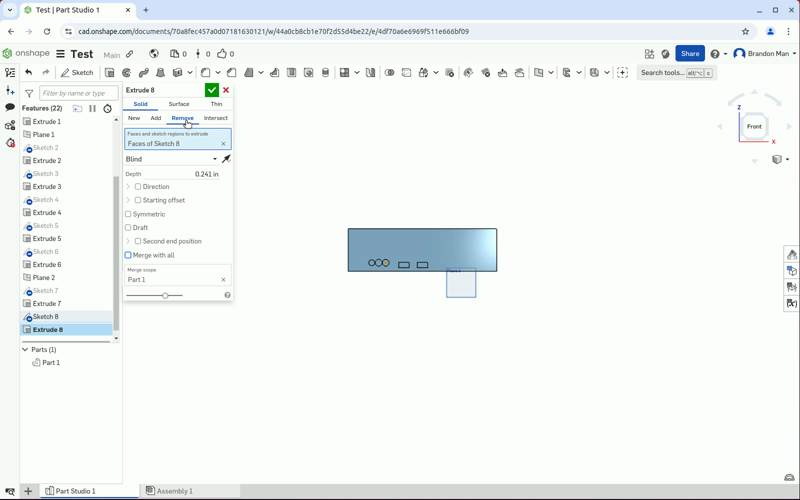
key(space)
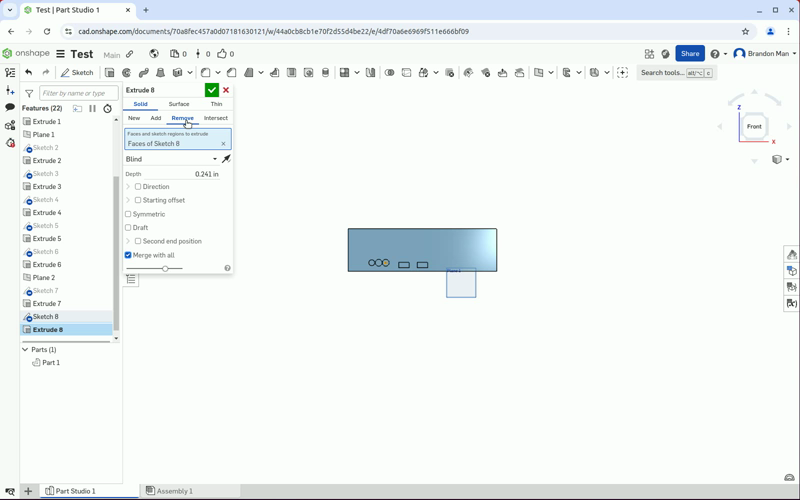
key(enter)
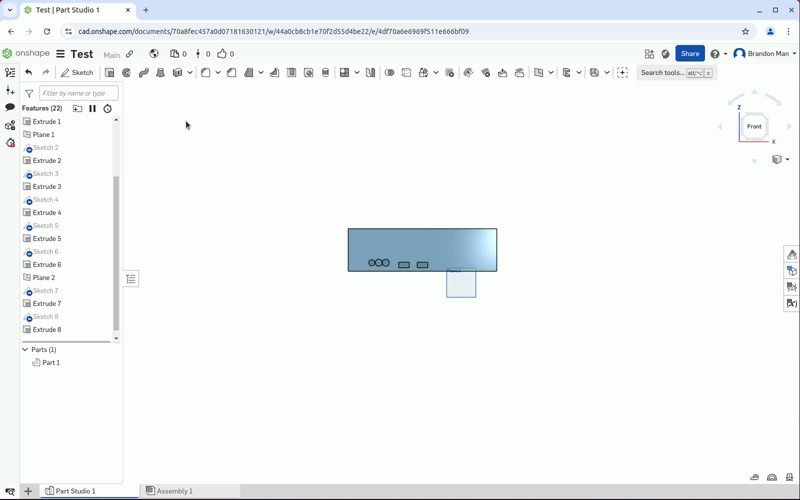
key(shift+h)
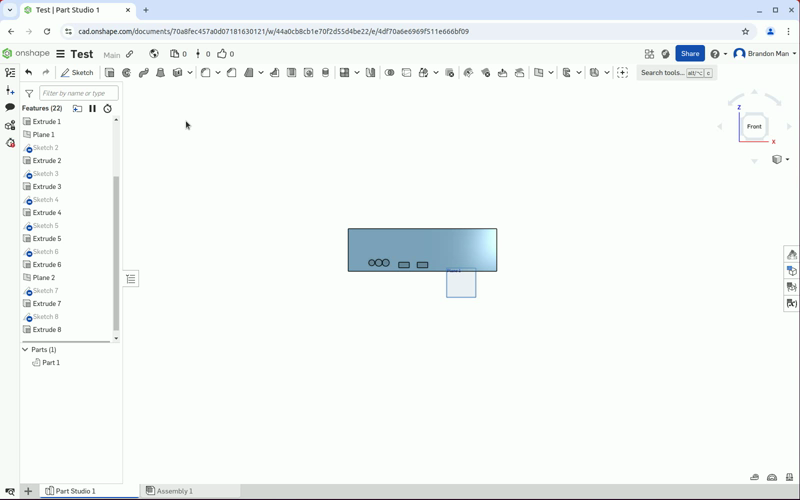
key(shift+h)
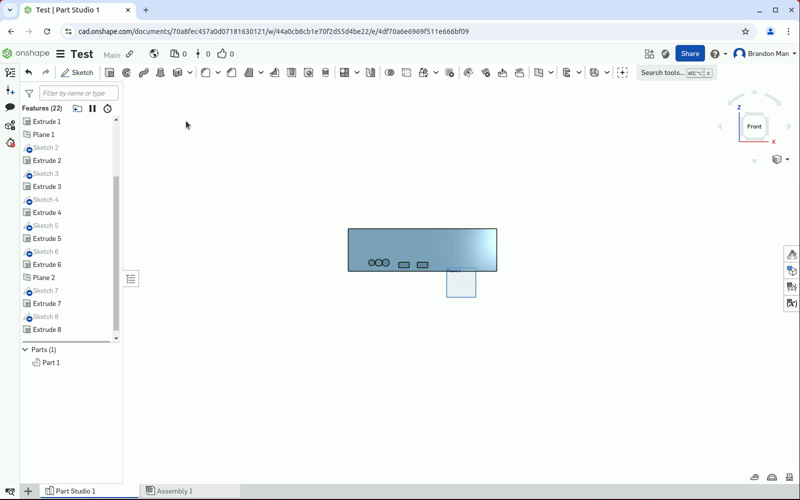
mouse_move(69, 111)
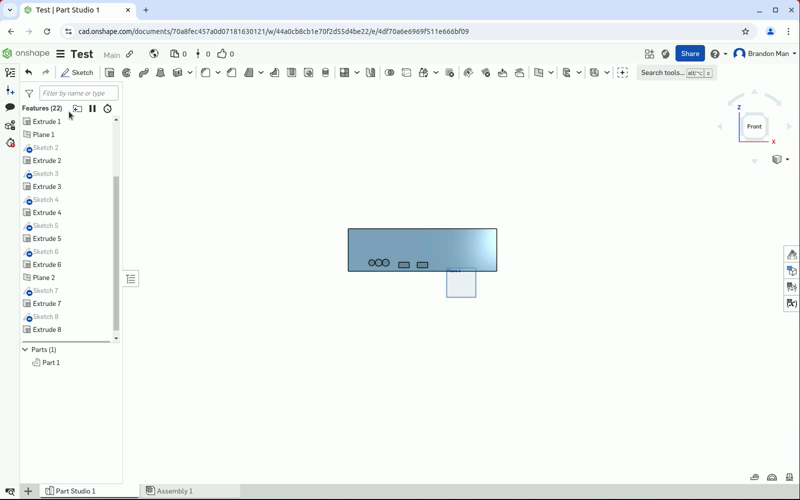
click(69, 111)
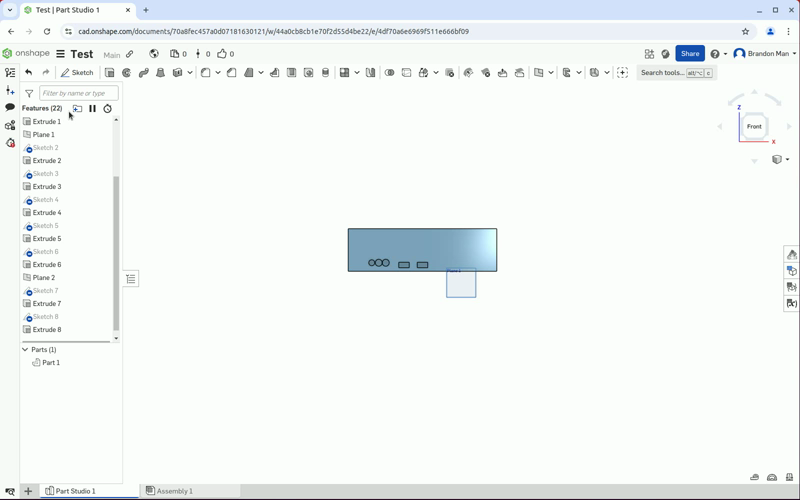
key(shift+s)
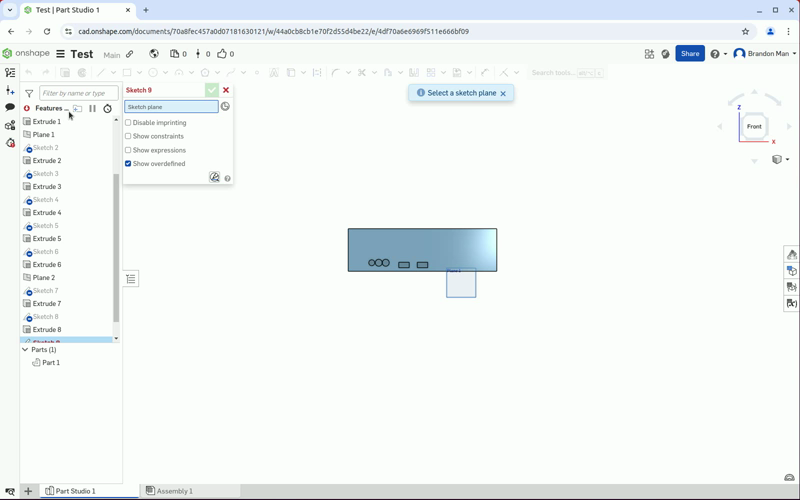
mouse_move(69, 267)
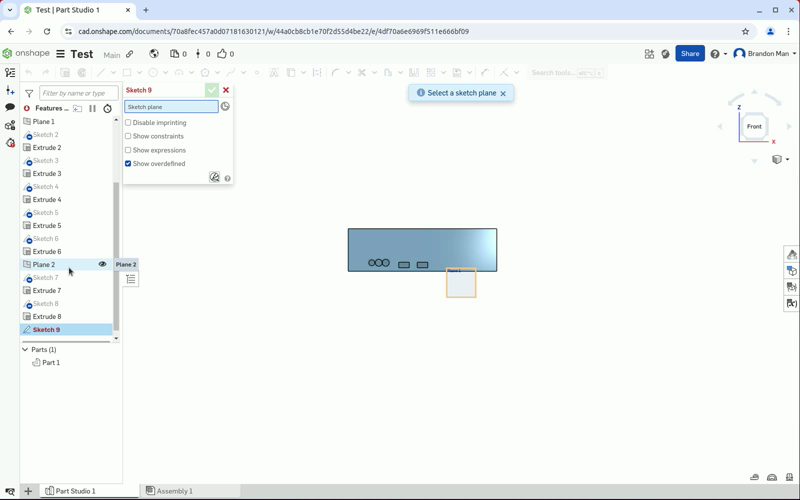
click(69, 267)
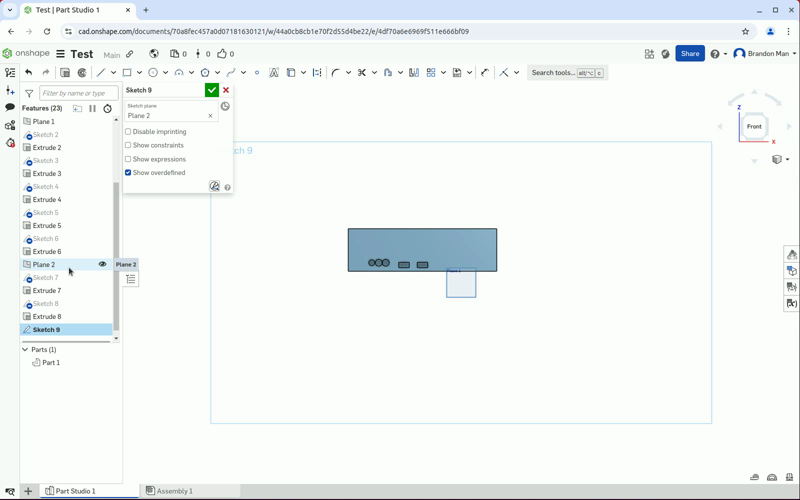
mouse_move(73, 352)
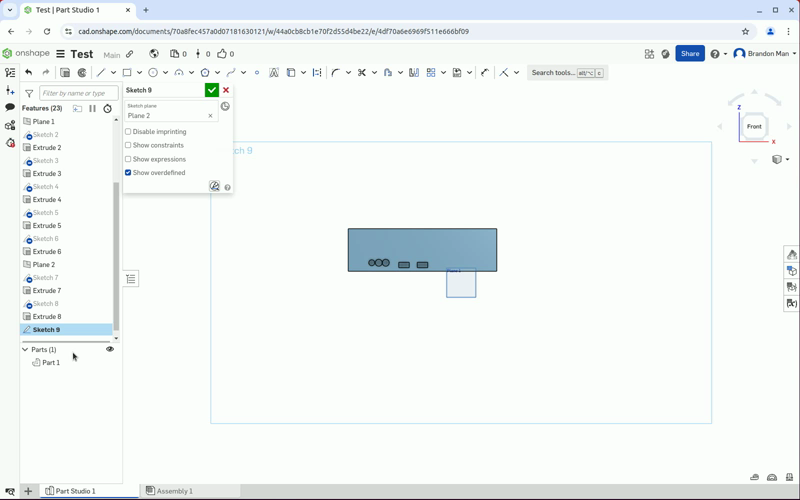
key(y)
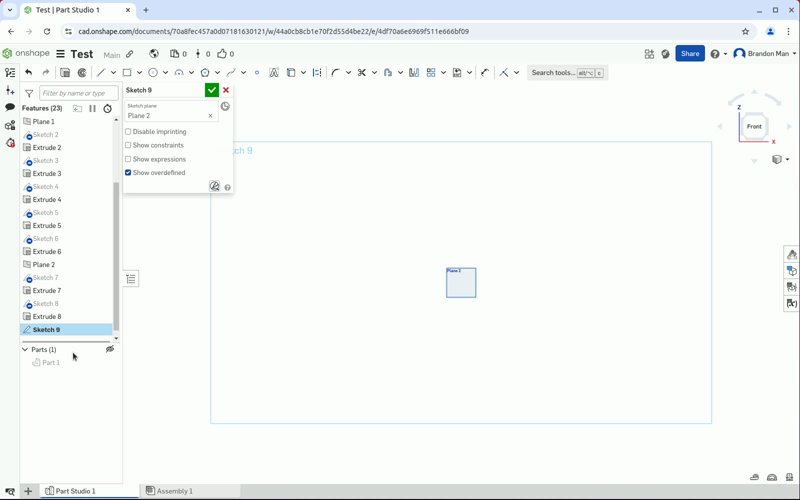
key(c)
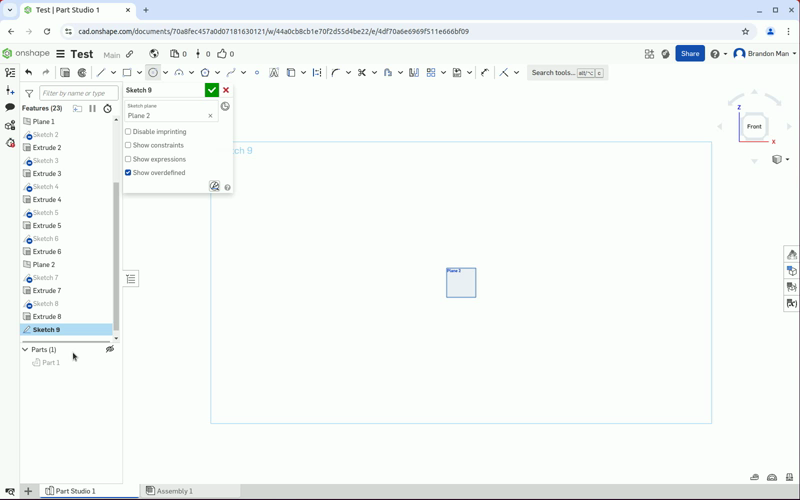
key_down(shift)
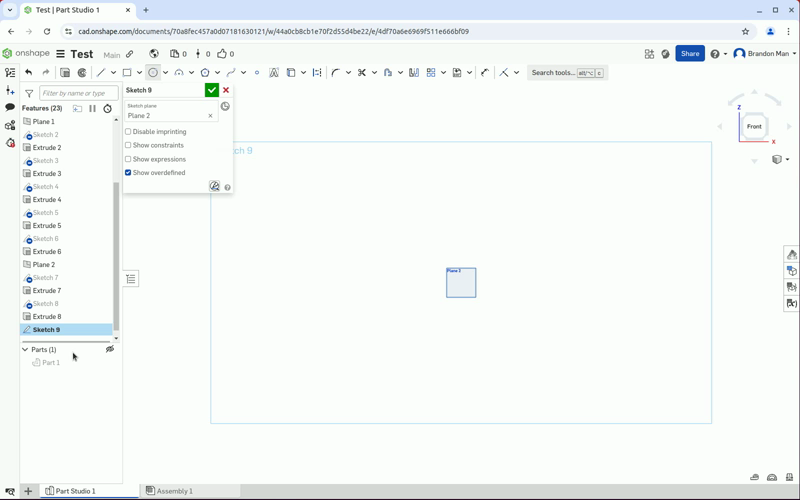
mouse_move(371, 262)
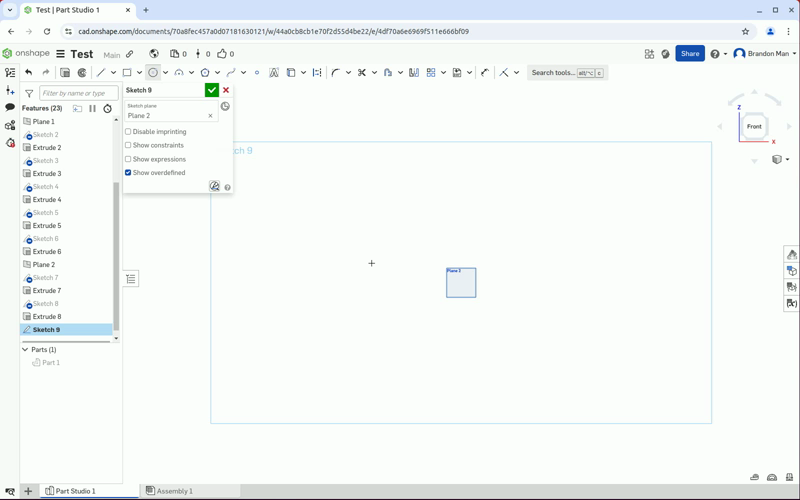
click(371, 262)
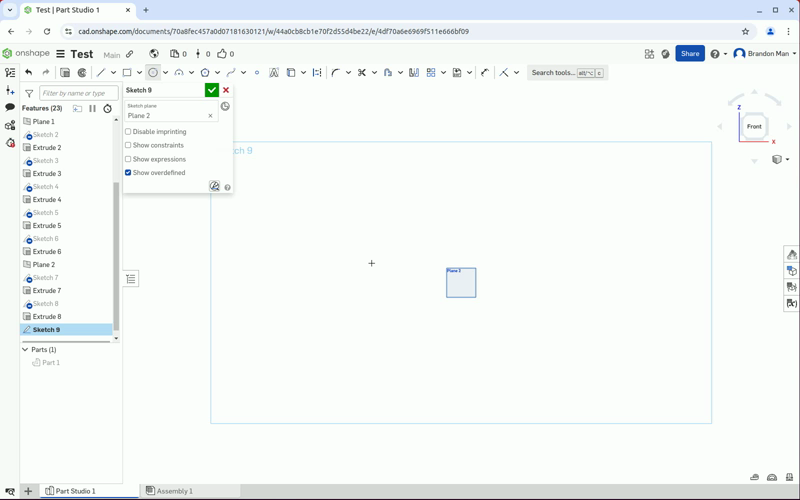
key_up(shift)
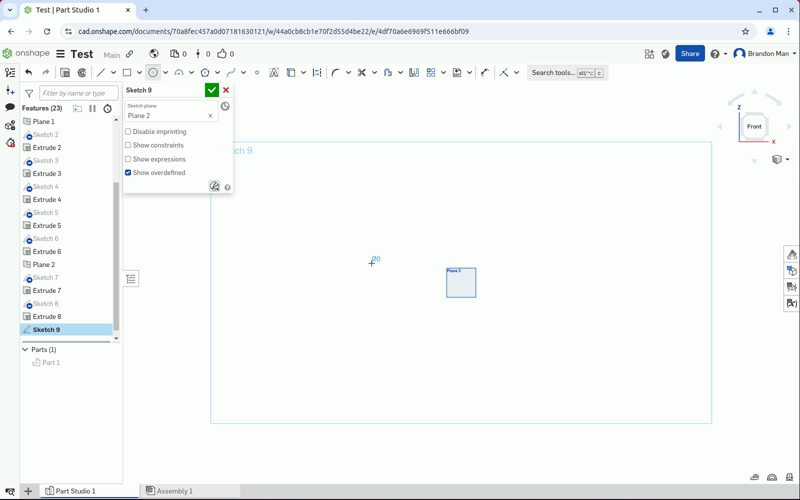
mouse_move(372, 262)
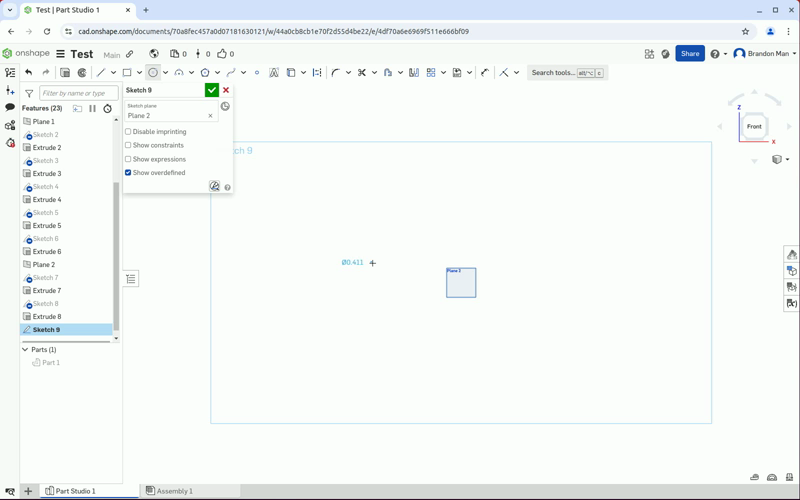
scroll(6)
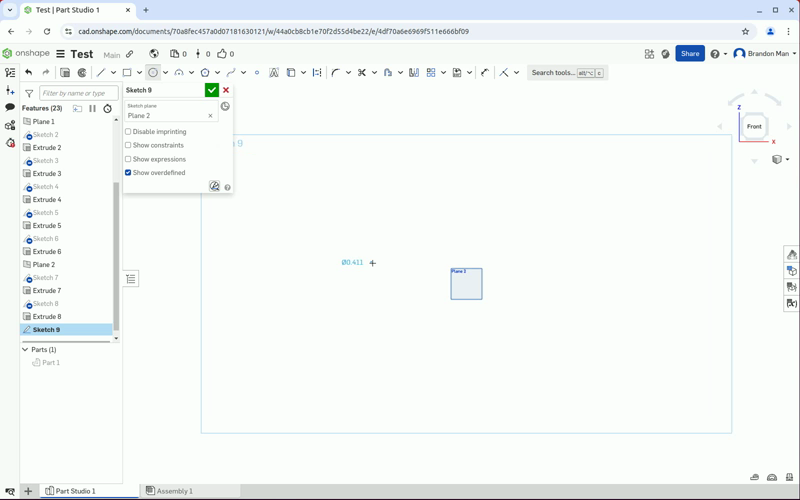
scroll(6)
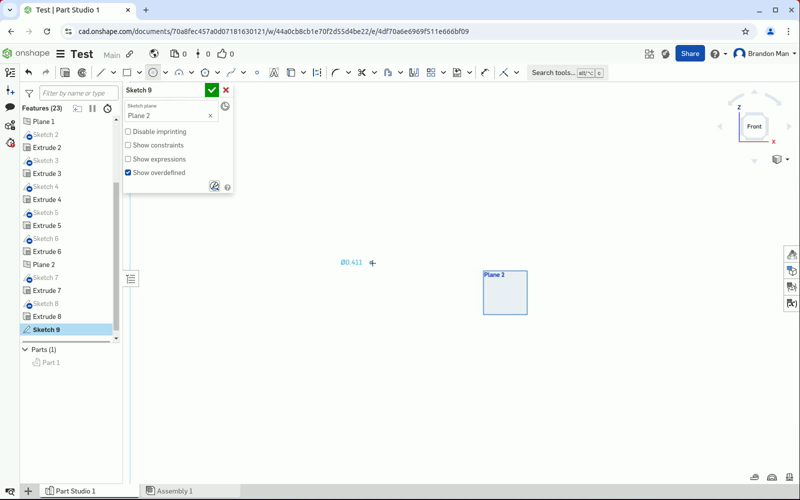
scroll(6)
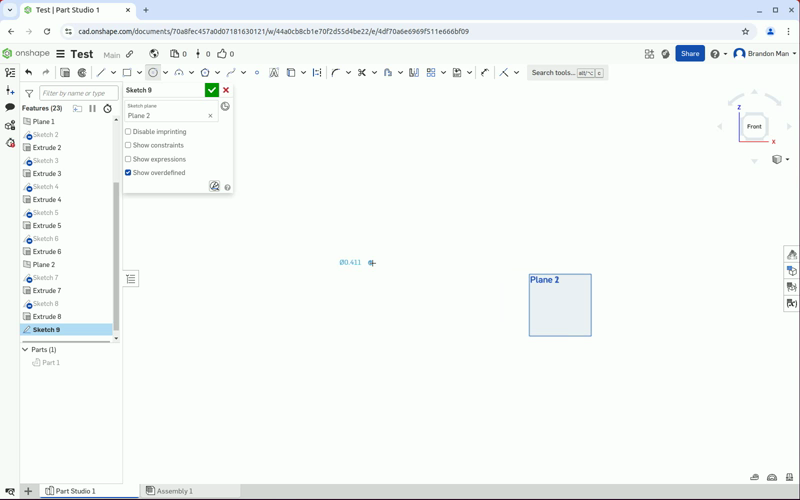
scroll(6)
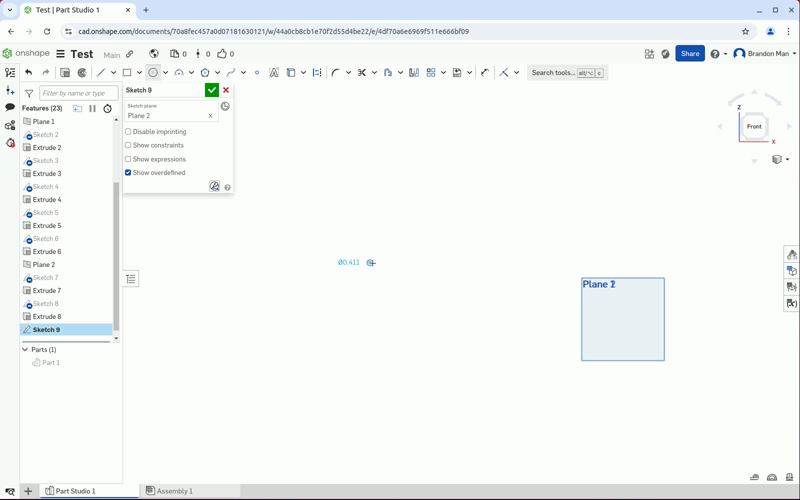
scroll(6)
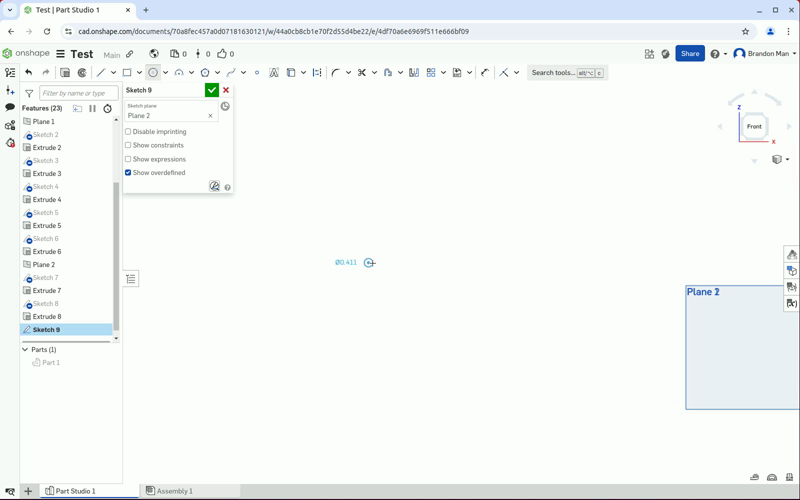
scroll(6)
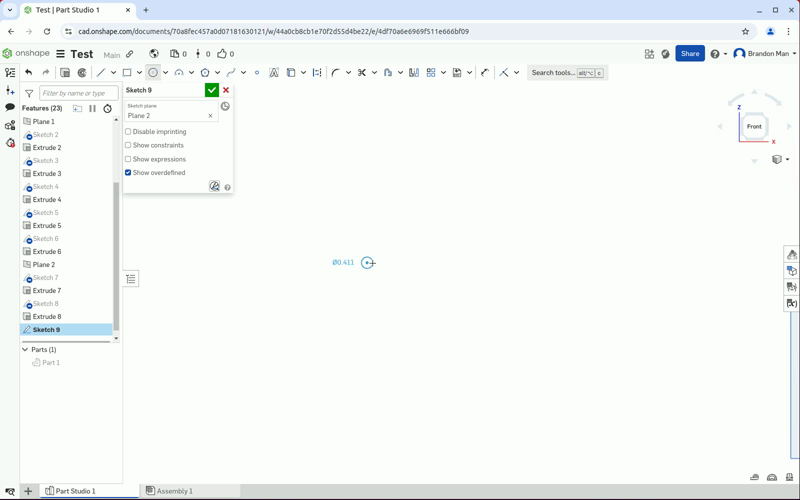
scroll(6)
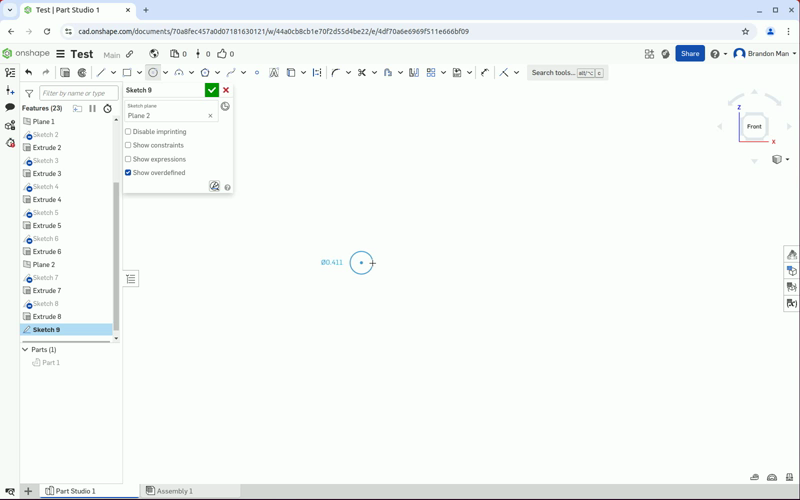
click(372, 262)
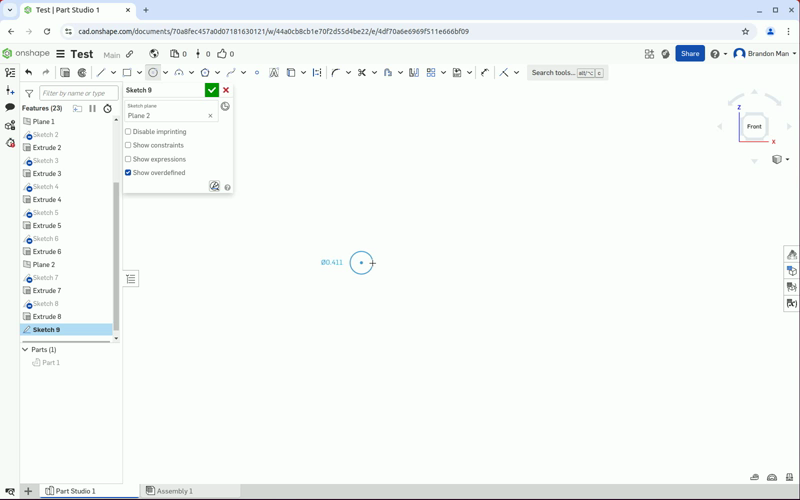
scroll(-6)
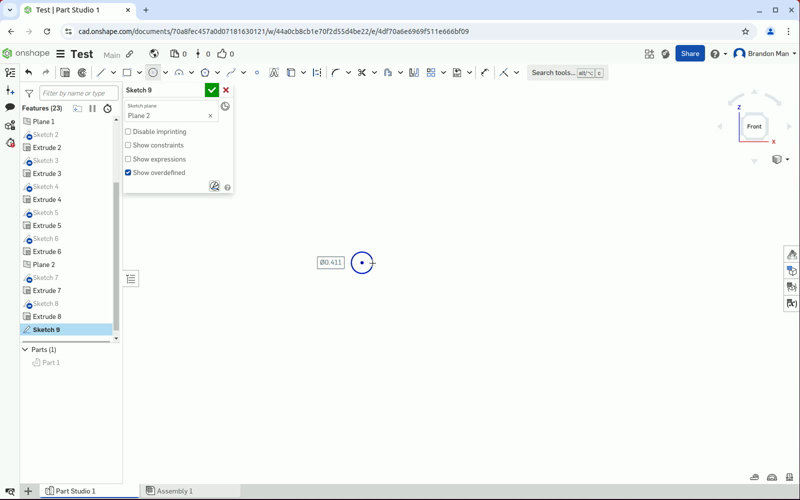
scroll(-6)
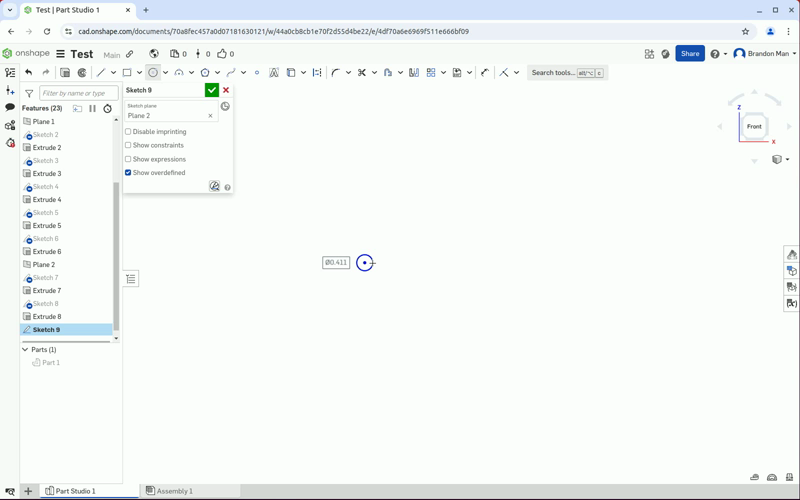
scroll(-6)
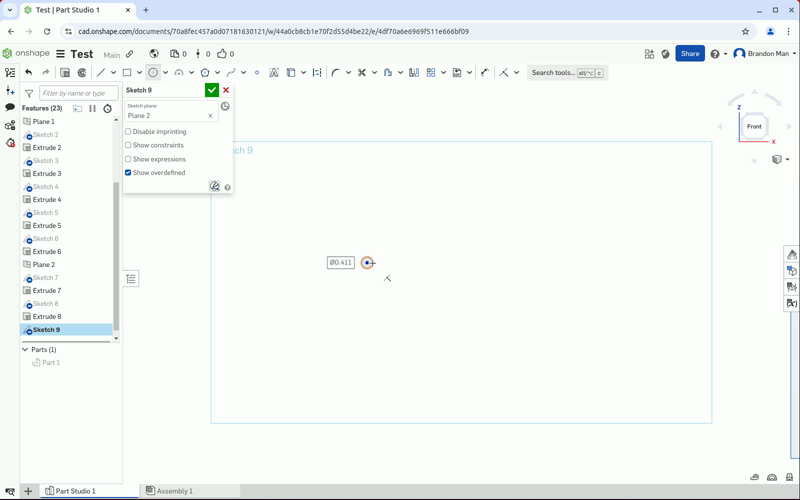
scroll(-6)
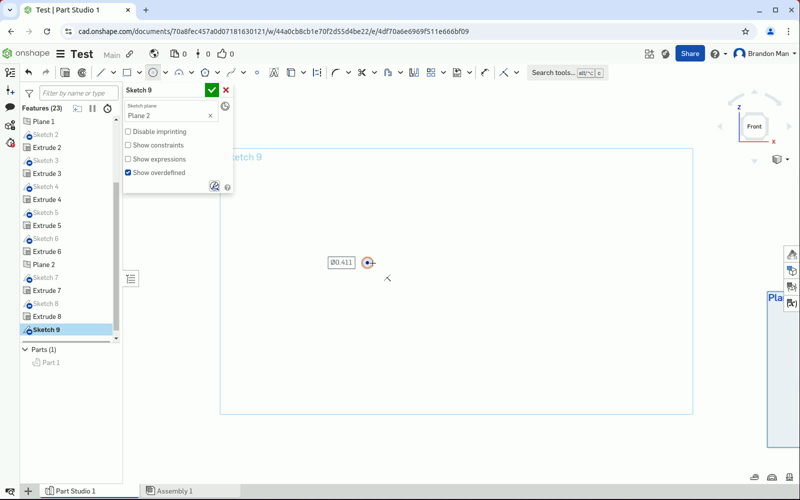
scroll(-6)
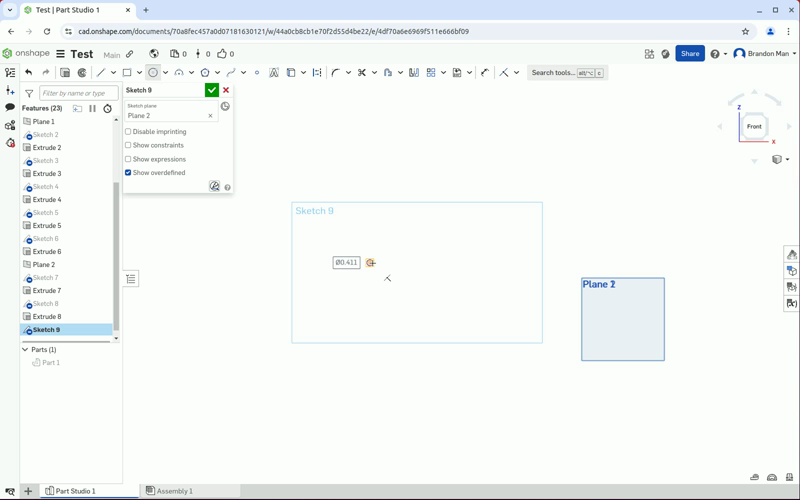
scroll(-6)
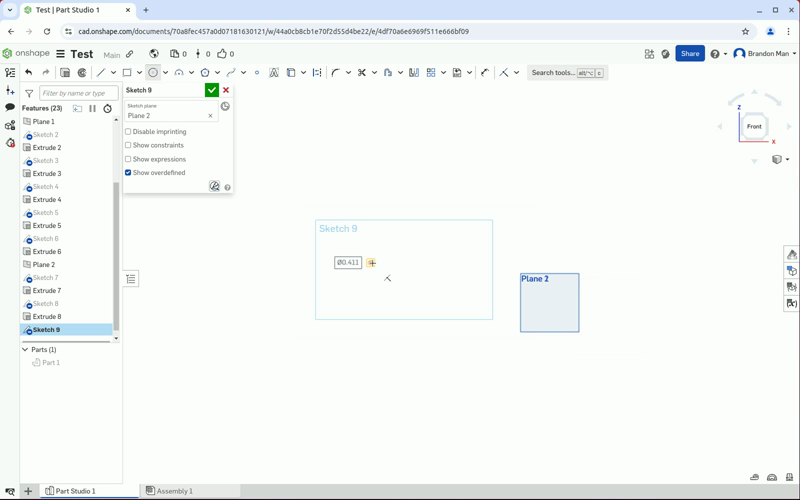
scroll(-6)
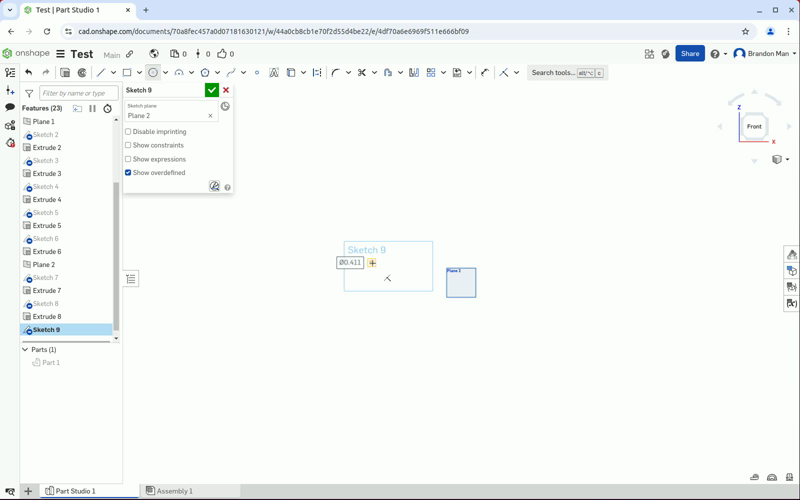
key(esc)
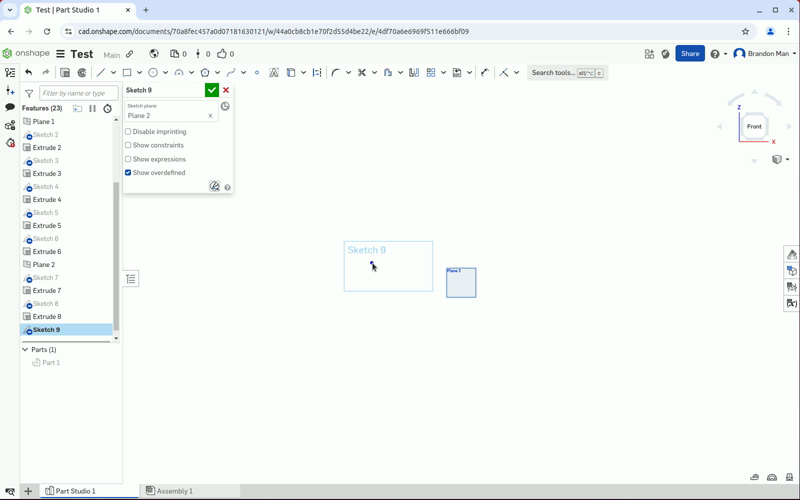
mouse_move(372, 263)
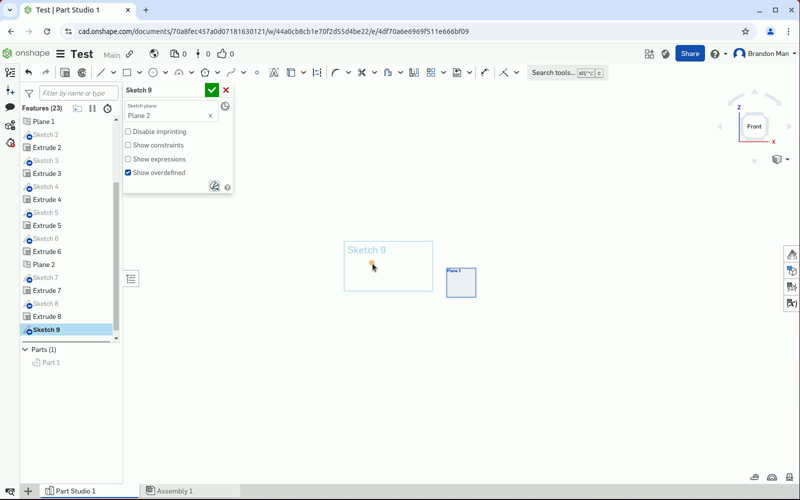
scroll(6)
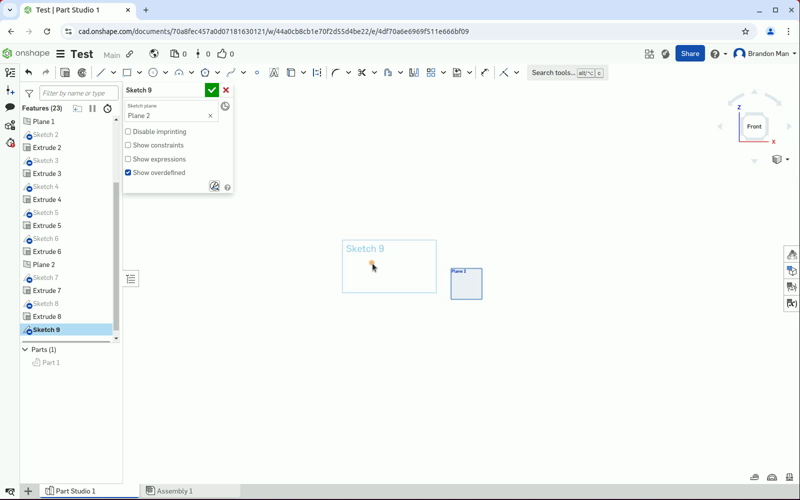
scroll(6)
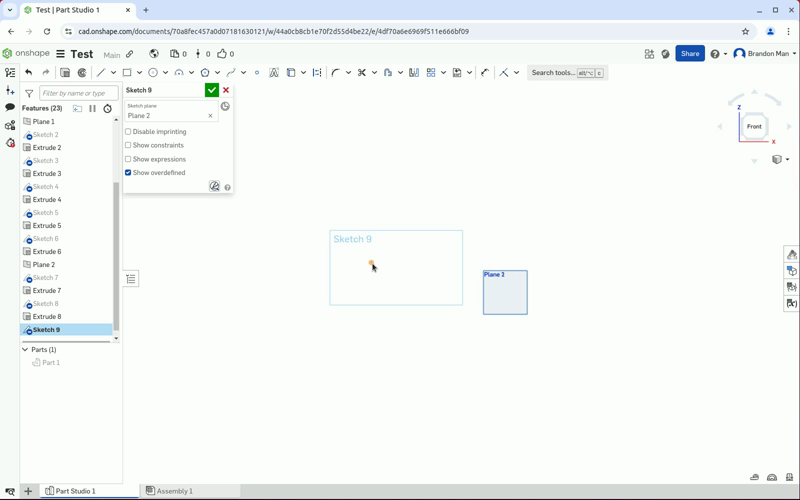
scroll(6)
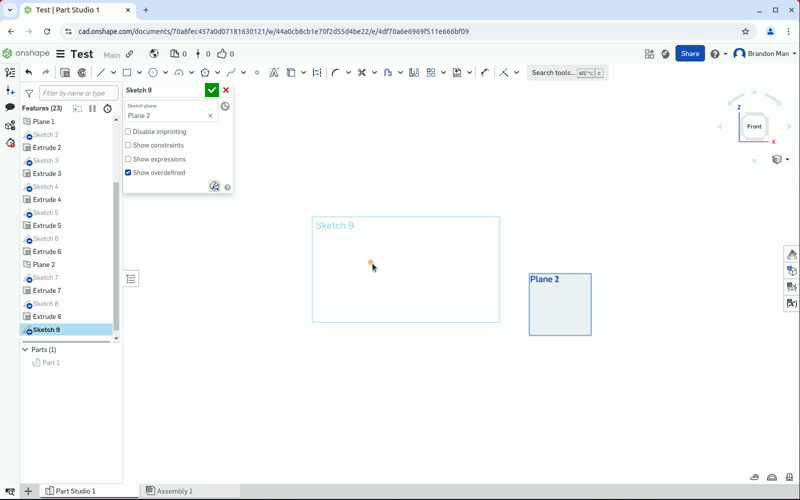
scroll(6)
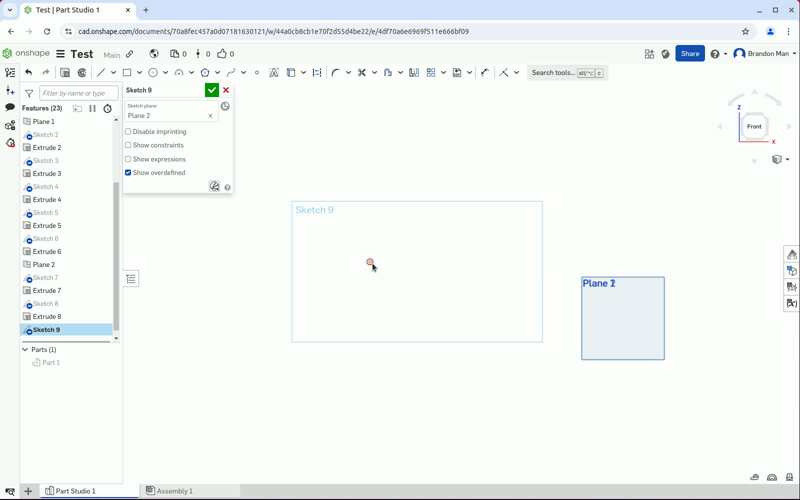
scroll(6)
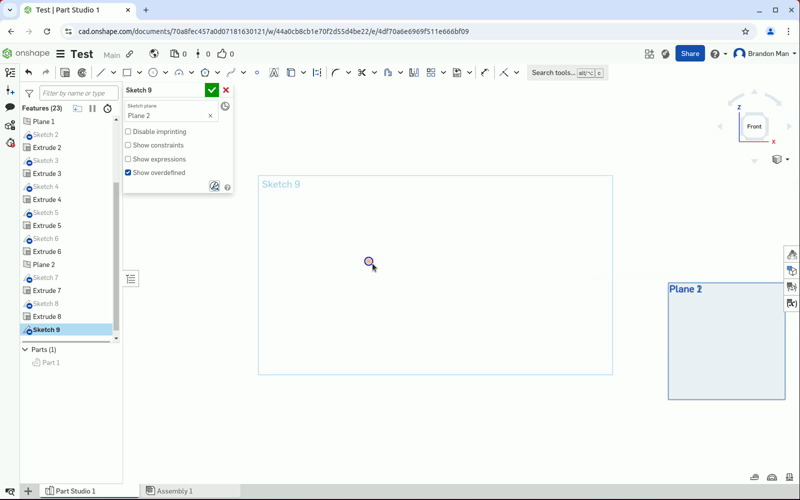
scroll(6)
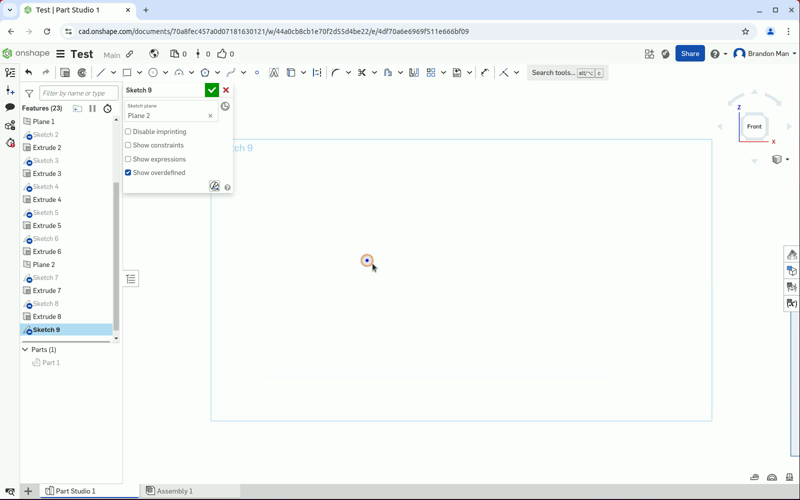
scroll(6)
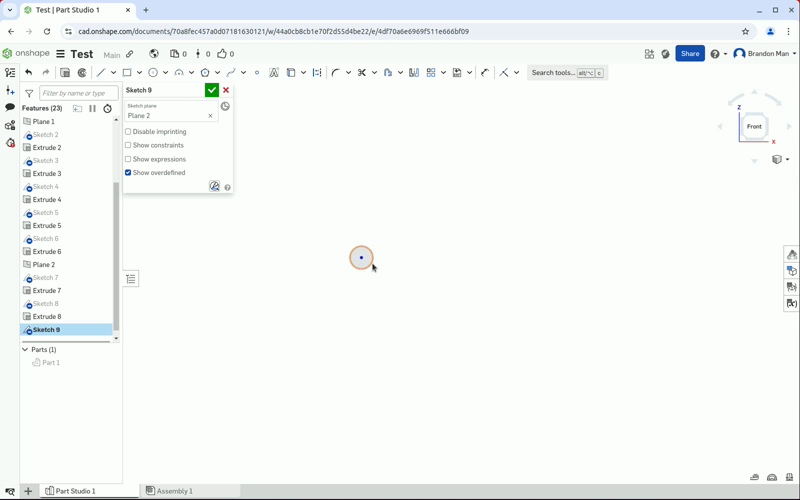
click(372, 263)
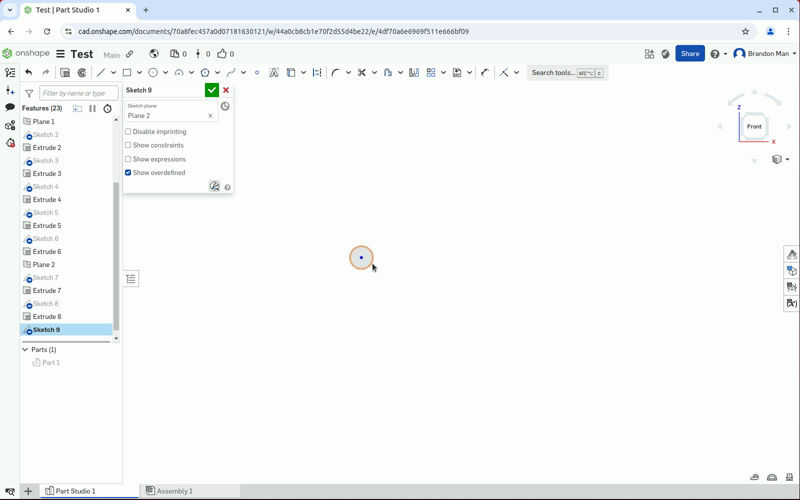
scroll(-6)
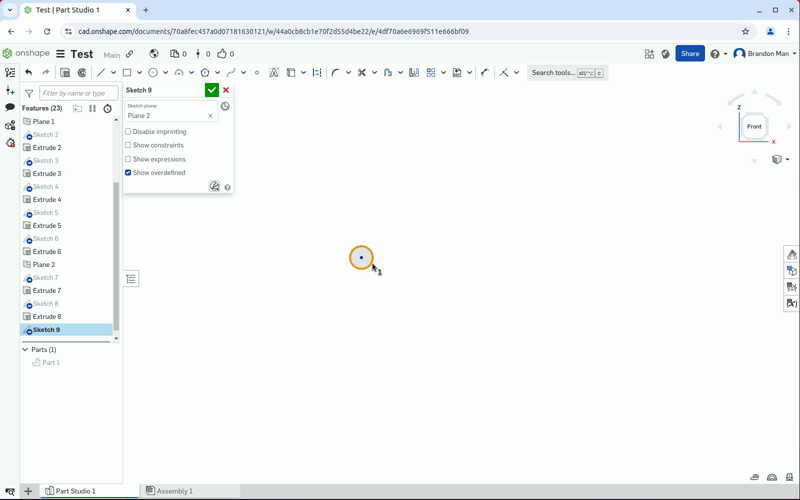
scroll(-6)
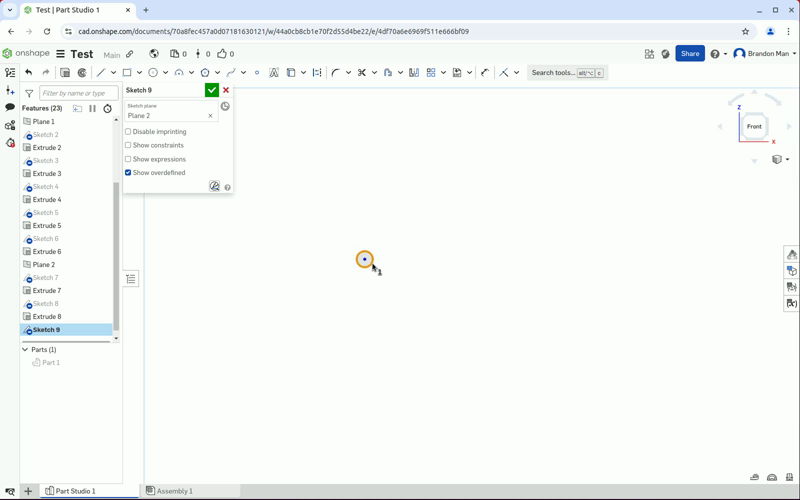
scroll(-6)
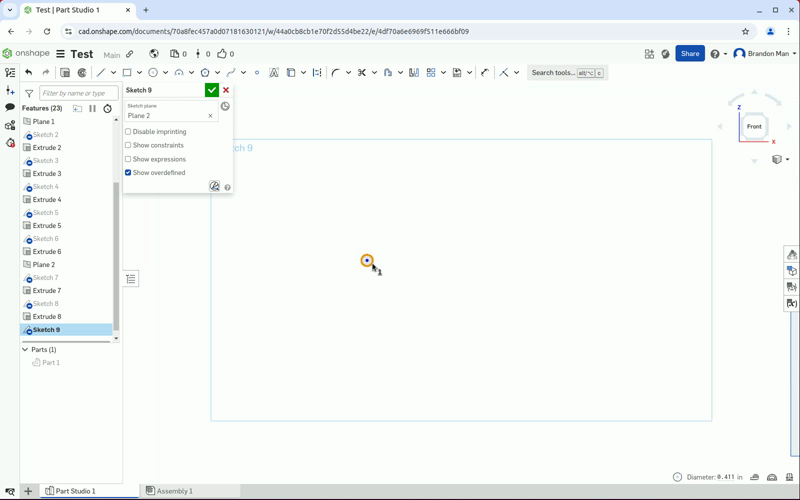
scroll(-6)
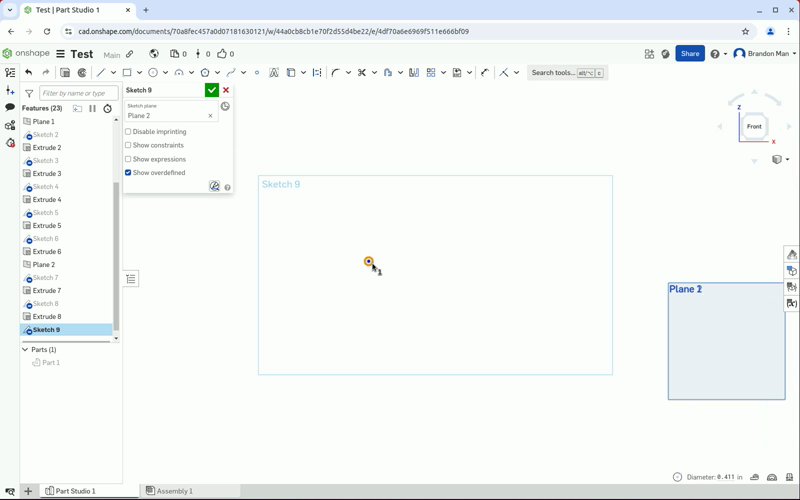
scroll(-6)
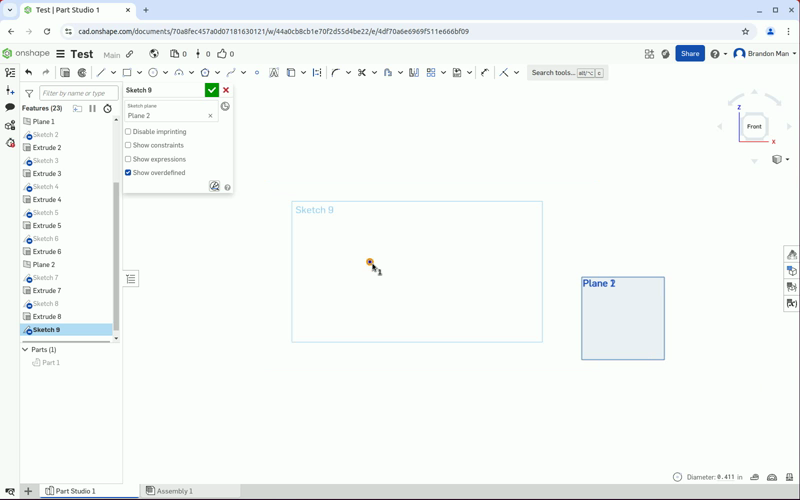
scroll(-6)
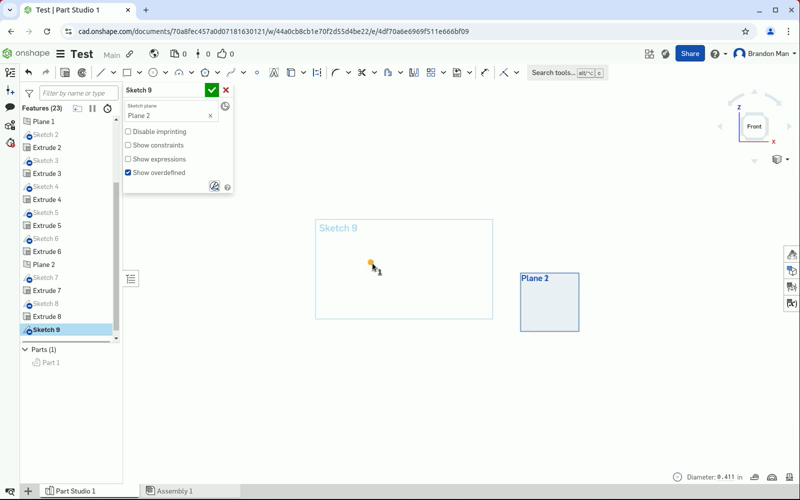
scroll(-6)
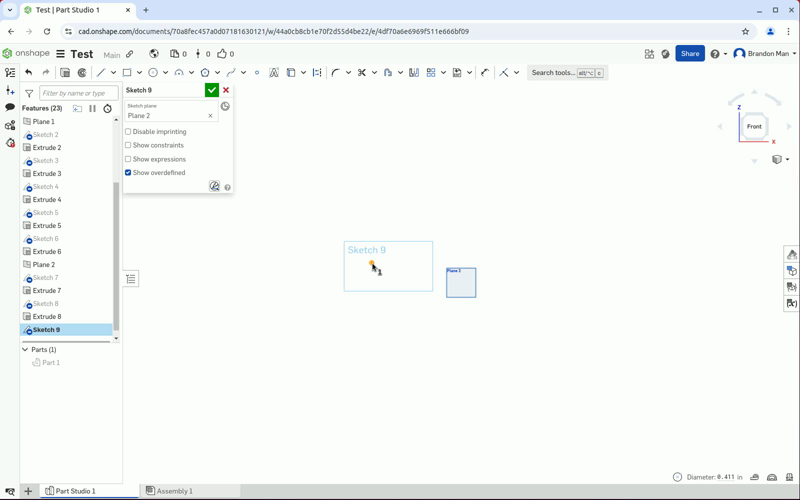
mouse_move(73, 352)
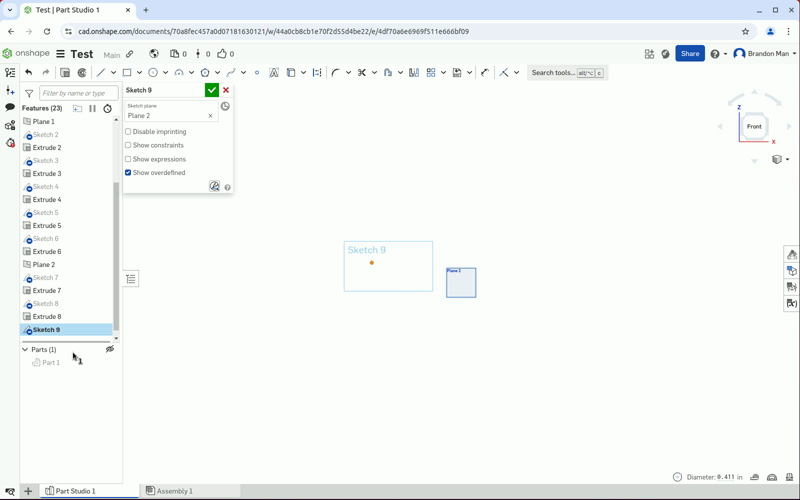
key(shift+y)
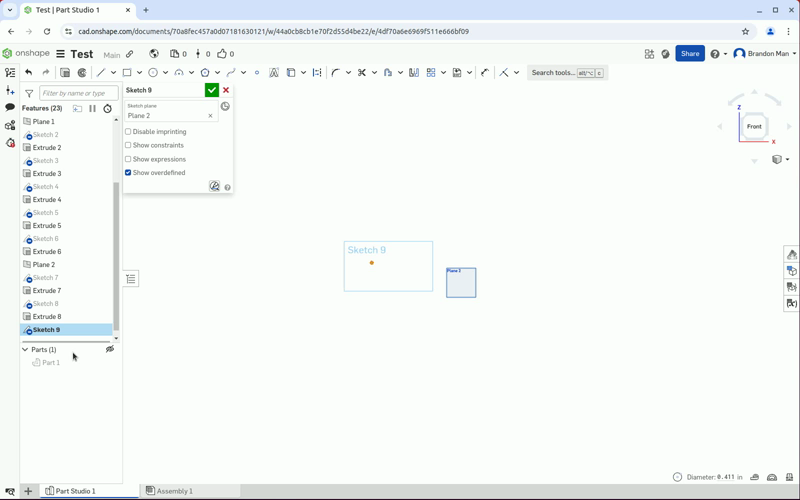
key(shift+e)
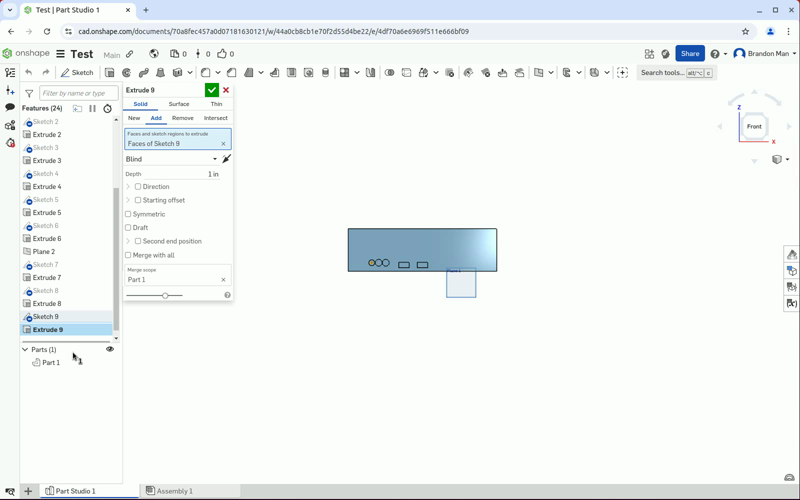
mouse_move(143, 106)
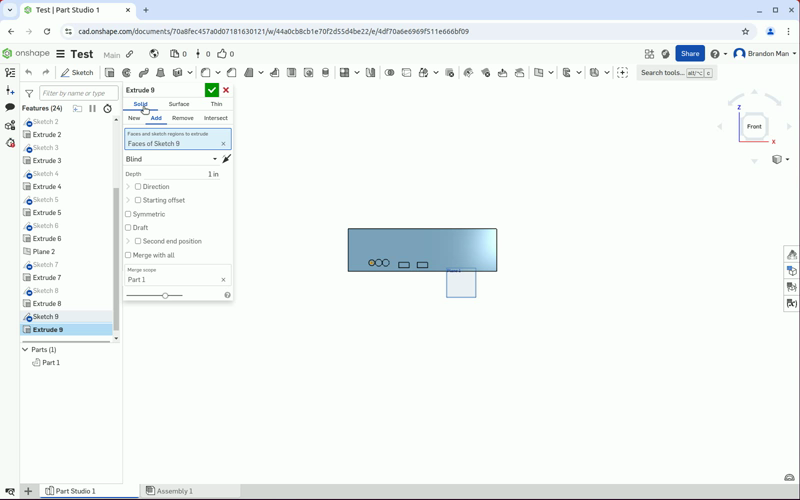
click(143, 106)
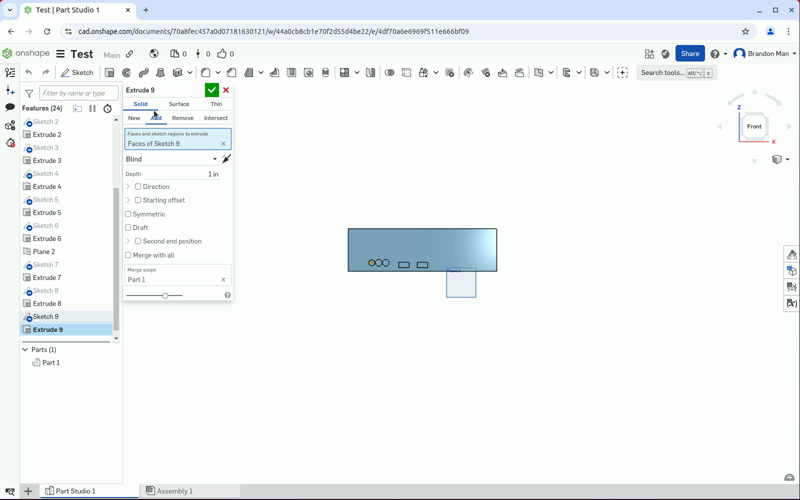
mouse_move(186, 120)
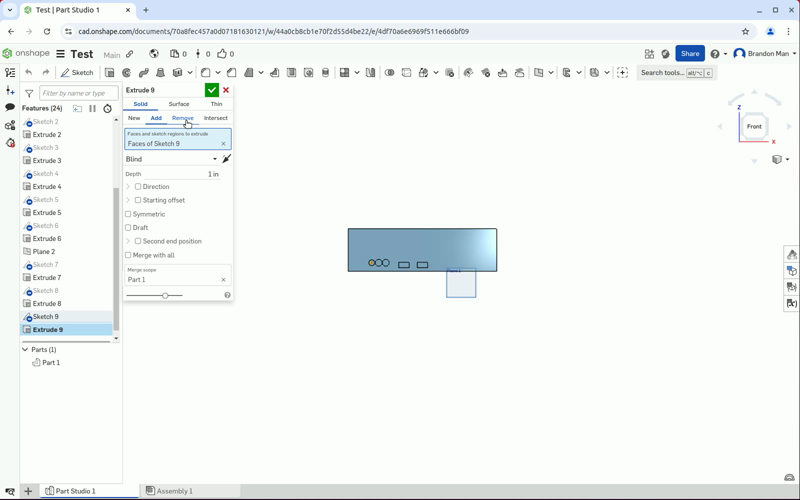
click(186, 120)
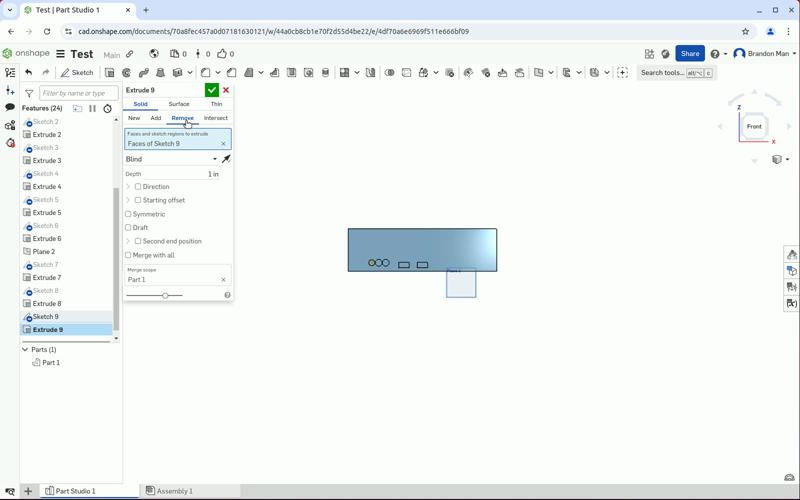
key(tab, 4)
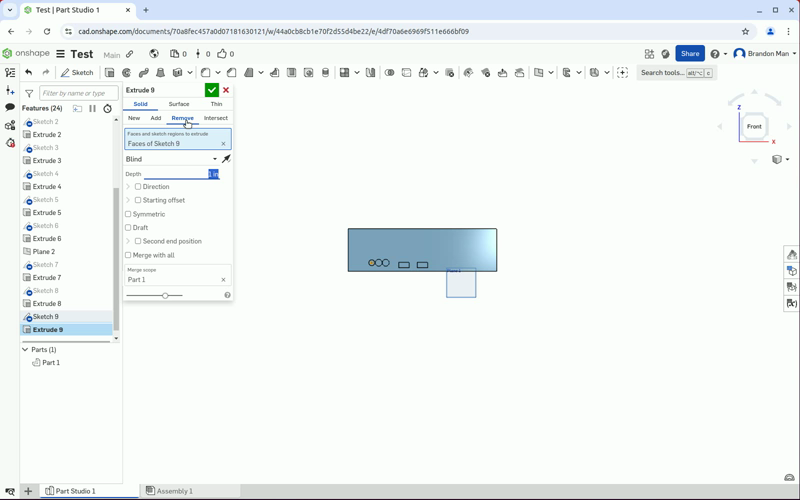
text(0.241)
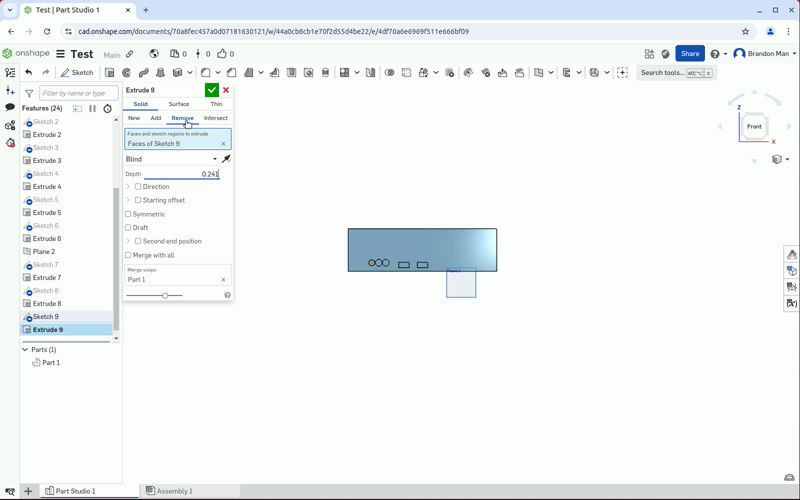
key(tab, 6)
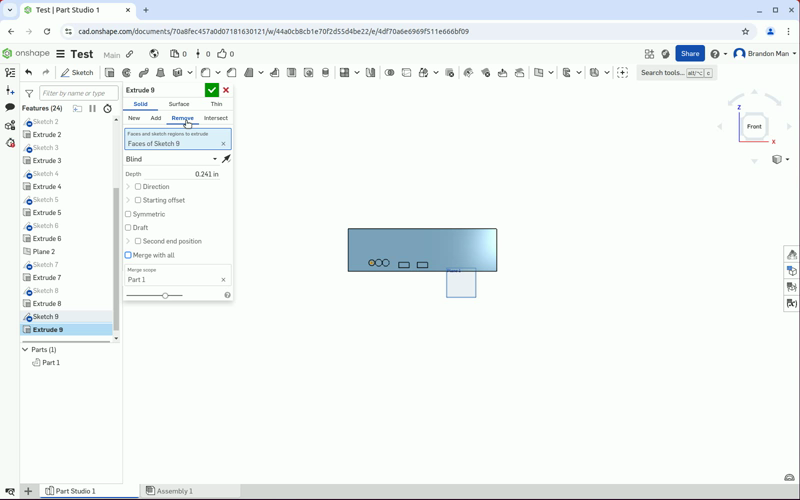
key(space)
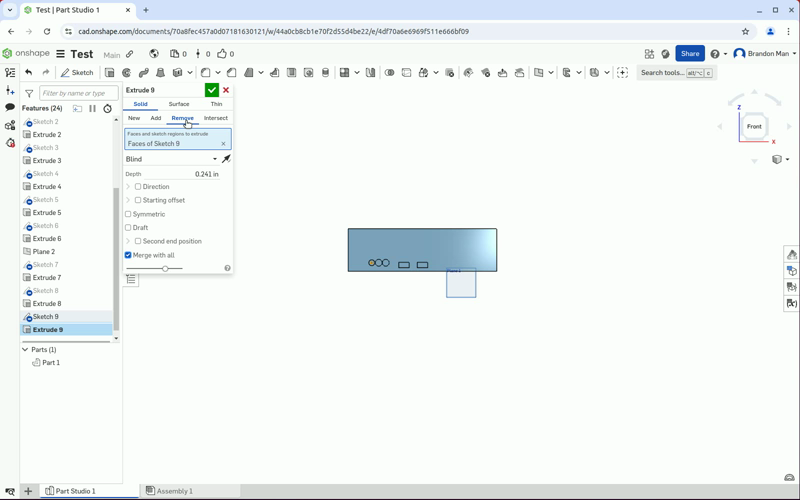
key(enter)
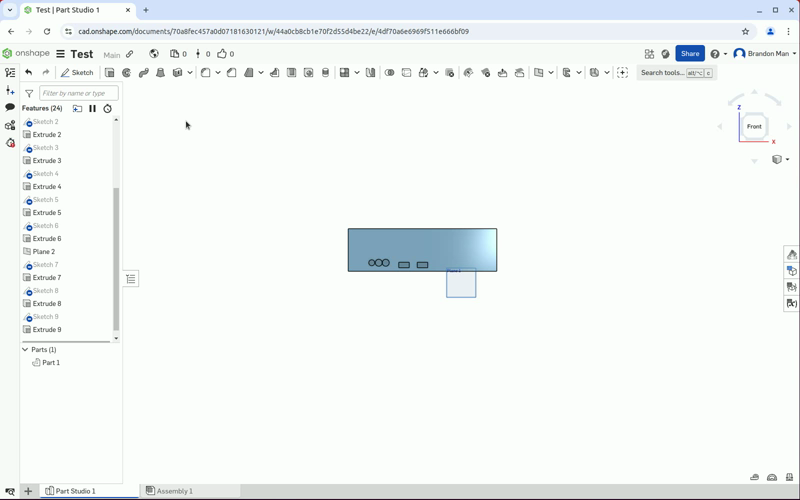
key(shift+h)
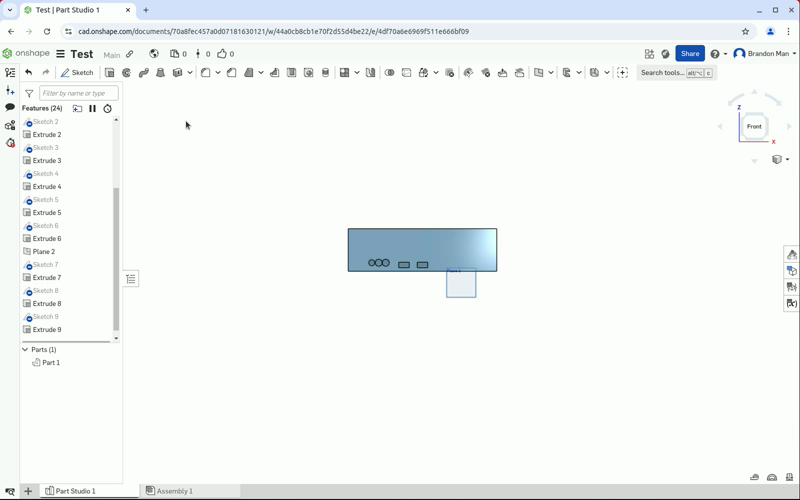
key(shift+h)
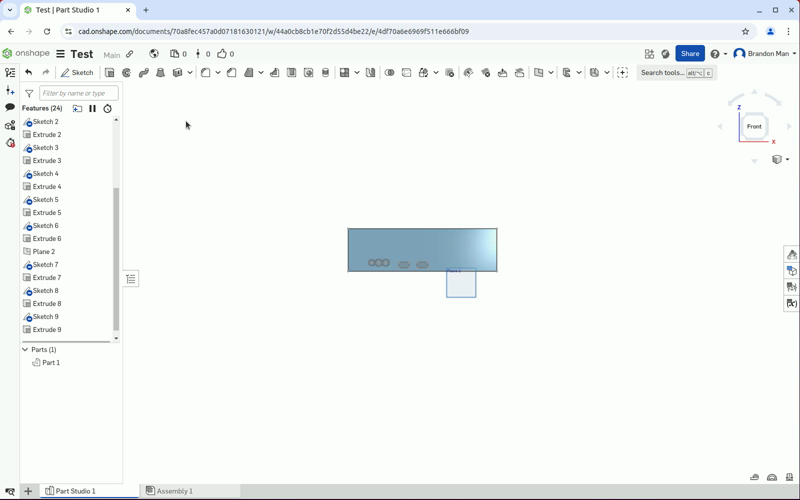
key(shift+7)
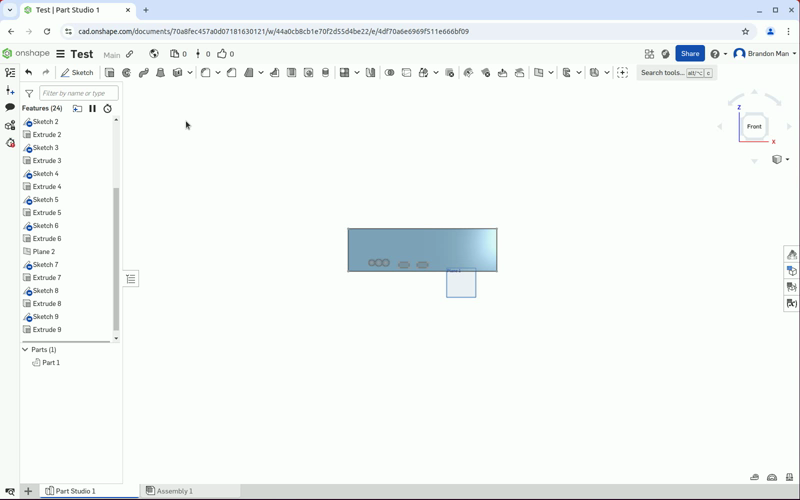
key(left, 2)
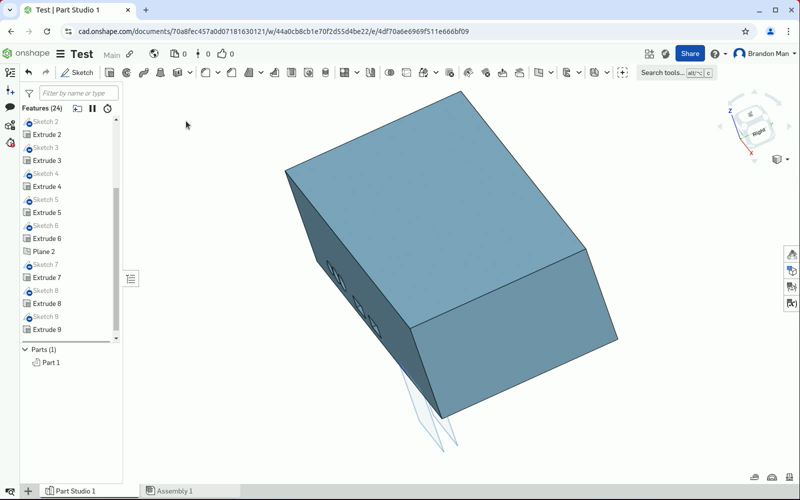
key(down, 2)
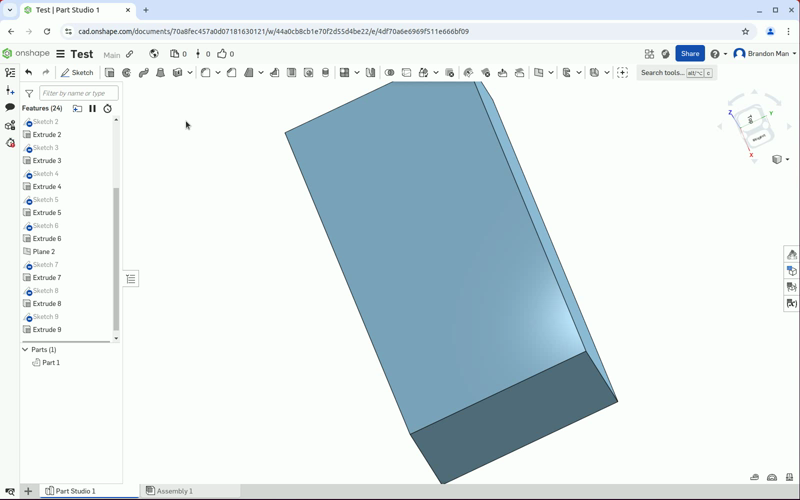
key(up, 2)
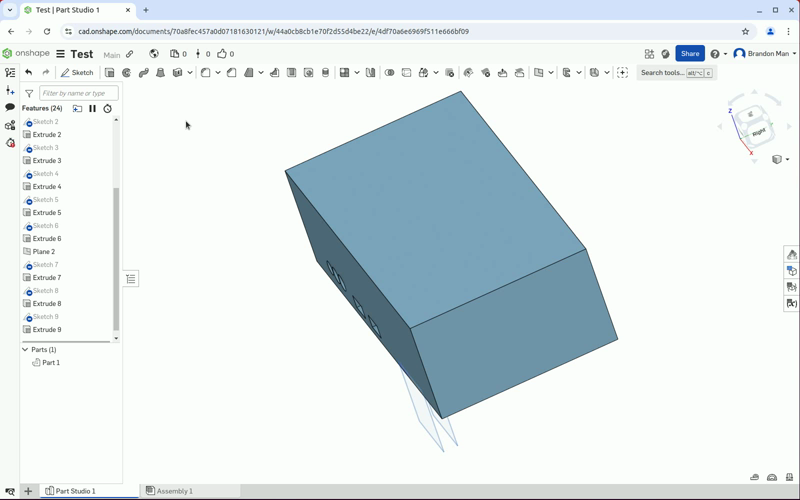
key(right, 2)
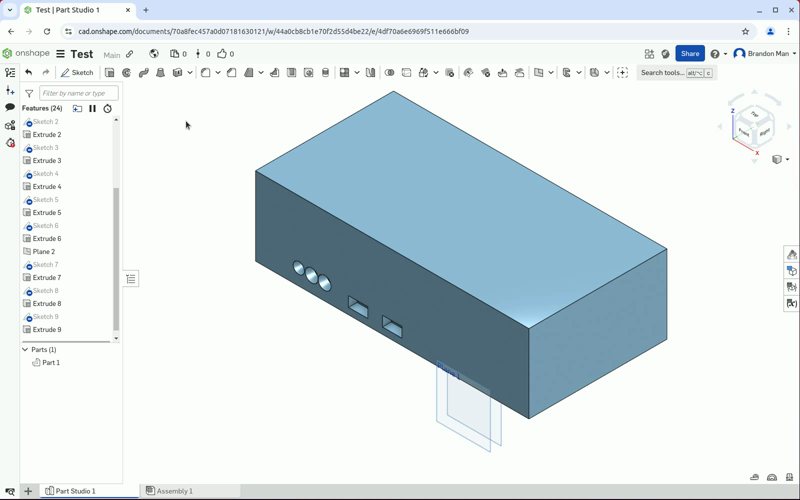
mouse_move(69, 85)
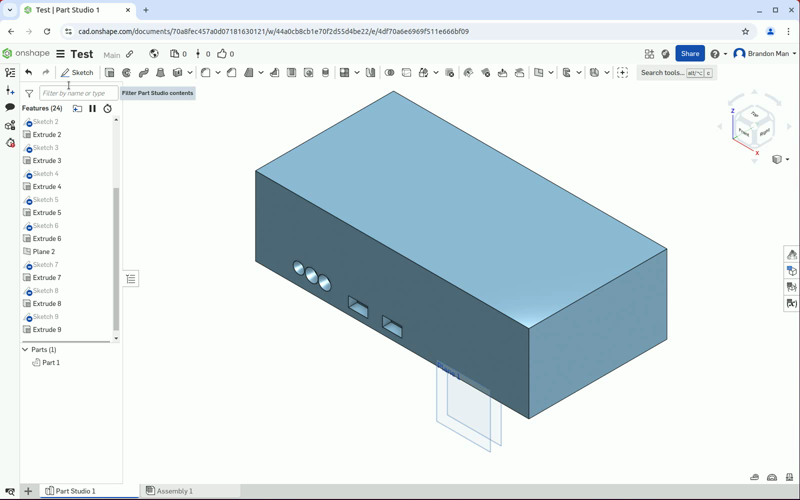
click(69, 85)